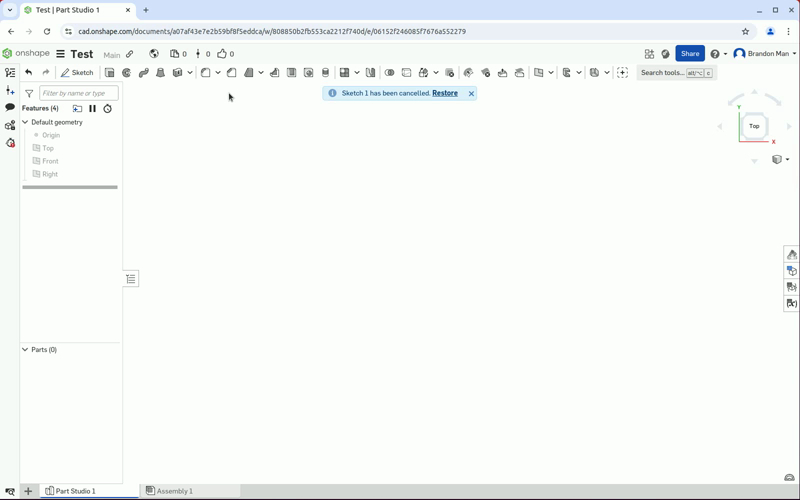
key(shift+h)
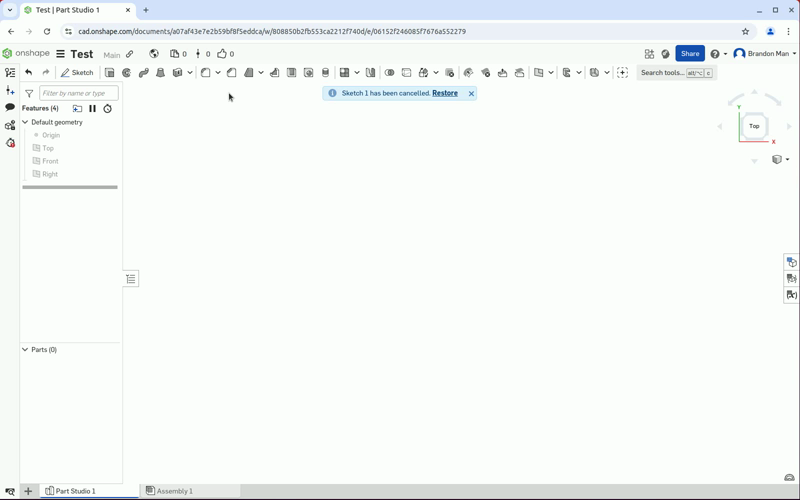
mouse_move(73, 352)
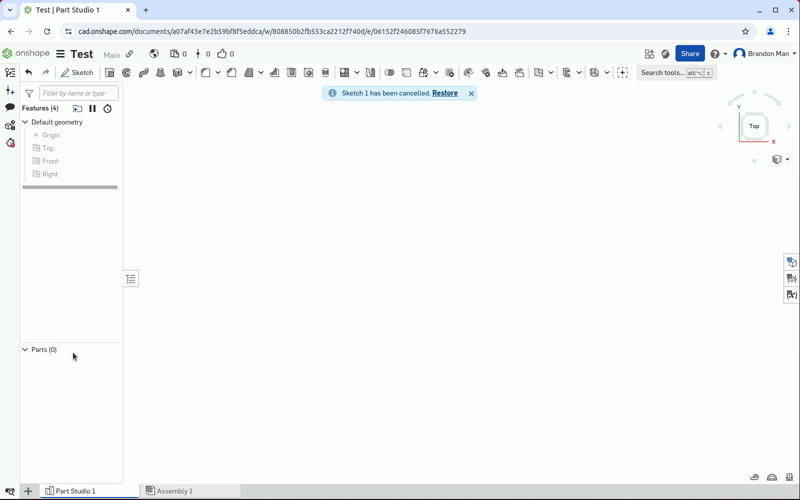
key(y)
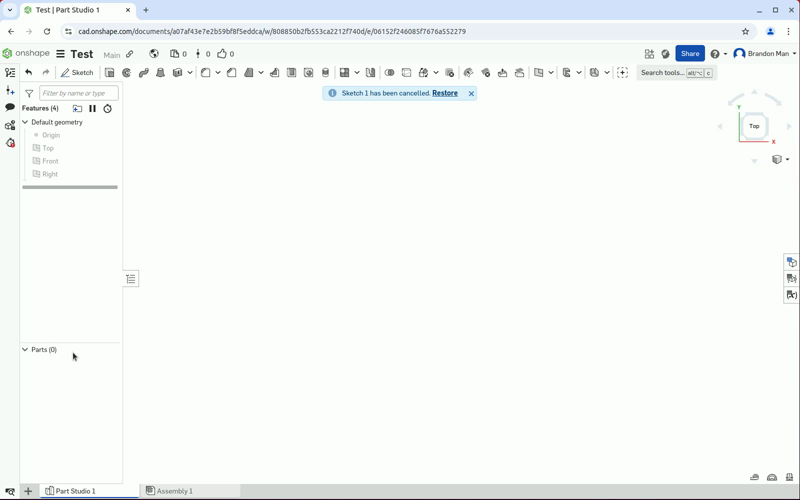
key(shift+p)
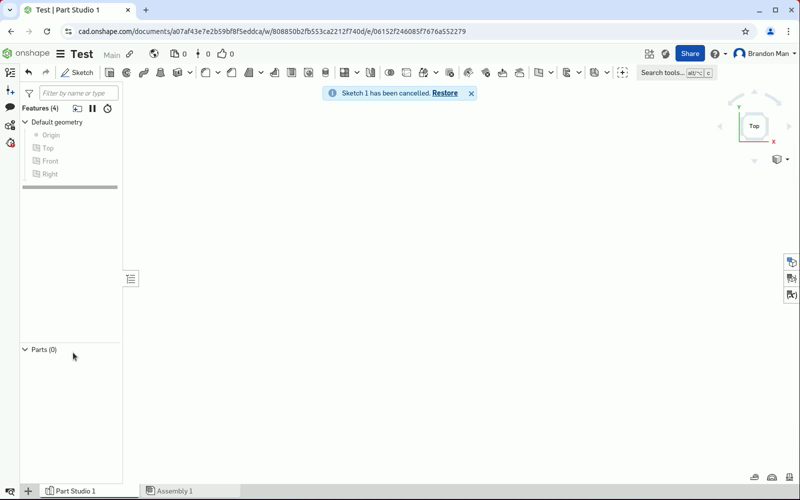
key(space)
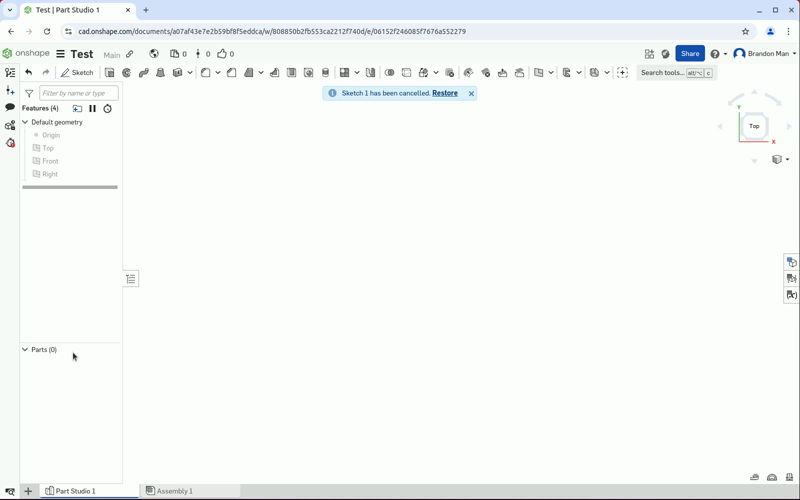
key_down(shift)
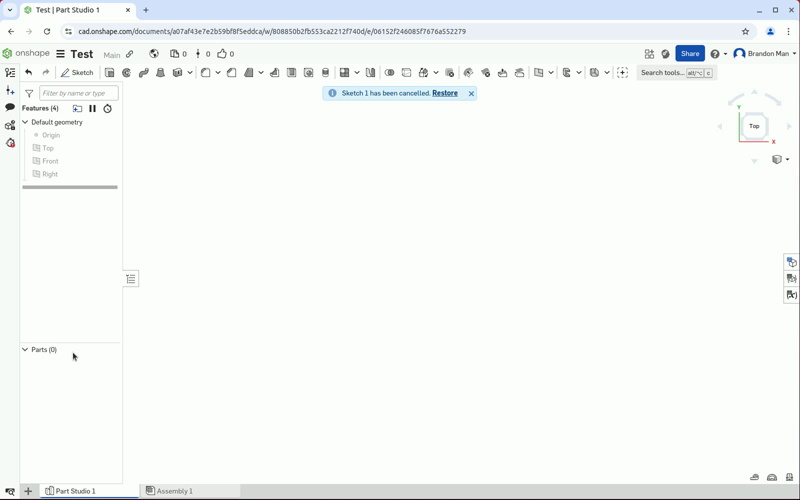
key(up)
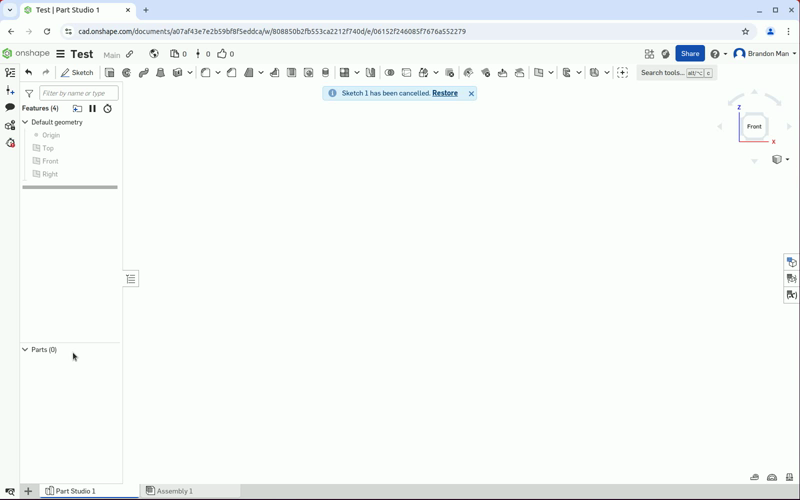
key_up(shift)
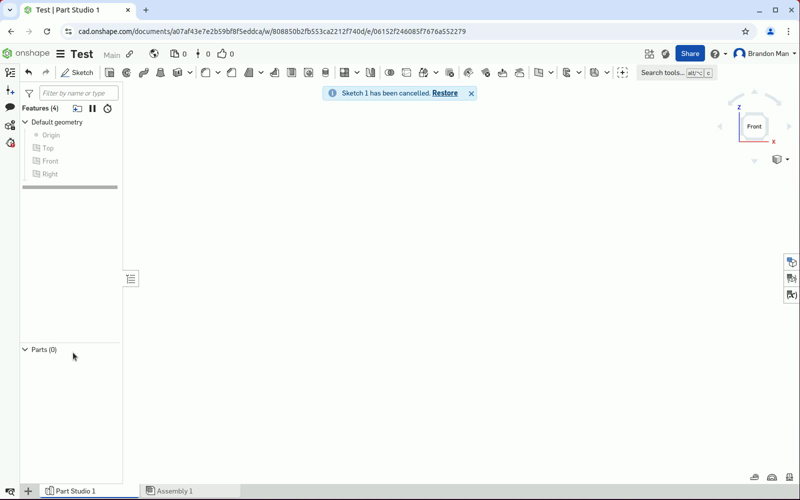
mouse_move(73, 352)
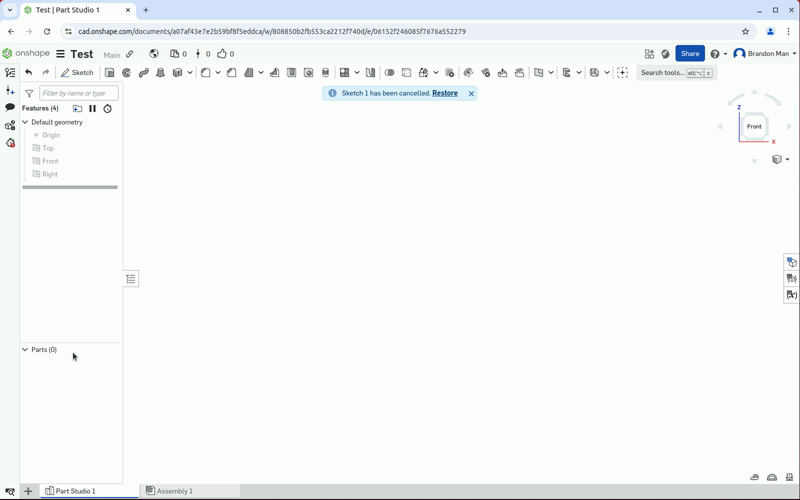
key(shift+y)
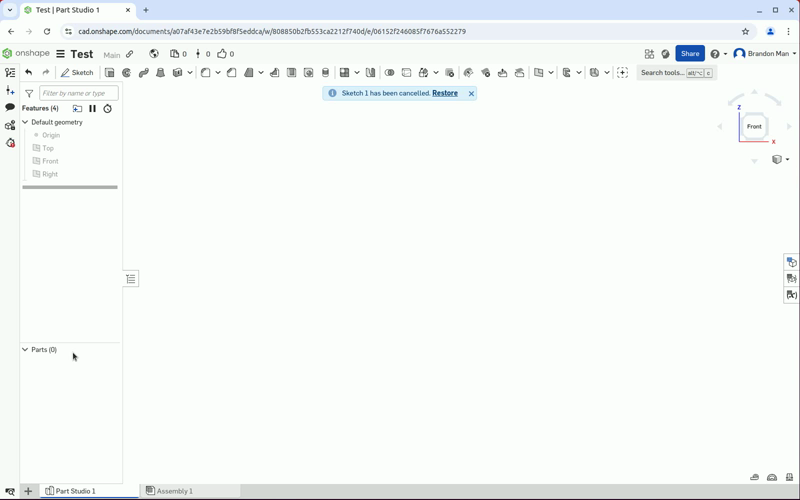
key(shift+s)
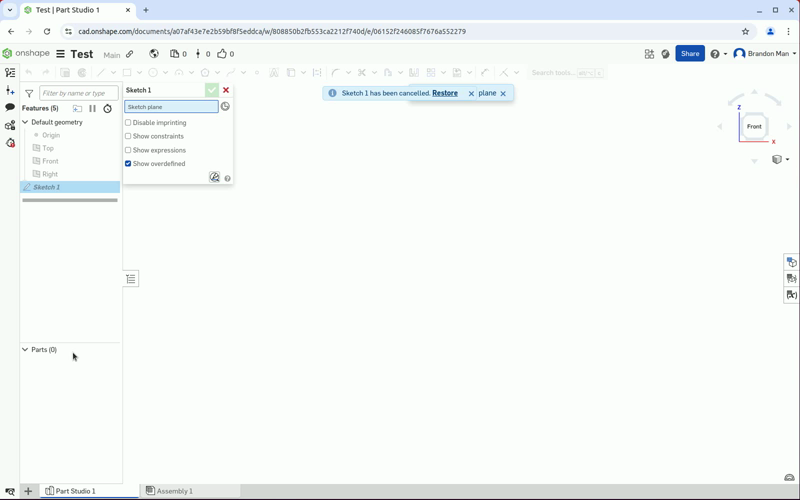
mouse_move(73, 163)
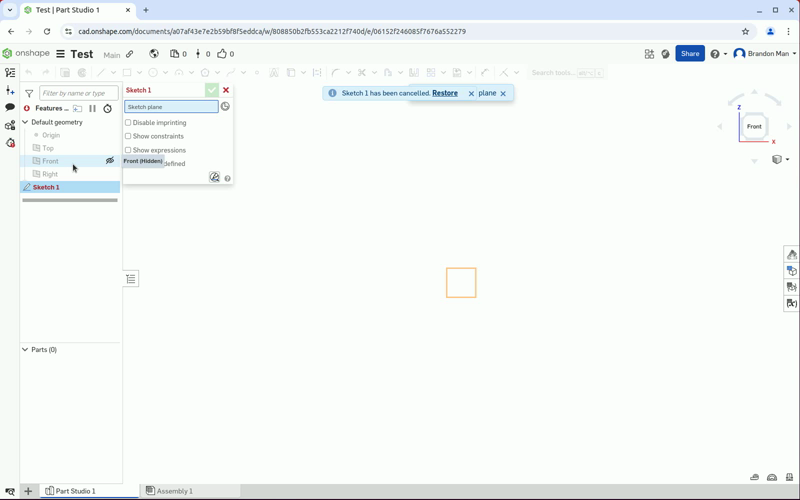
click(73, 163)
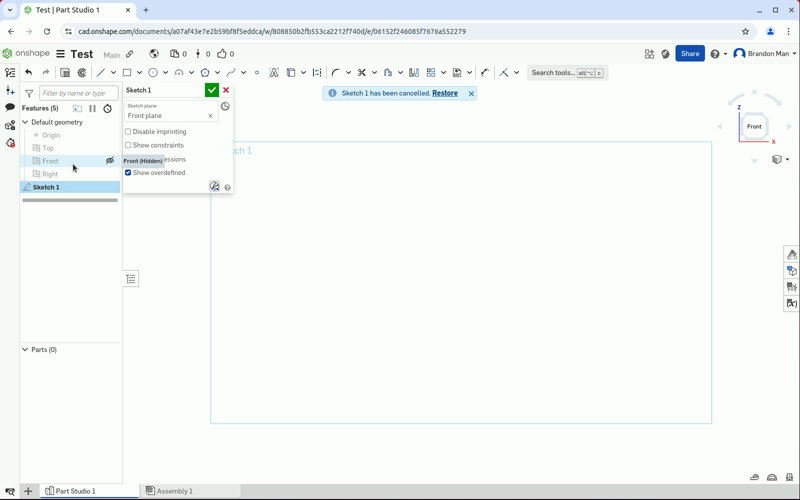
mouse_move(73, 352)
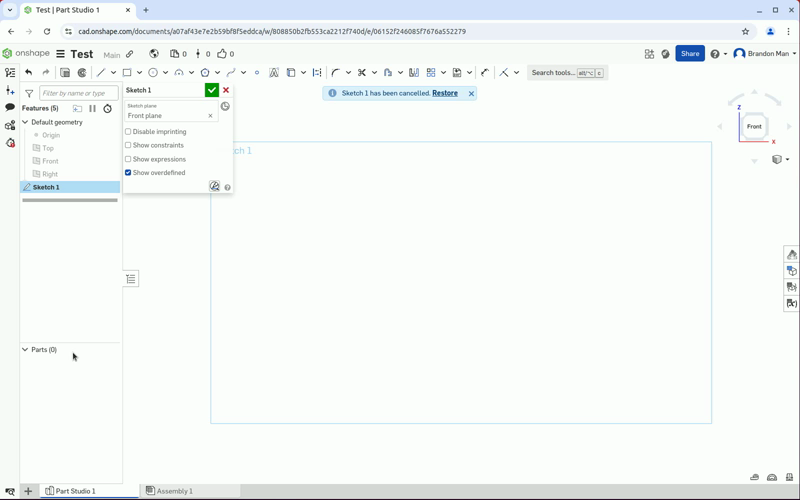
key(y)
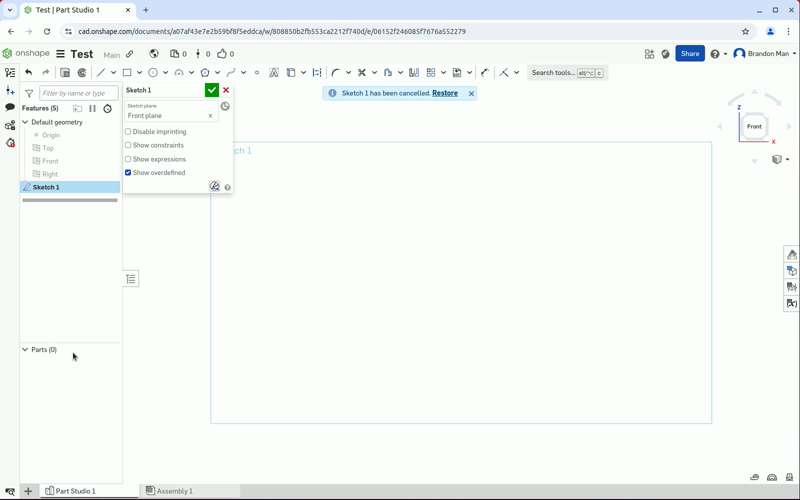
key(l)
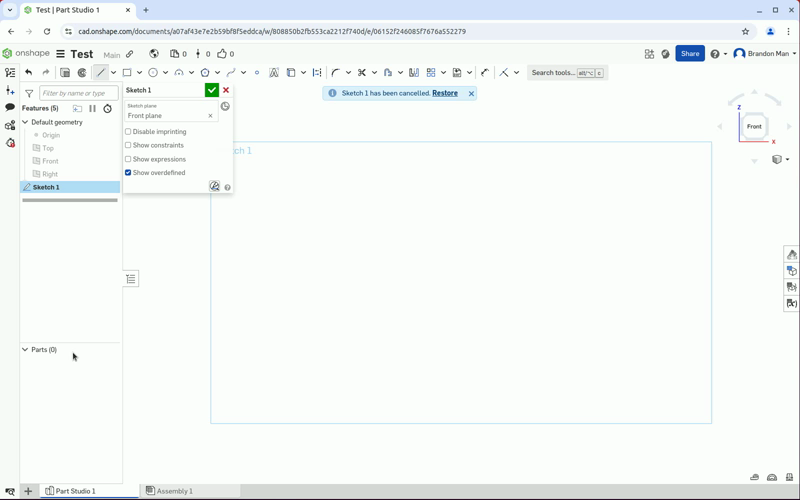
key_down(shift)
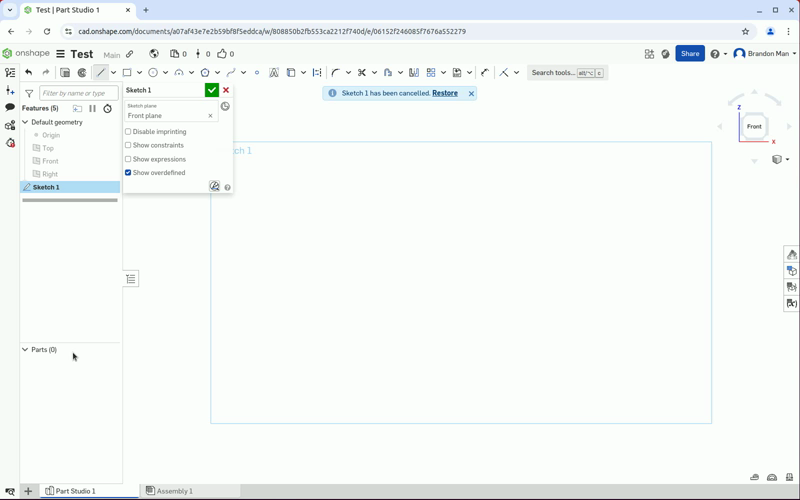
mouse_move(439, 282)
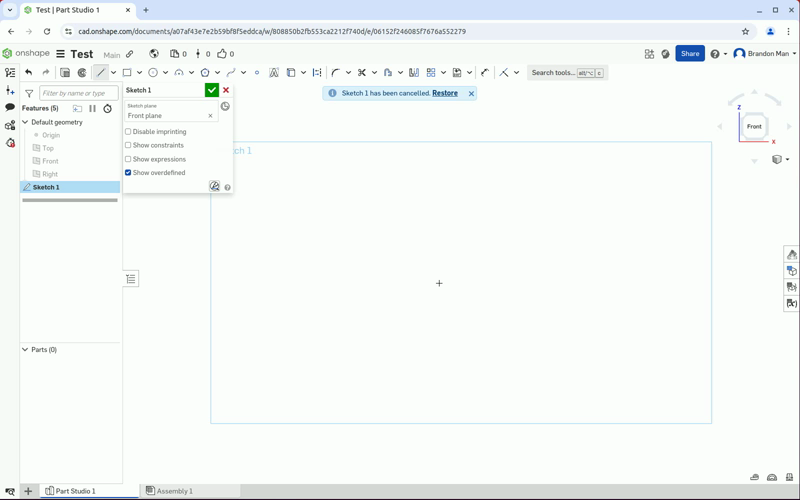
click(439, 282)
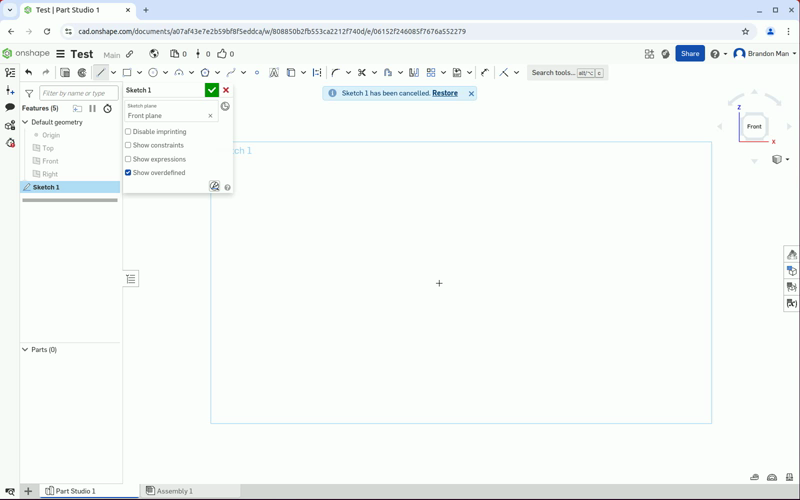
key_up(shift)
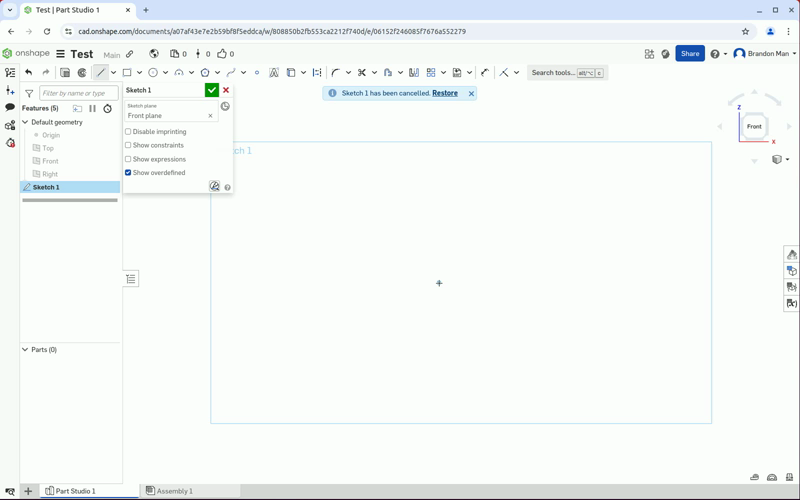
key_down(shift)
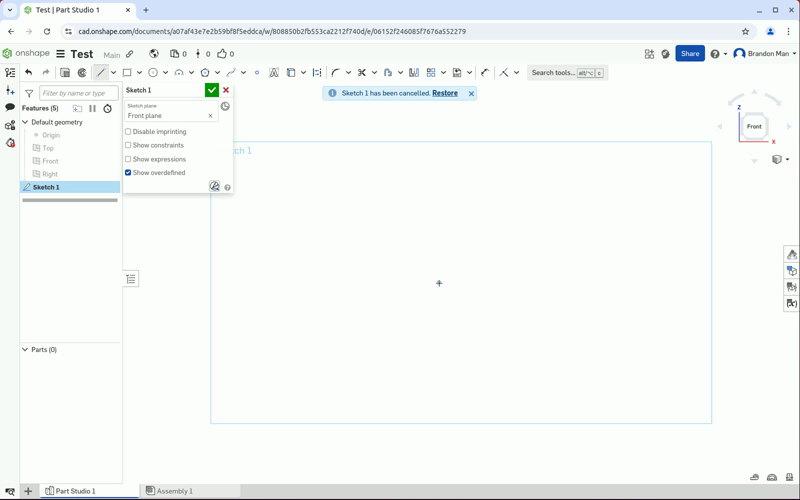
mouse_move(469, 282)
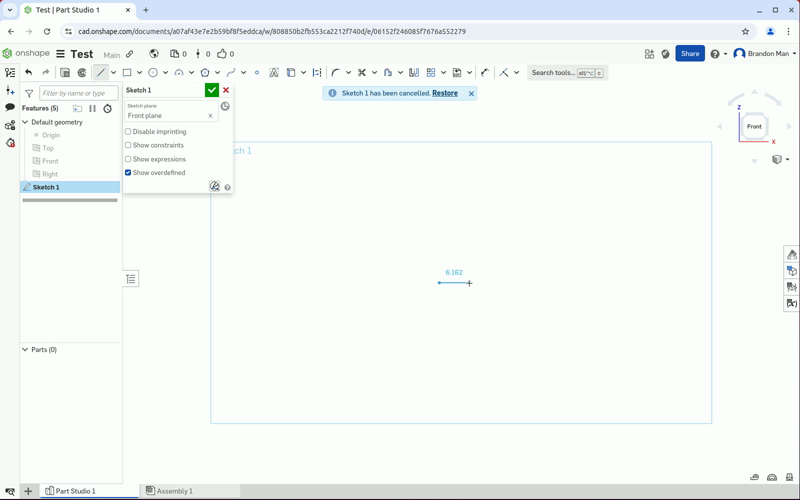
mouse_move(460, 282)
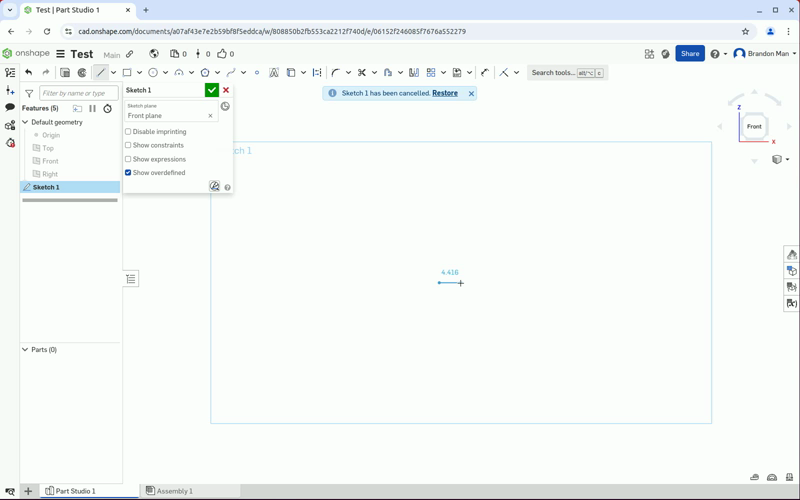
click(460, 282)
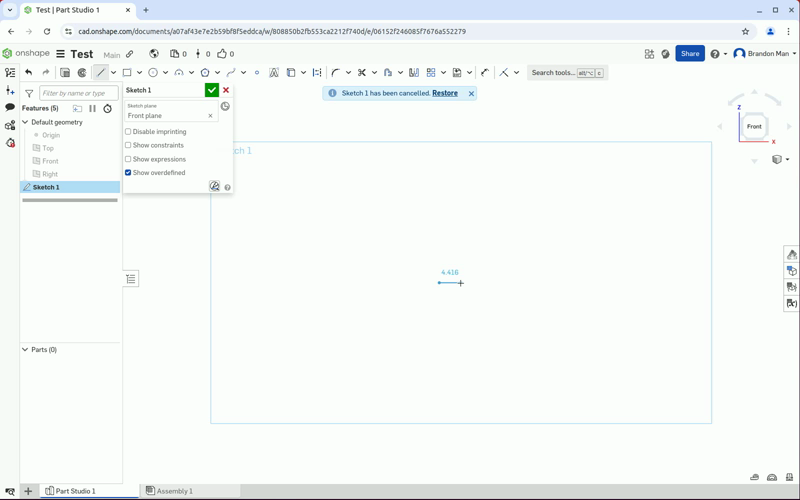
key_up(shift)
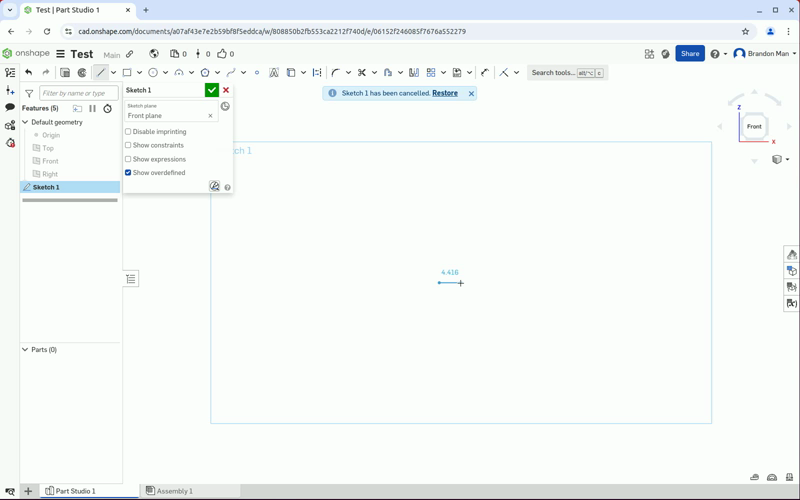
key_down(shift)
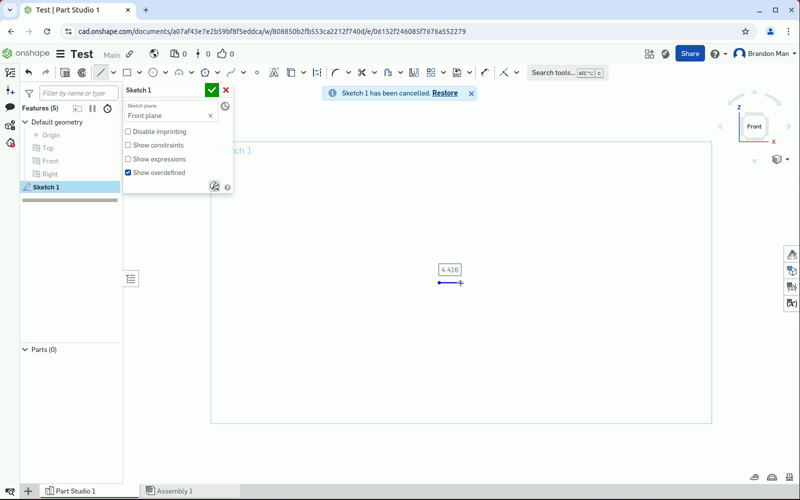
mouse_move(546, 282)
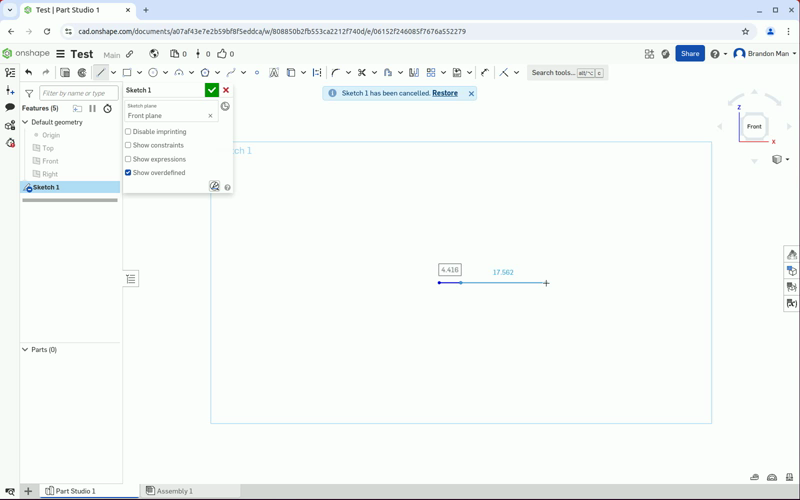
click(546, 282)
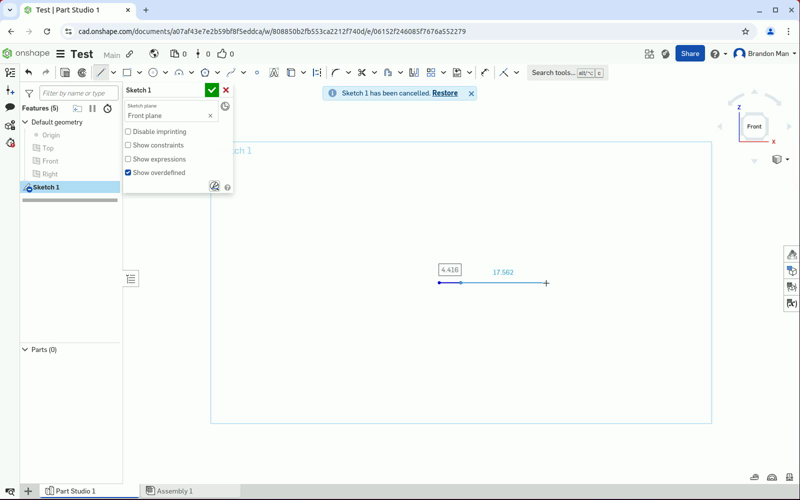
key_up(shift)
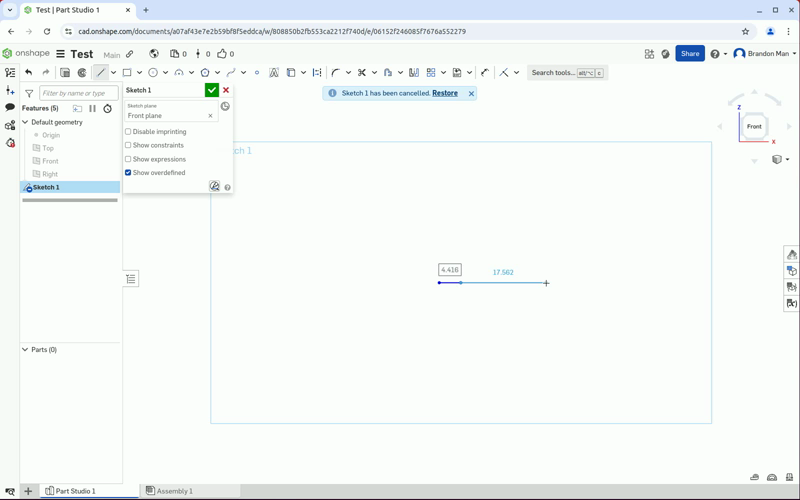
key(esc)
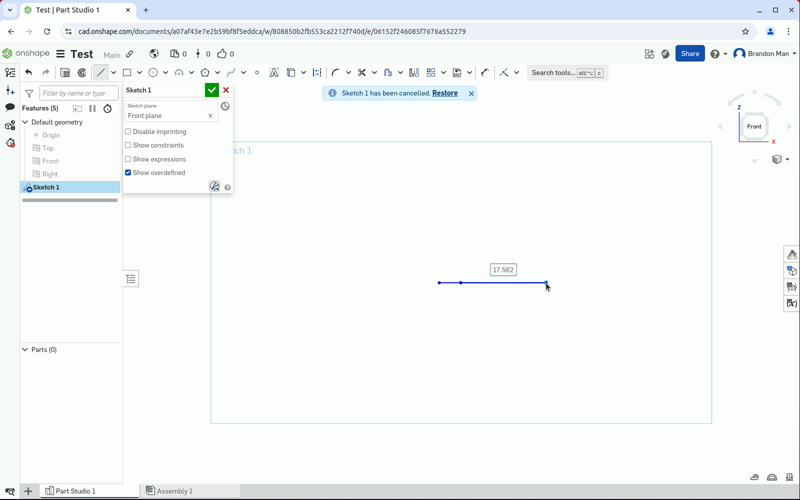
key(a)
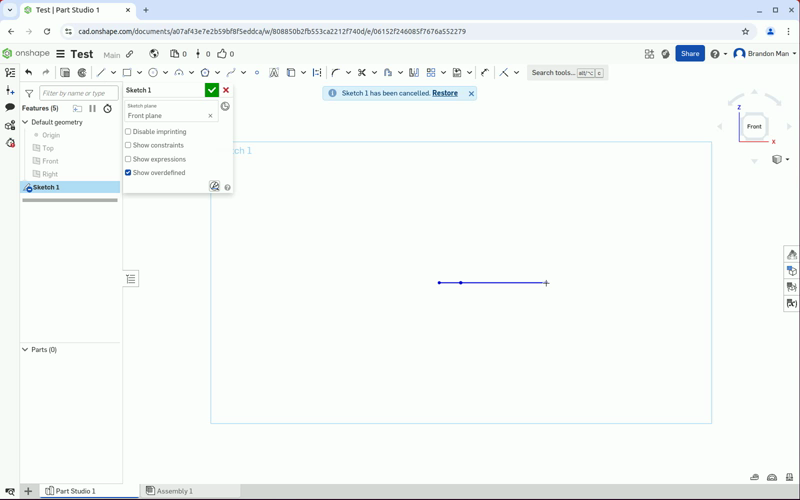
mouse_move(546, 282)
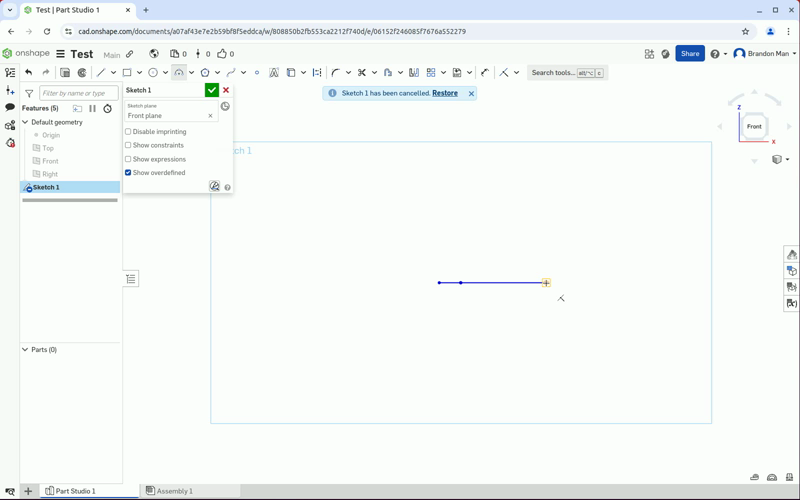
click(546, 282)
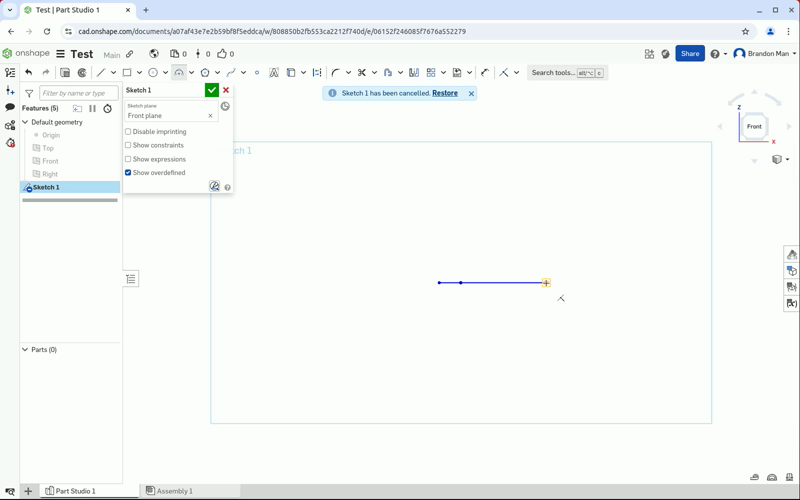
key_down(shift)
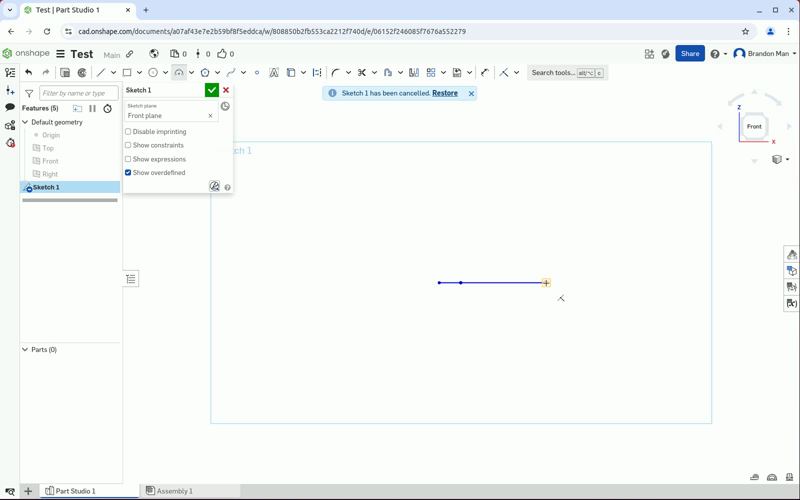
mouse_move(546, 225)
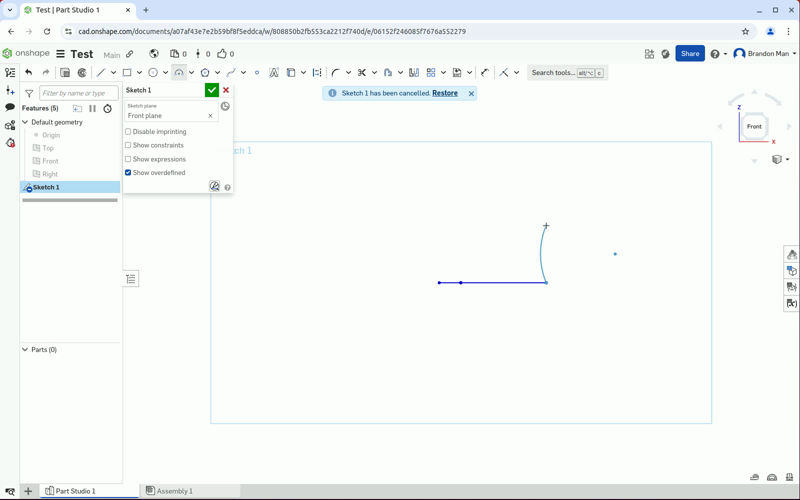
click(546, 225)
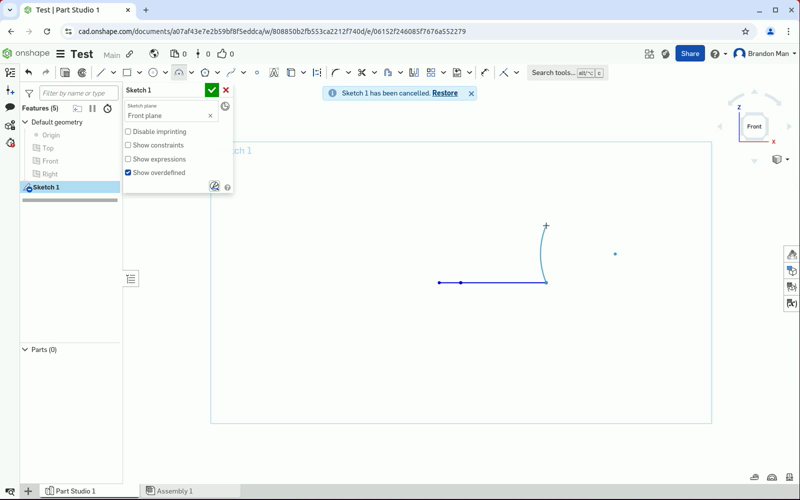
mouse_move(573, 254)
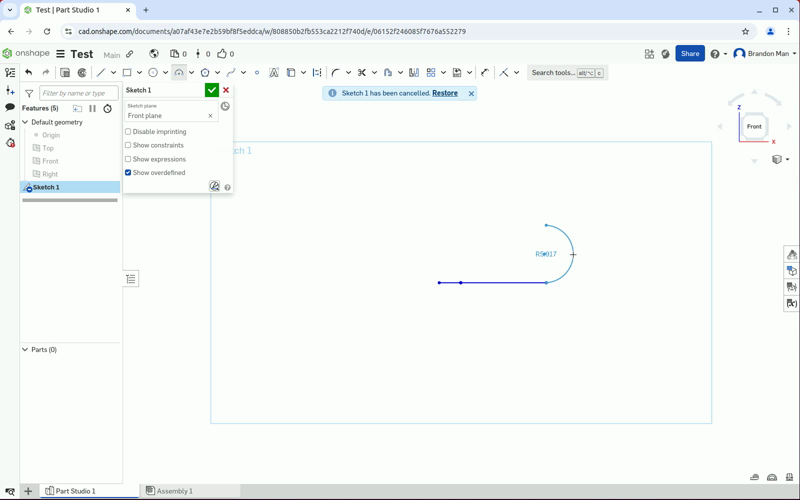
click(573, 254)
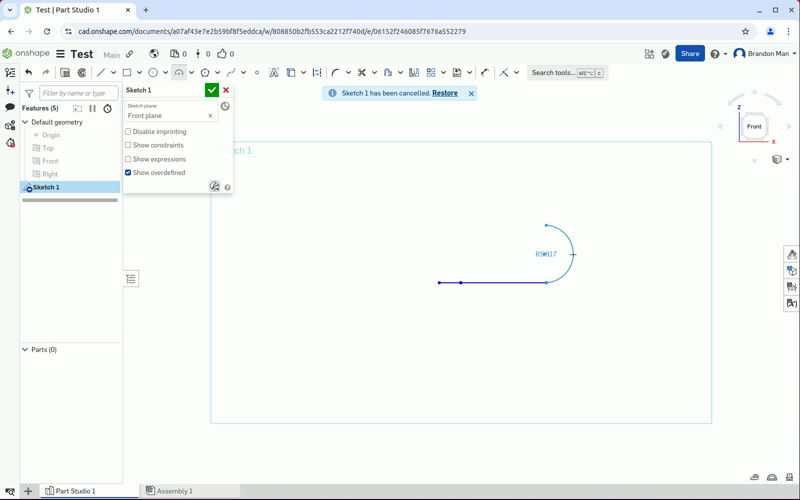
key_up(shift)
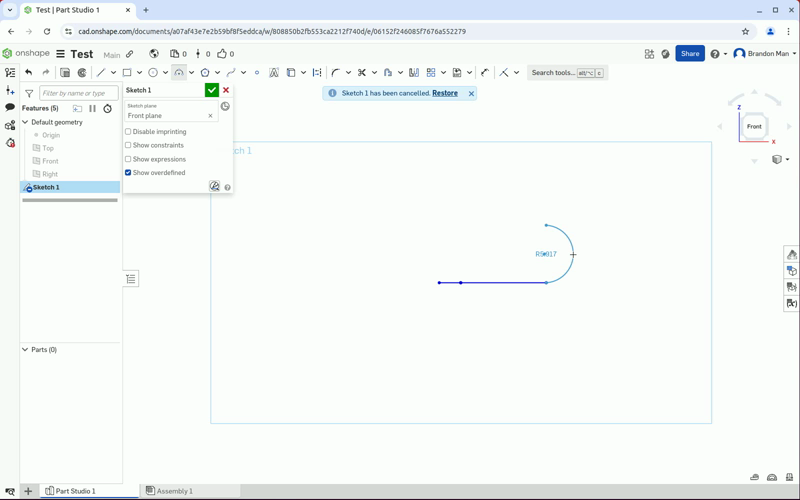
key(esc)
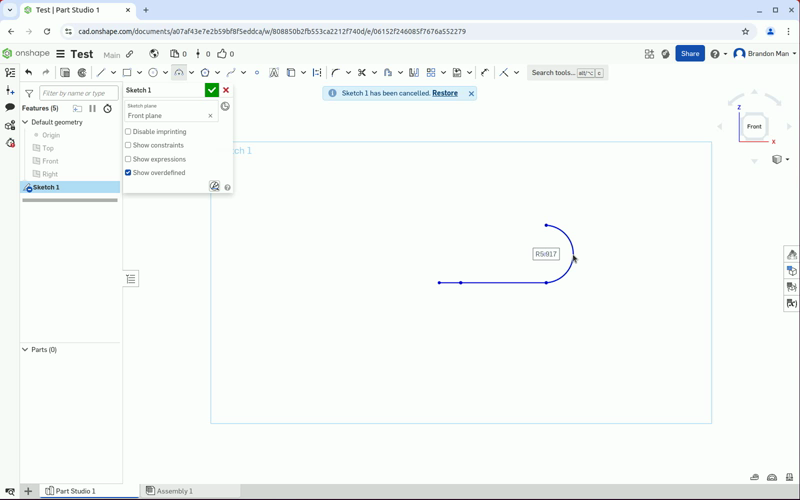
key(l)
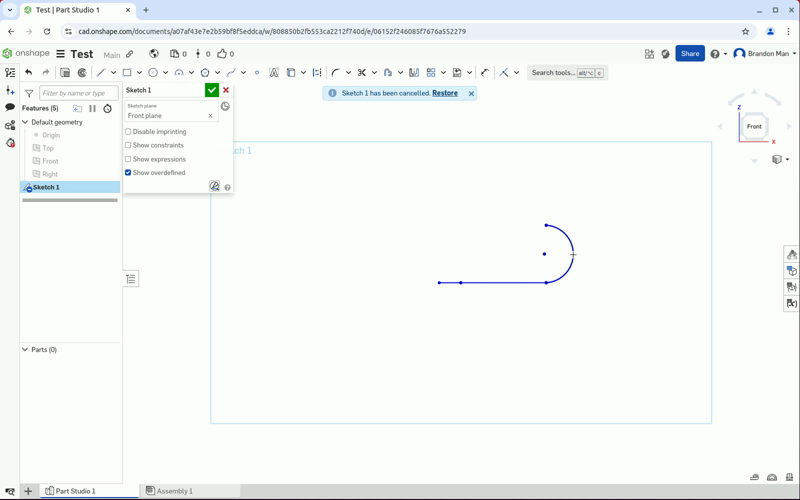
mouse_move(546, 225)
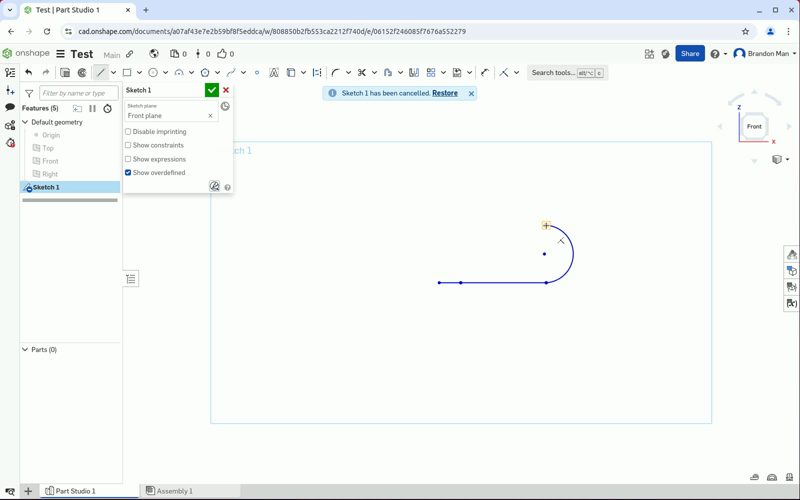
click(546, 225)
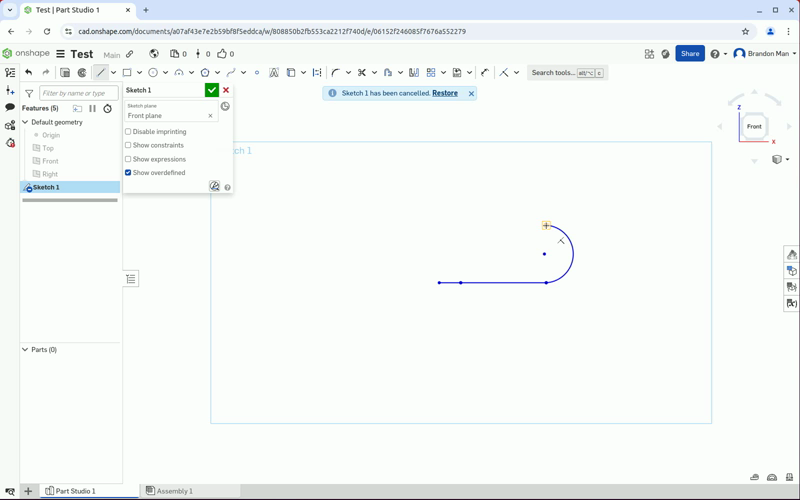
key_down(shift)
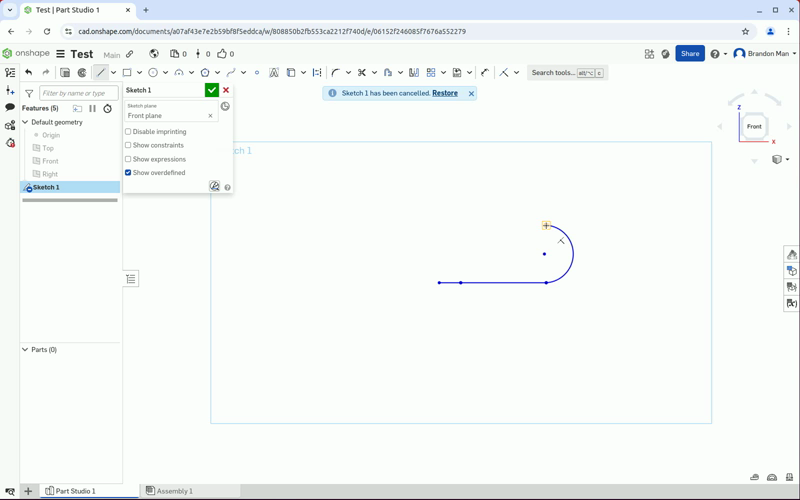
mouse_move(460, 225)
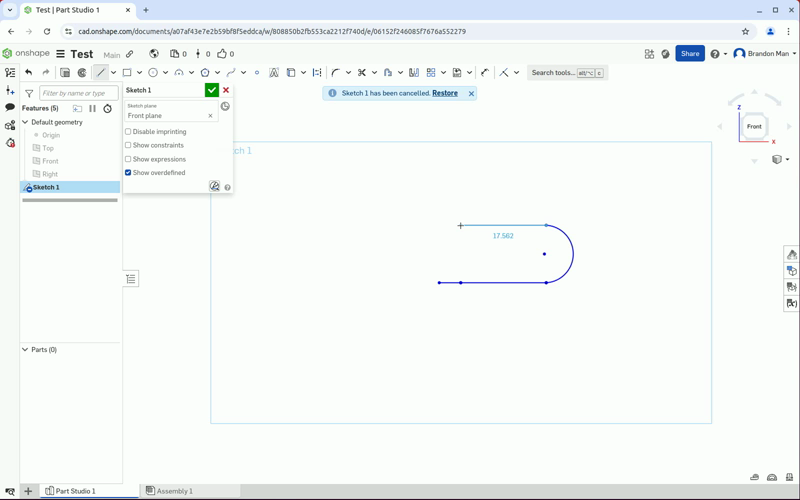
click(460, 225)
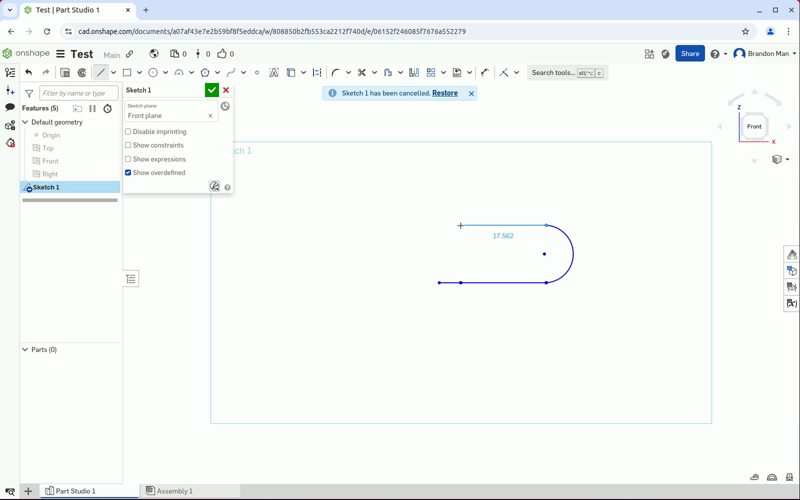
key_up(shift)
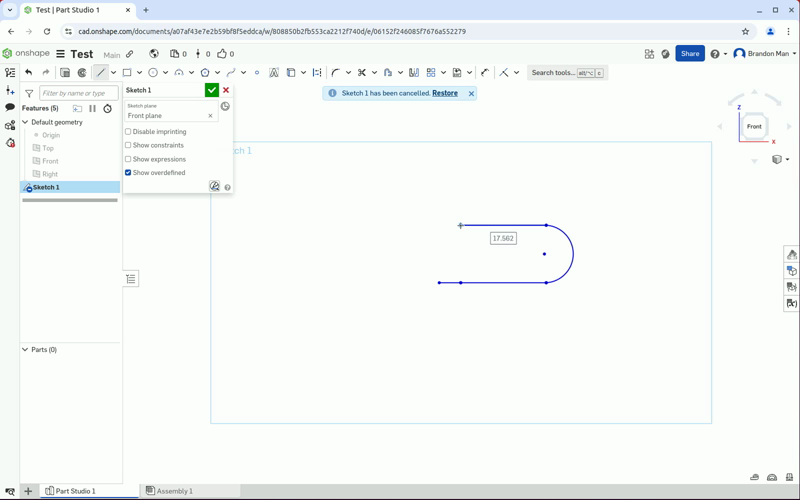
key_down(shift)
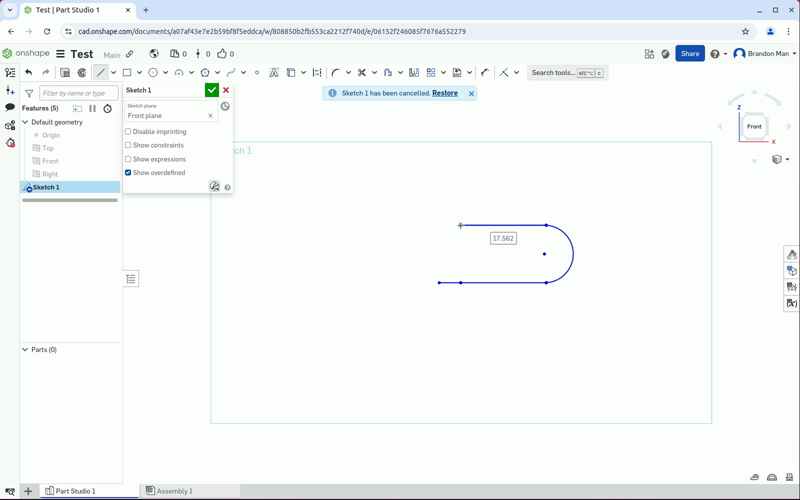
mouse_move(490, 225)
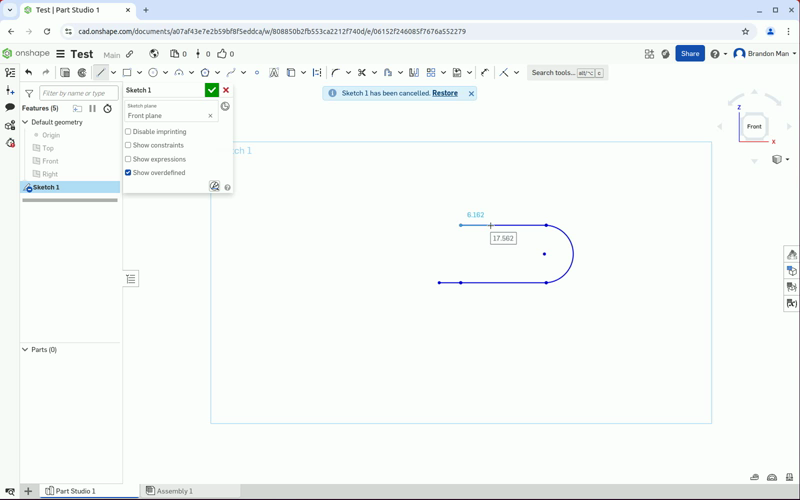
mouse_move(439, 225)
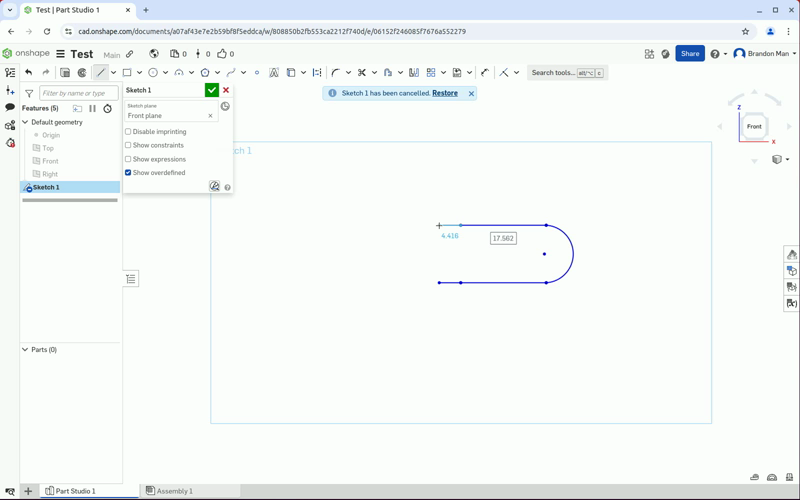
click(439, 225)
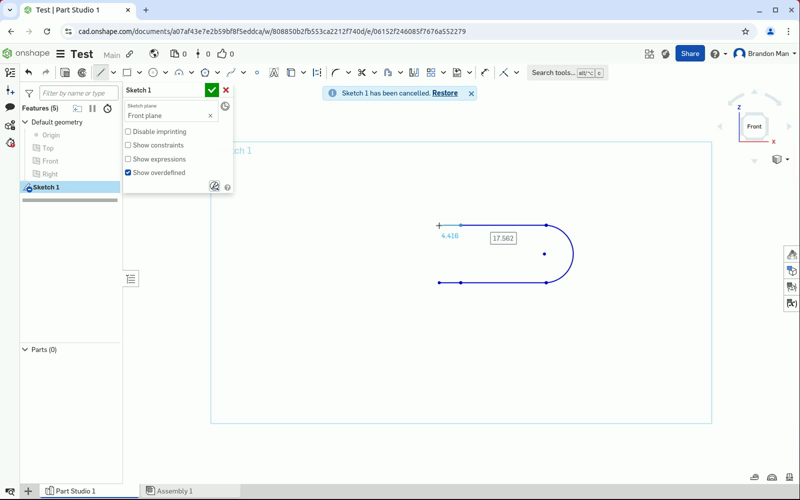
key_up(shift)
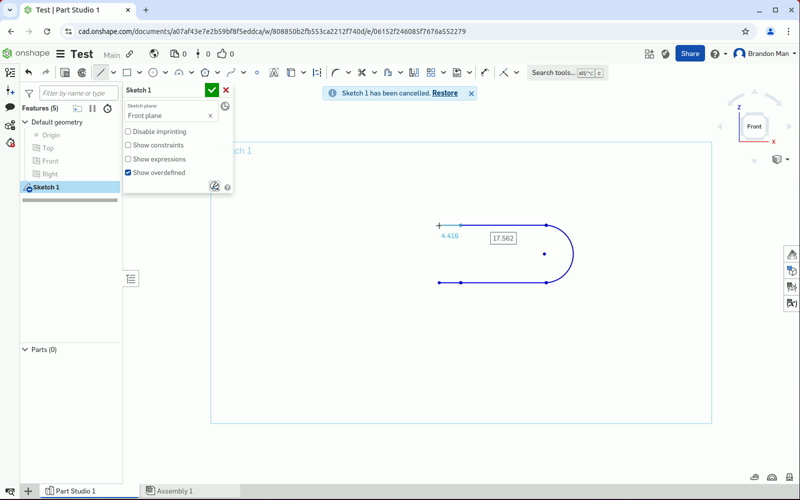
key(esc)
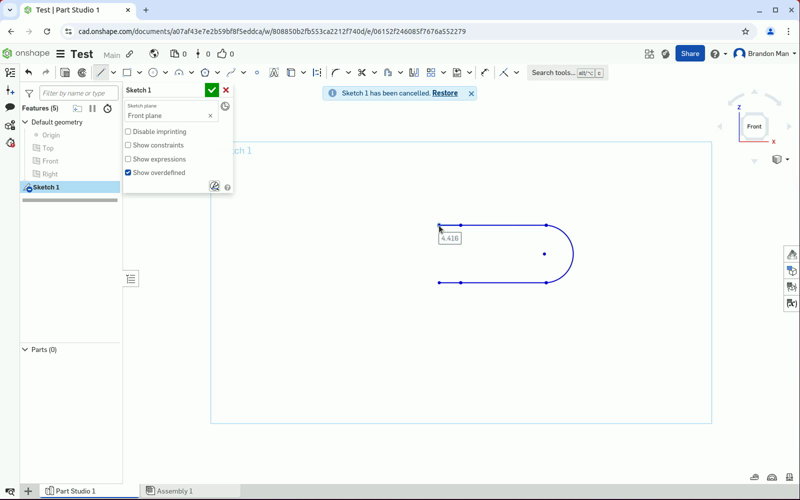
key(a)
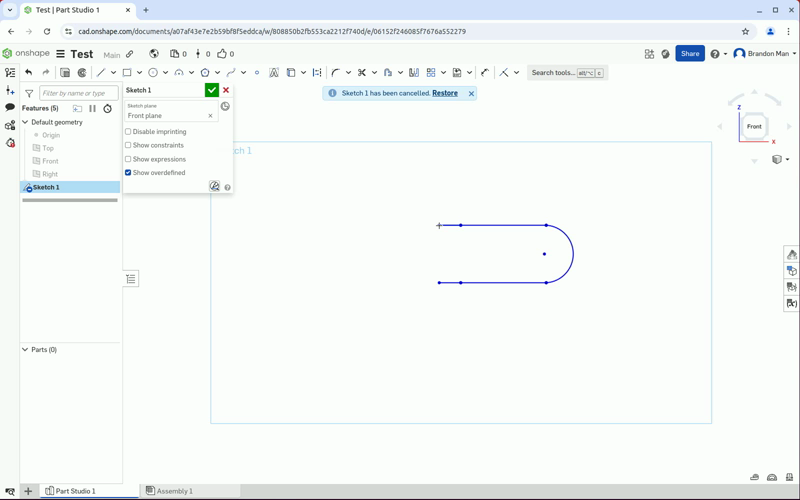
mouse_move(439, 225)
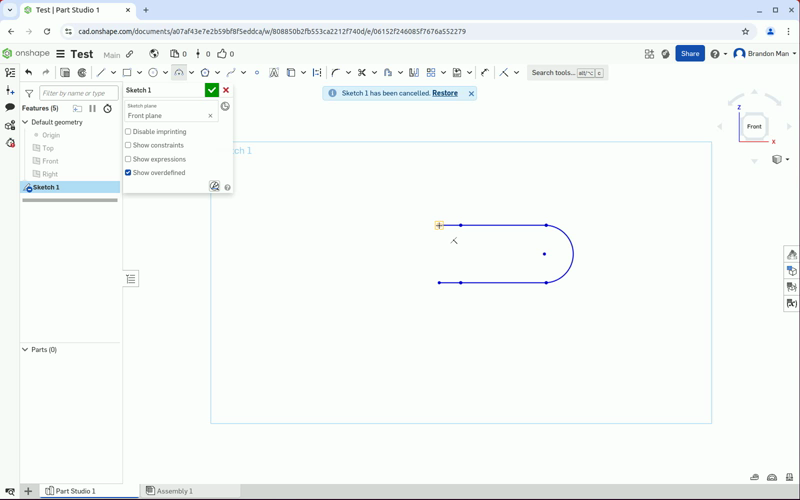
click(439, 225)
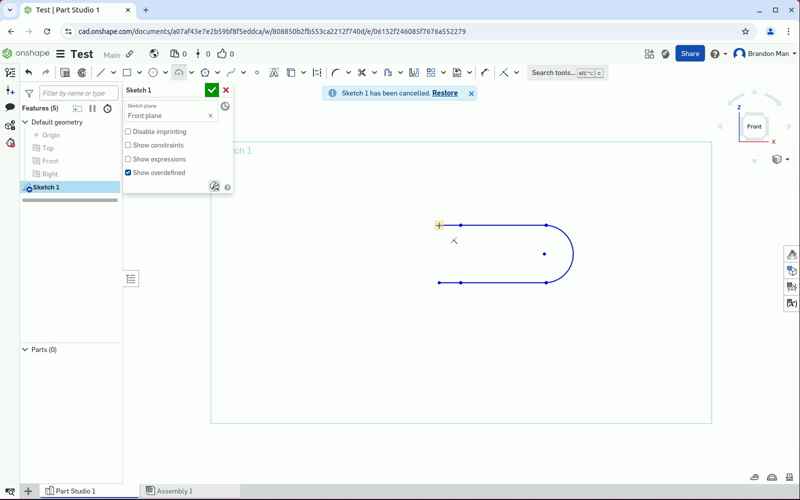
mouse_move(439, 282)
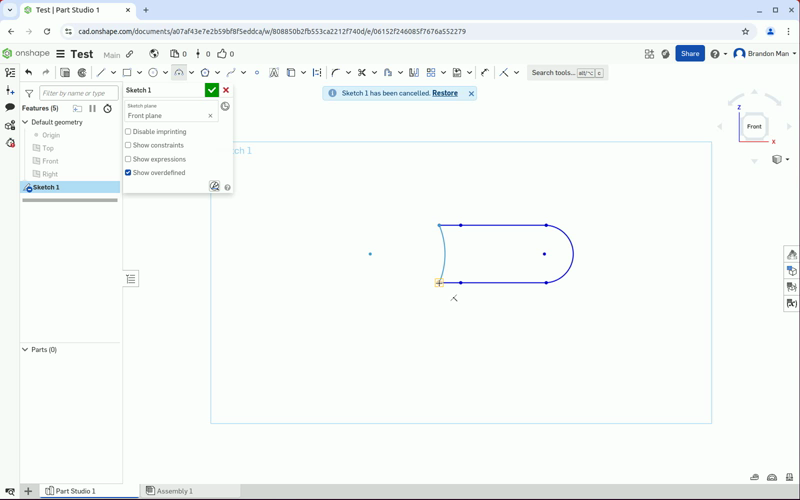
click(439, 282)
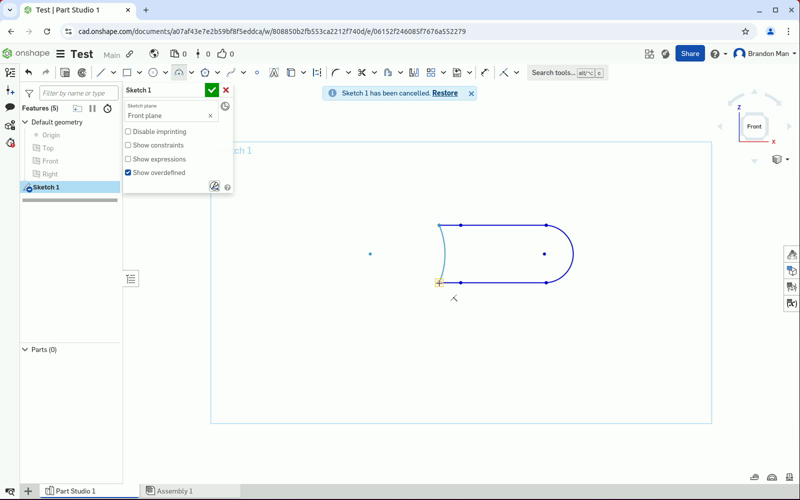
key_down(shift)
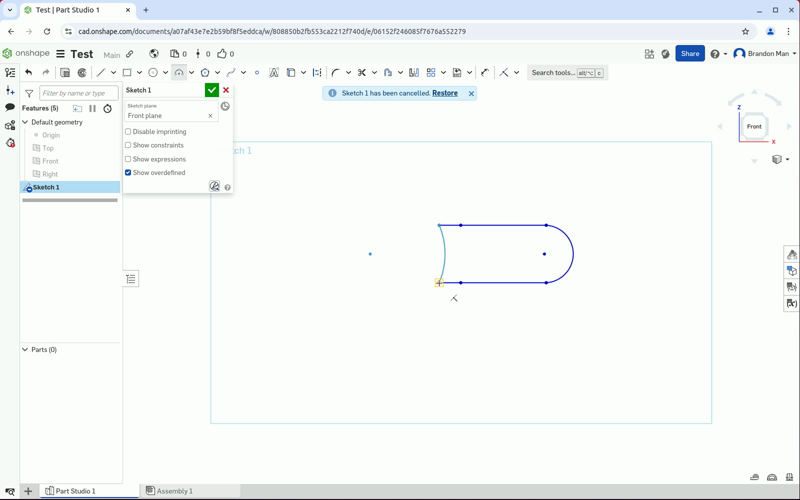
mouse_move(416, 254)
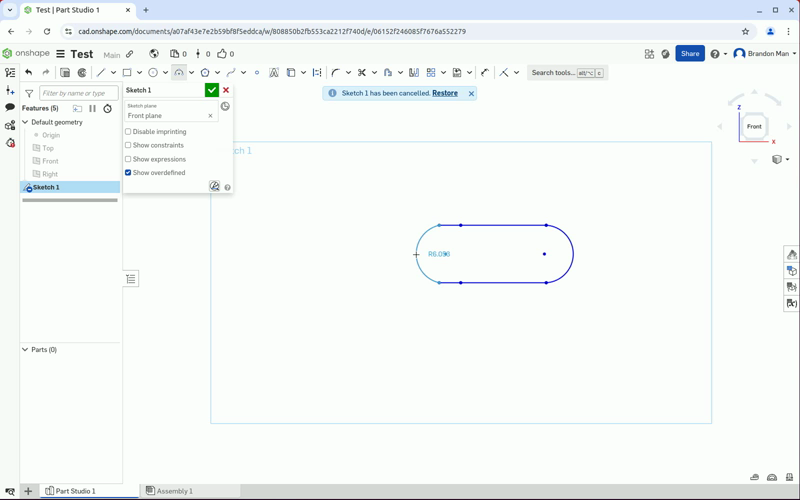
click(416, 254)
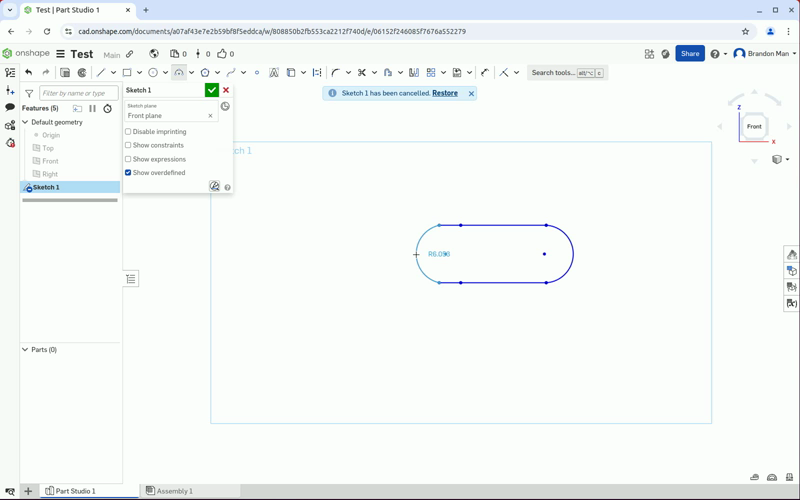
key_up(shift)
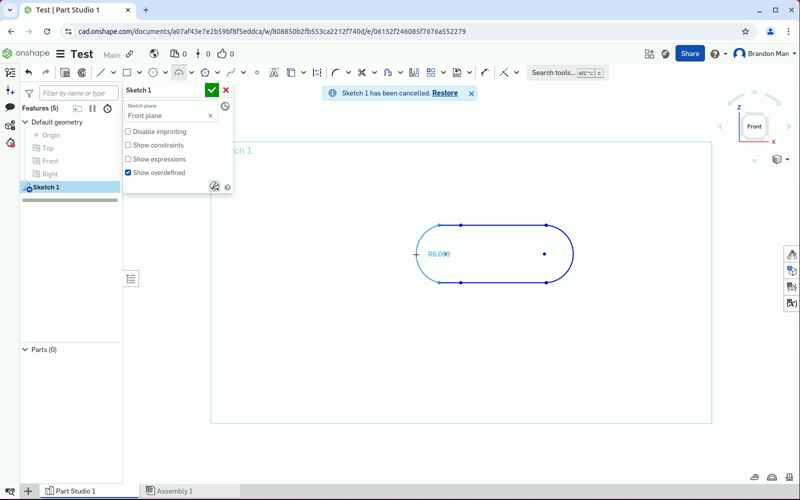
key(esc)
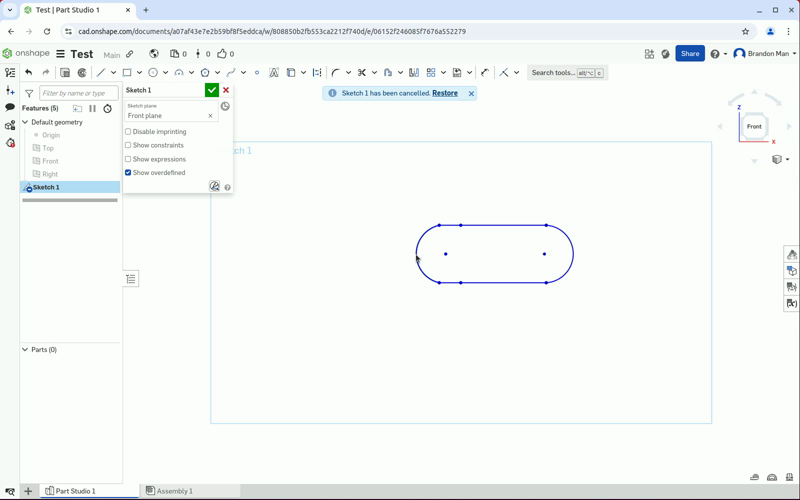
mouse_move(558, 235)
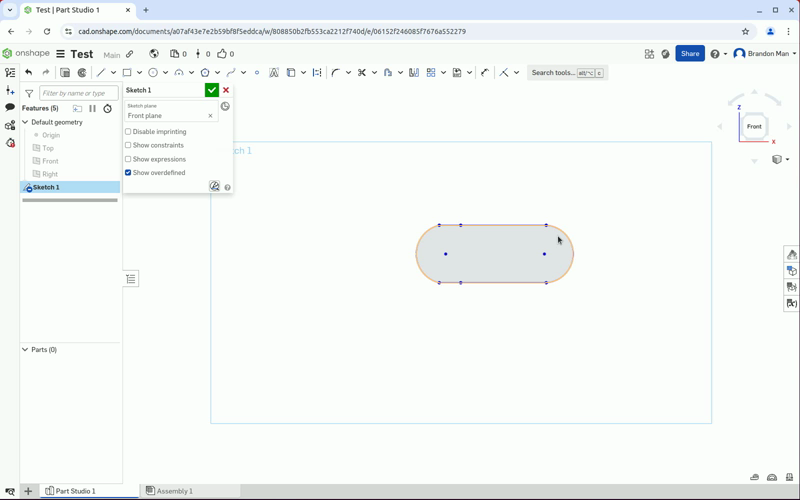
click(558, 235)
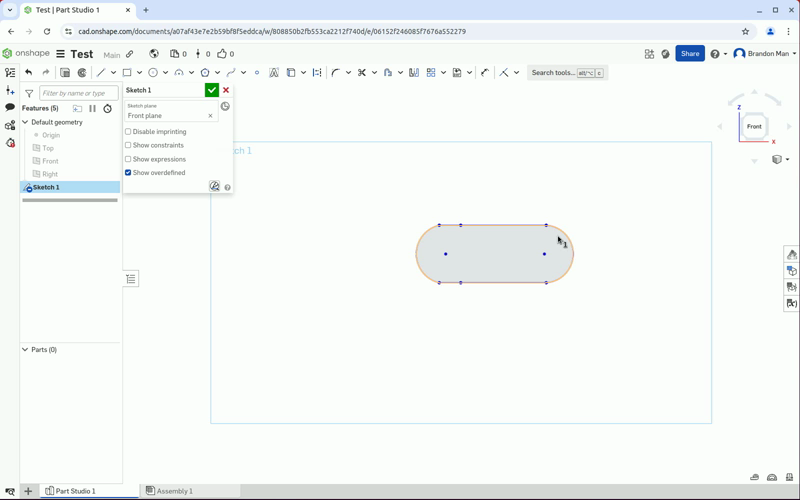
mouse_move(73, 352)
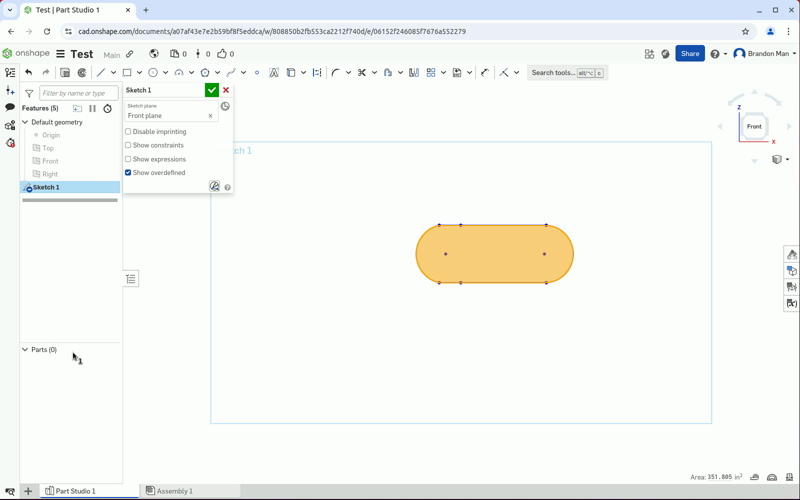
key(shift+y)
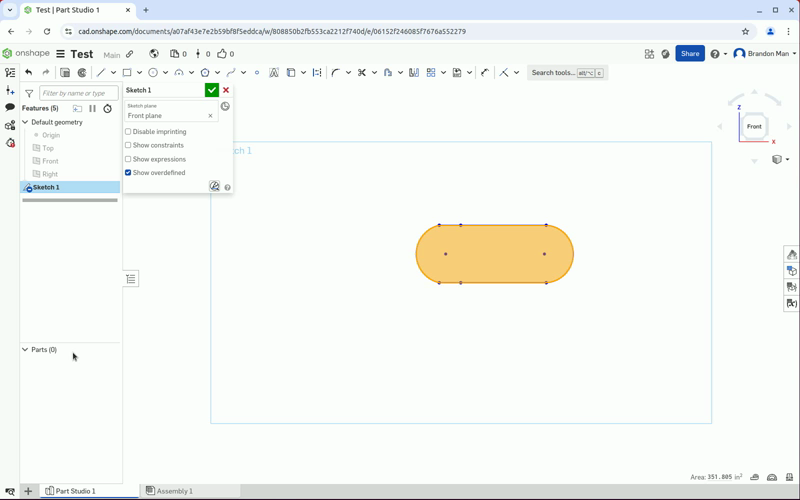
key(shift+e)
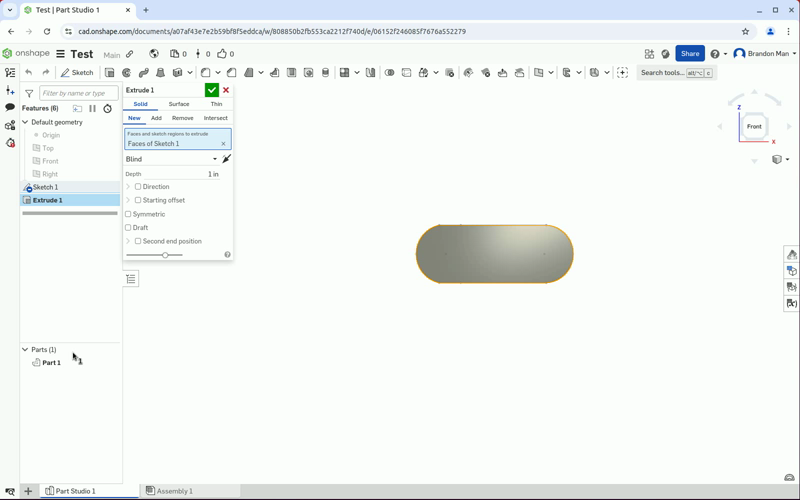
mouse_move(143, 106)
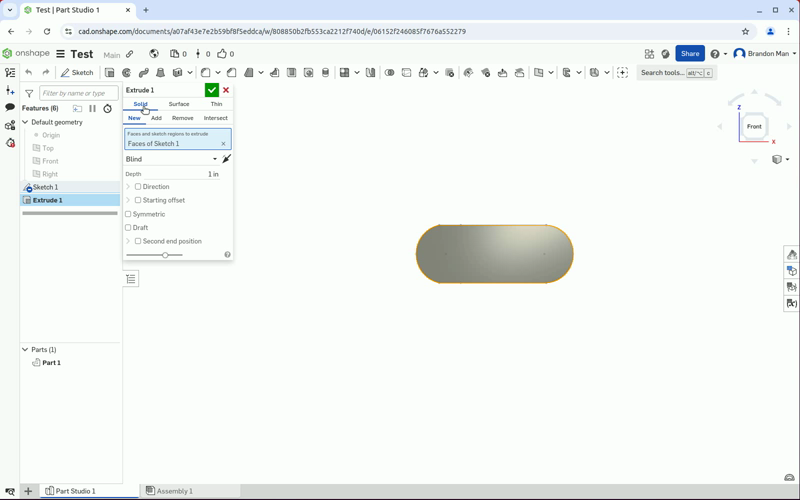
click(143, 106)
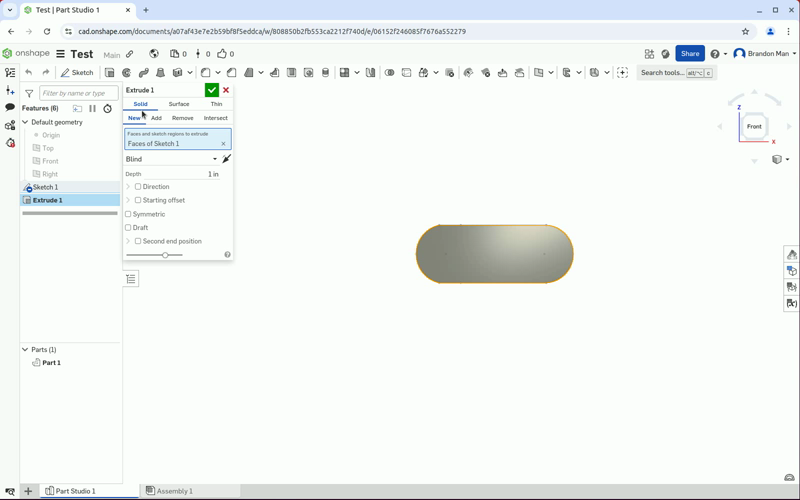
mouse_move(137, 120)
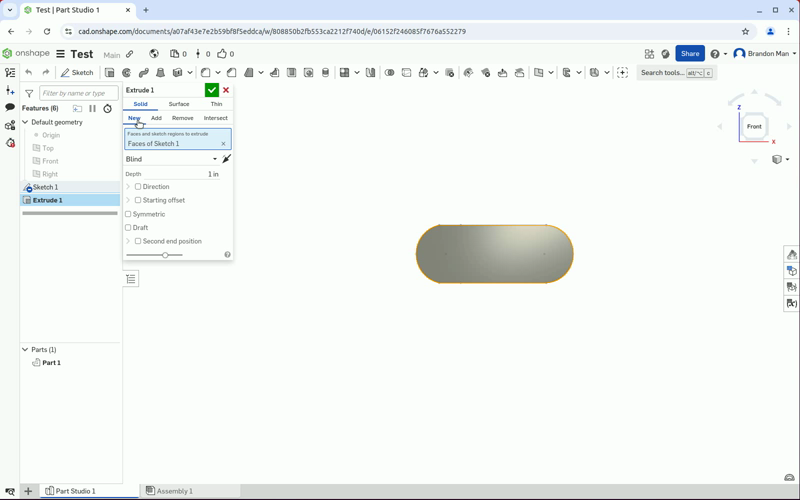
click(137, 120)
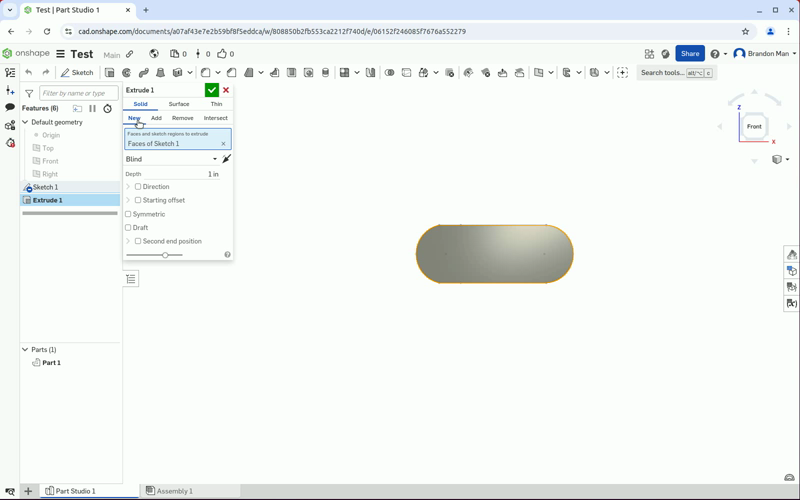
key(tab, 4)
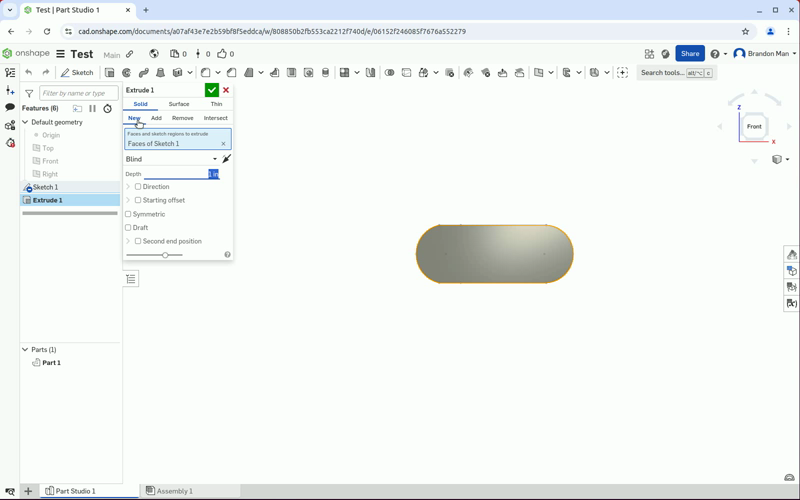
text(0.481)
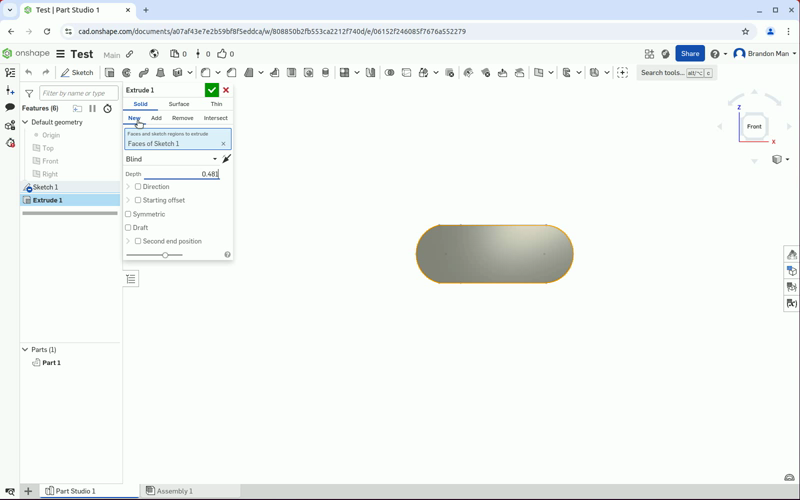
key(enter)
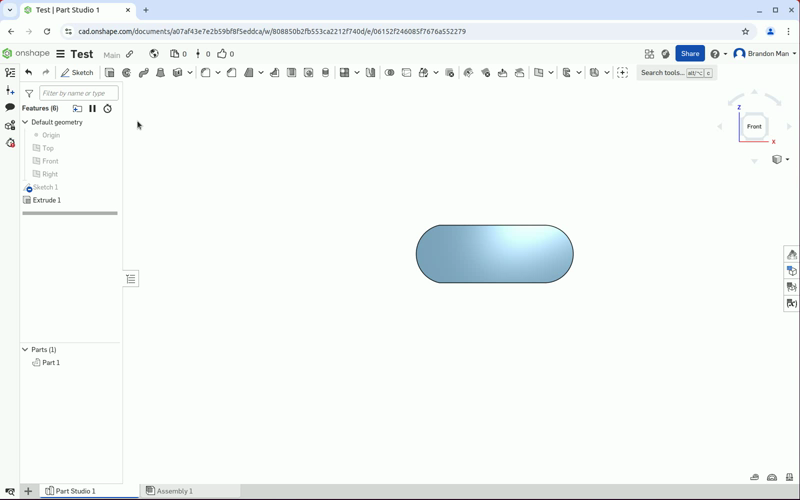
key(shift+h)
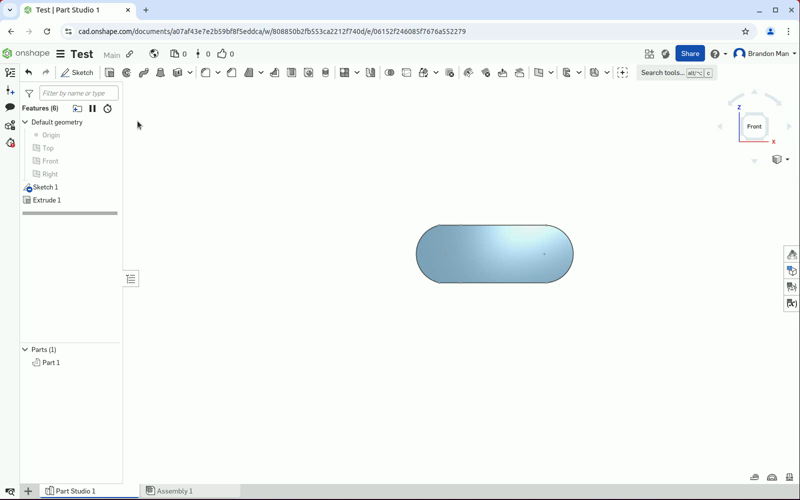
key(shift+h)
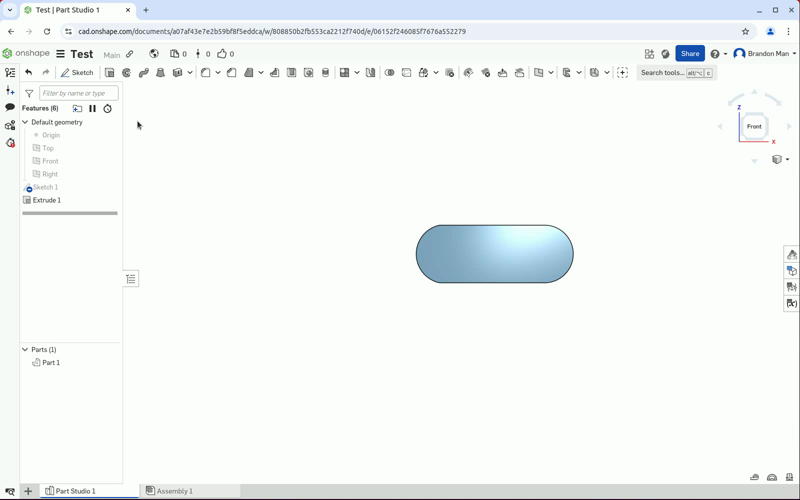
mouse_move(73, 189)
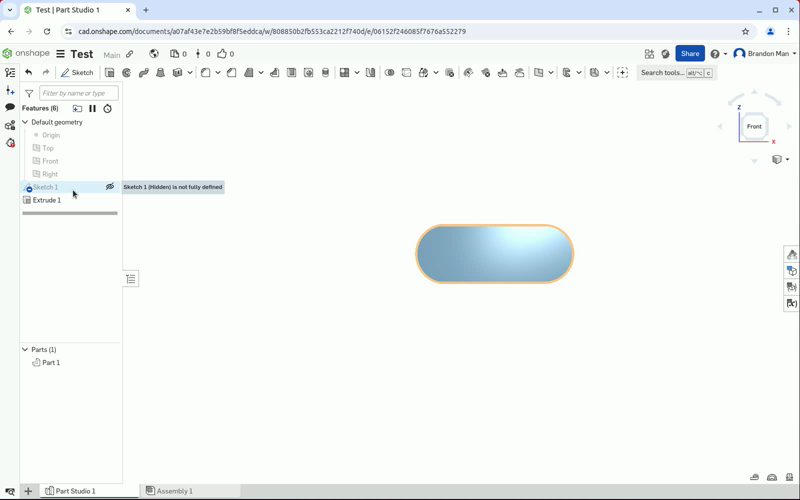
click(73, 189)
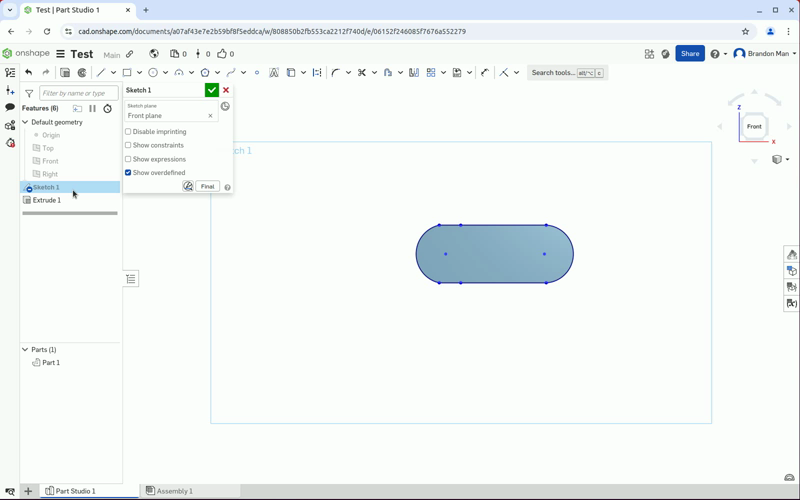
mouse_move(229, 92)
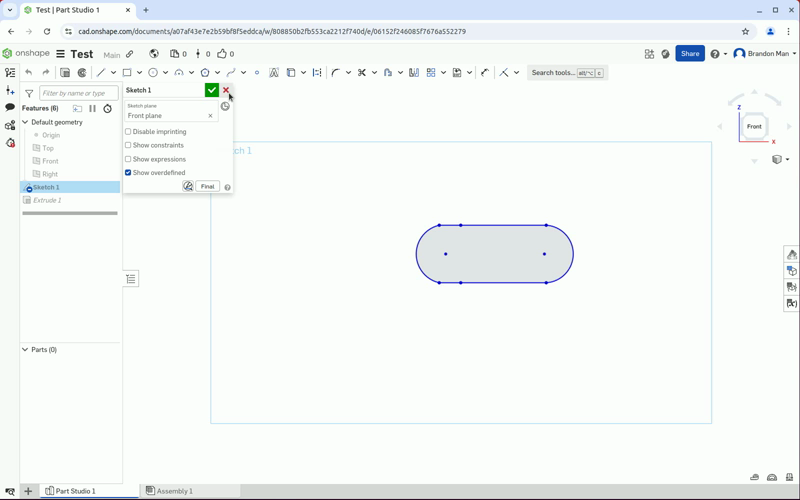
click(229, 92)
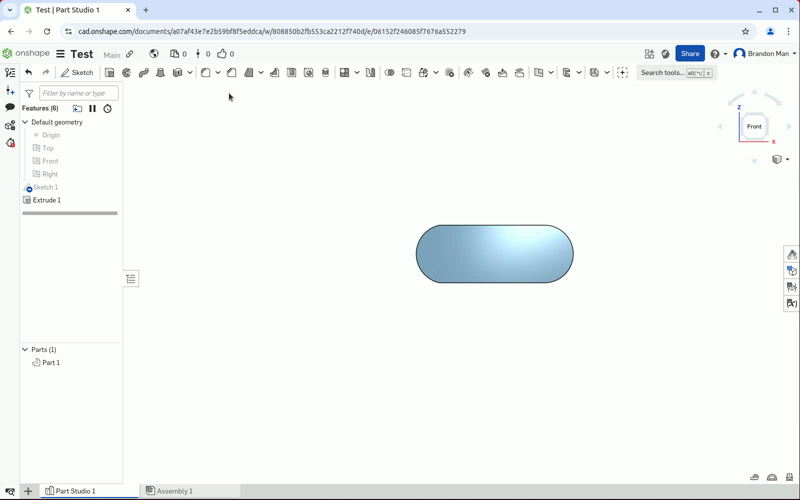
mouse_move(541, 75)
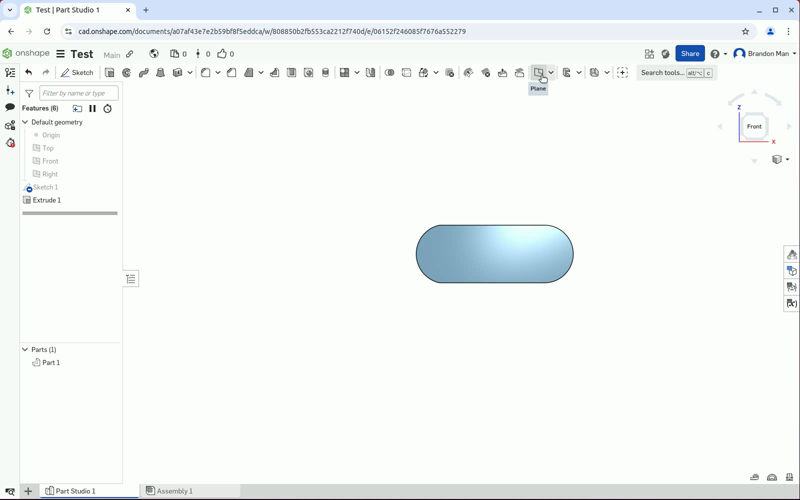
click(541, 75)
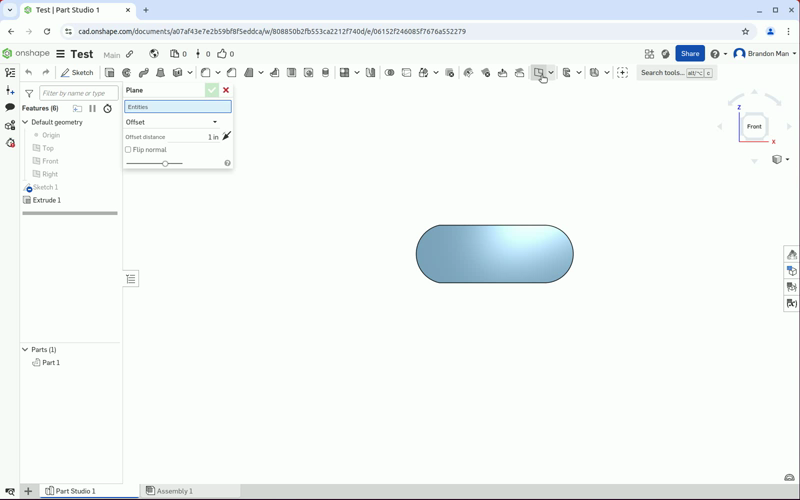
mouse_move(73, 163)
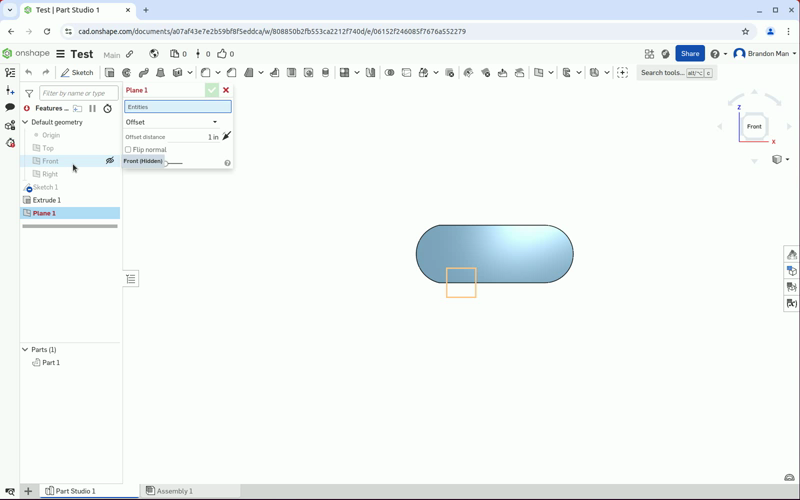
click(73, 163)
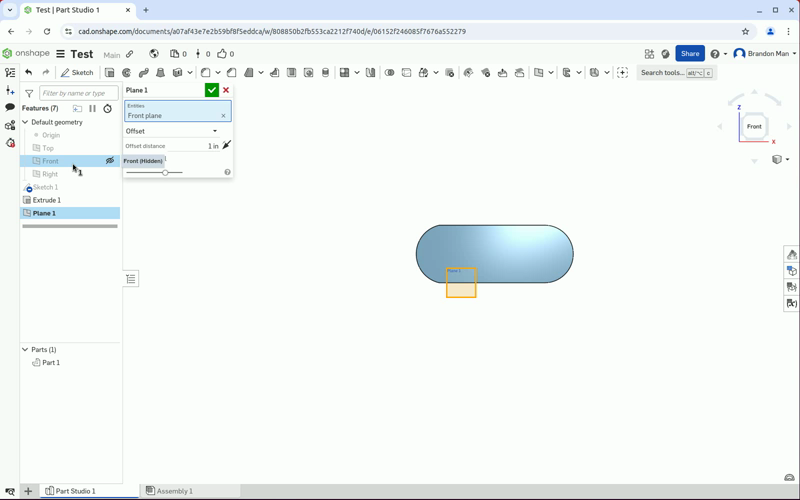
key(tab, 2)
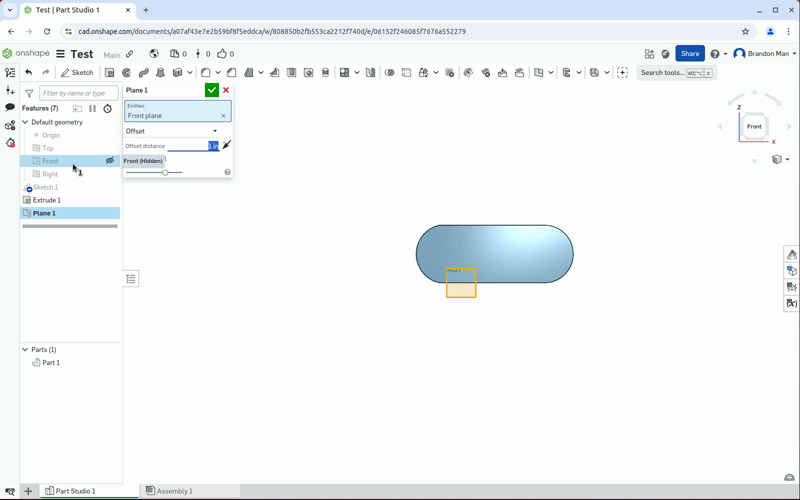
text(0.493)
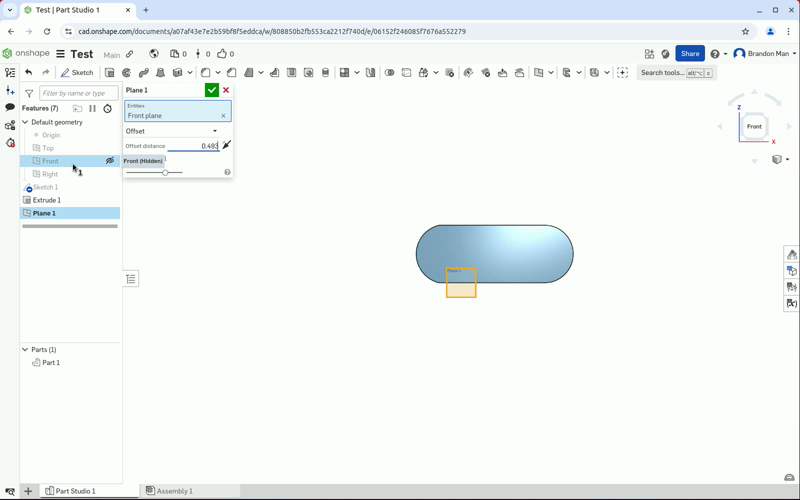
key(enter, 2)
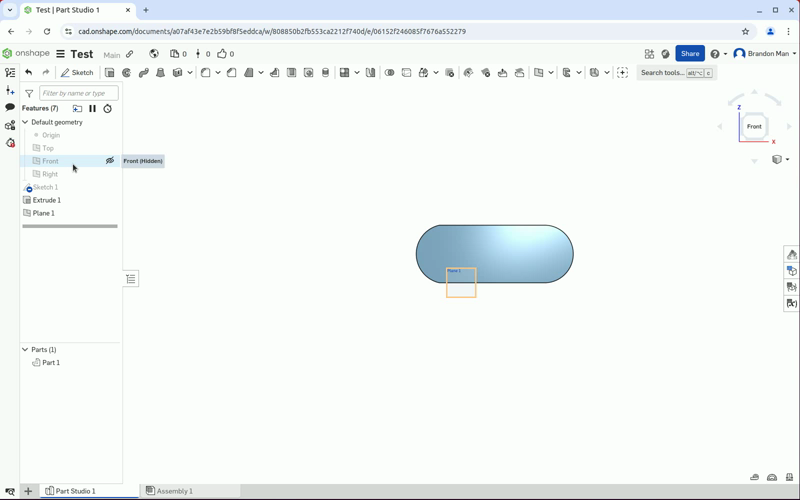
key(shift+s)
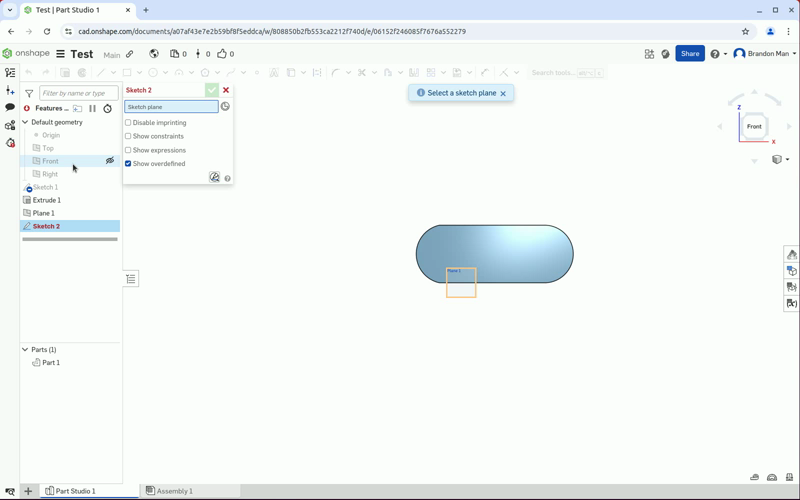
mouse_move(73, 215)
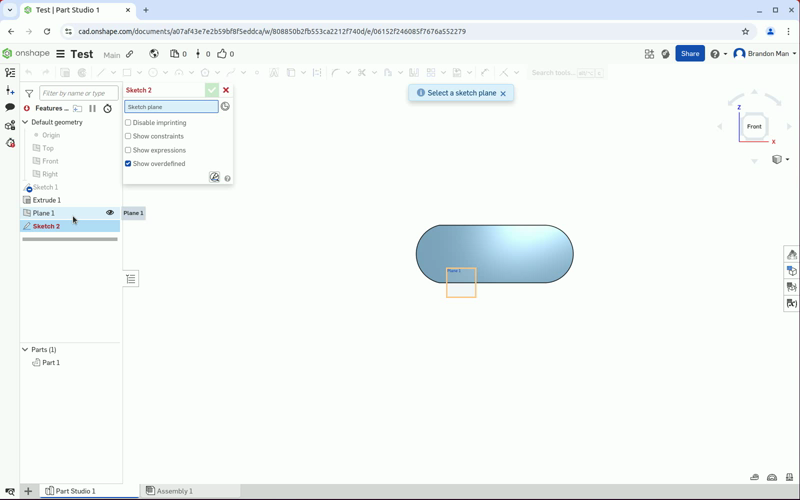
click(73, 215)
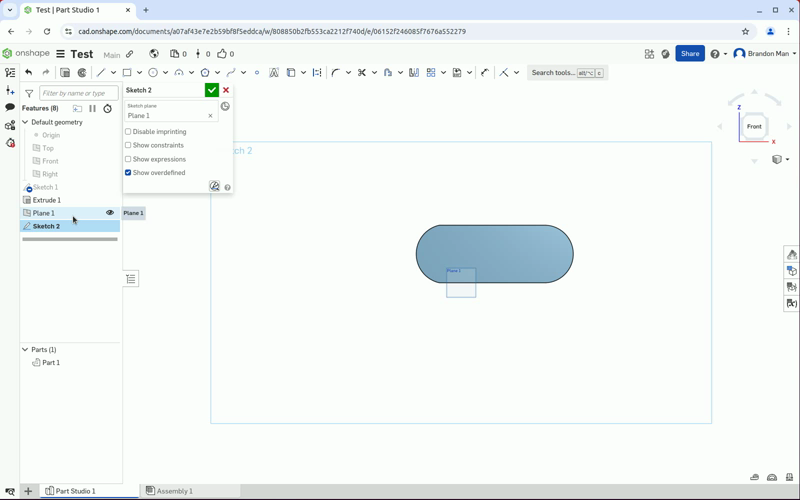
mouse_move(73, 352)
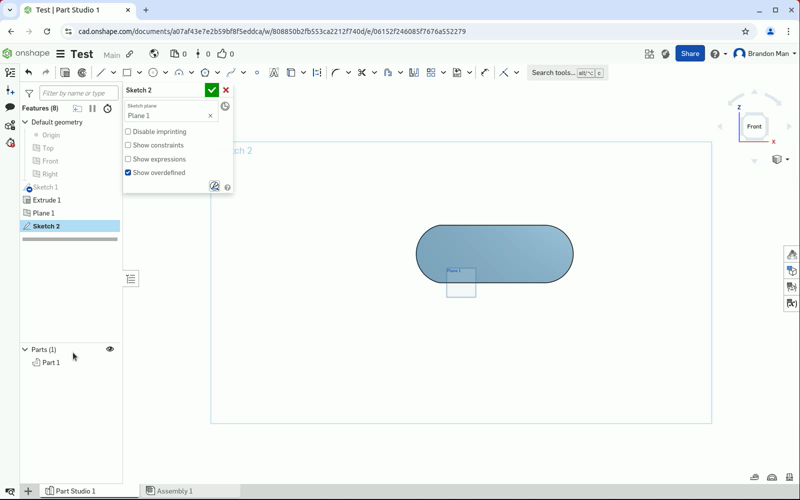
key(y)
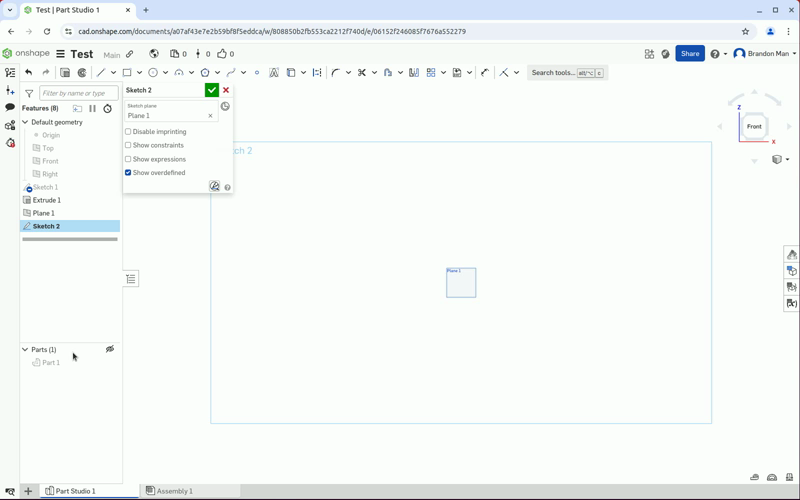
key(c)
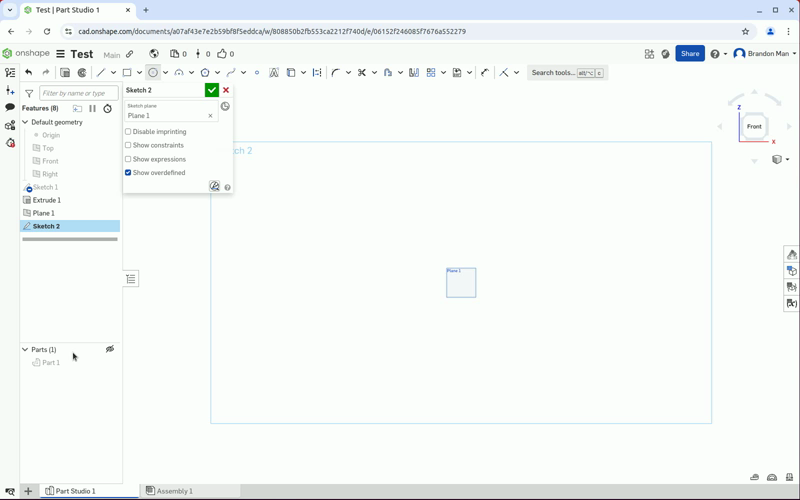
key_down(shift)
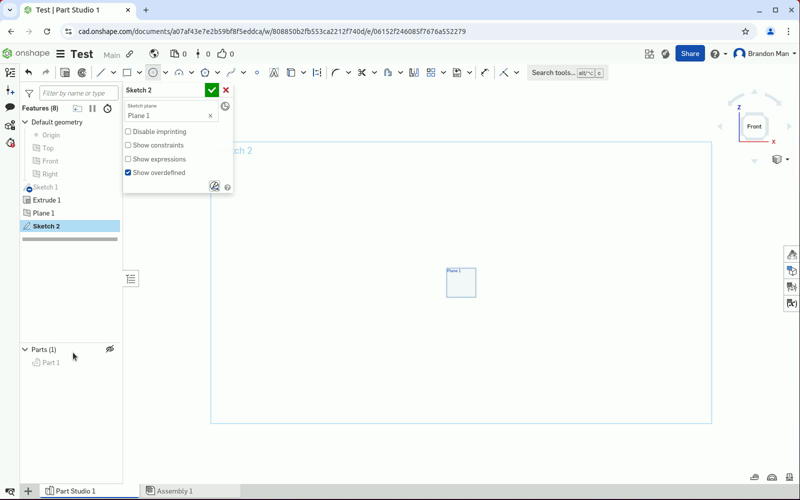
mouse_move(528, 238)
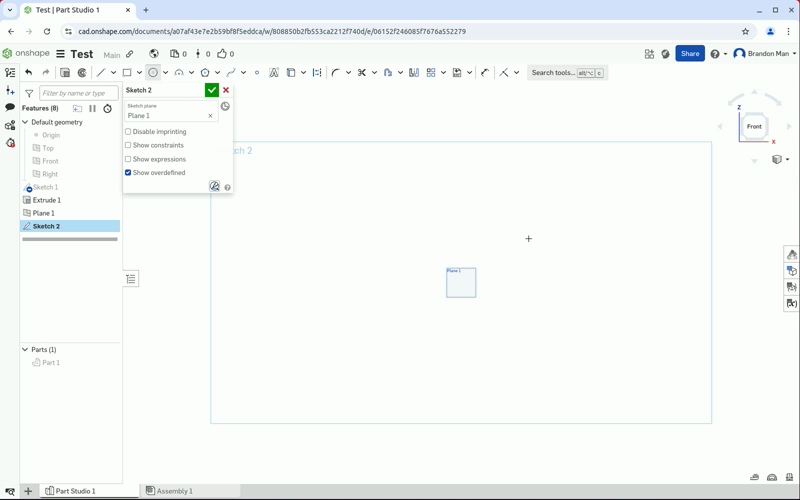
click(528, 238)
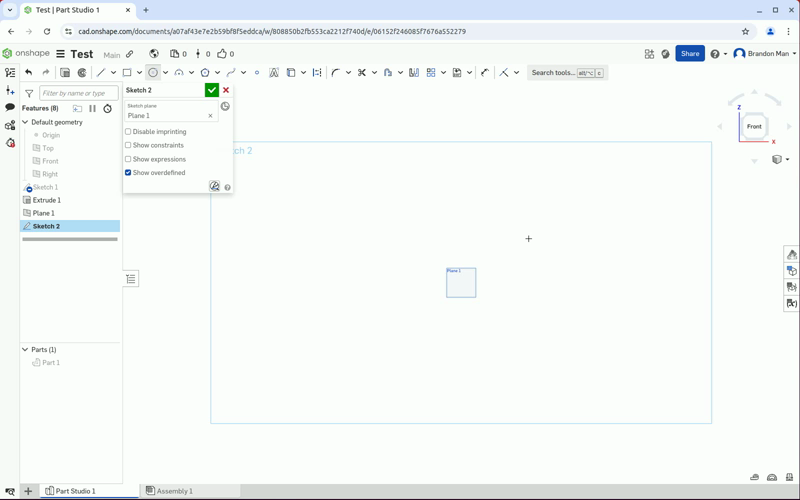
key_up(shift)
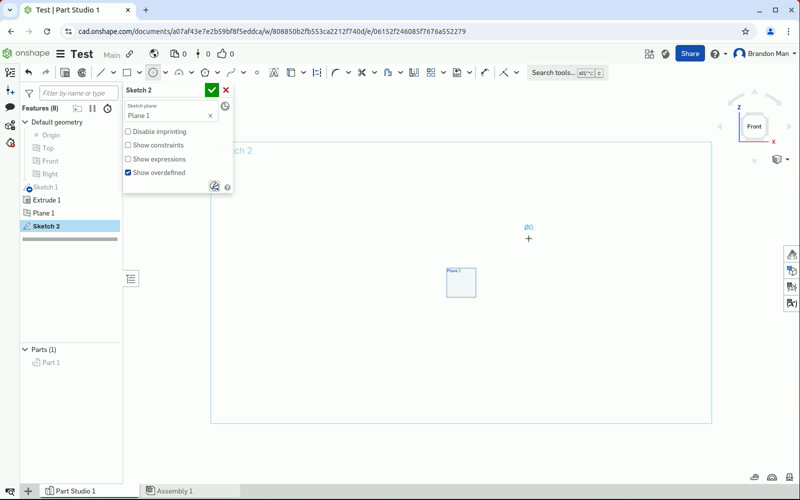
mouse_move(531, 238)
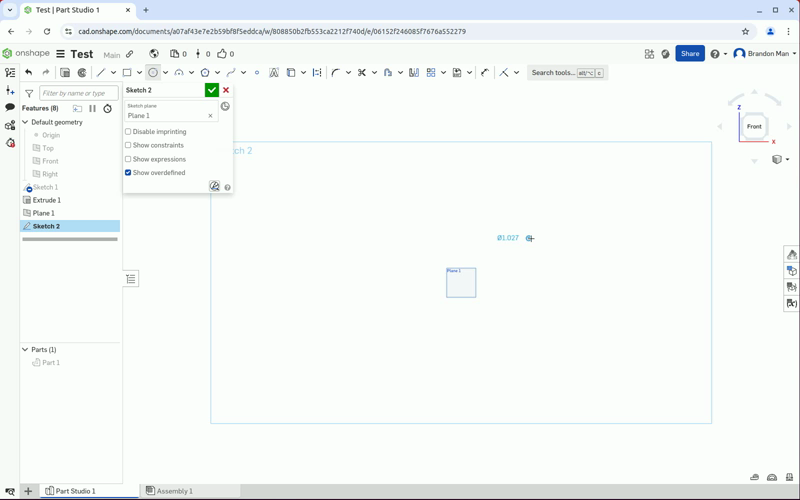
scroll(6)
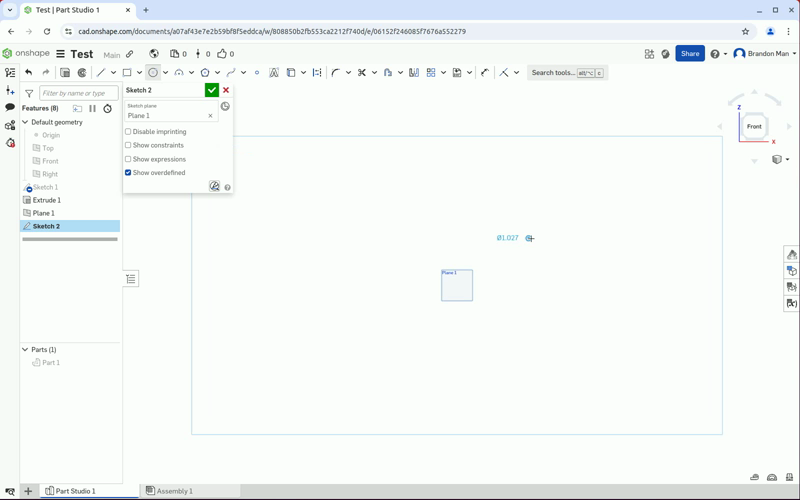
scroll(6)
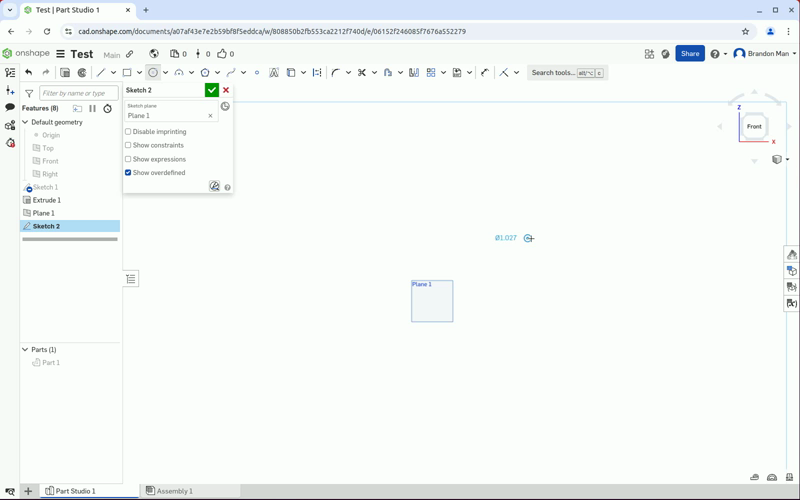
scroll(6)
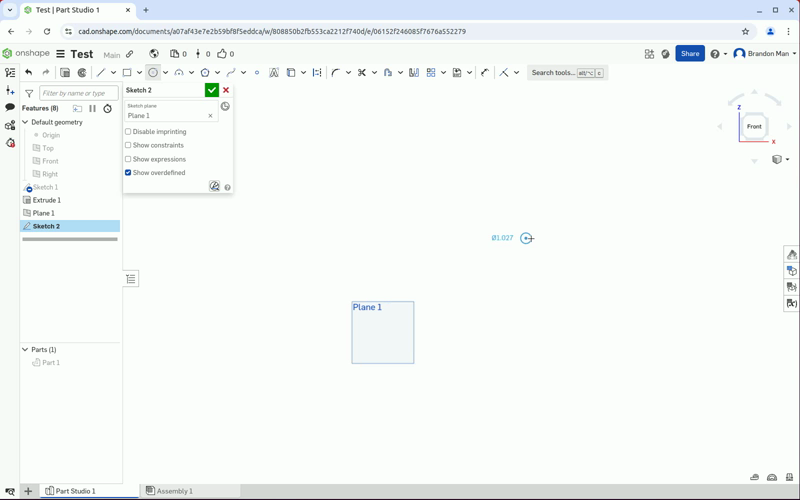
scroll(6)
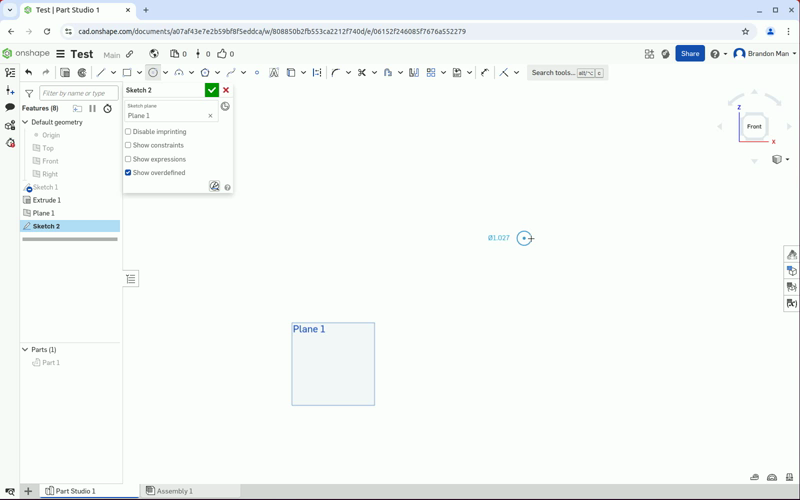
scroll(6)
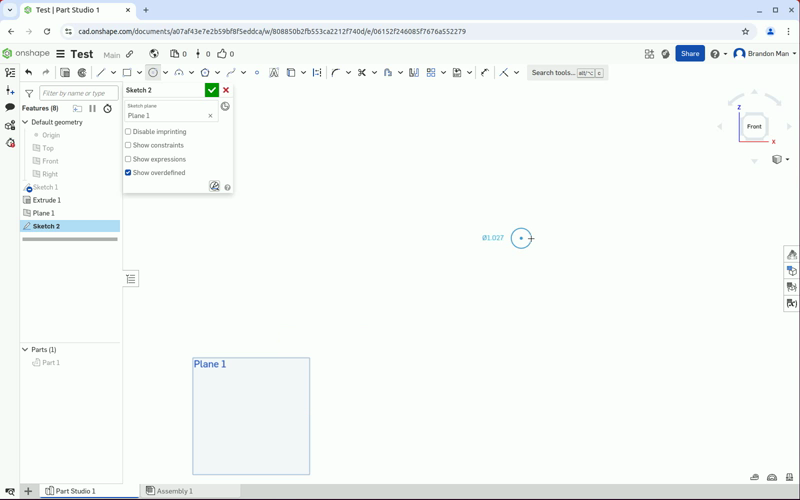
scroll(6)
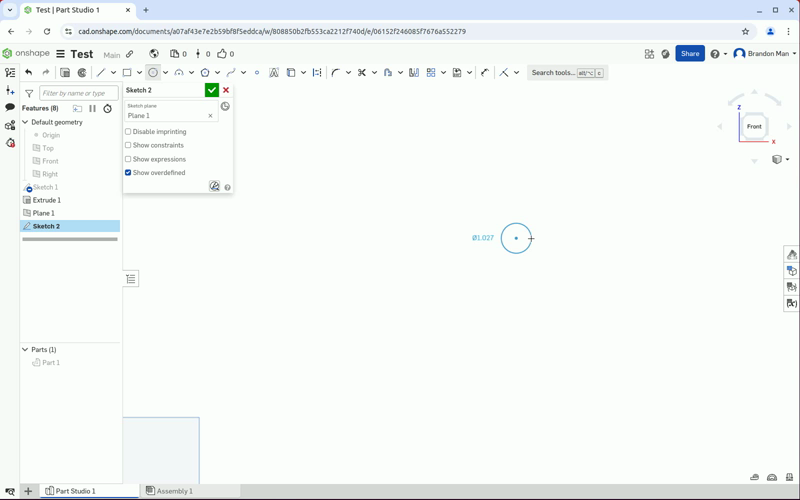
scroll(6)
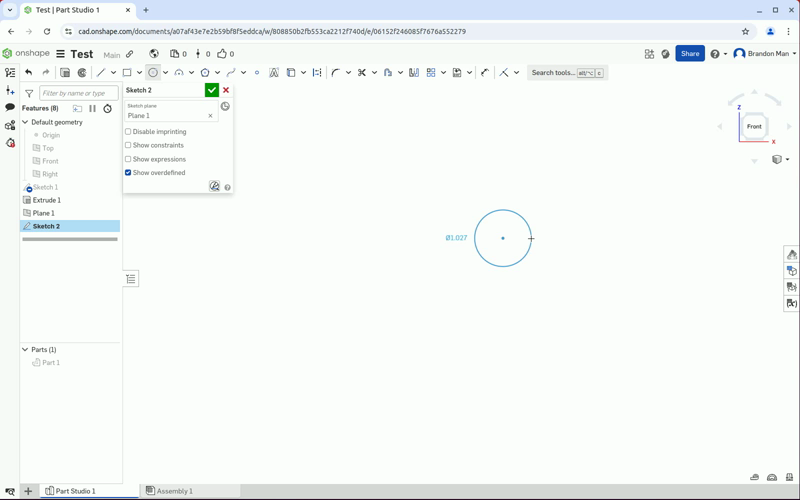
click(531, 238)
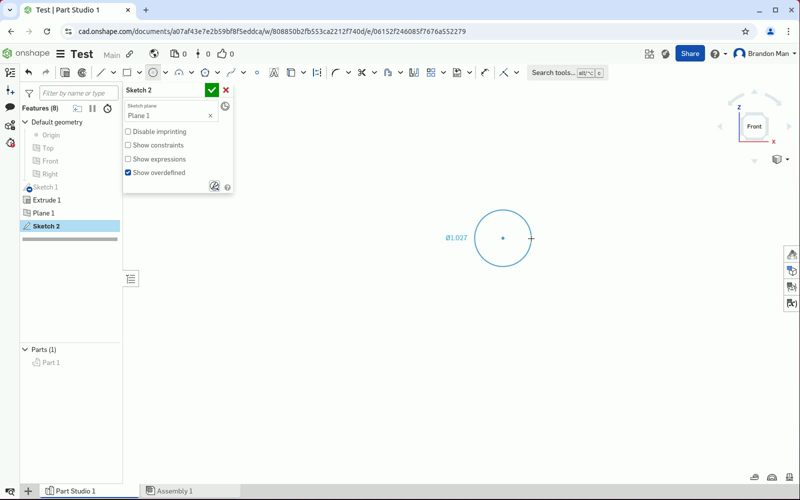
scroll(-6)
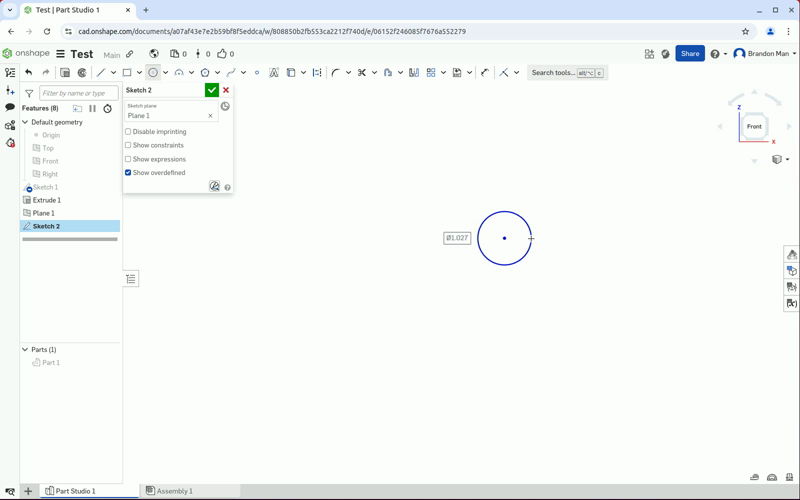
scroll(-6)
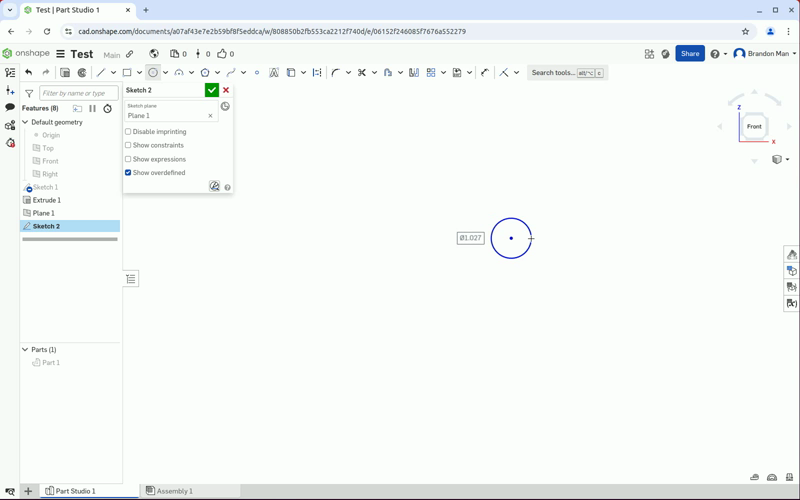
scroll(-6)
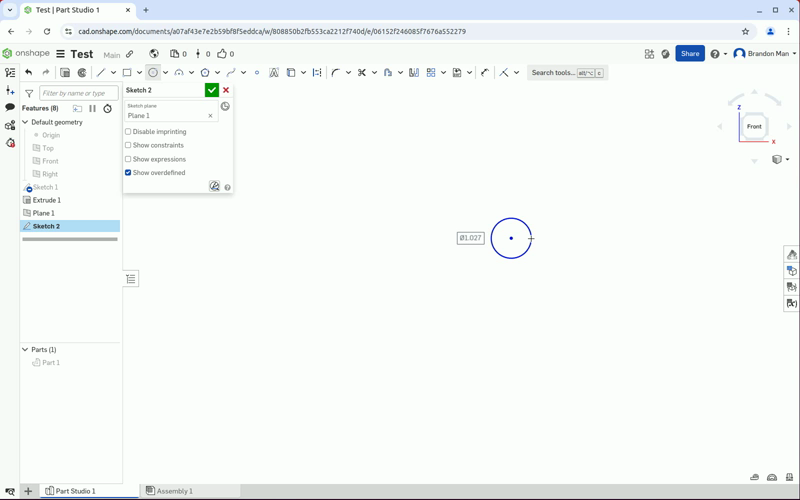
scroll(-6)
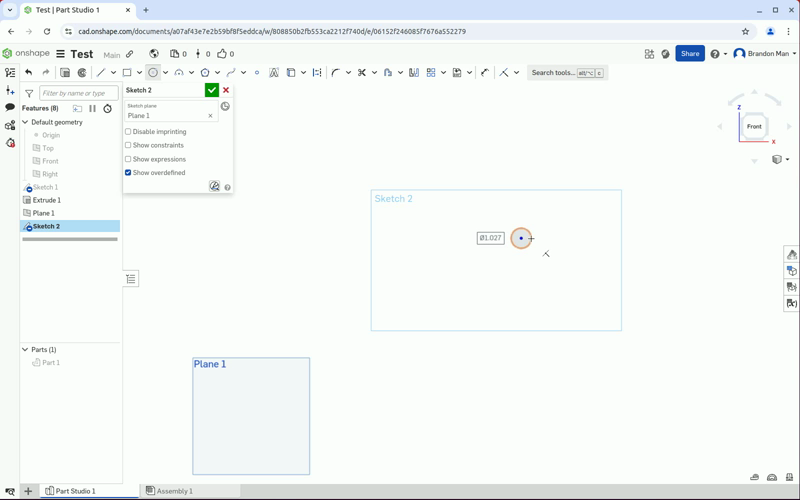
scroll(-6)
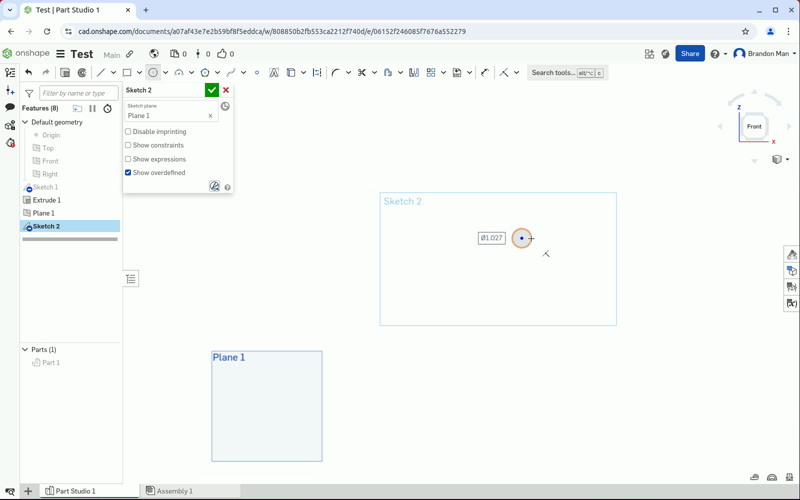
scroll(-6)
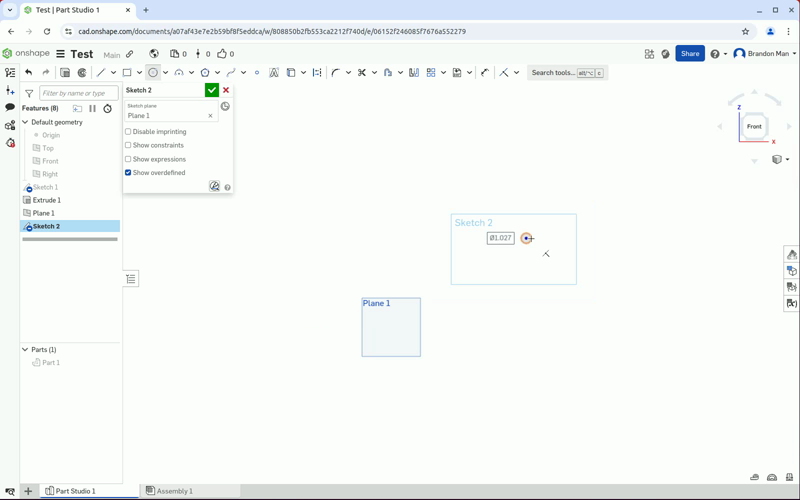
scroll(-6)
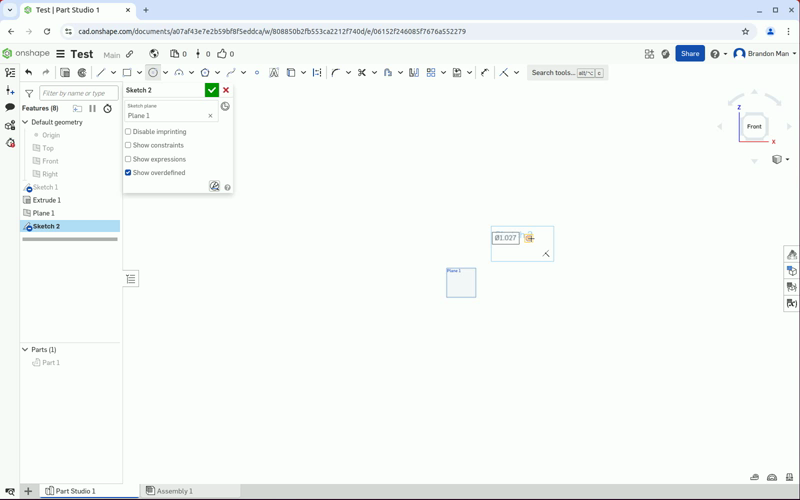
key(esc)
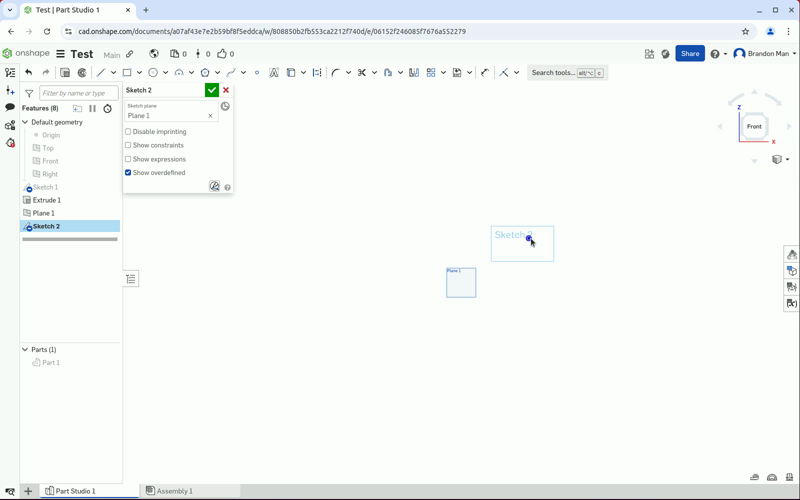
mouse_move(528, 240)
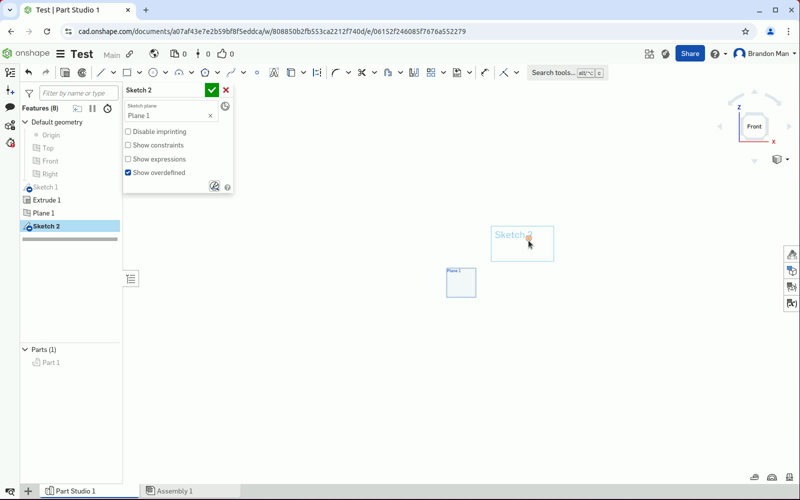
scroll(6)
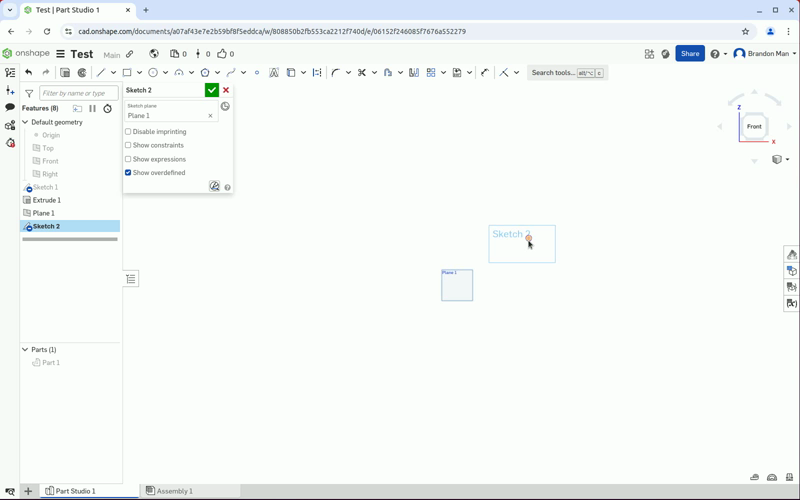
scroll(6)
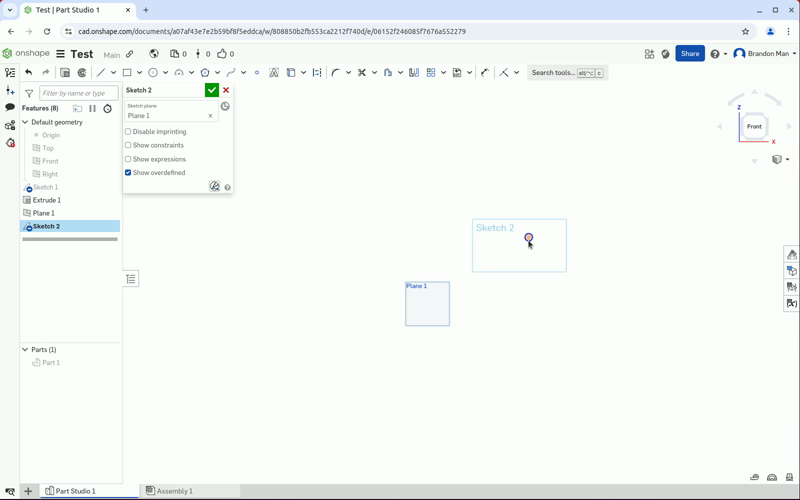
scroll(6)
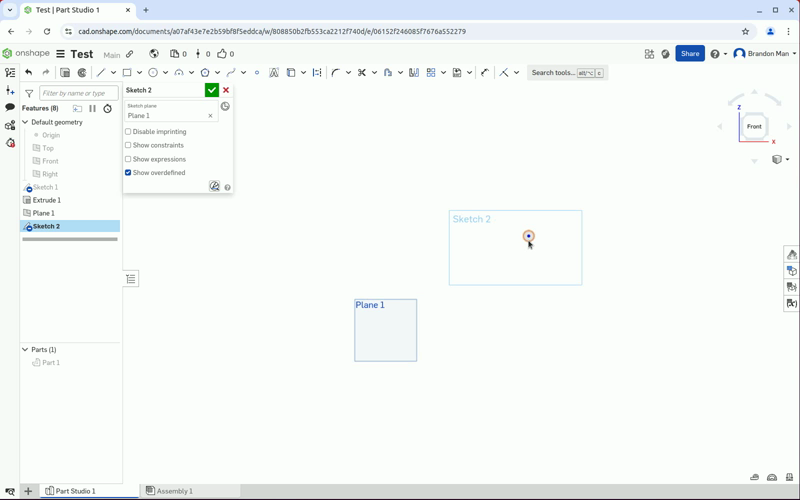
scroll(6)
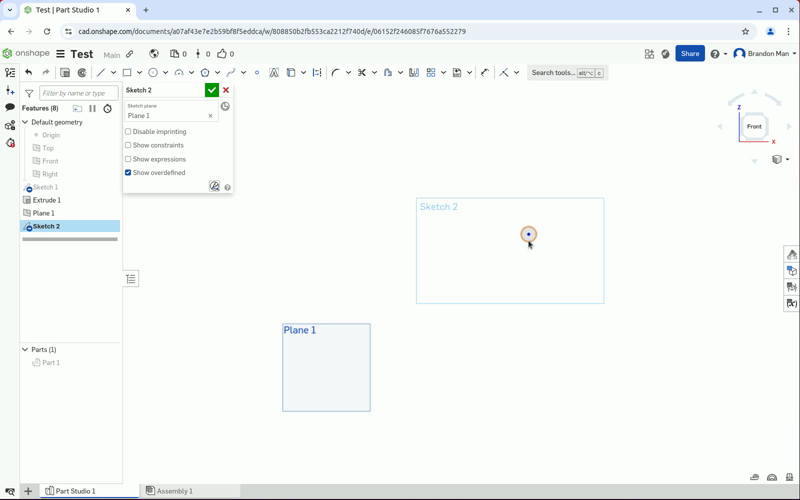
scroll(6)
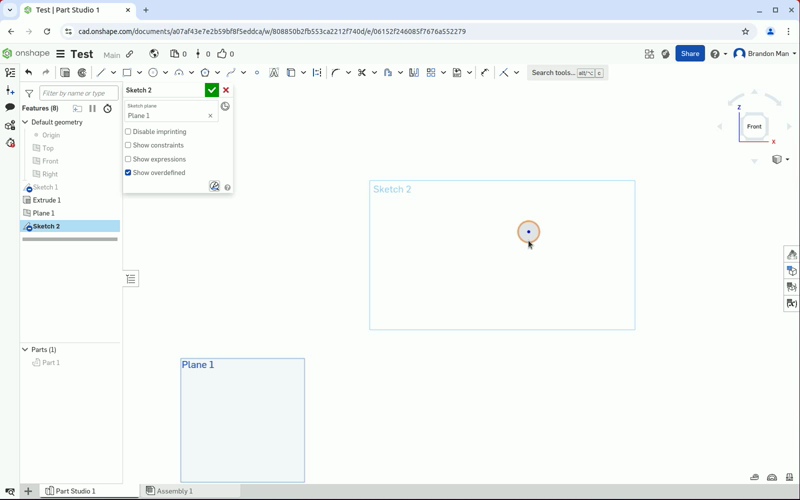
scroll(6)
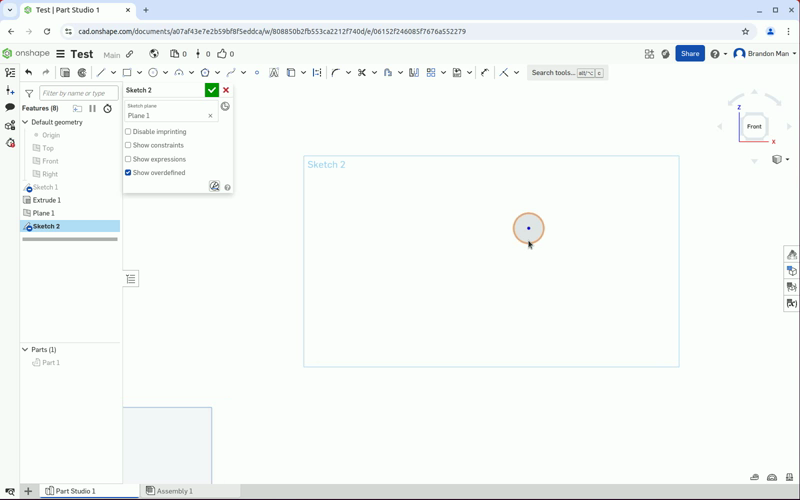
scroll(6)
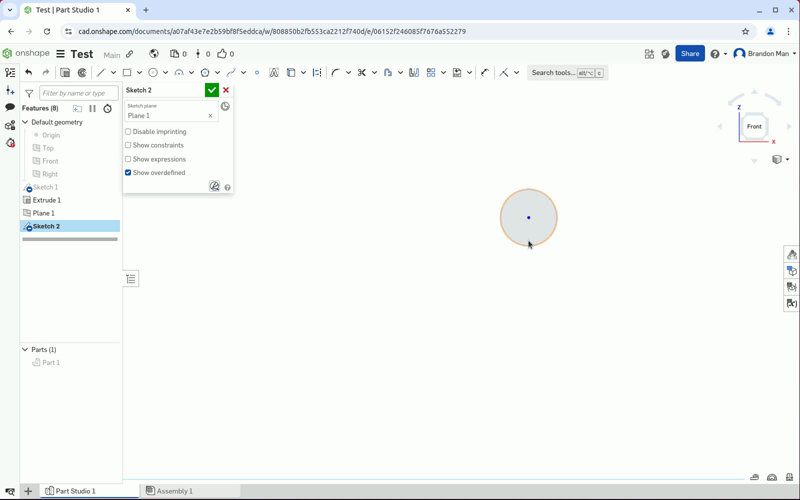
click(528, 240)
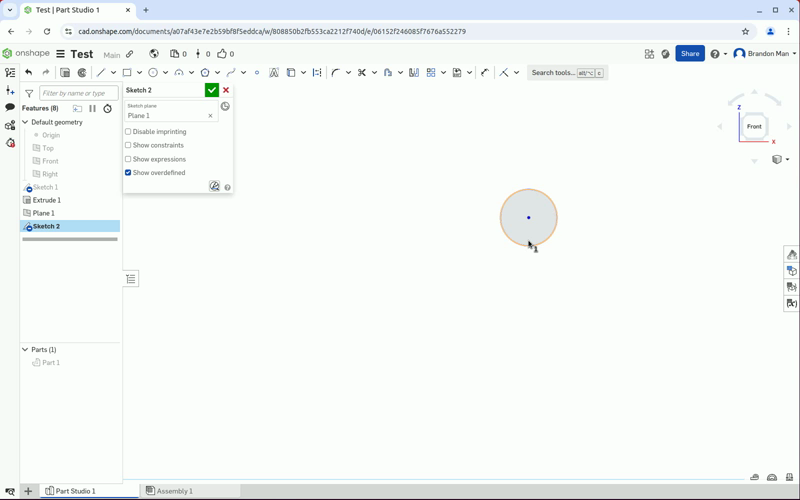
scroll(-6)
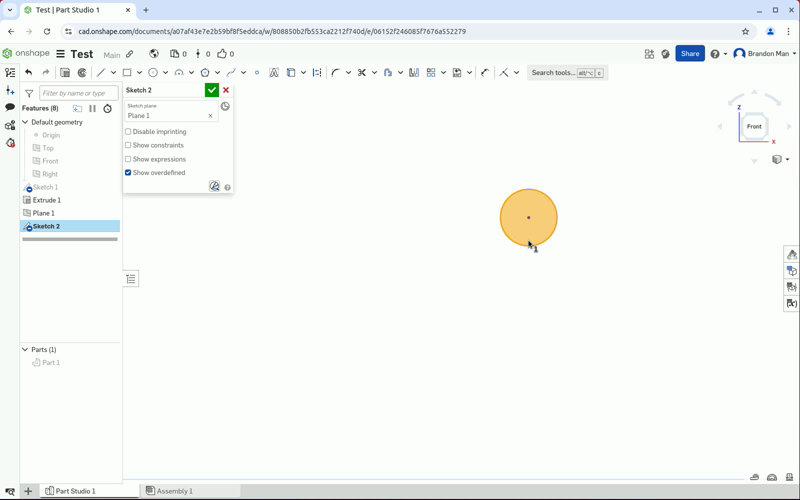
scroll(-6)
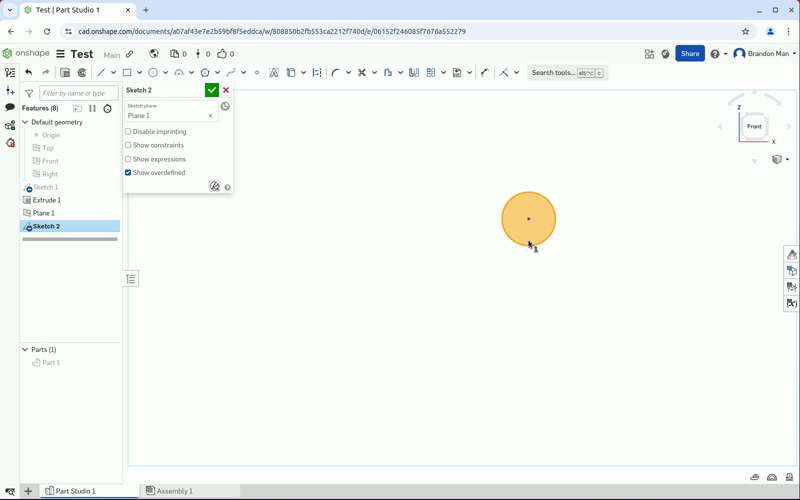
scroll(-6)
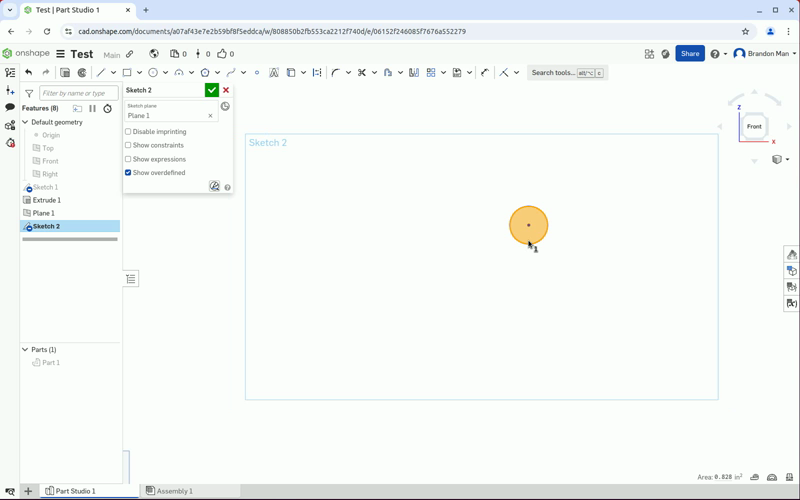
scroll(-6)
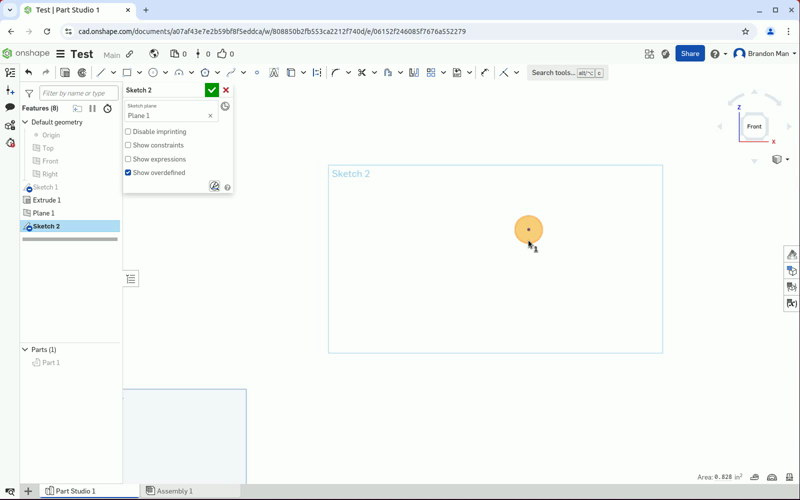
scroll(-6)
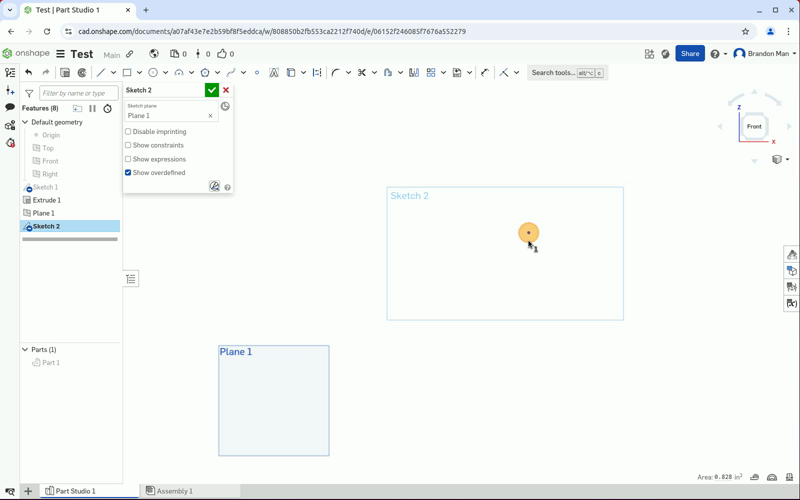
scroll(-6)
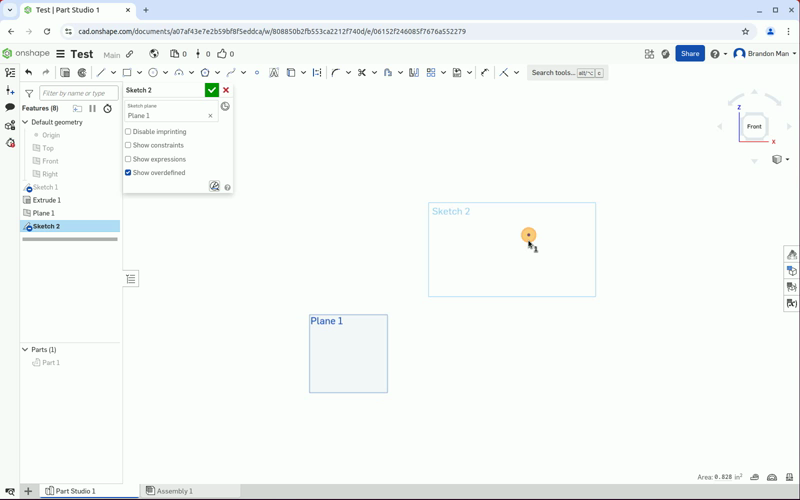
scroll(-6)
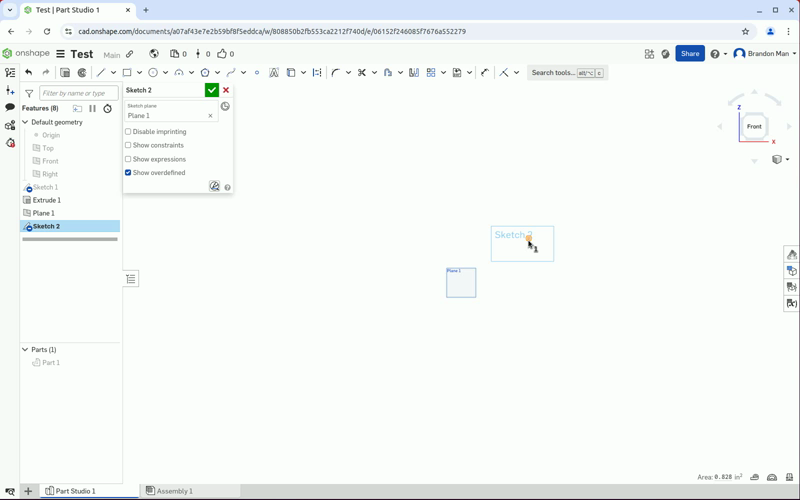
mouse_move(73, 352)
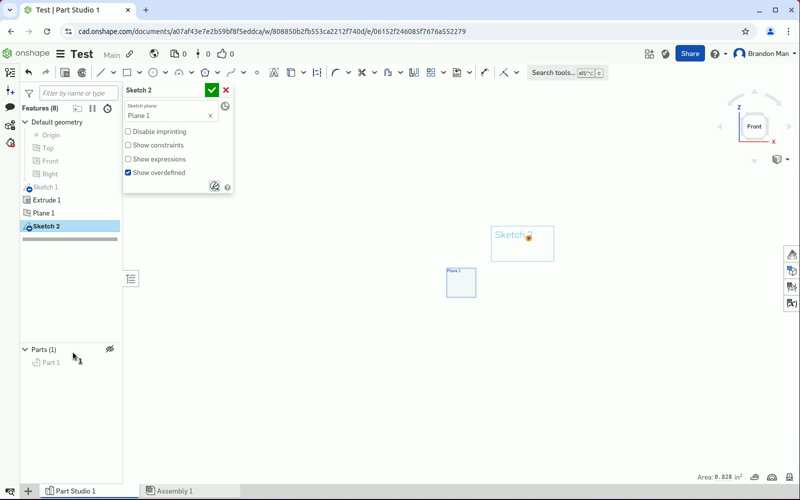
key(shift+y)
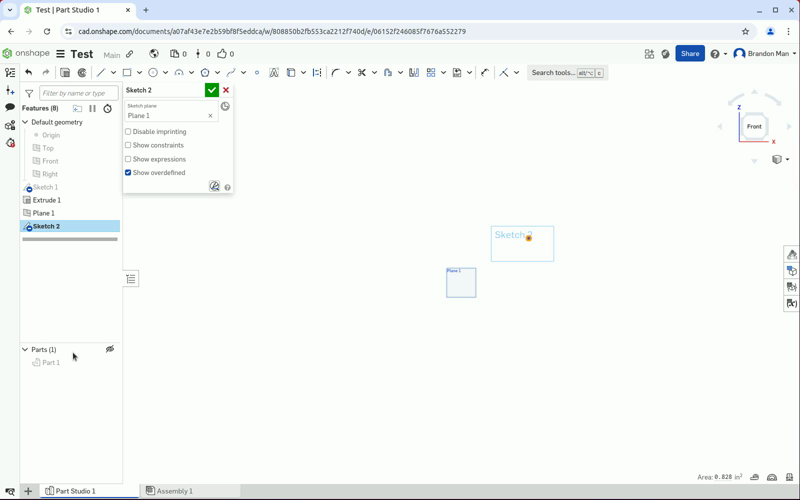
key(shift+e)
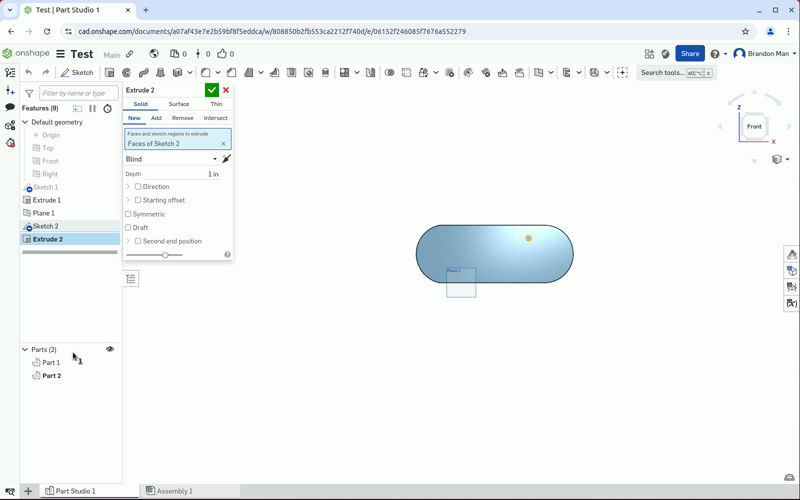
mouse_move(143, 106)
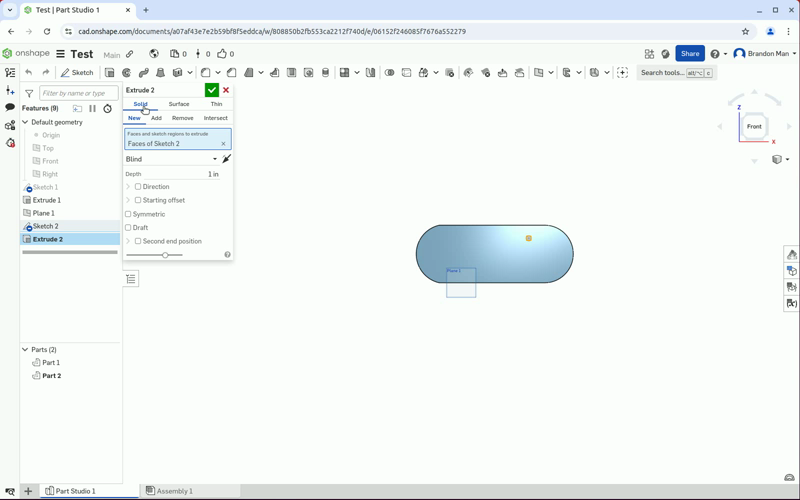
click(143, 106)
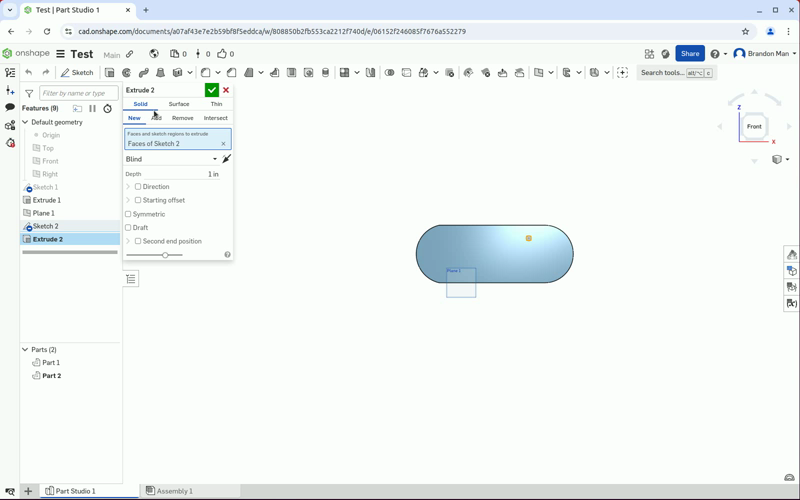
mouse_move(186, 120)
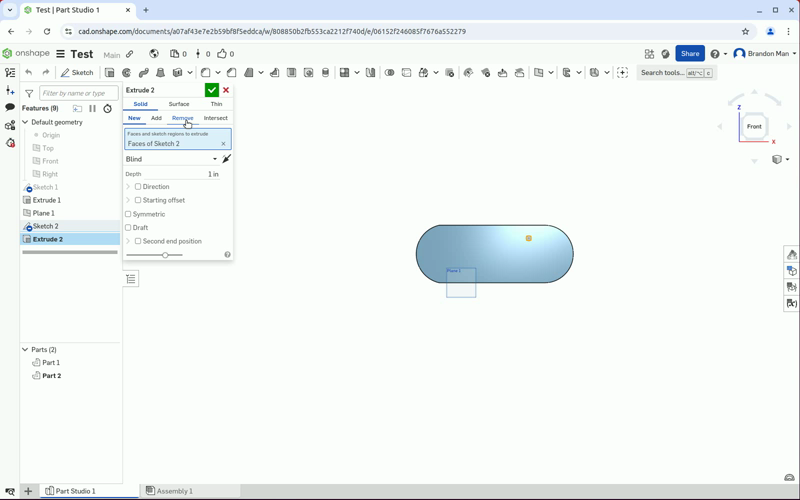
click(186, 120)
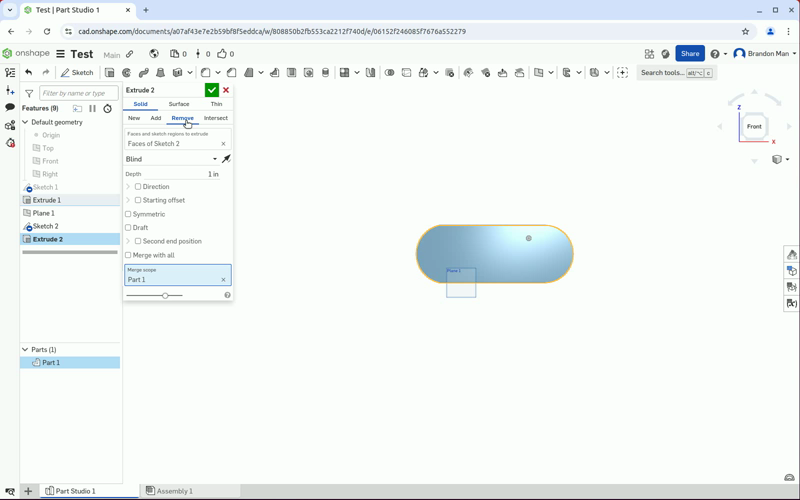
key(tab, 4)
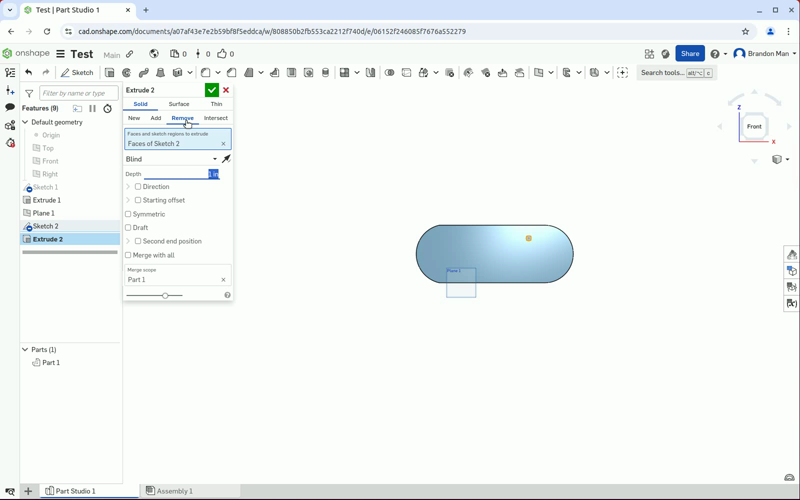
text(5.777)
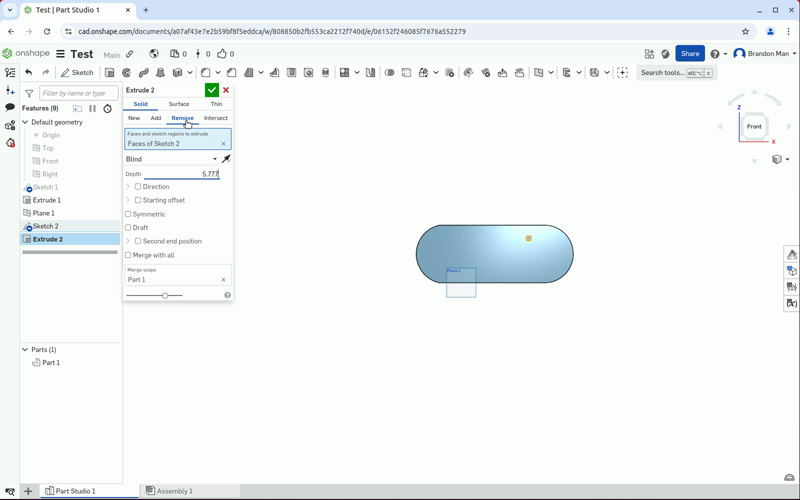
key(tab, 6)
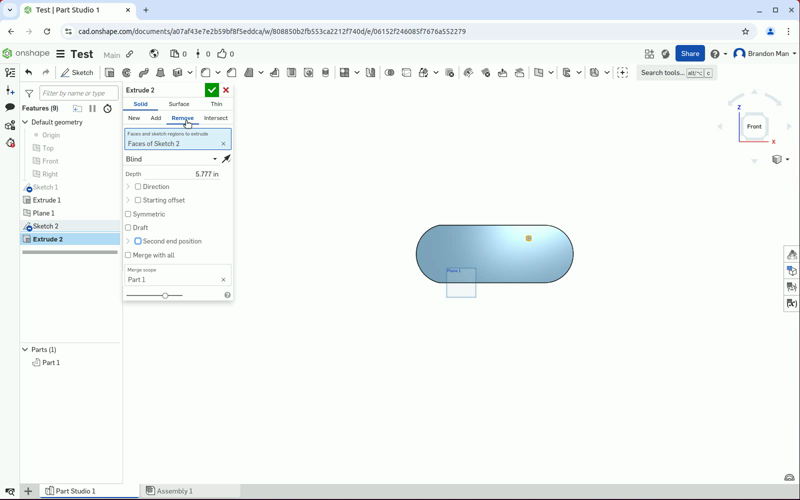
key(space)
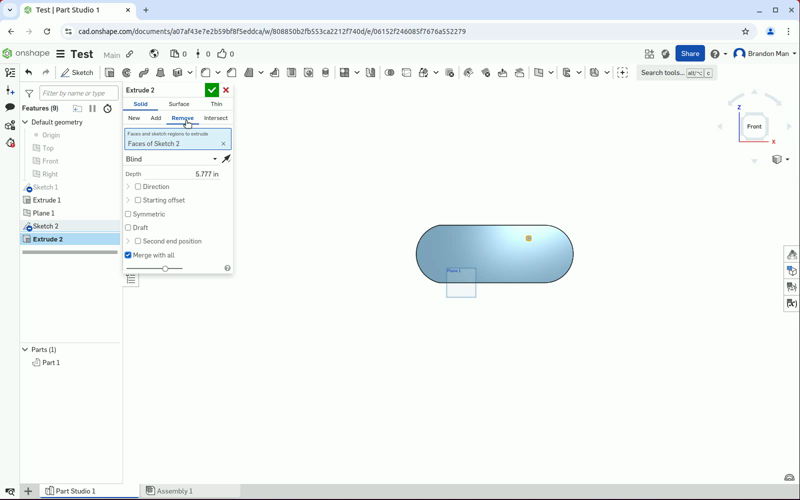
key(enter)
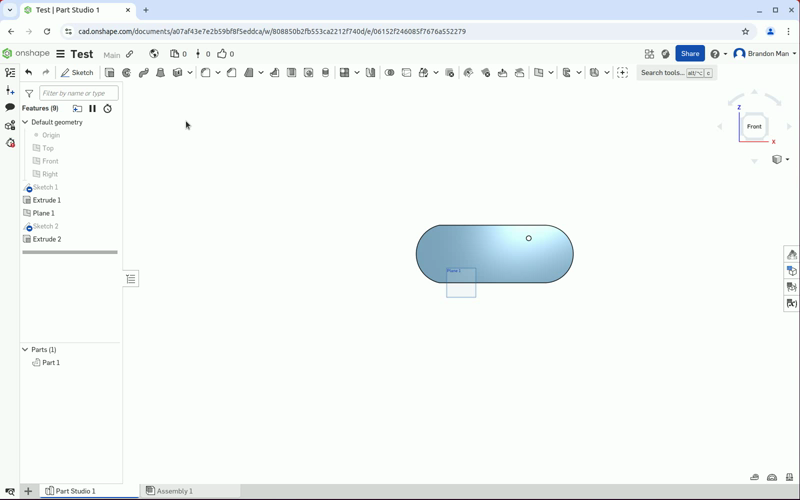
key(shift+h)
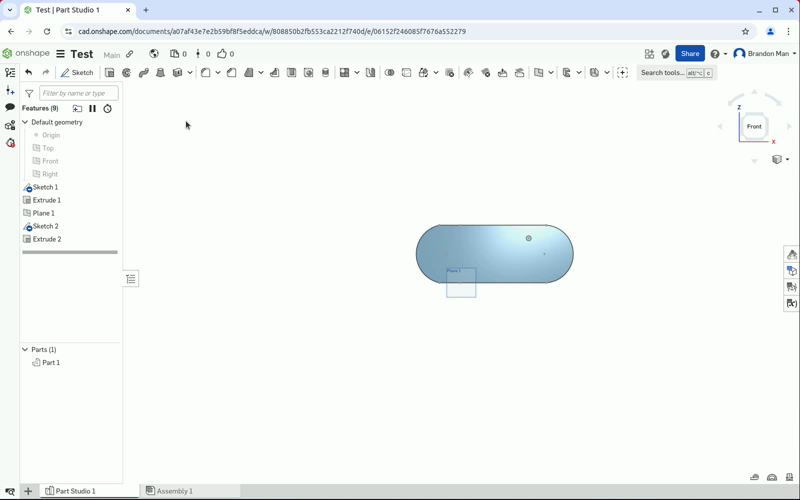
key(shift+h)
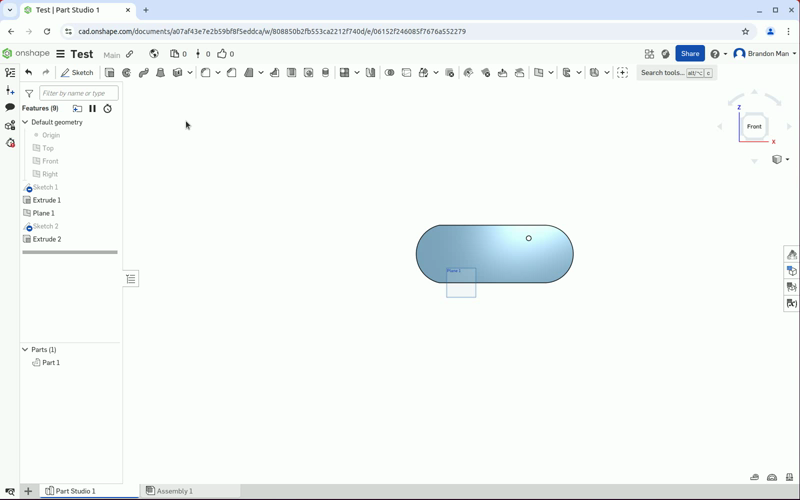
mouse_move(73, 189)
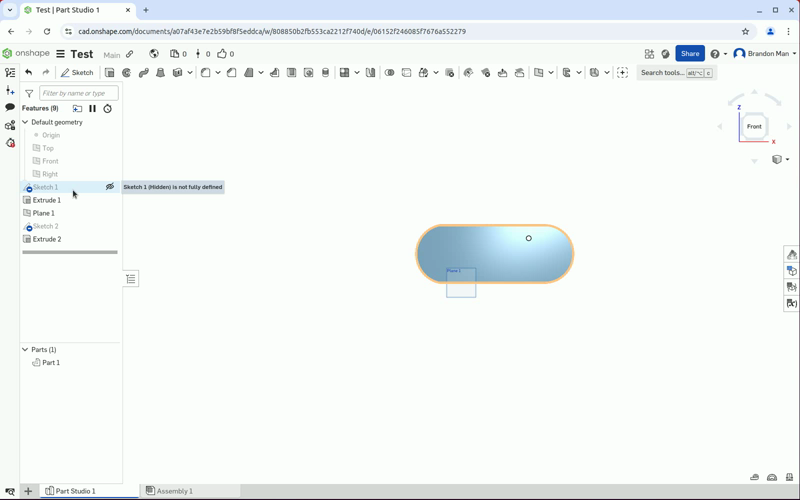
click(73, 189)
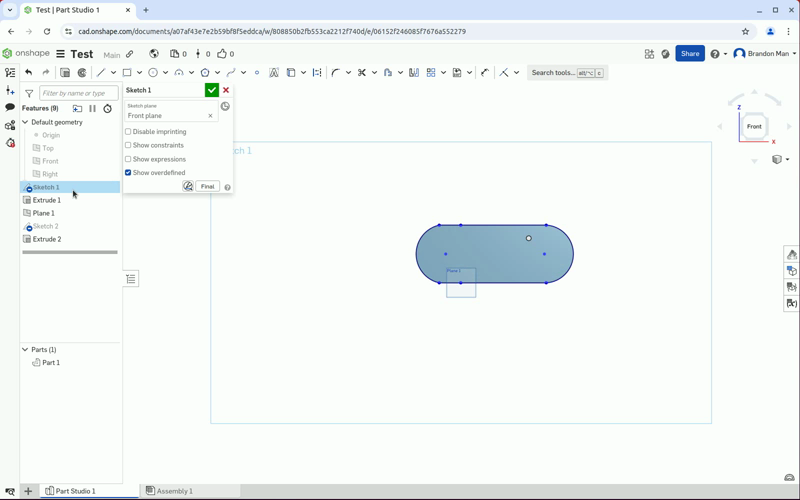
mouse_move(229, 92)
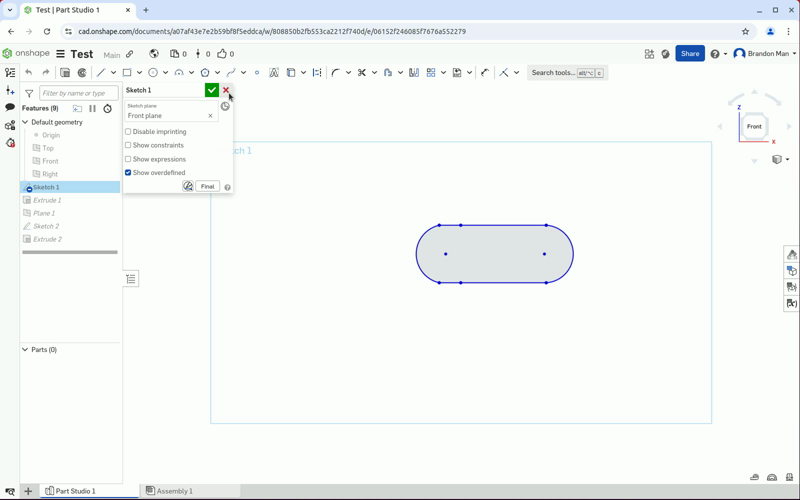
click(229, 92)
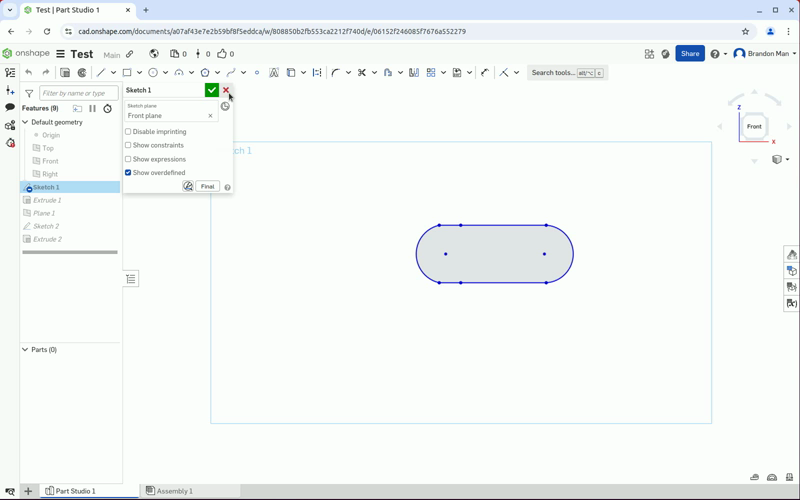
key(shift+s)
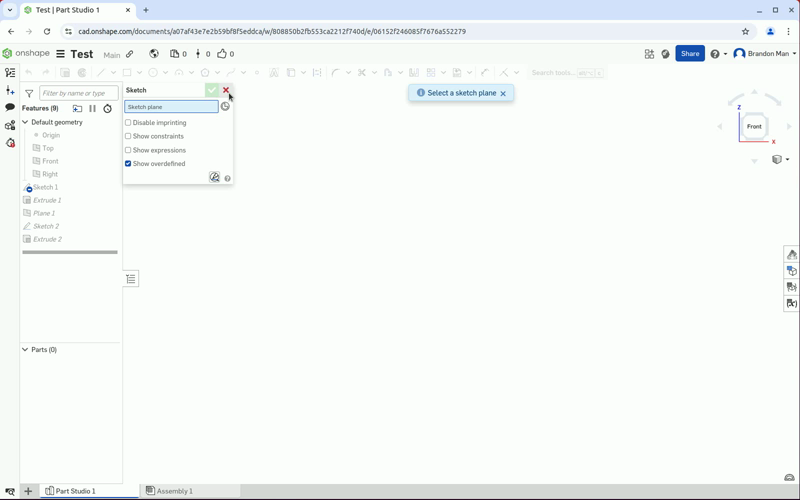
mouse_move(73, 215)
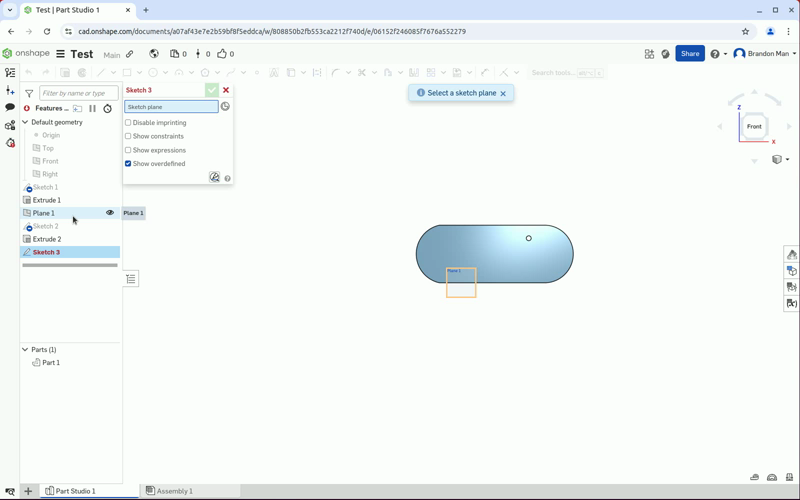
click(73, 215)
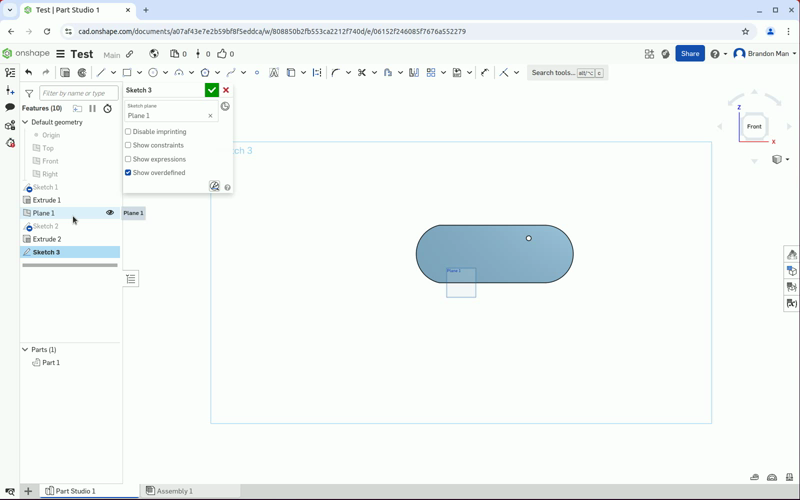
mouse_move(73, 352)
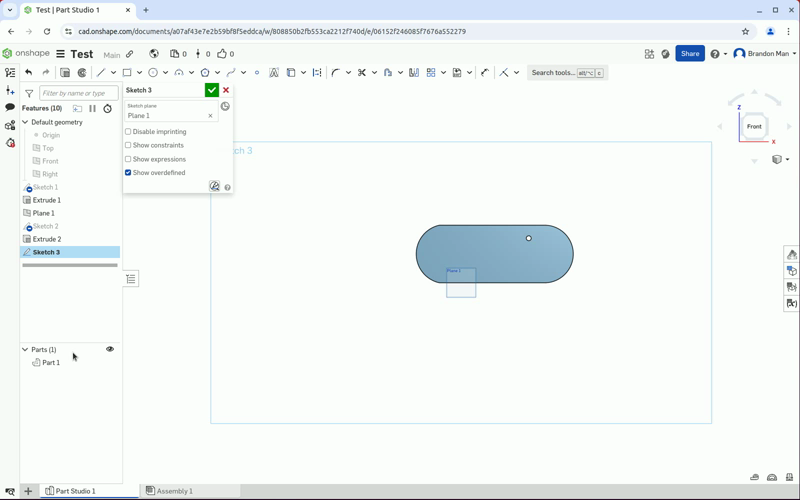
key(y)
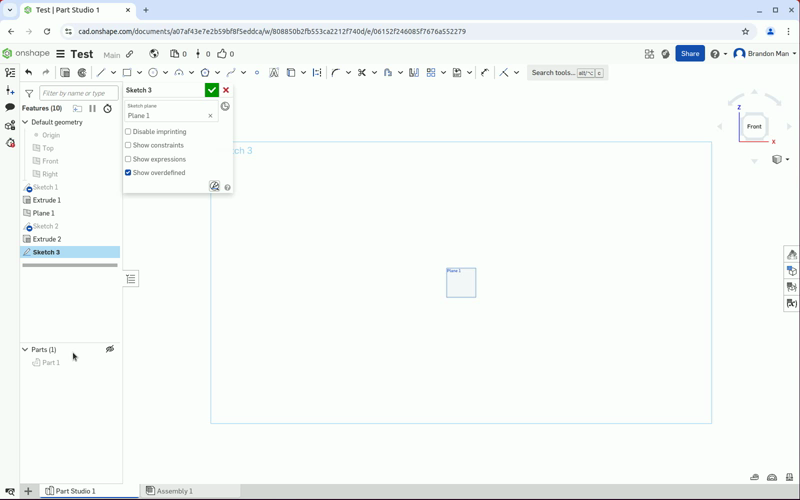
key(c)
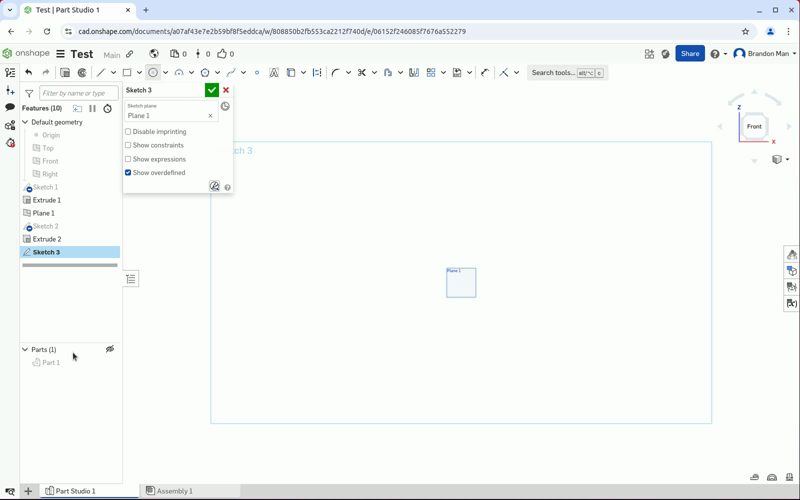
key_down(shift)
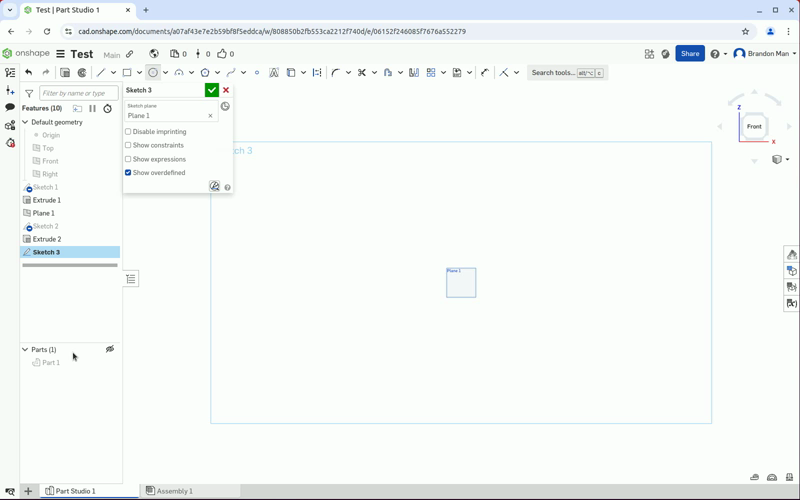
mouse_move(558, 238)
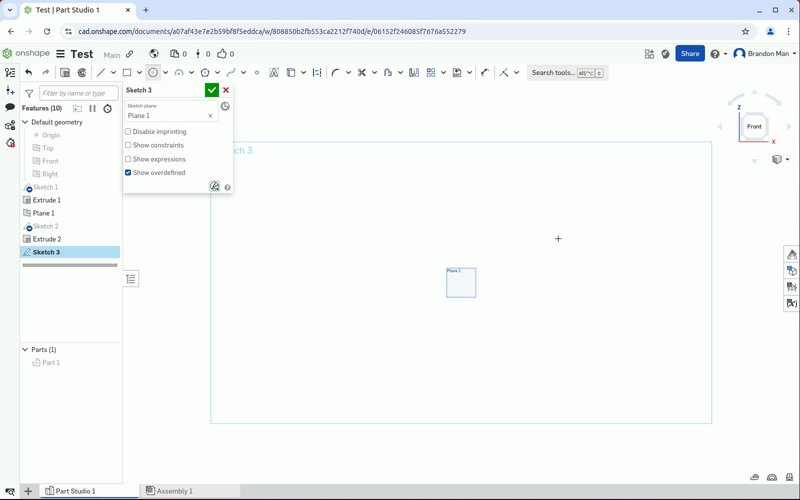
click(558, 238)
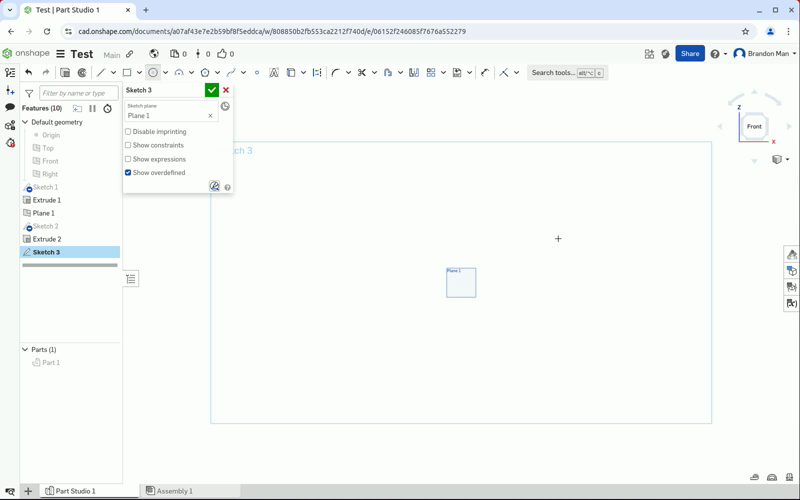
key_up(shift)
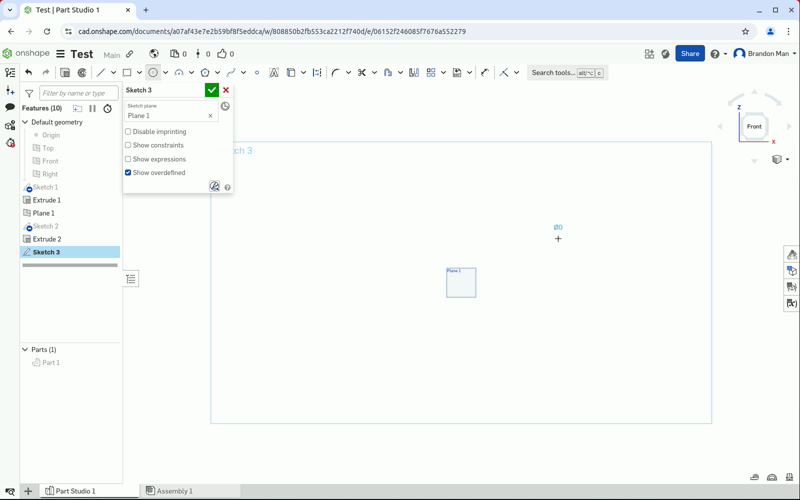
mouse_move(560, 238)
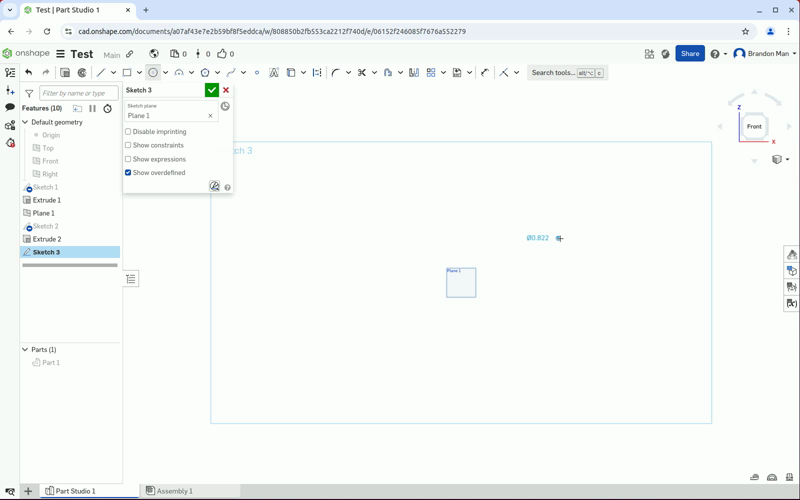
scroll(6)
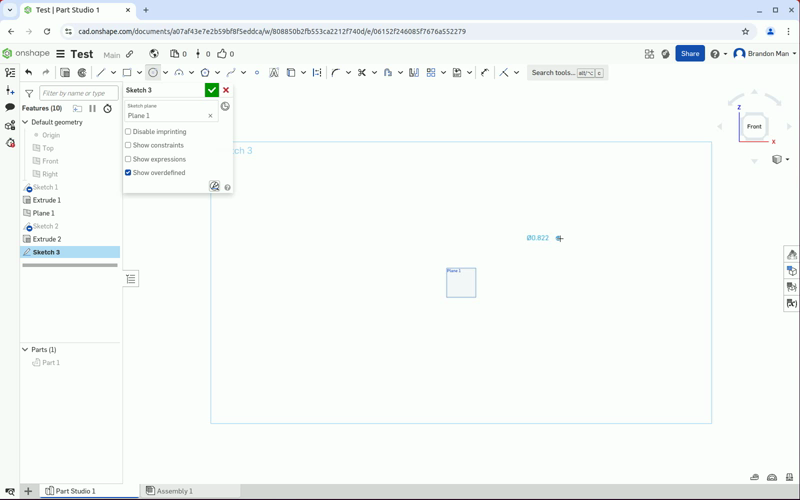
scroll(6)
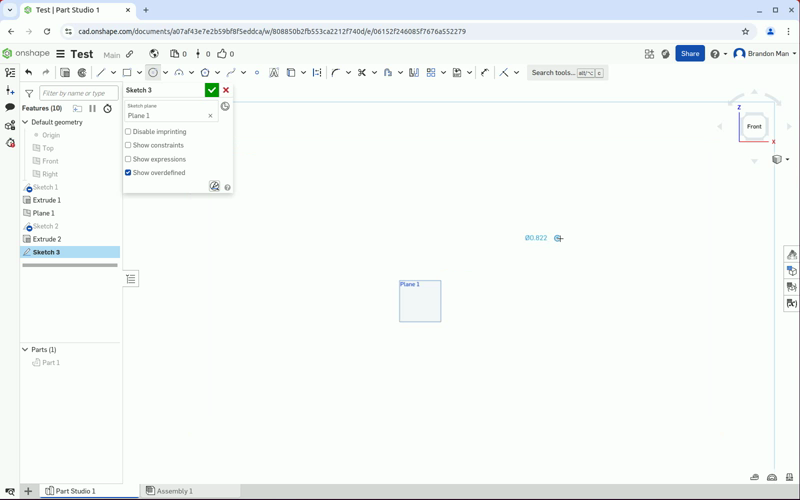
scroll(6)
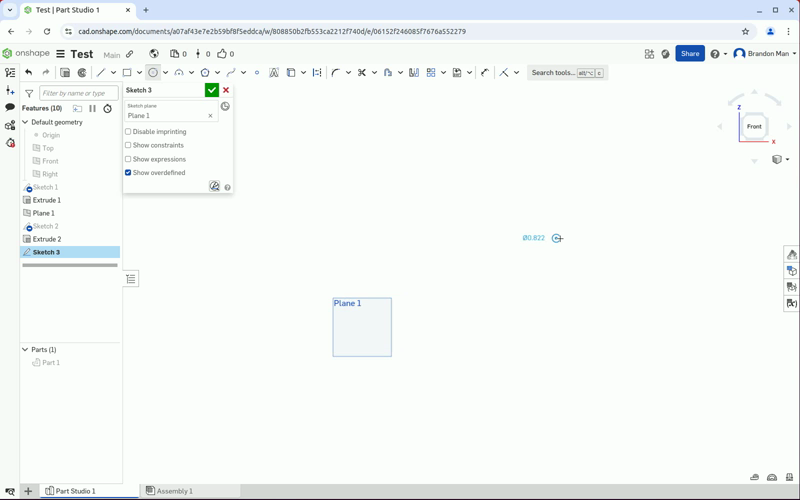
scroll(6)
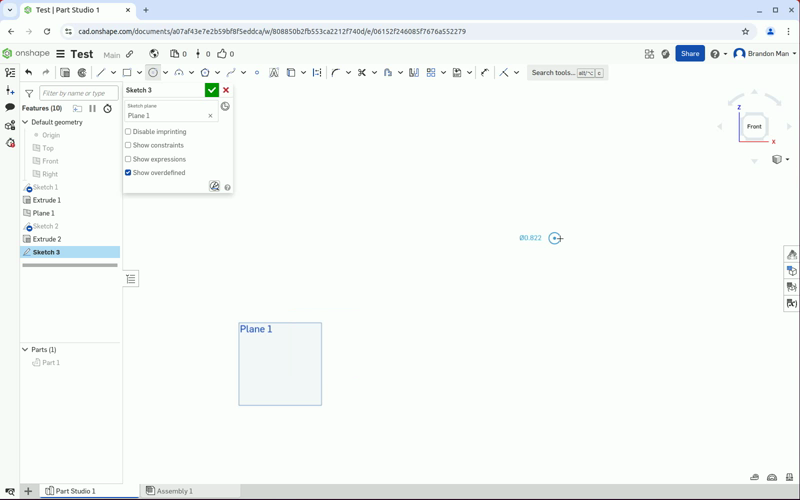
scroll(6)
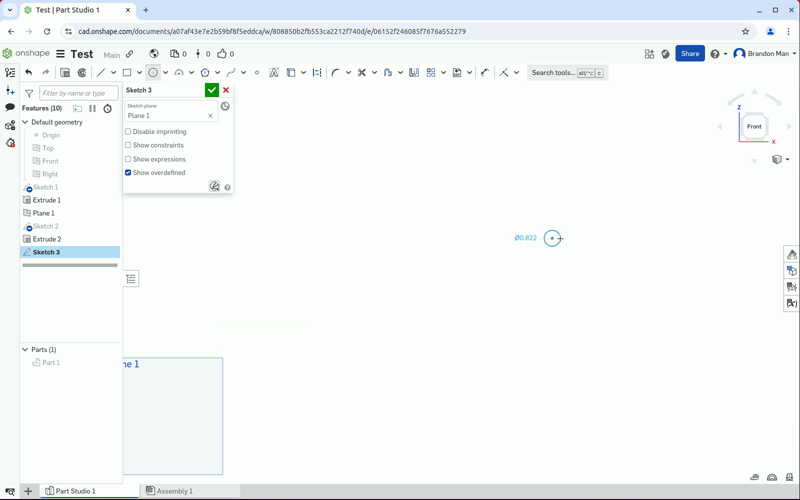
scroll(6)
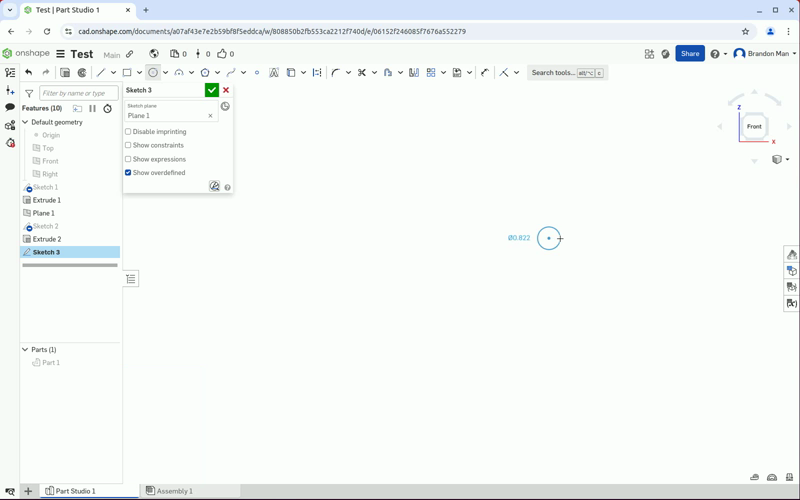
scroll(6)
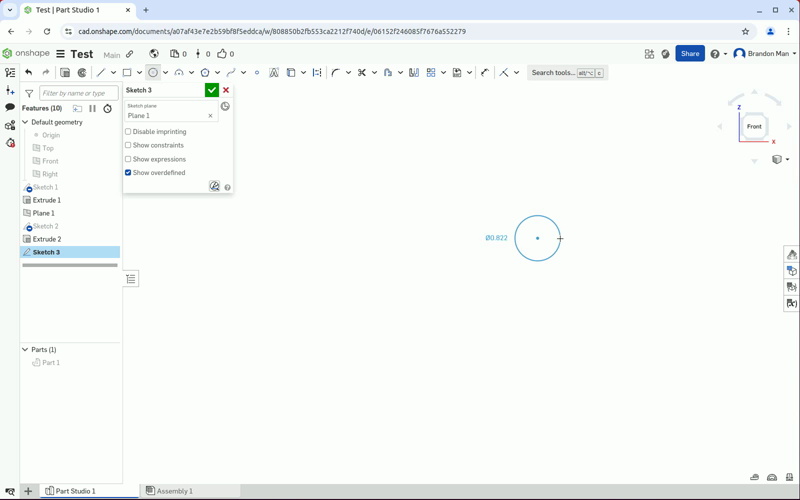
click(560, 238)
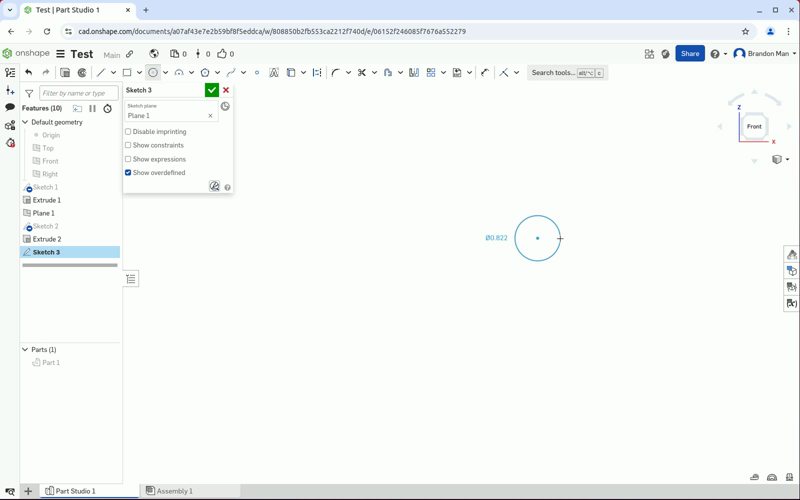
scroll(-6)
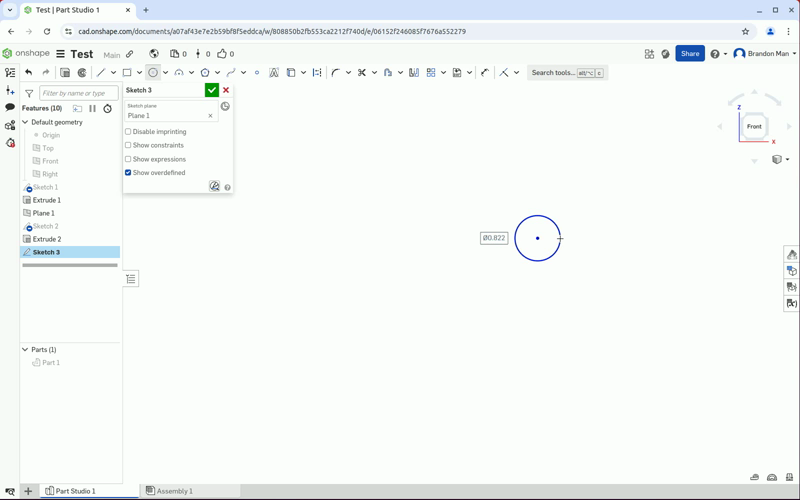
scroll(-6)
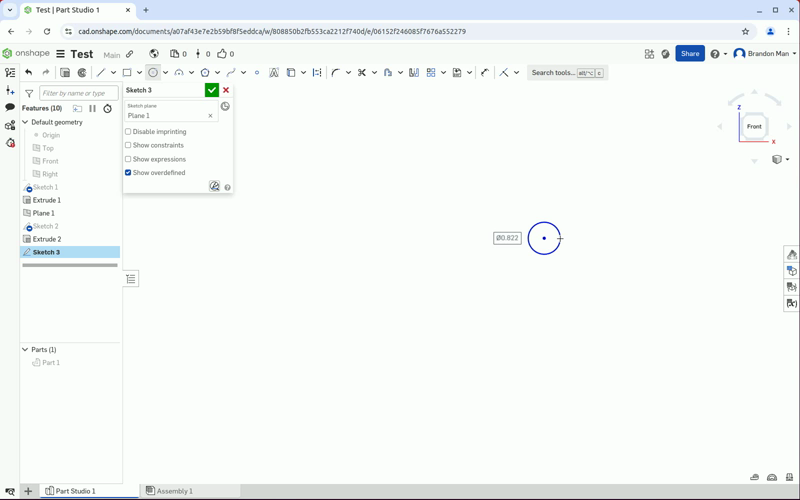
scroll(-6)
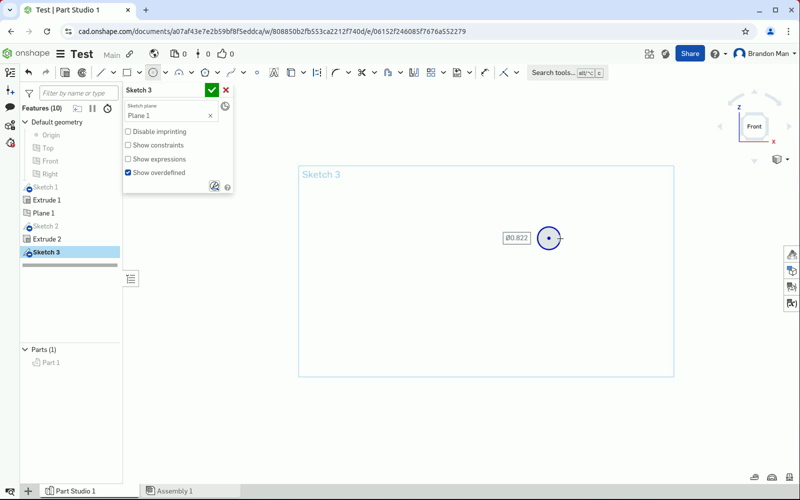
scroll(-6)
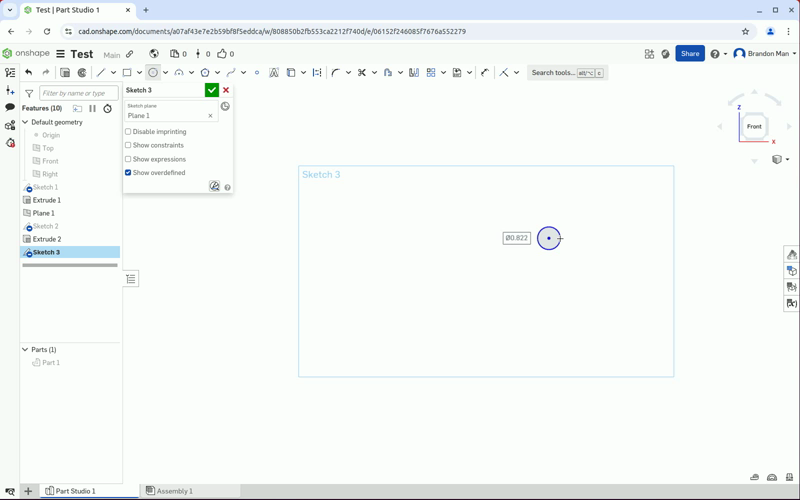
scroll(-6)
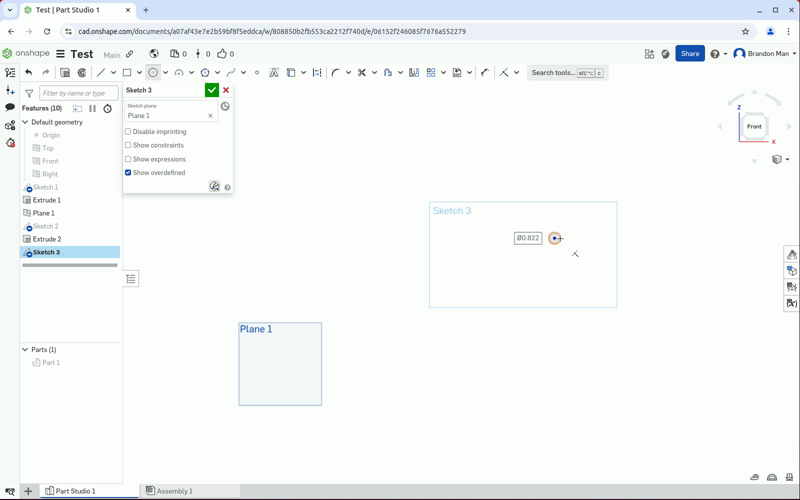
scroll(-6)
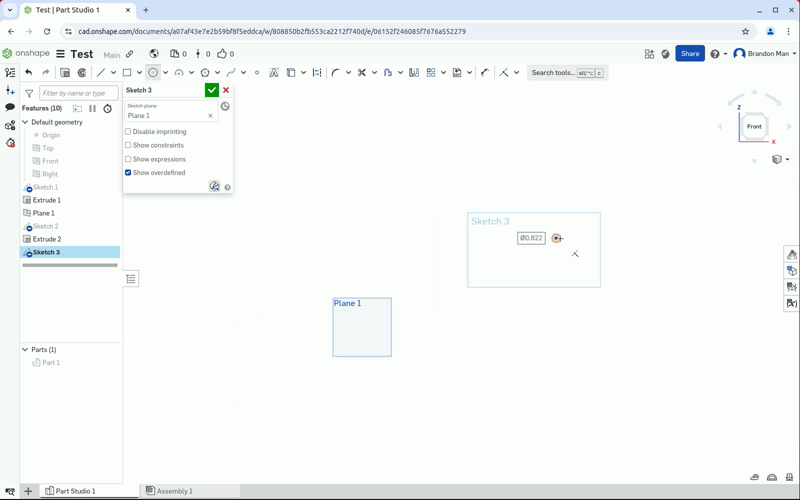
scroll(-6)
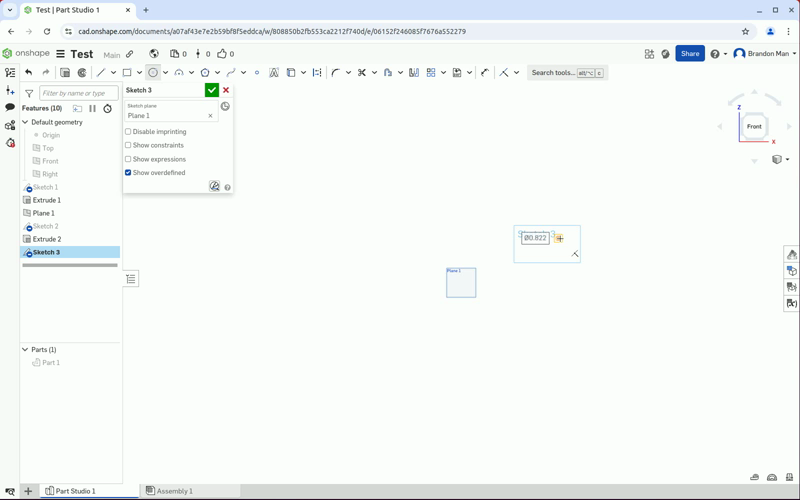
key(esc)
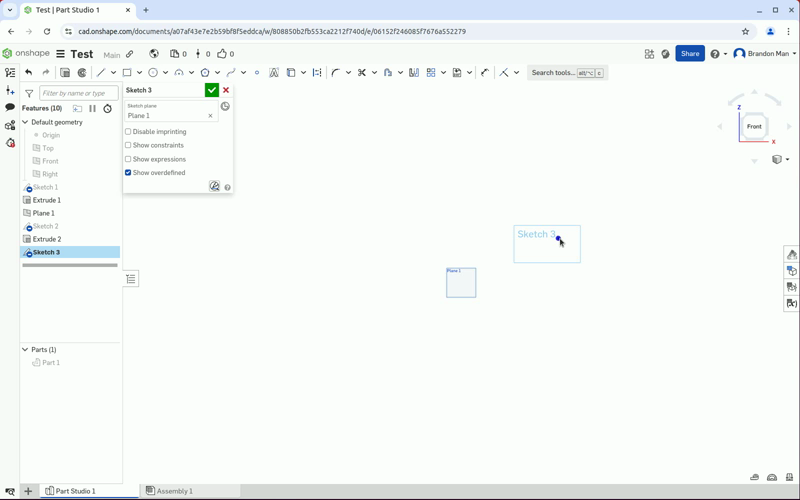
mouse_move(559, 239)
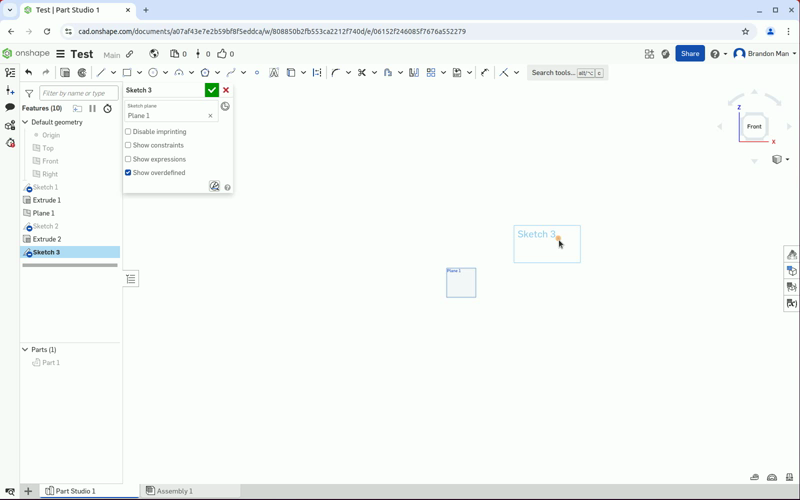
scroll(6)
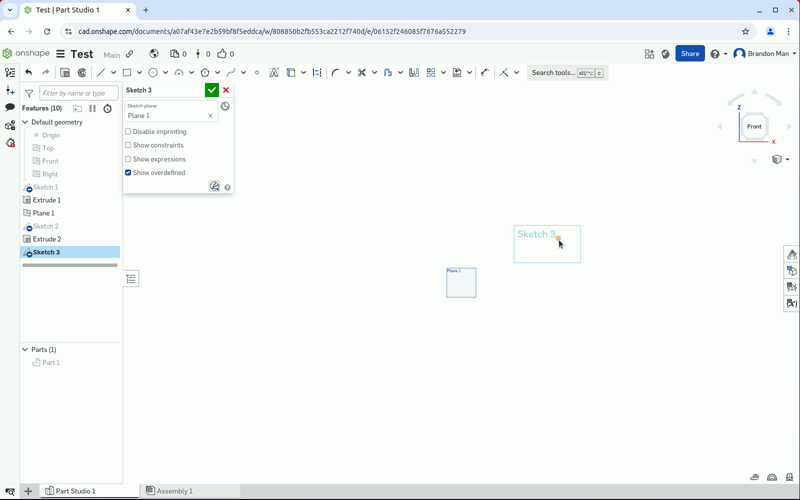
scroll(6)
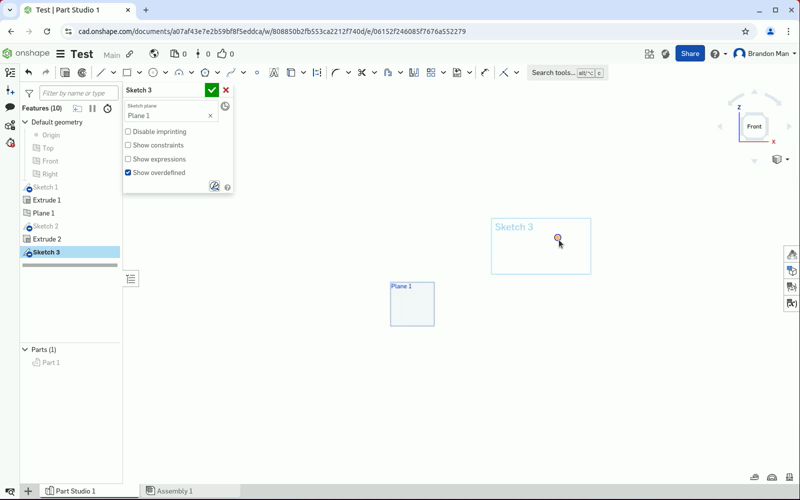
scroll(6)
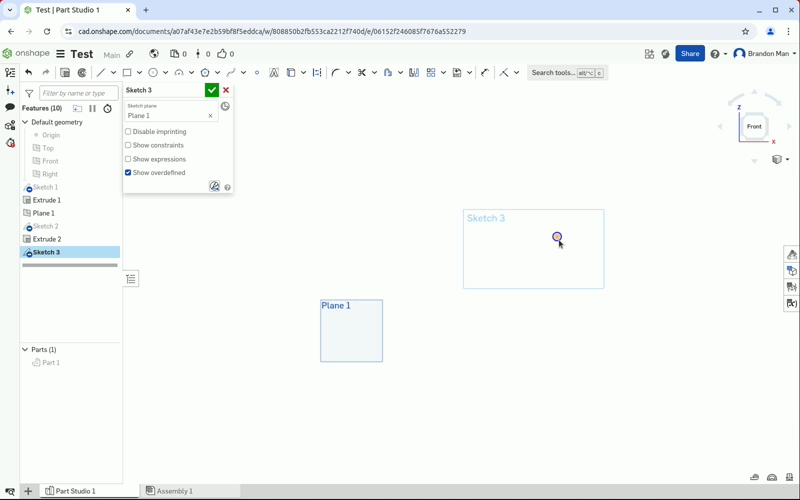
scroll(6)
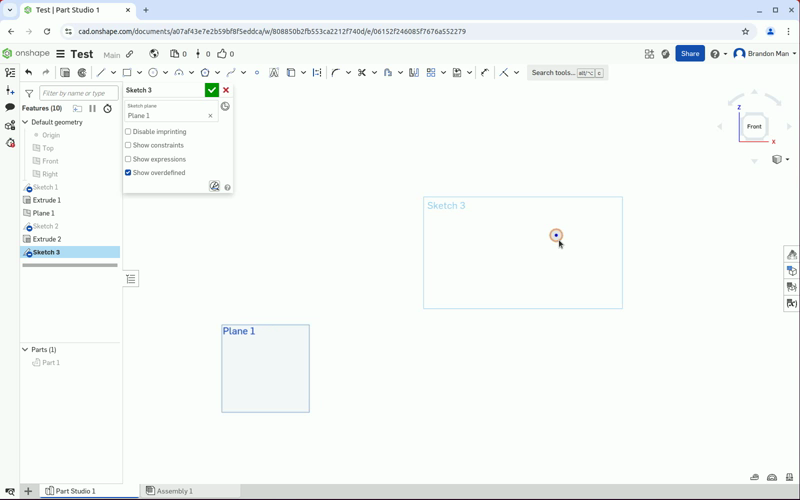
scroll(6)
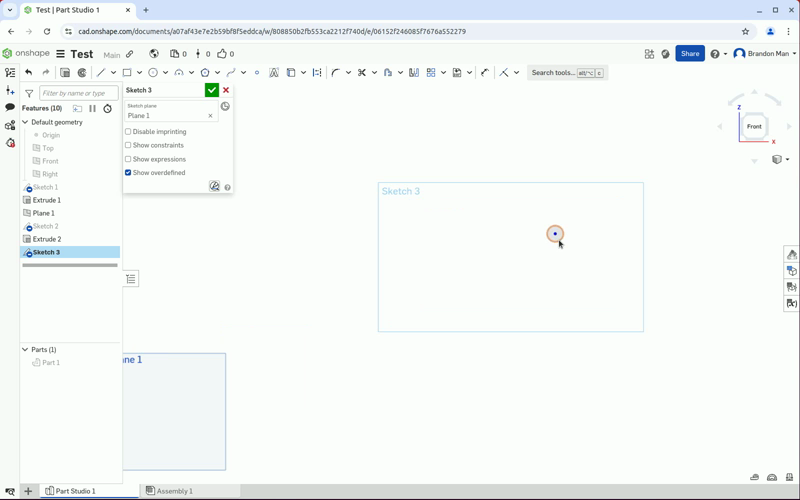
scroll(6)
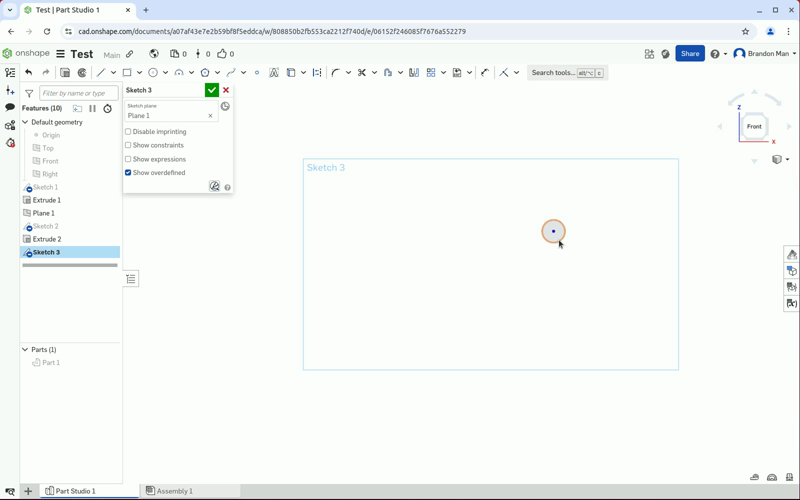
scroll(6)
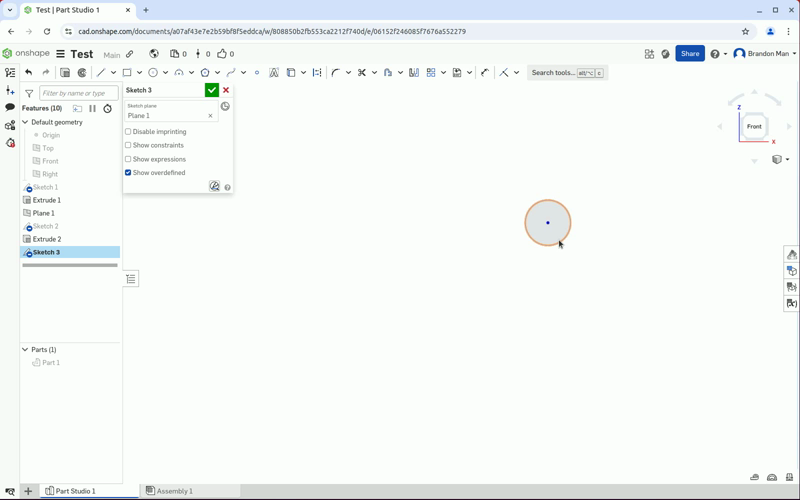
click(559, 239)
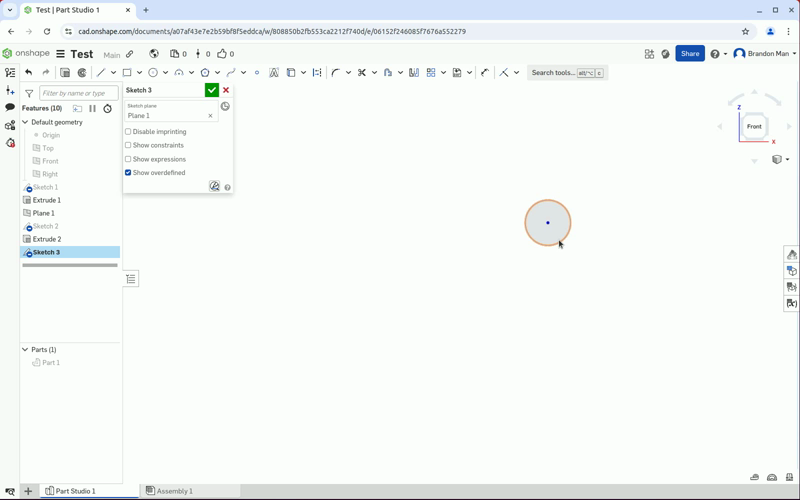
scroll(-6)
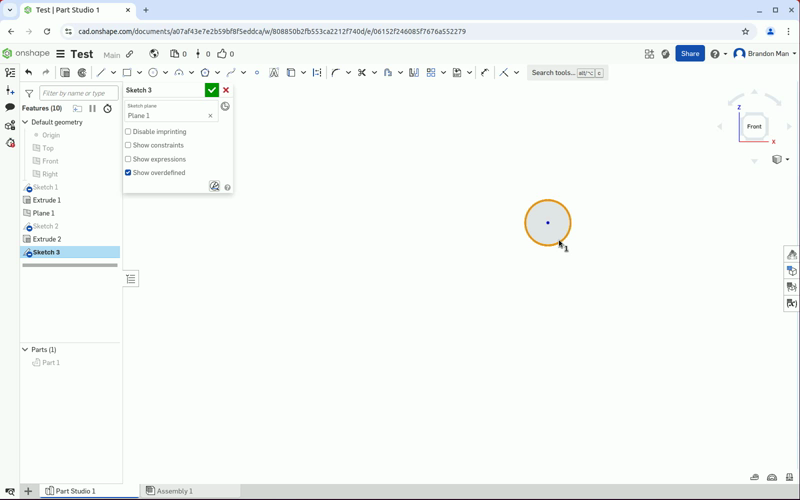
scroll(-6)
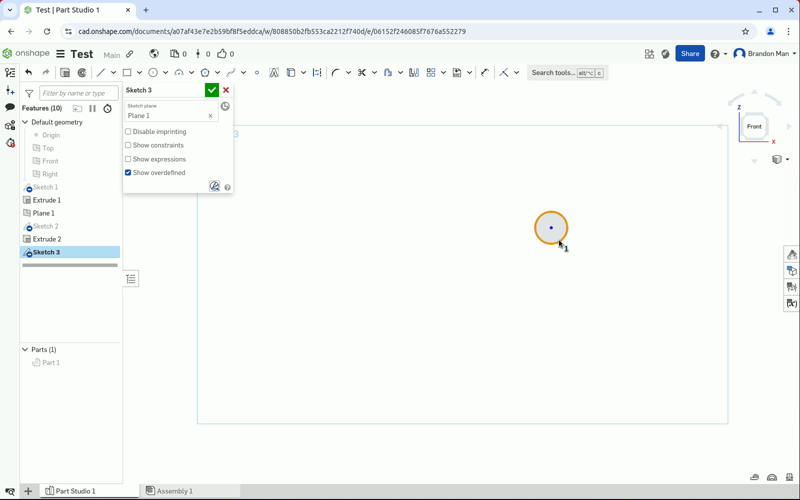
scroll(-6)
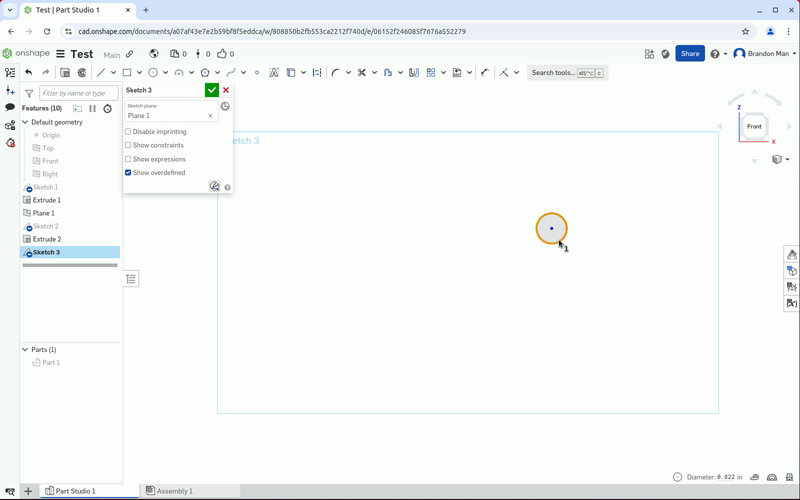
scroll(-6)
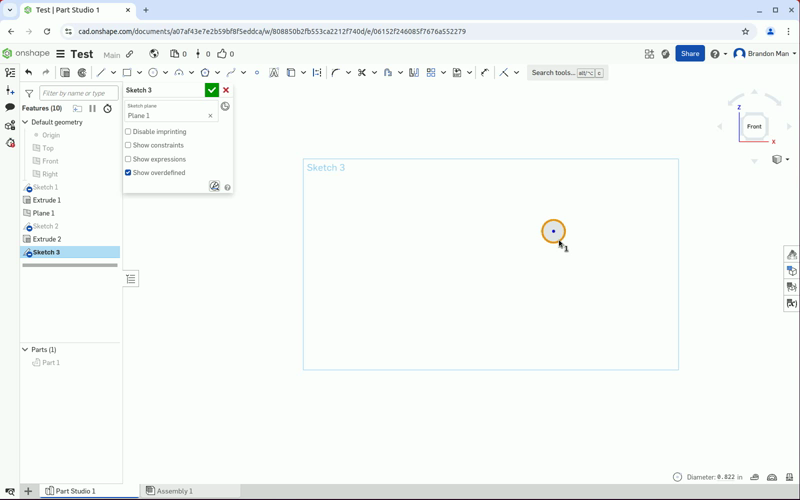
scroll(-6)
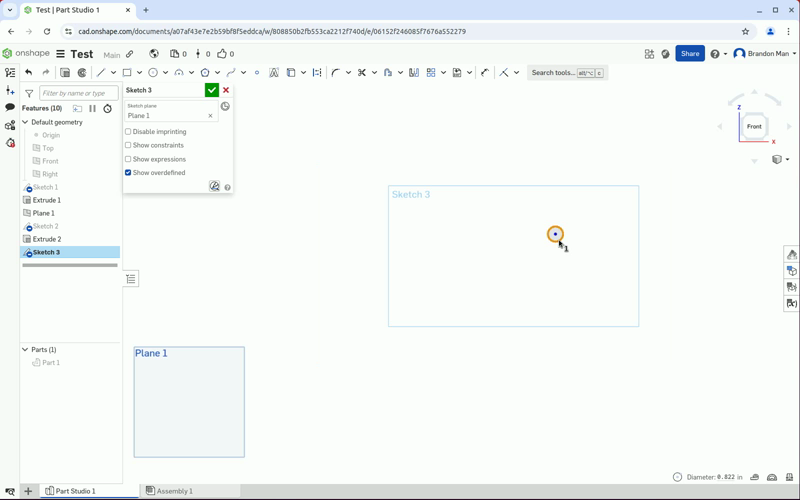
scroll(-6)
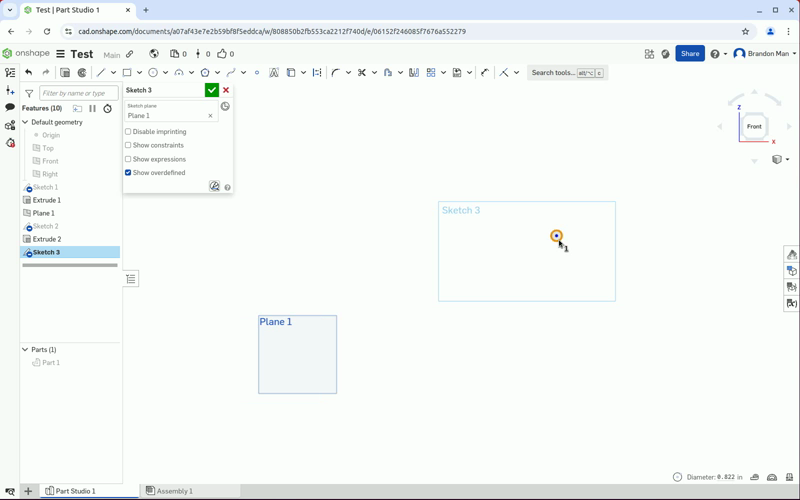
scroll(-6)
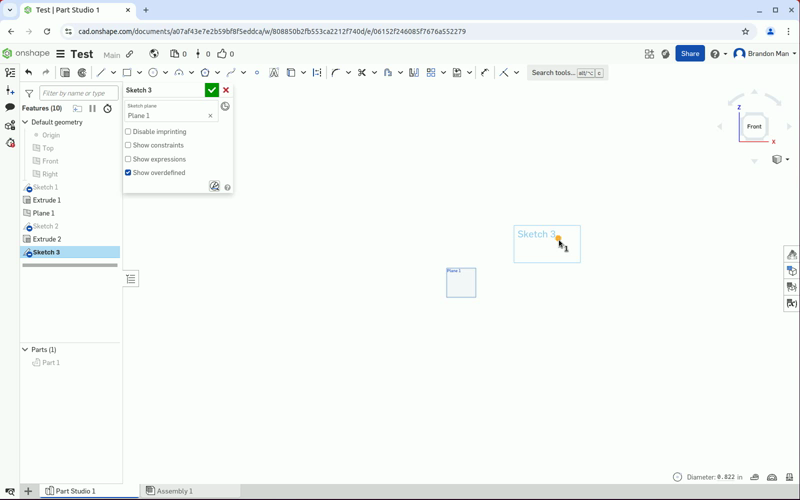
mouse_move(73, 352)
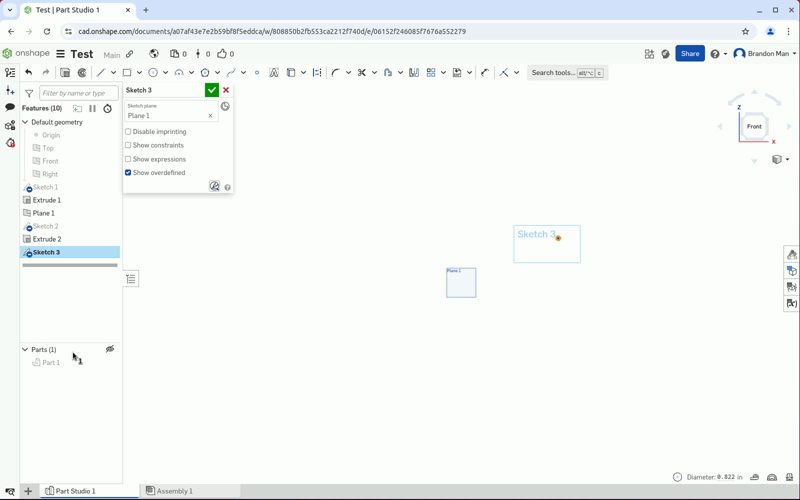
key(shift+y)
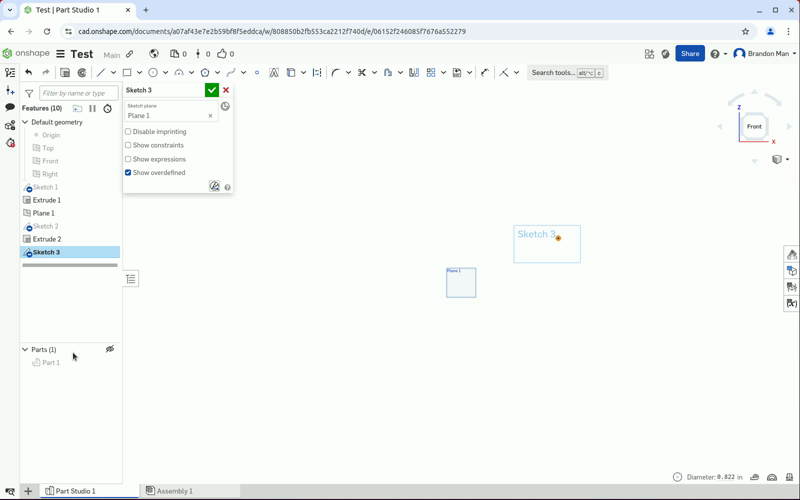
key(shift+e)
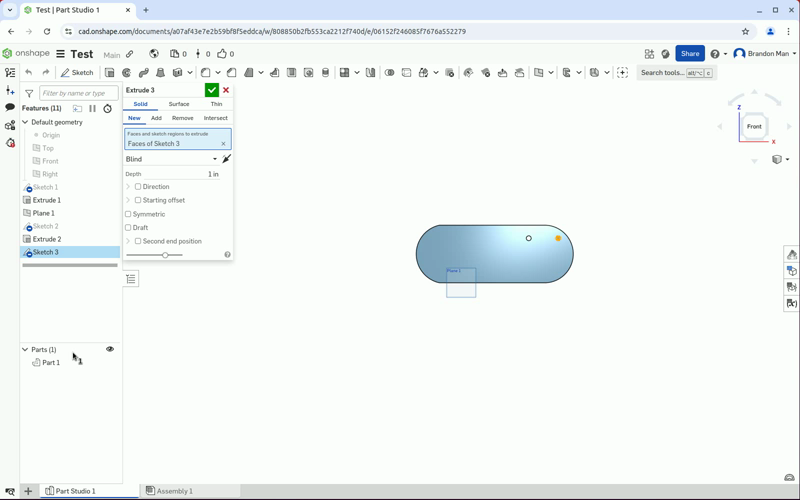
mouse_move(143, 106)
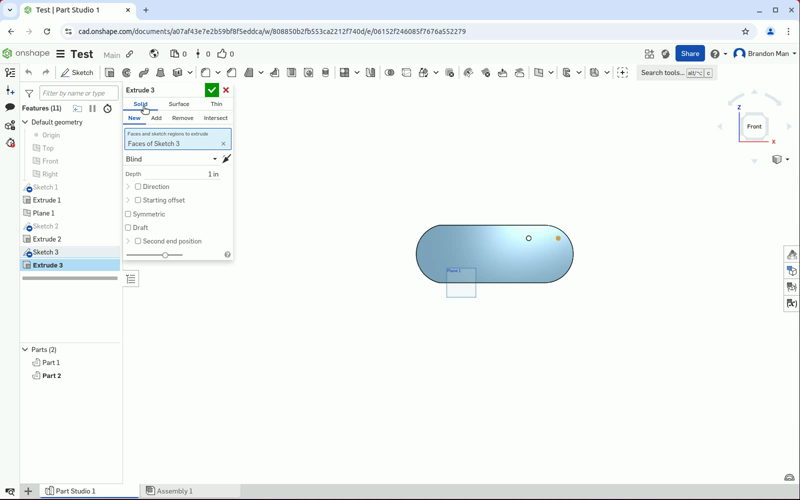
click(143, 106)
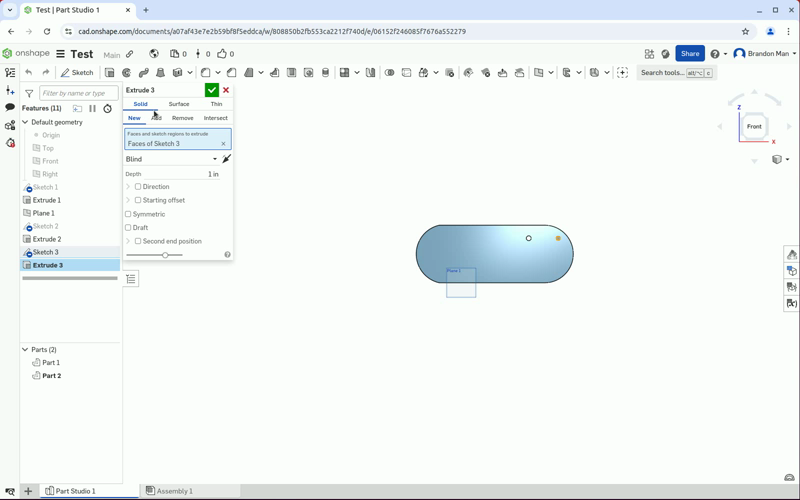
mouse_move(186, 120)
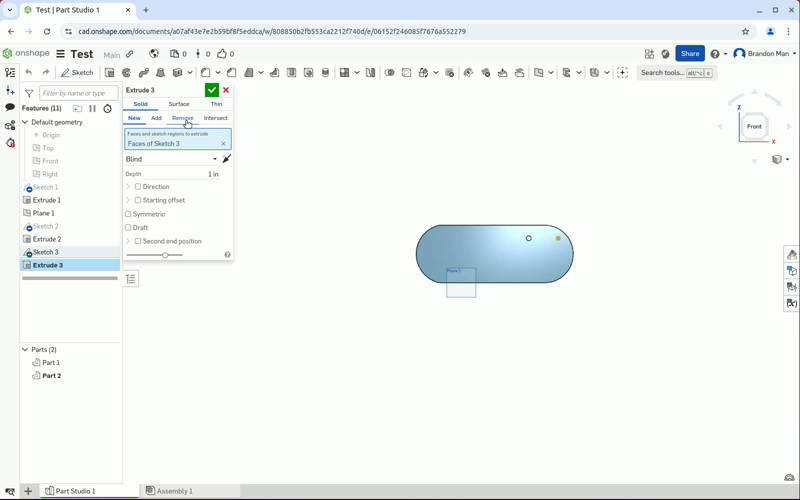
click(186, 120)
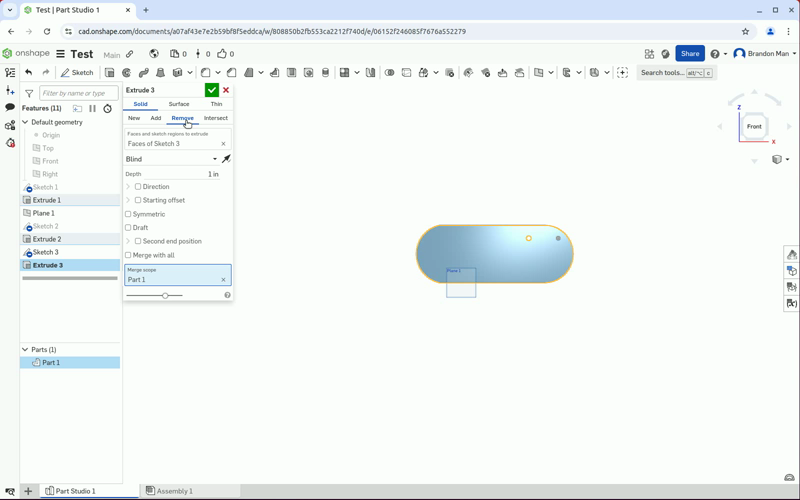
key(tab, 4)
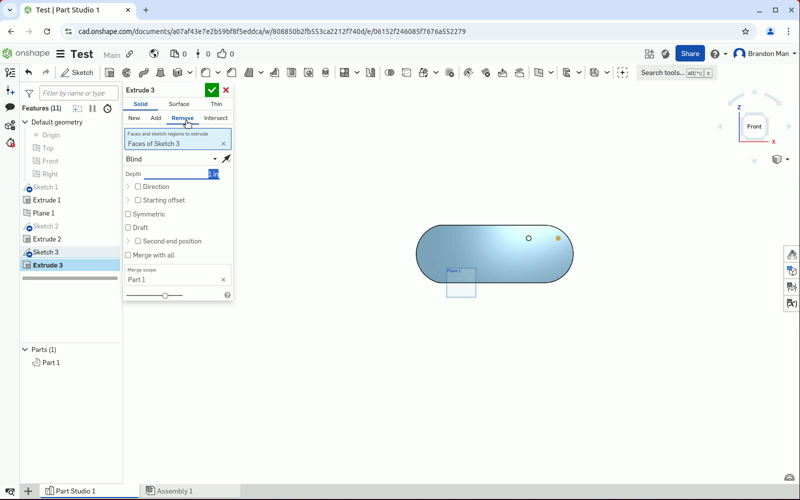
text(5.777)
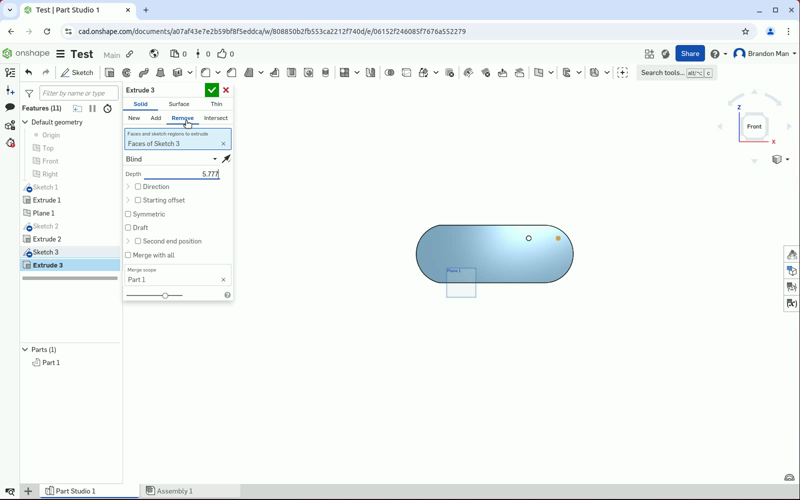
key(tab, 6)
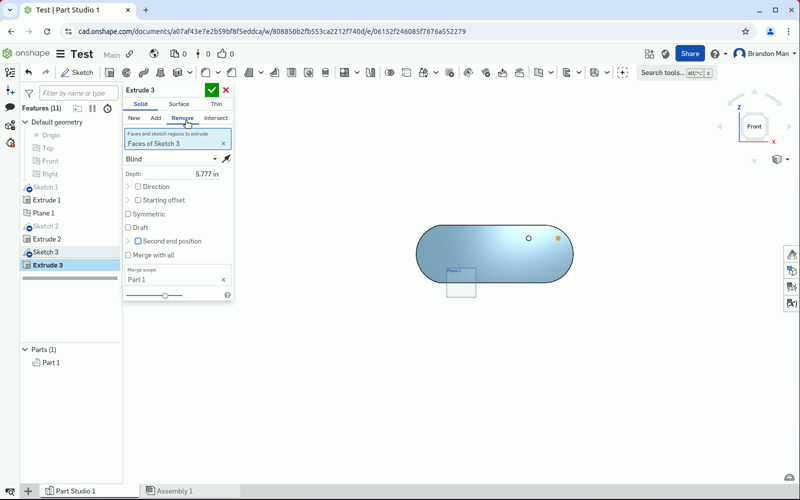
key(space)
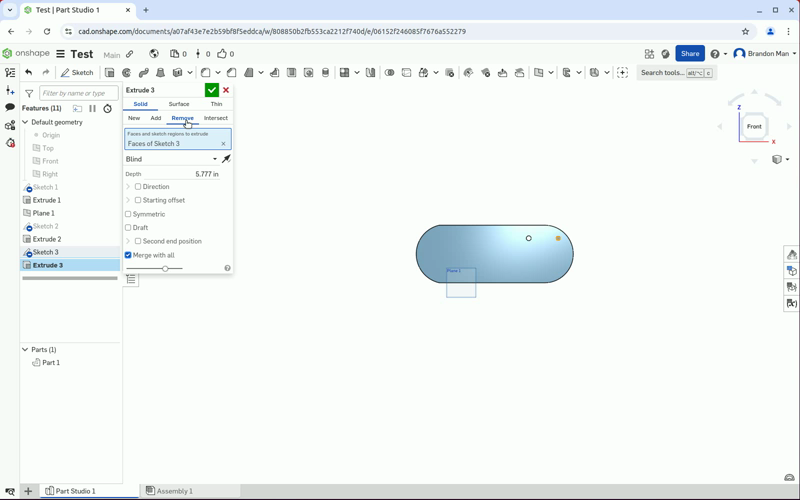
key(enter)
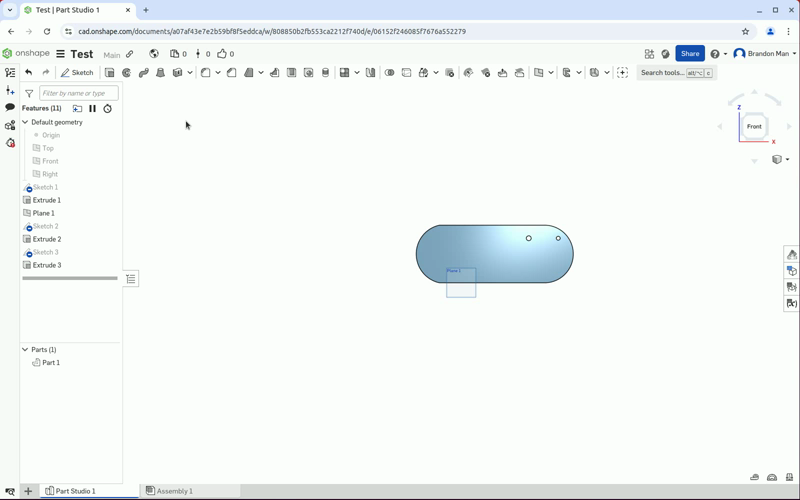
key(shift+h)
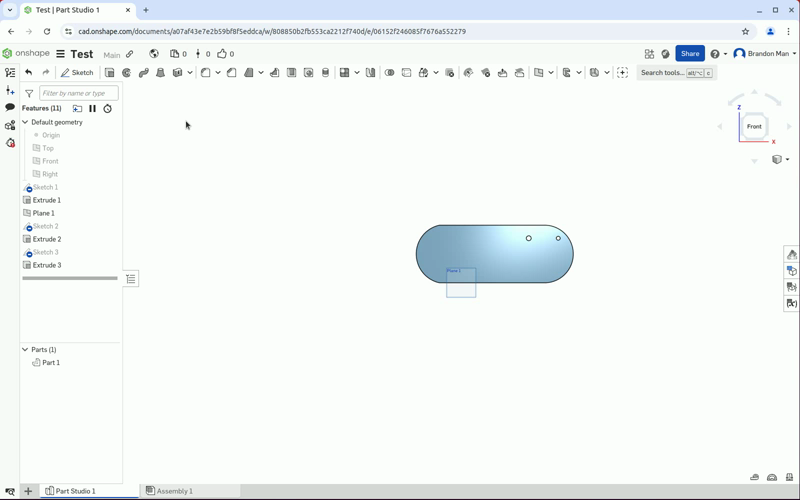
key(shift+h)
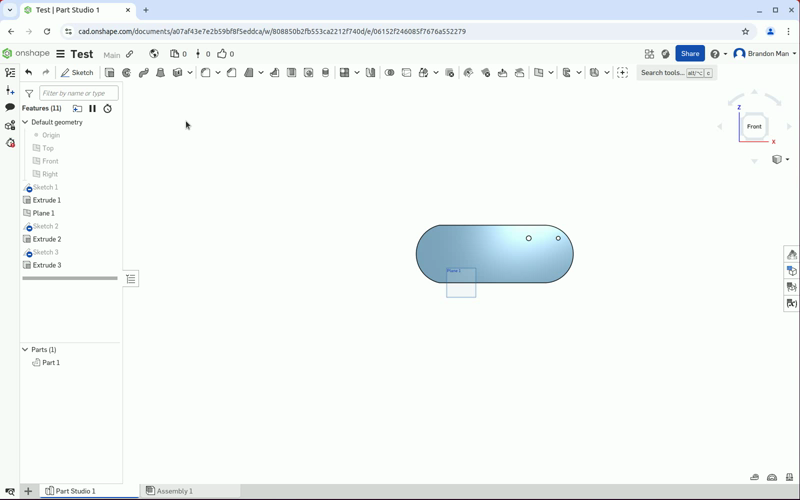
mouse_move(73, 189)
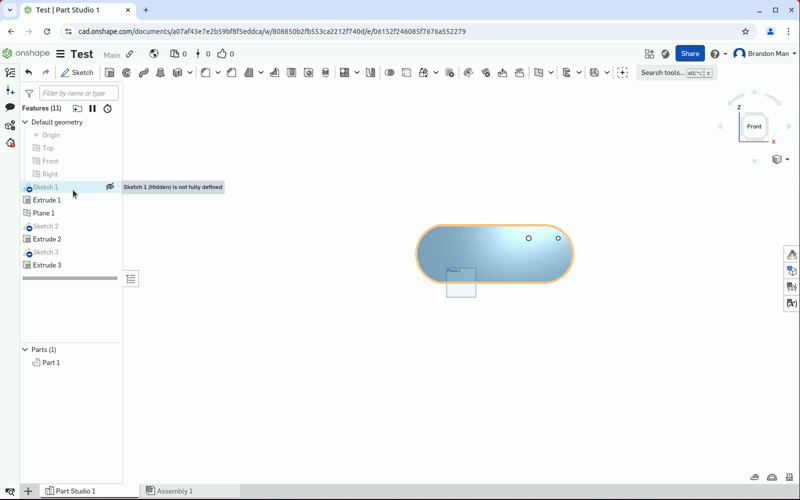
click(73, 189)
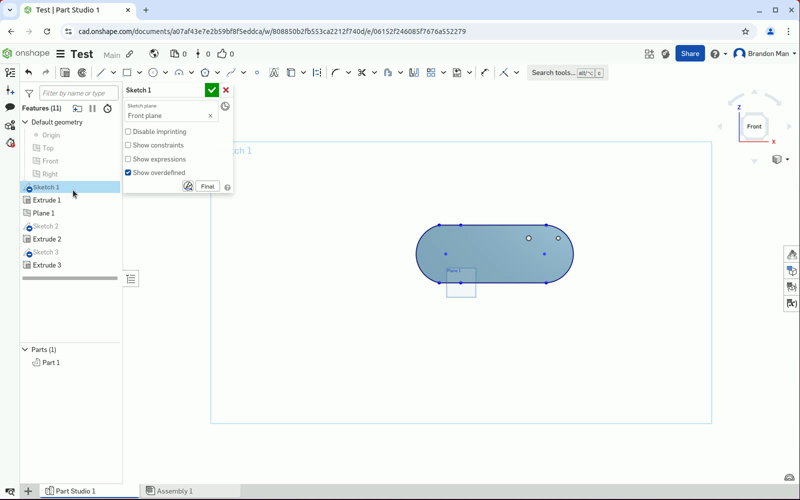
mouse_move(229, 92)
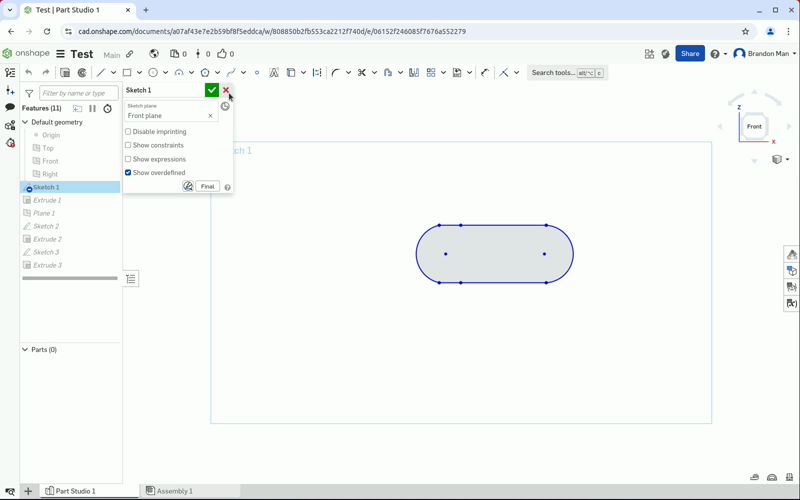
click(229, 92)
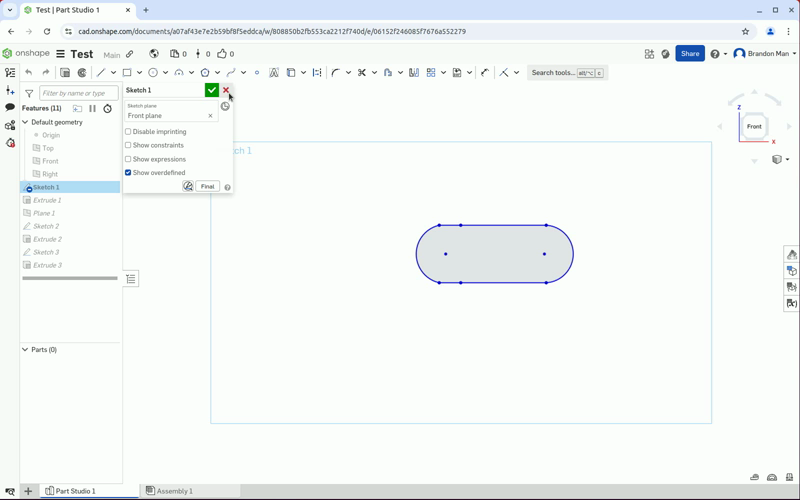
key(shift+s)
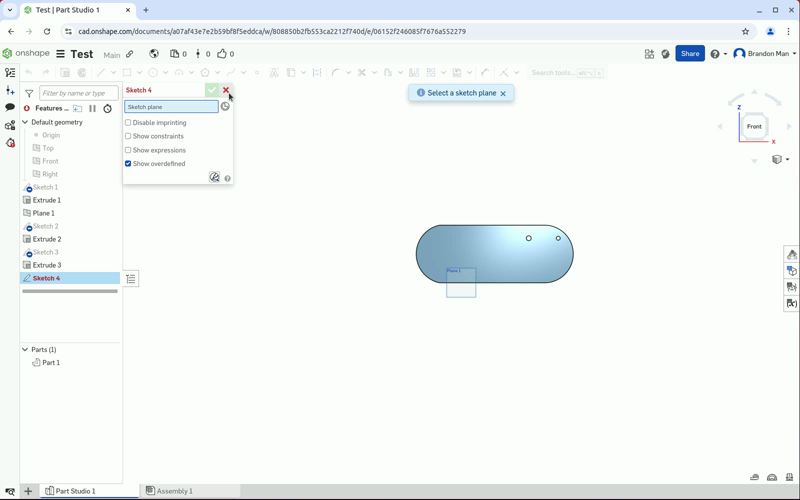
mouse_move(73, 215)
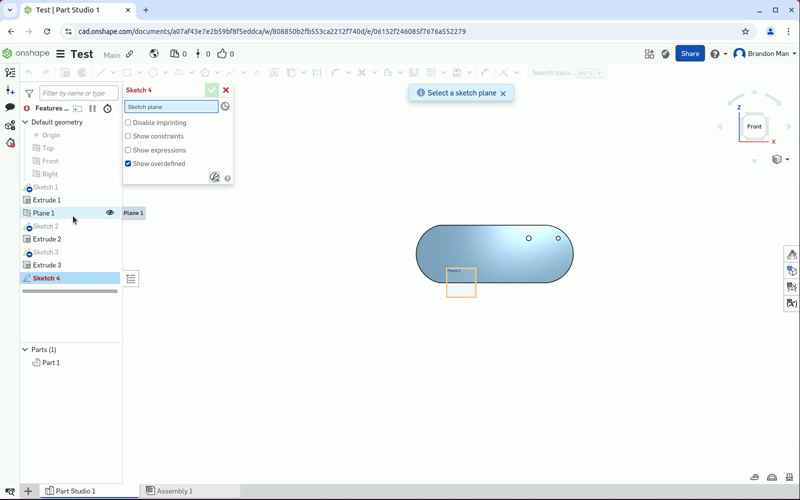
click(73, 215)
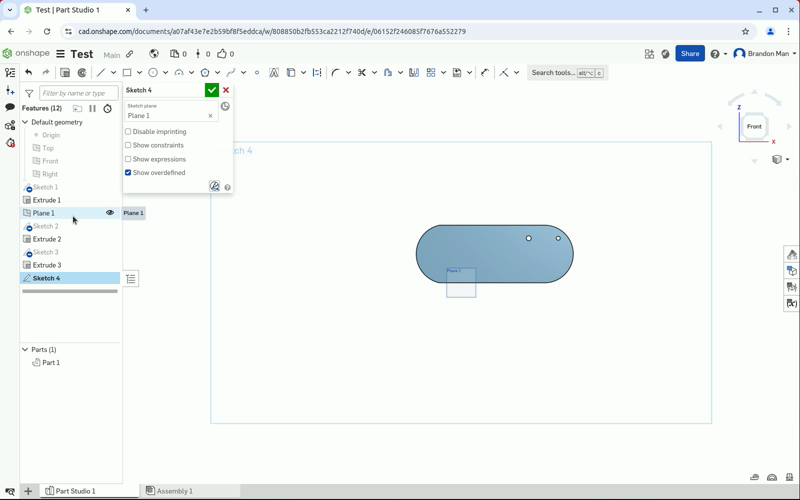
mouse_move(73, 352)
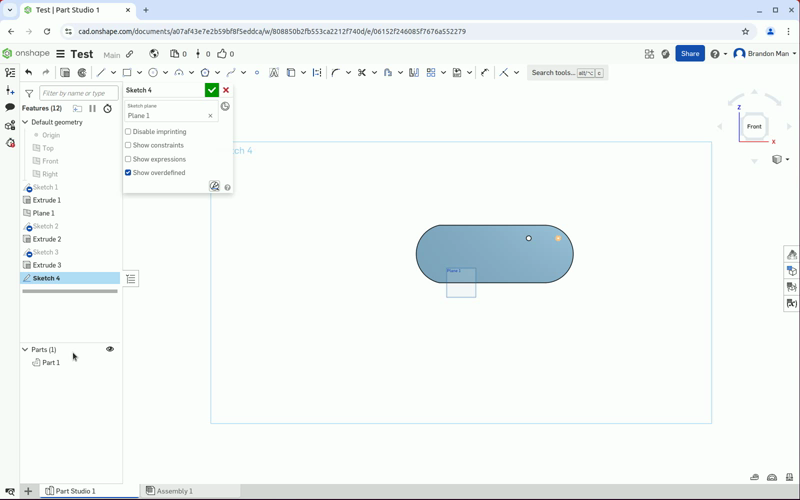
key(y)
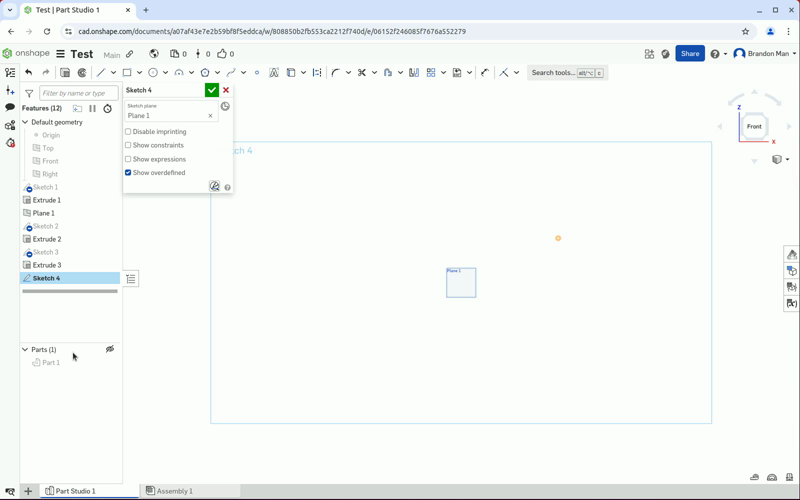
key(c)
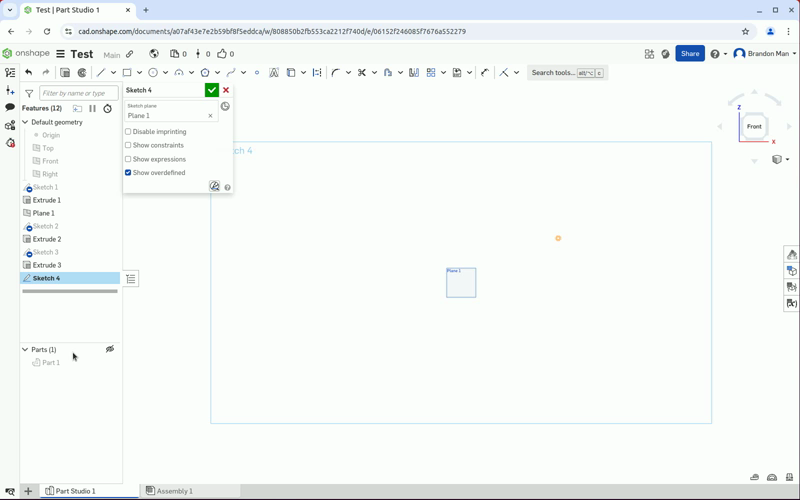
key_down(shift)
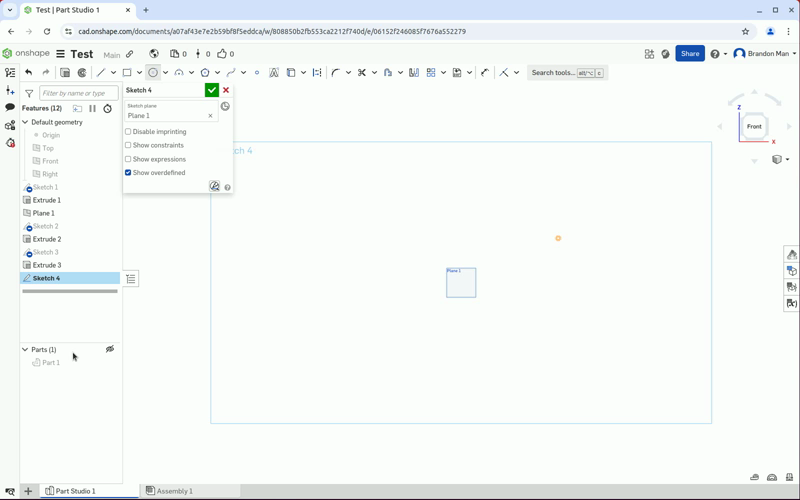
mouse_move(500, 238)
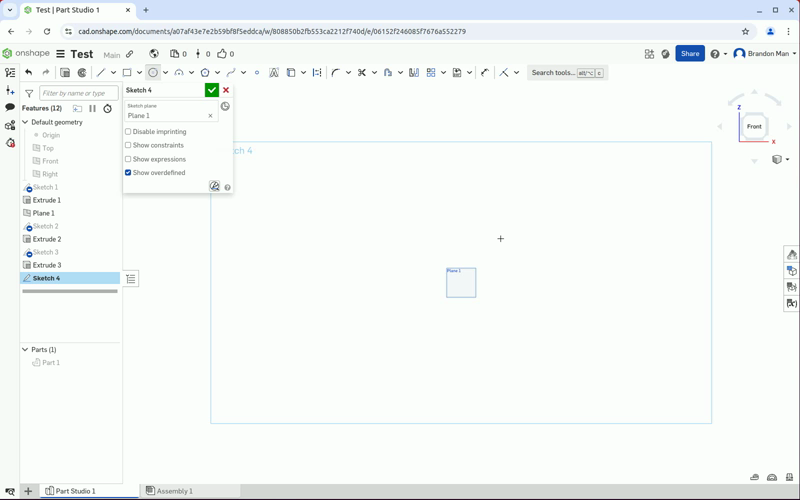
click(500, 238)
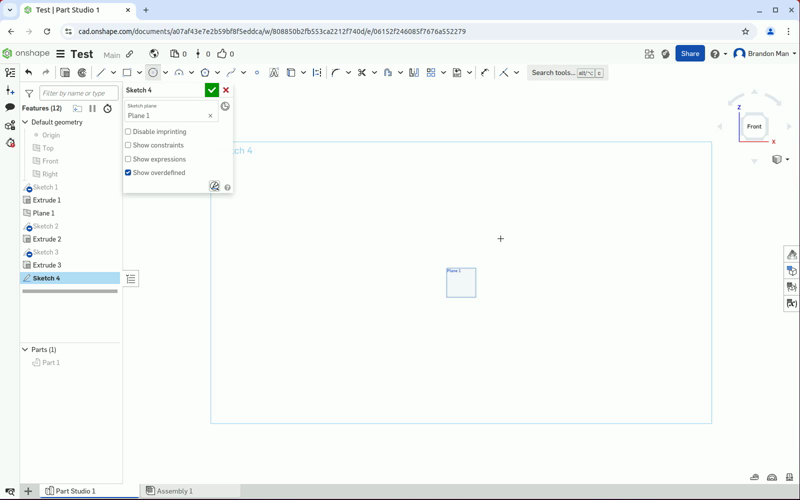
key_up(shift)
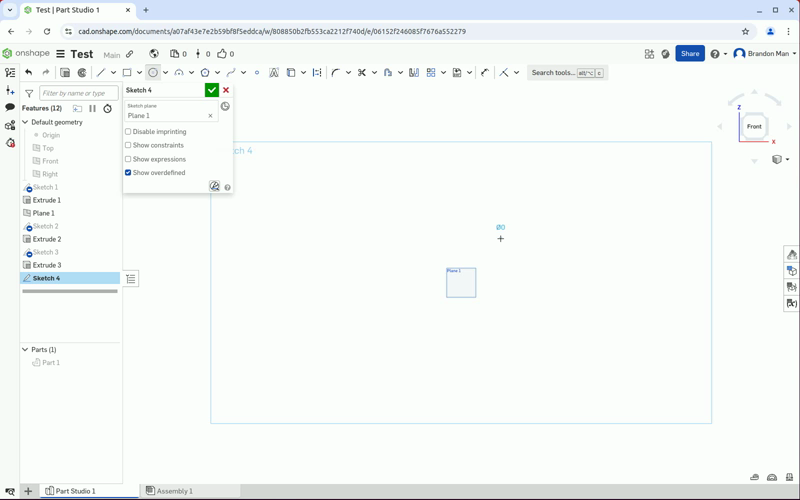
mouse_move(503, 238)
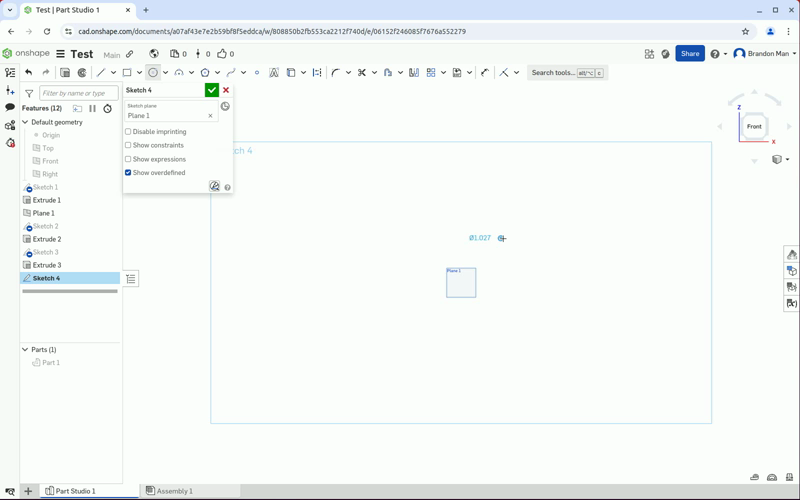
scroll(6)
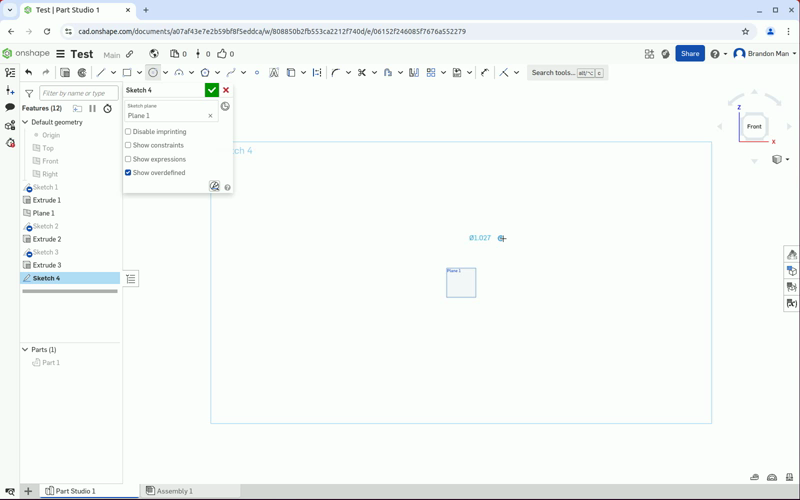
scroll(6)
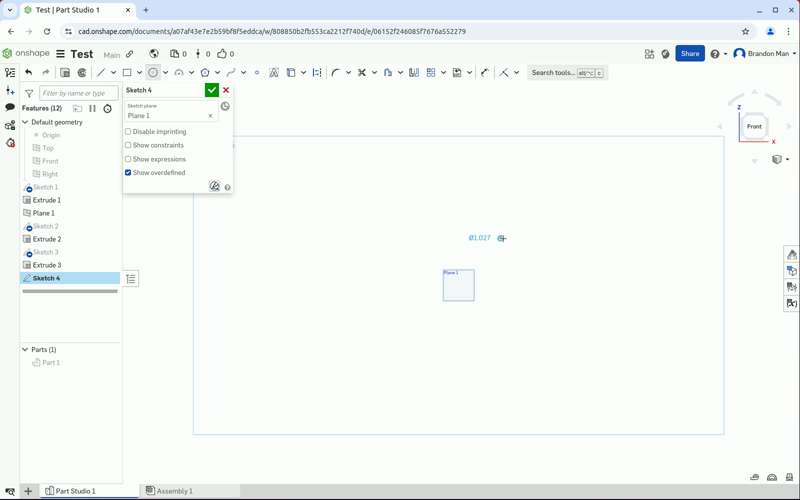
scroll(6)
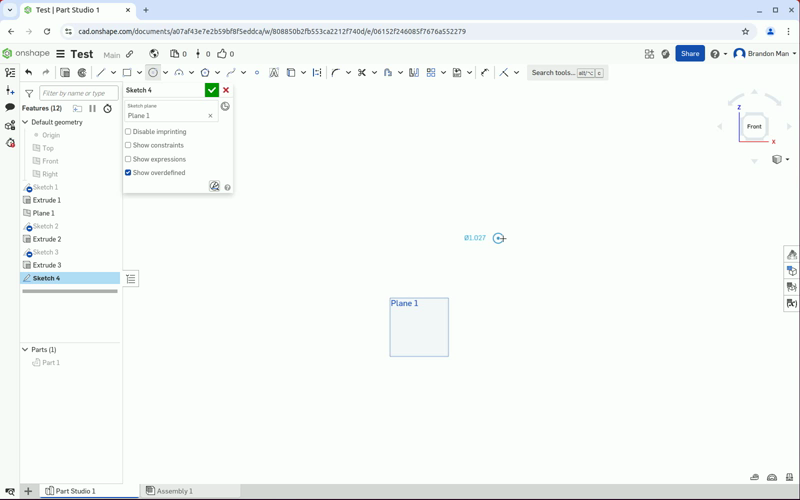
scroll(6)
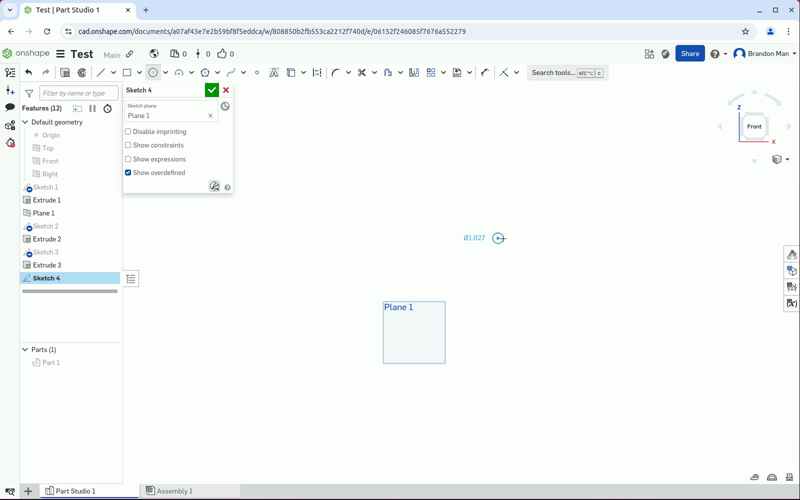
scroll(6)
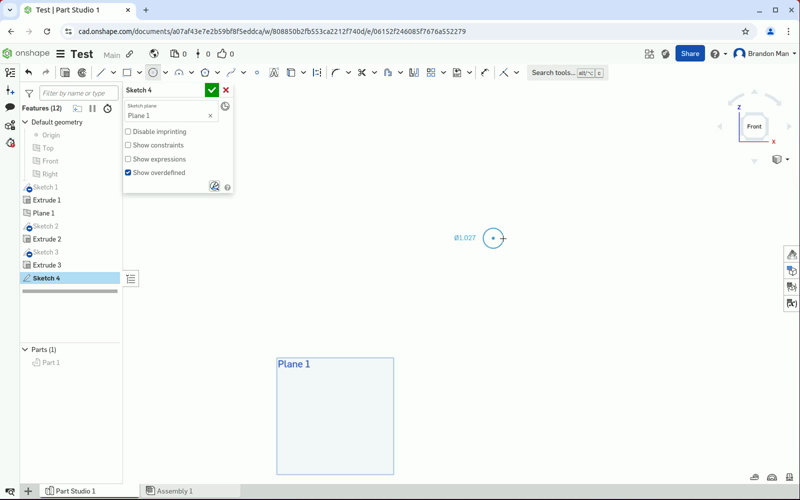
scroll(6)
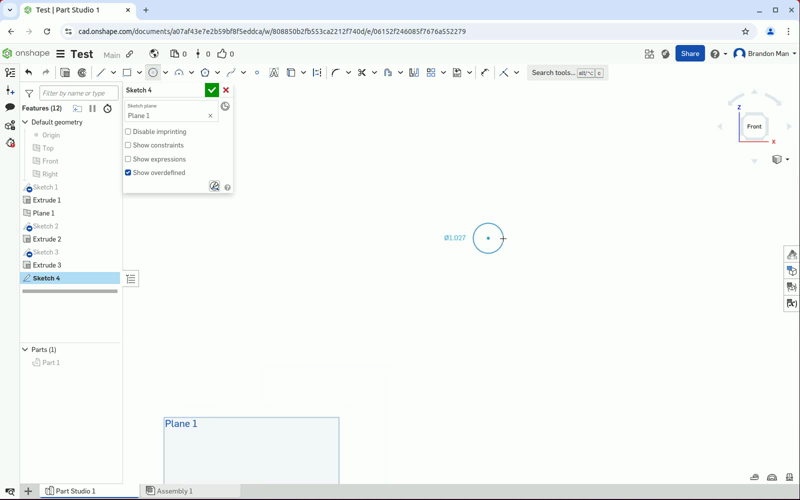
scroll(6)
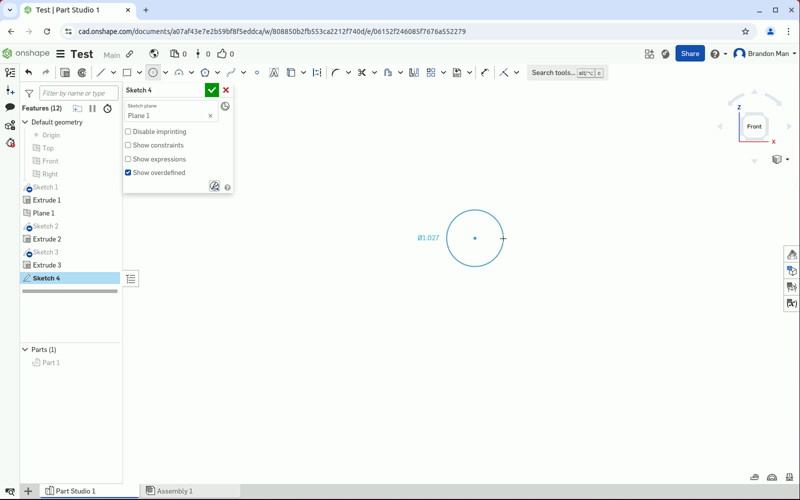
click(503, 238)
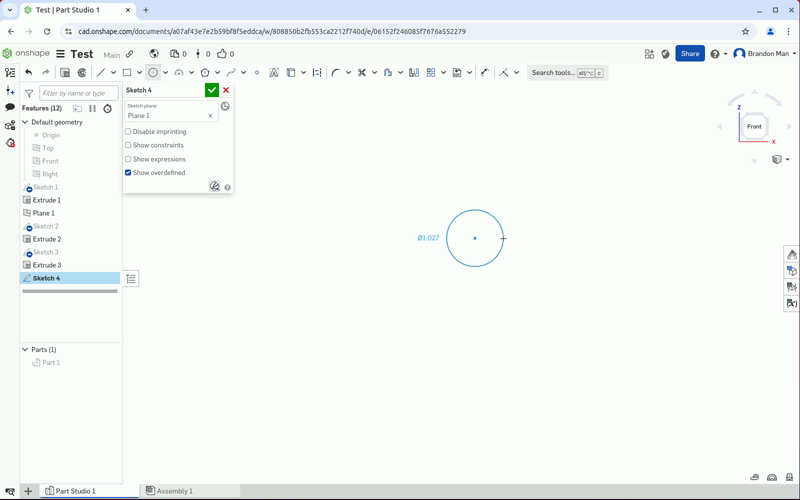
scroll(-6)
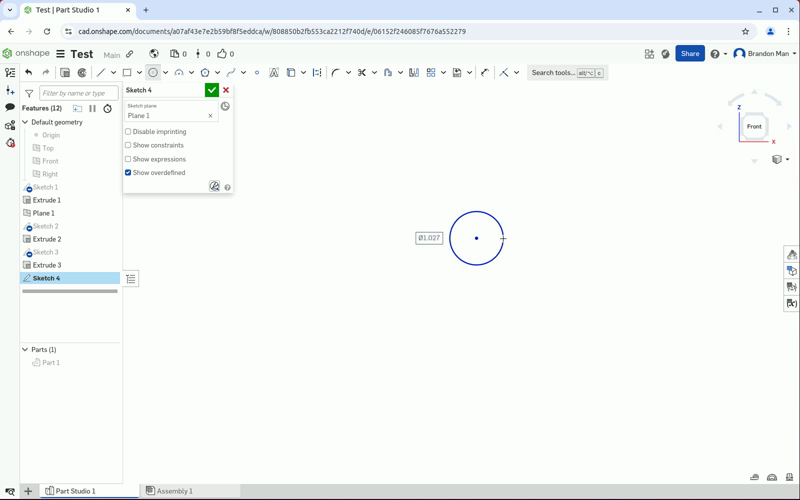
scroll(-6)
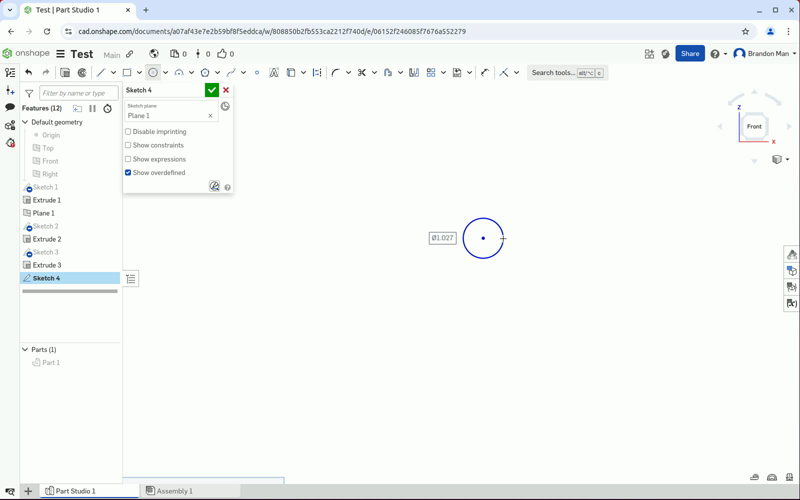
scroll(-6)
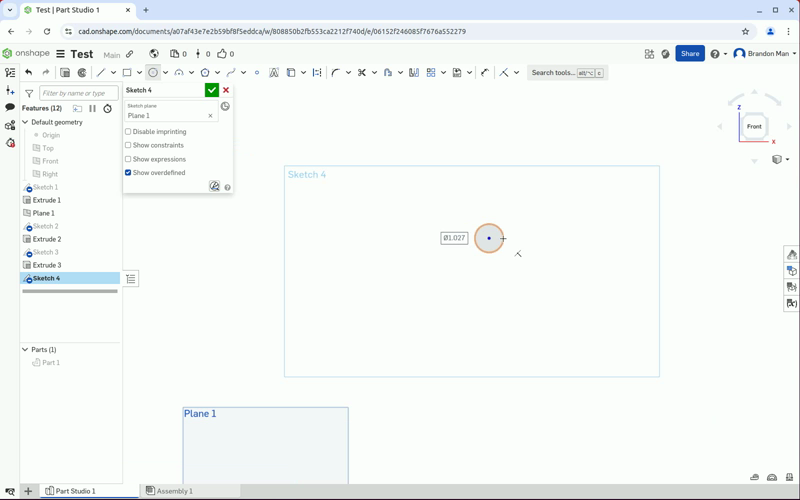
scroll(-6)
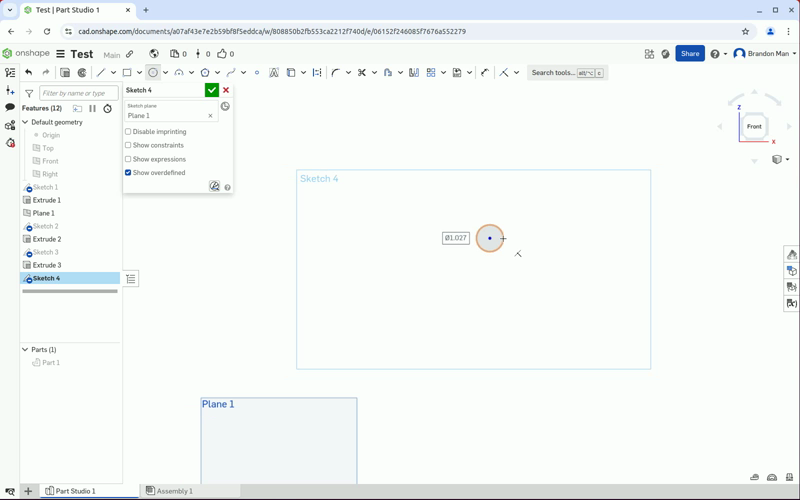
scroll(-6)
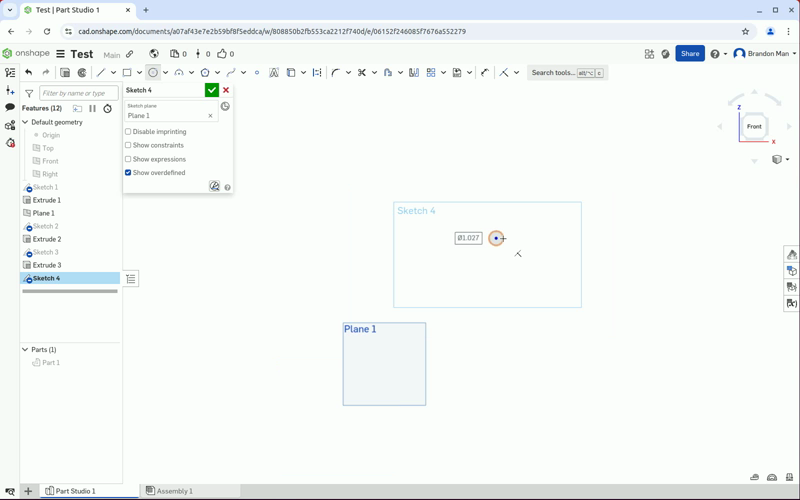
scroll(-6)
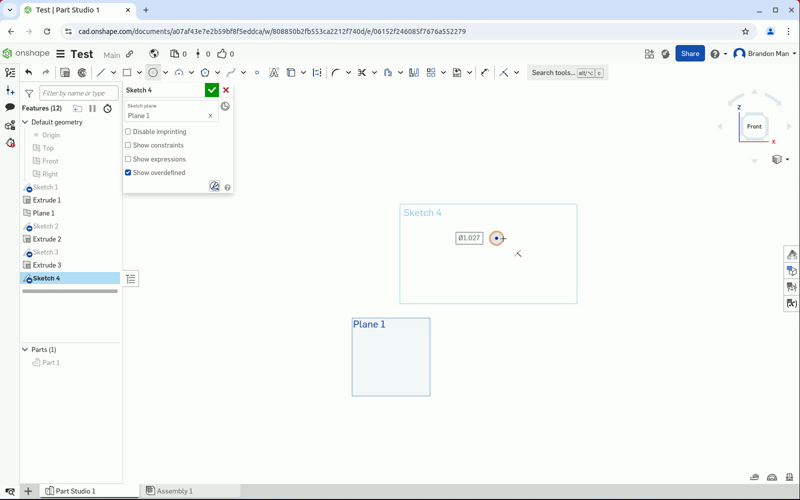
scroll(-6)
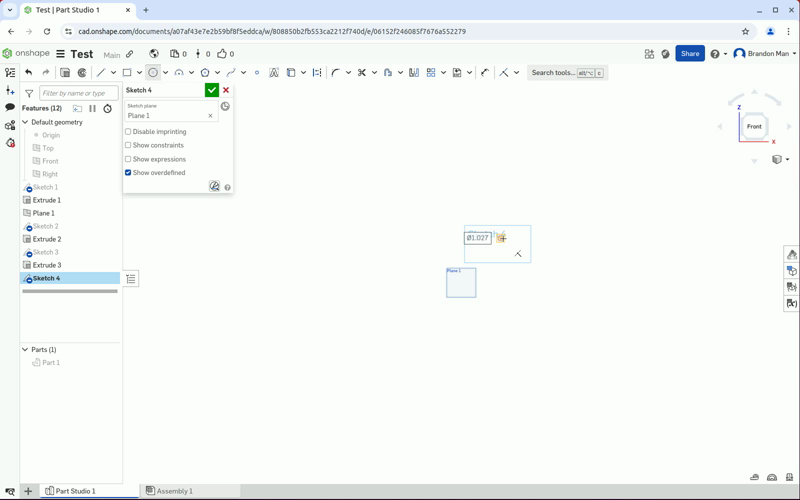
key(esc)
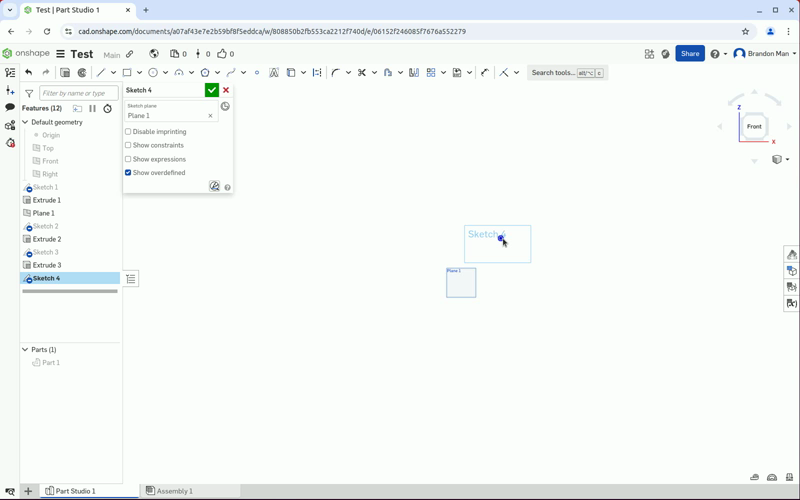
mouse_move(499, 236)
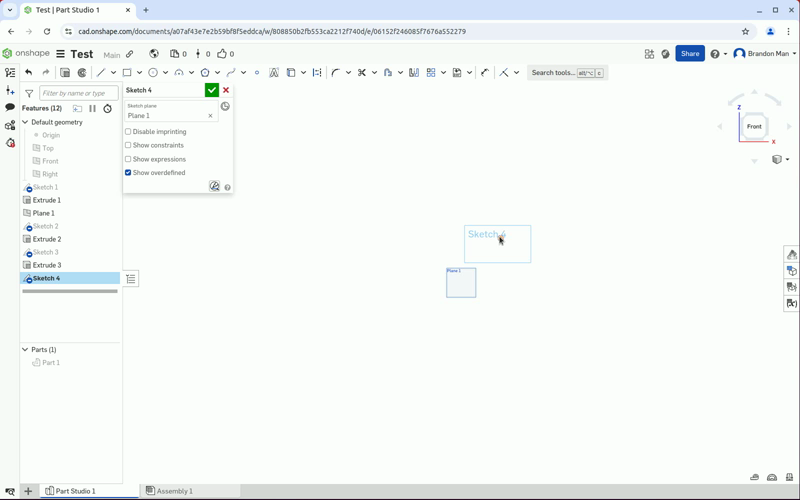
scroll(6)
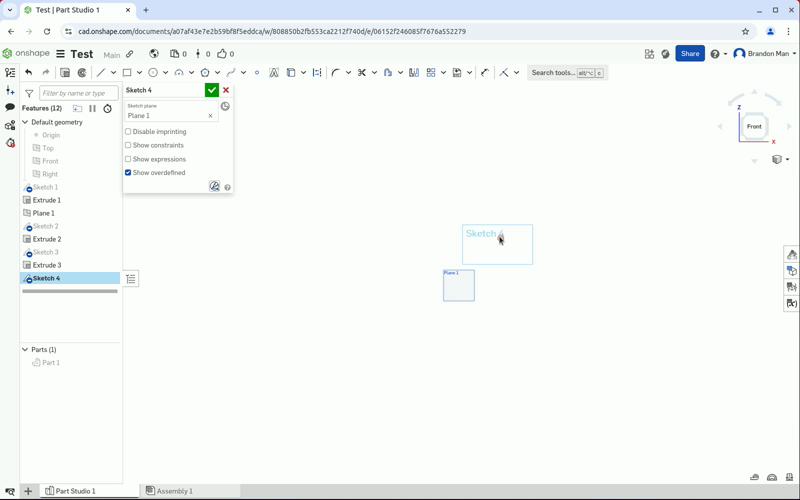
scroll(6)
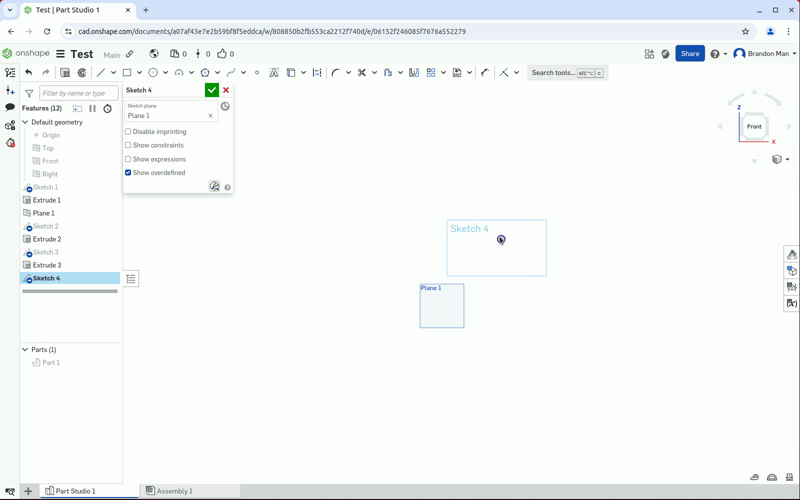
scroll(6)
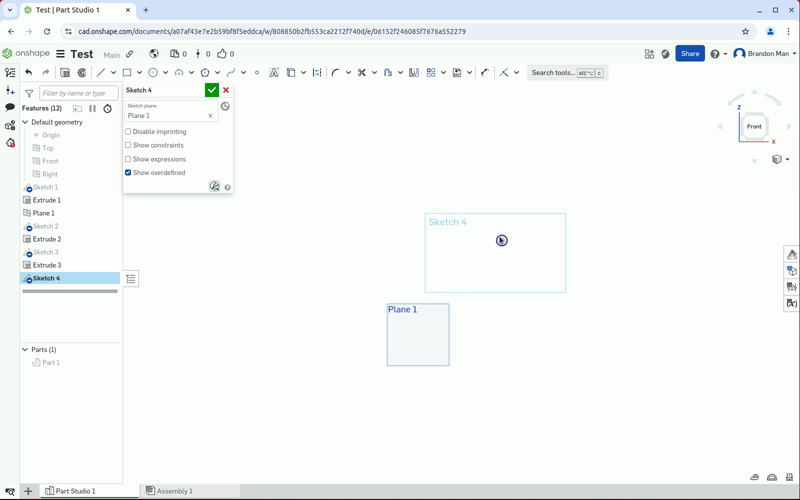
scroll(6)
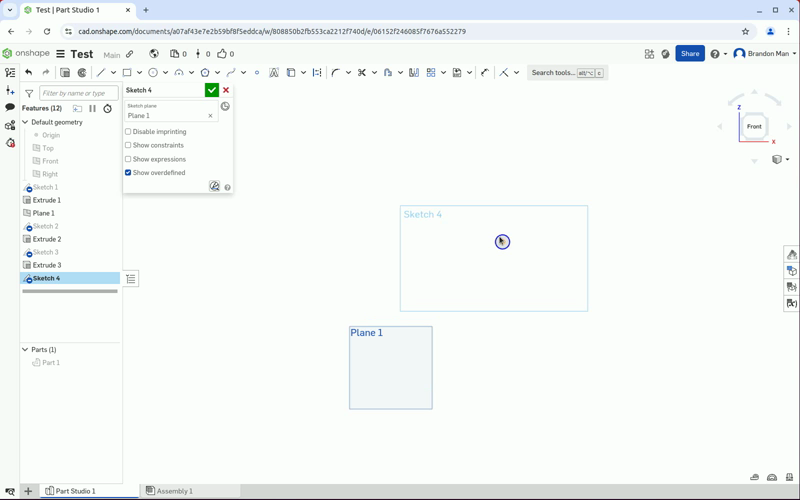
scroll(6)
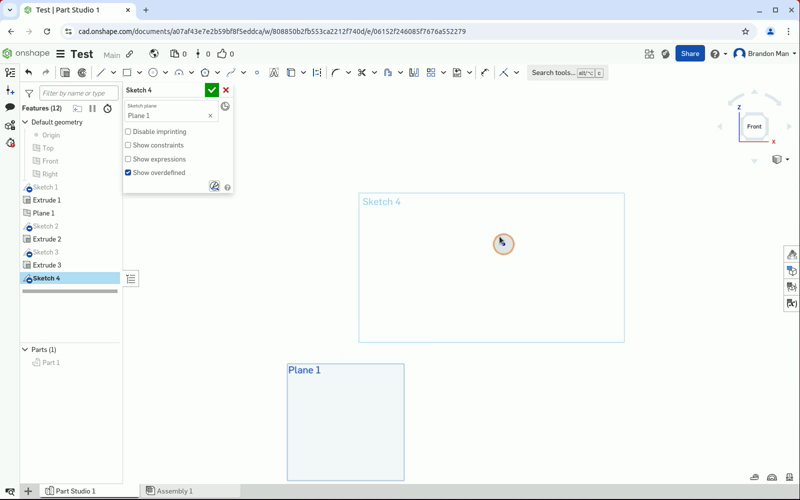
scroll(6)
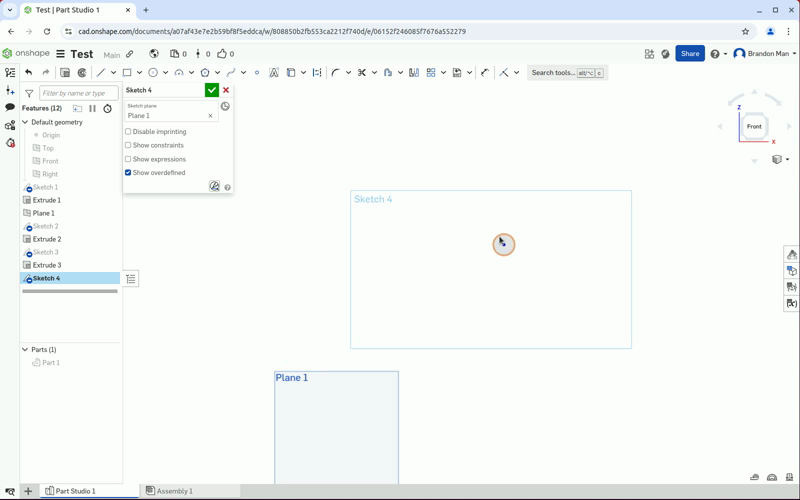
scroll(6)
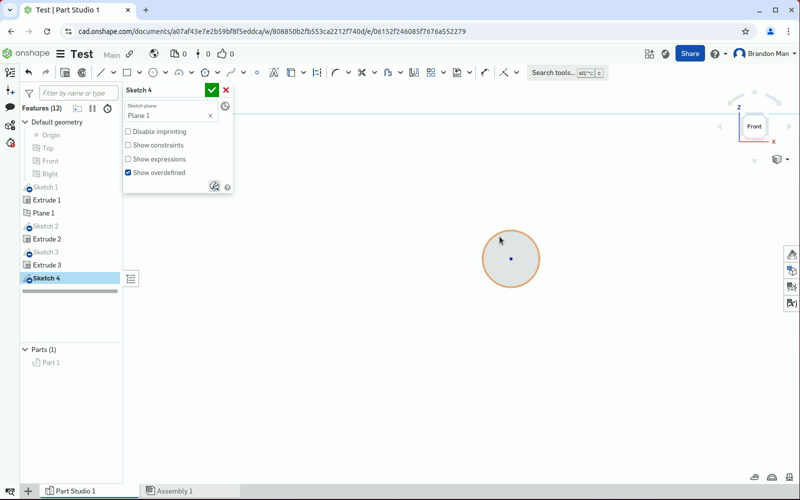
click(499, 236)
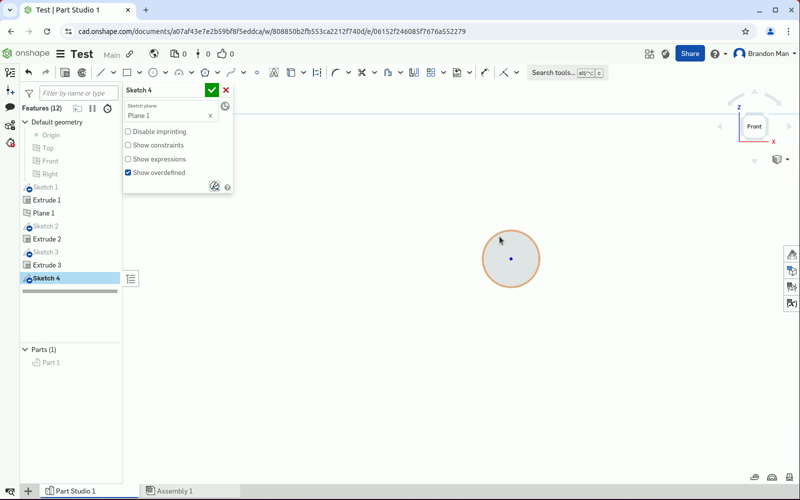
scroll(-6)
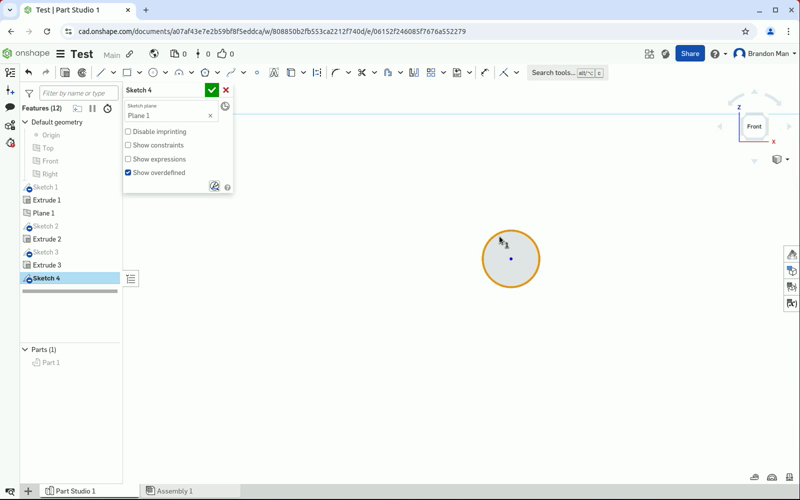
scroll(-6)
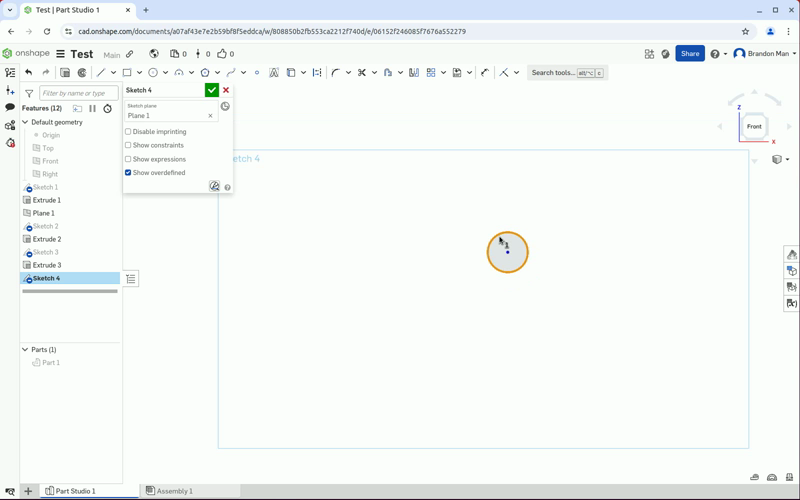
scroll(-6)
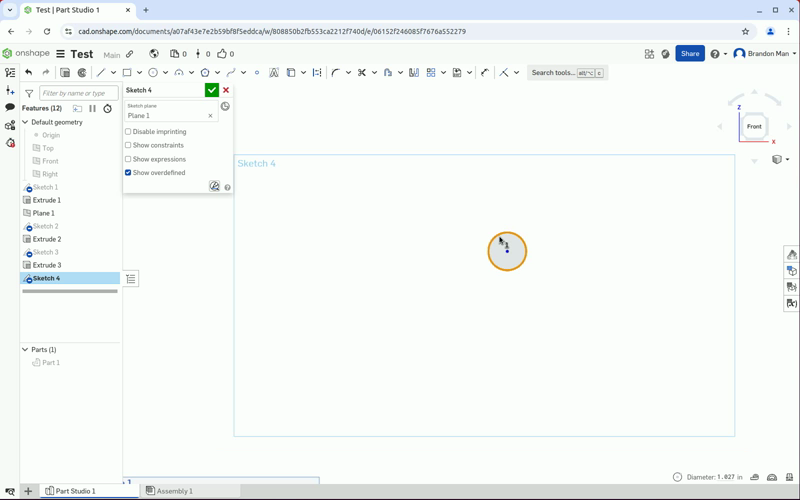
scroll(-6)
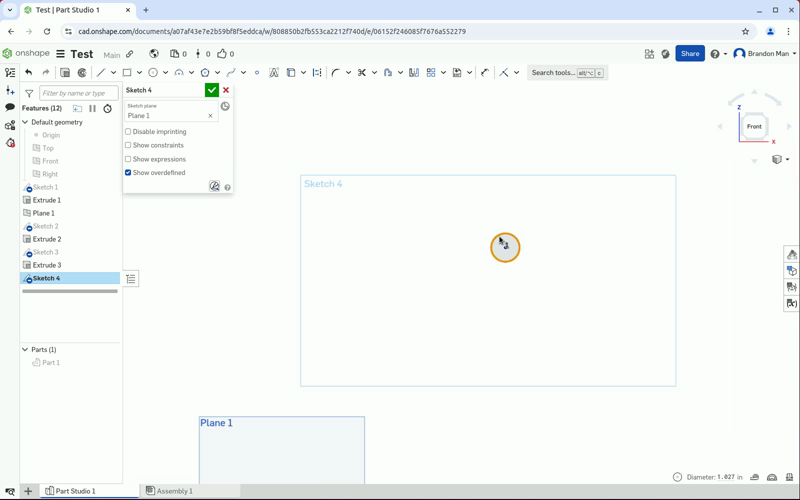
scroll(-6)
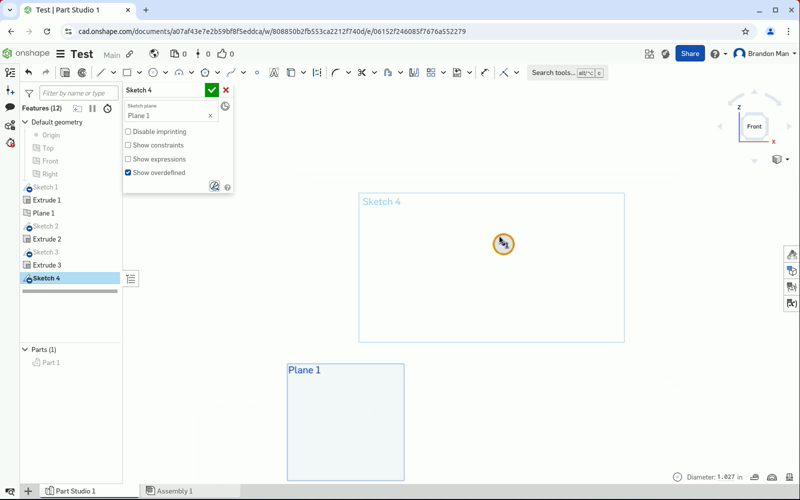
scroll(-6)
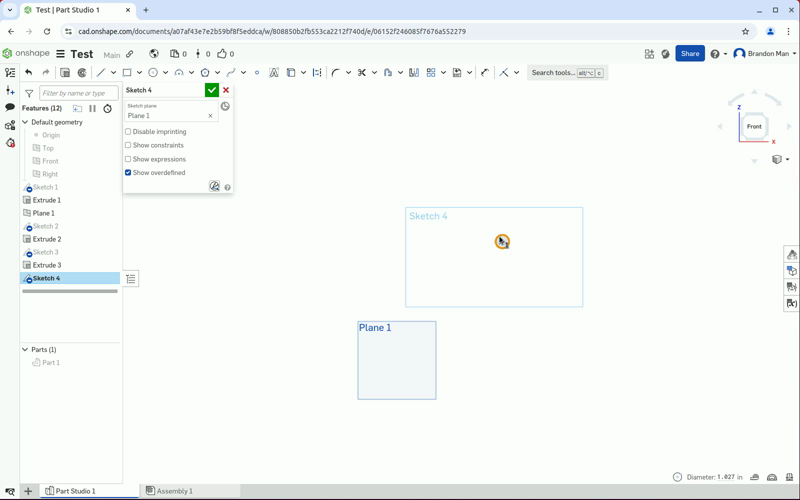
scroll(-6)
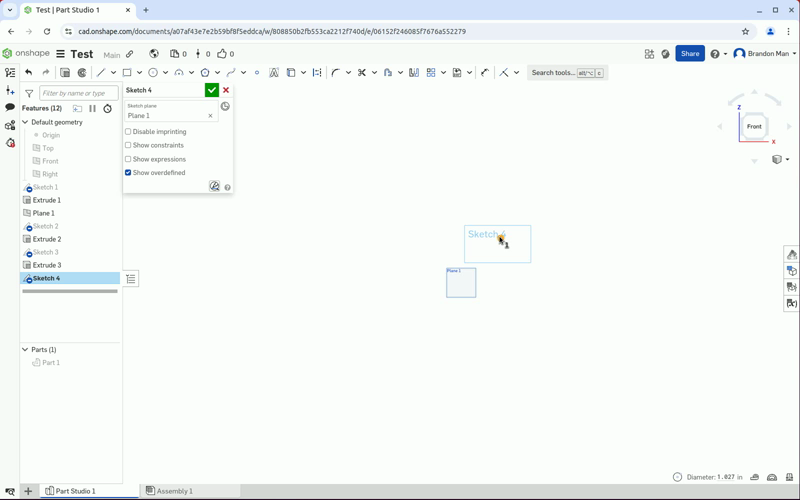
mouse_move(73, 352)
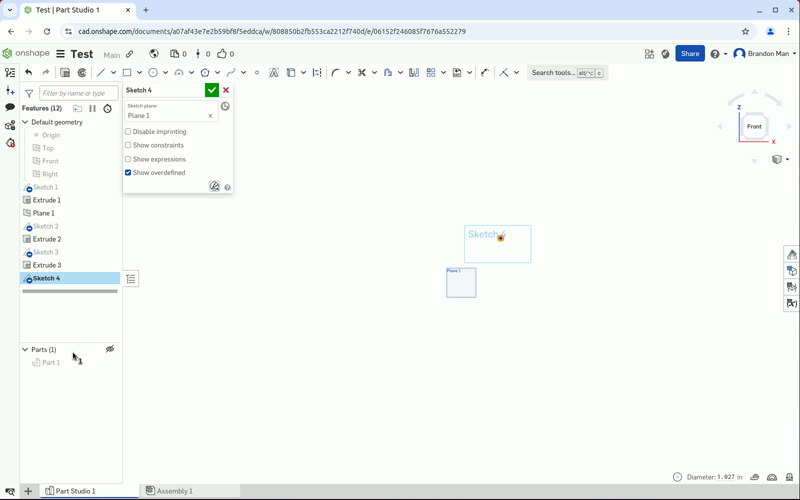
key(shift+y)
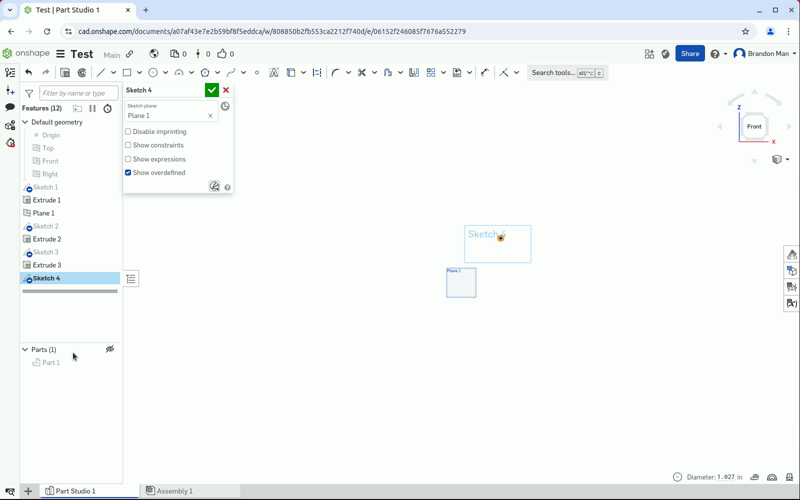
key(shift+e)
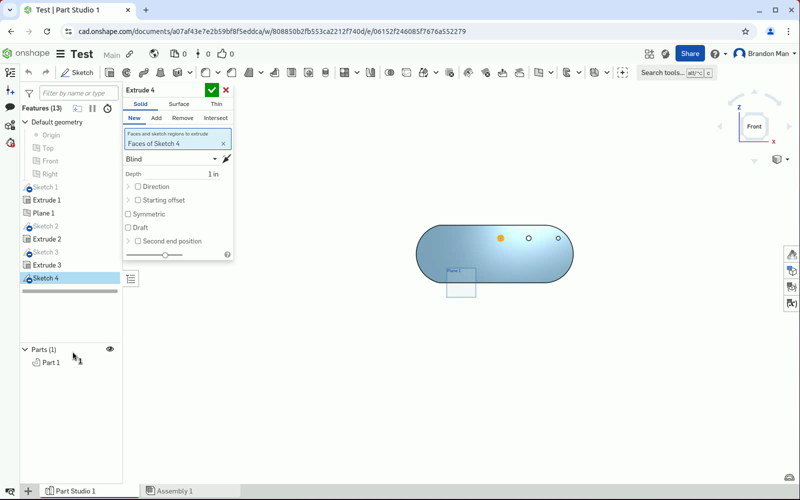
mouse_move(143, 106)
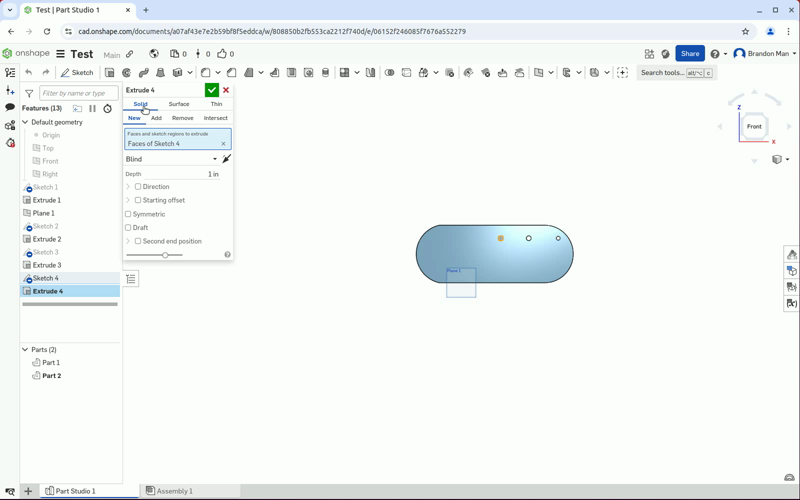
click(143, 106)
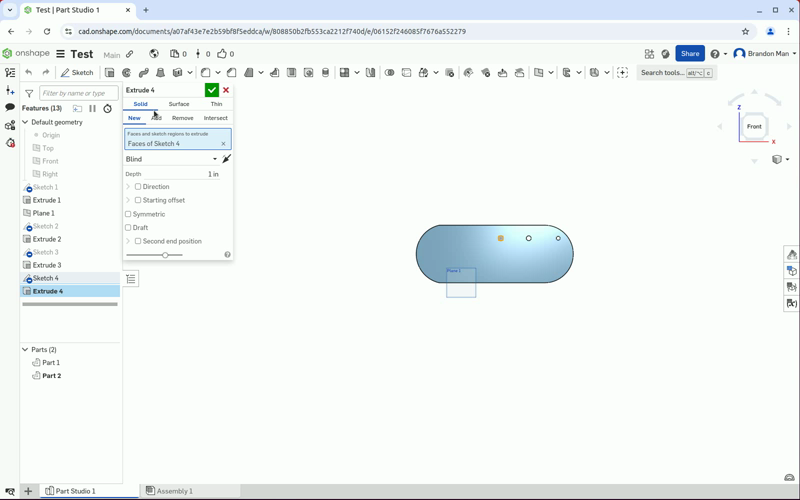
mouse_move(186, 120)
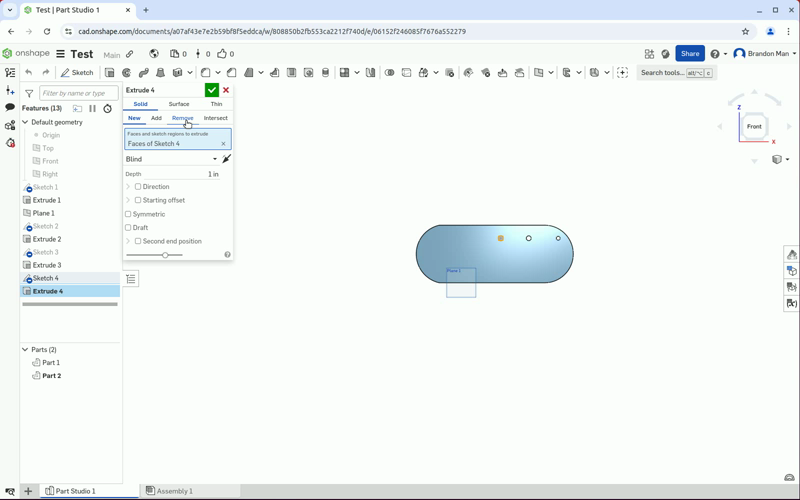
click(186, 120)
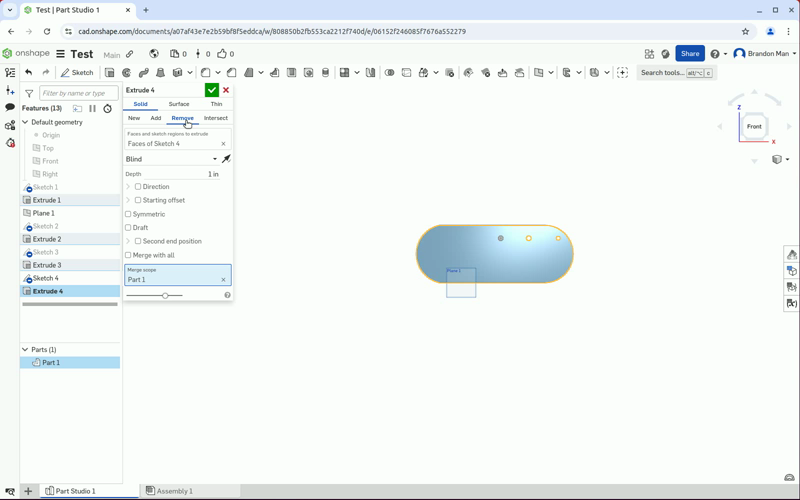
key(tab, 4)
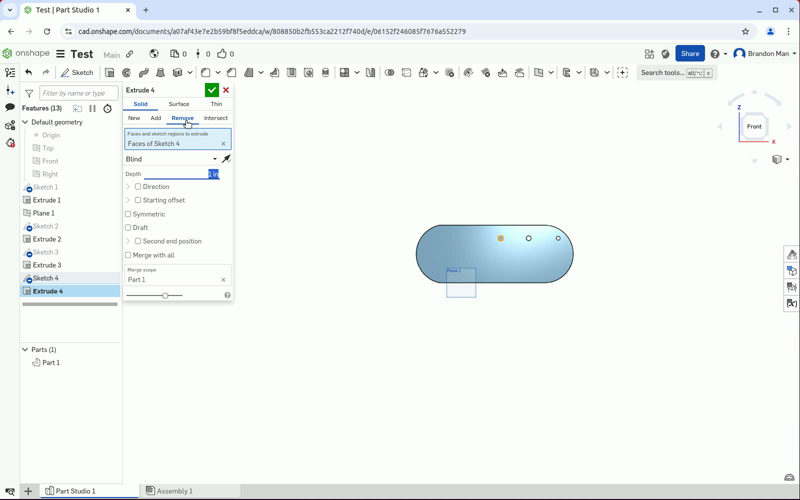
text(5.777)
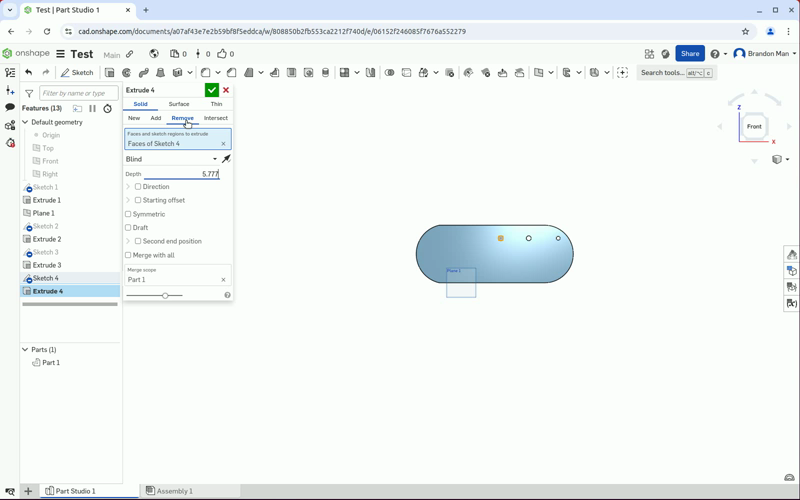
key(tab, 6)
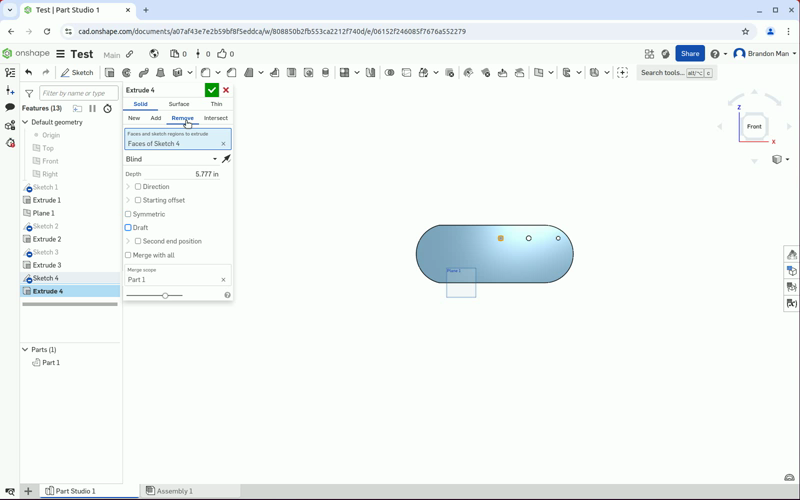
key(space)
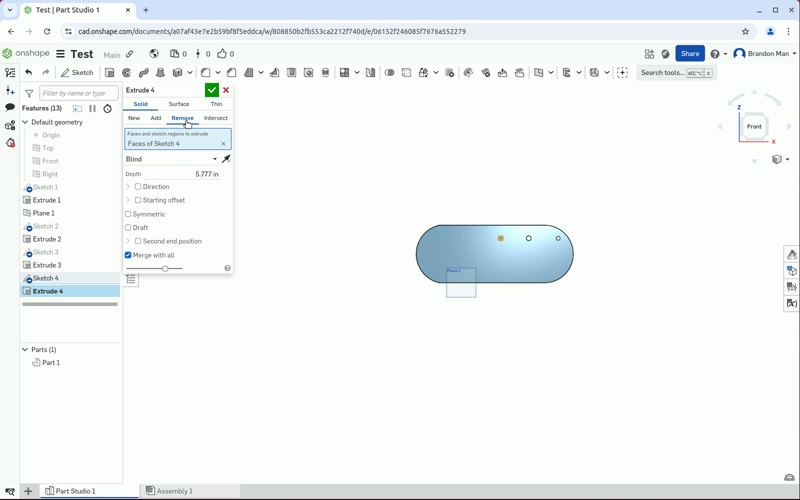
key(enter)
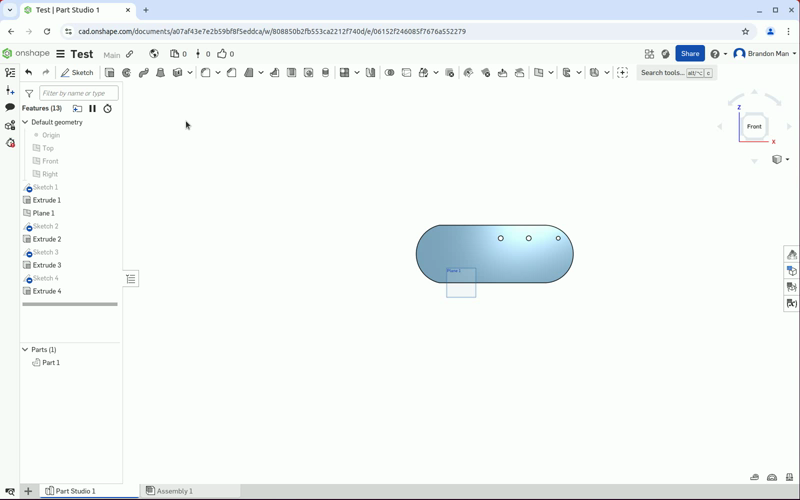
key(shift+h)
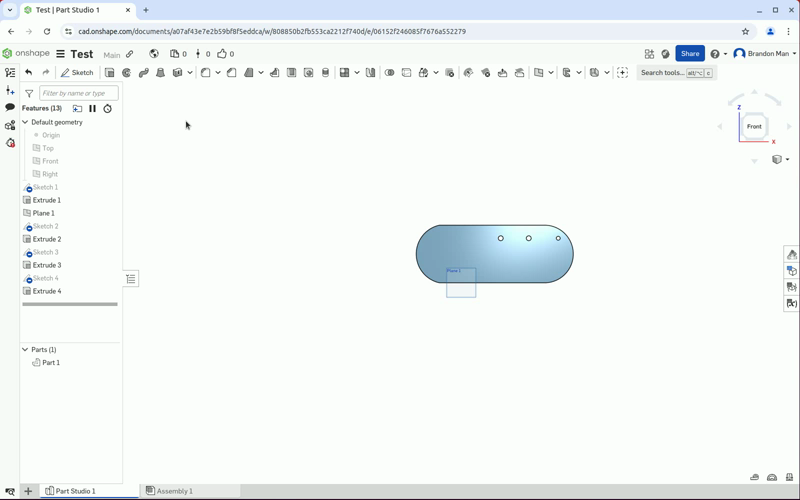
key(shift+h)
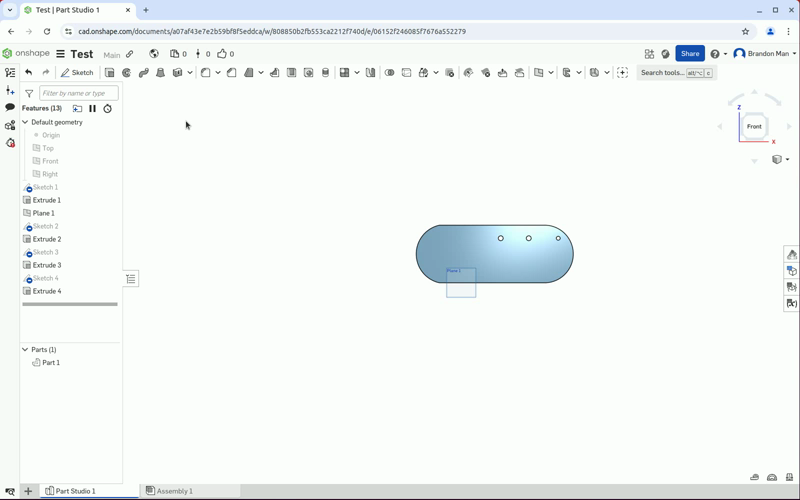
mouse_move(73, 189)
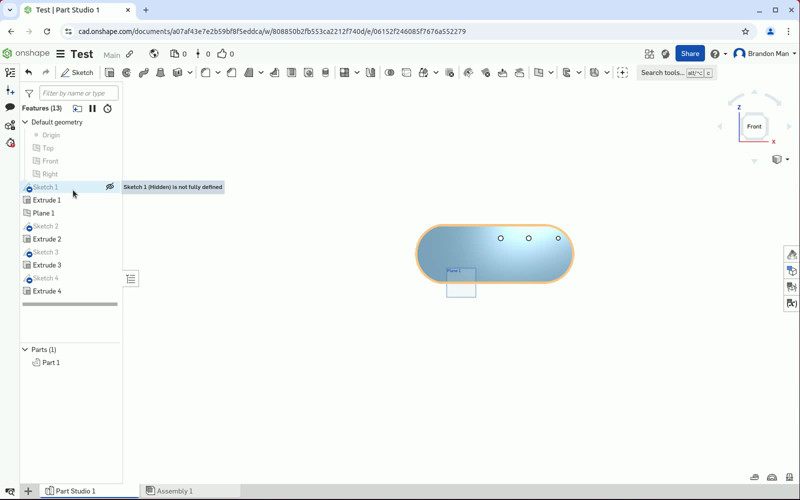
click(73, 189)
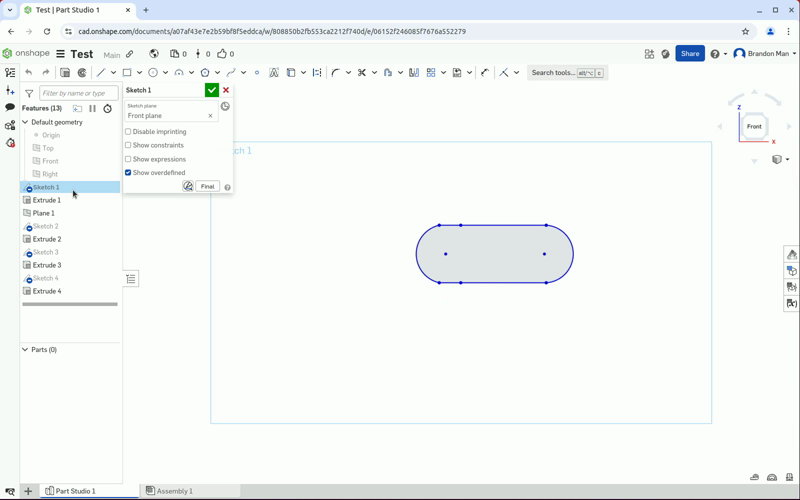
mouse_move(229, 92)
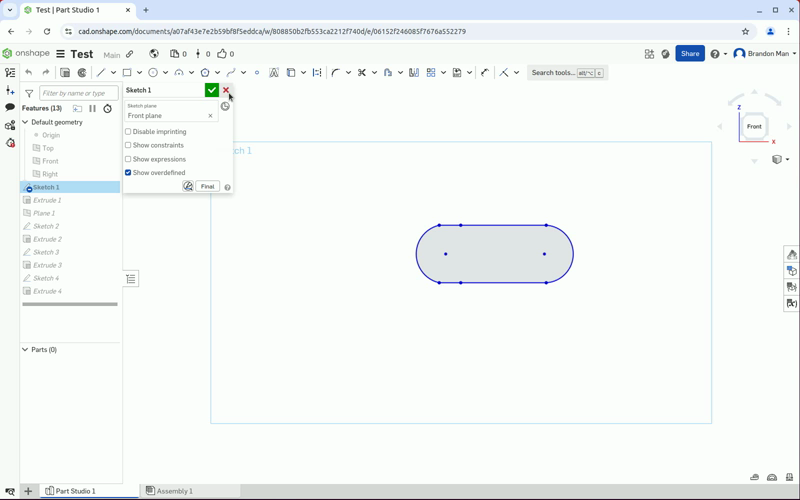
click(229, 92)
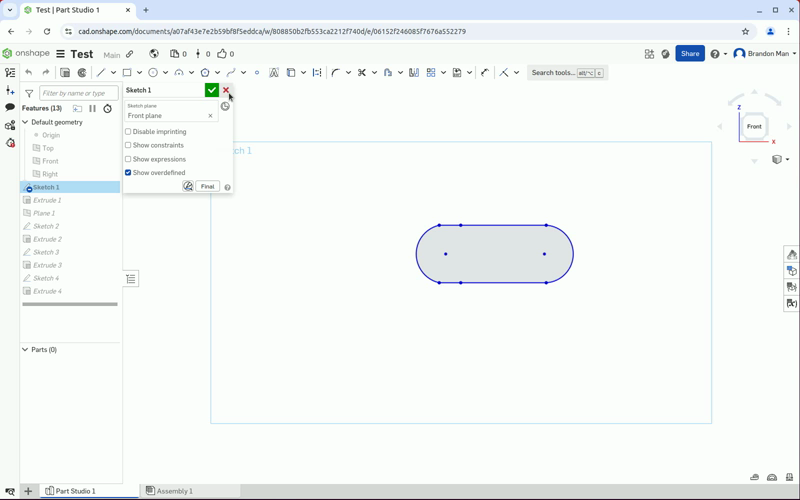
key(shift+s)
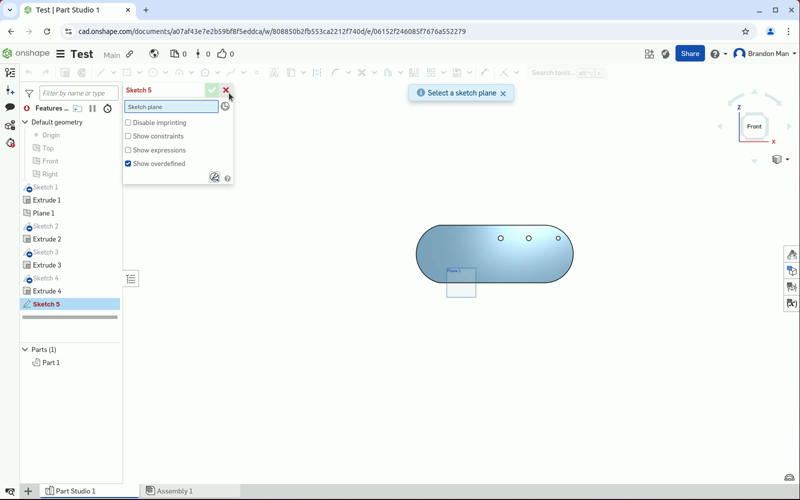
mouse_move(73, 215)
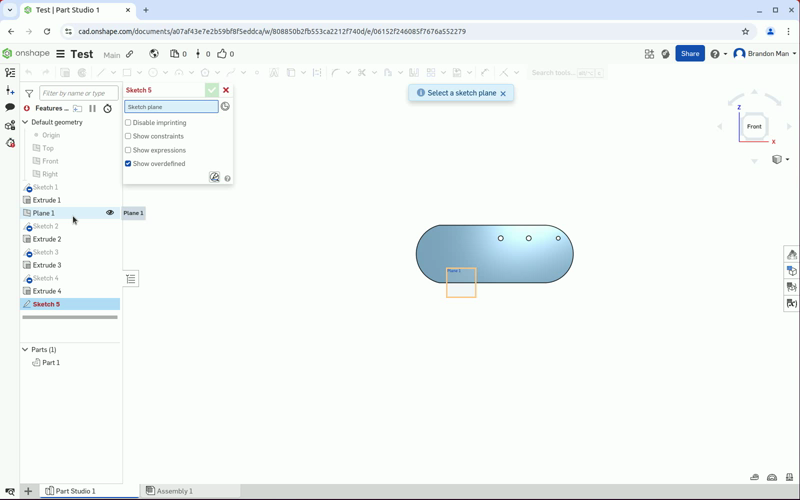
click(73, 215)
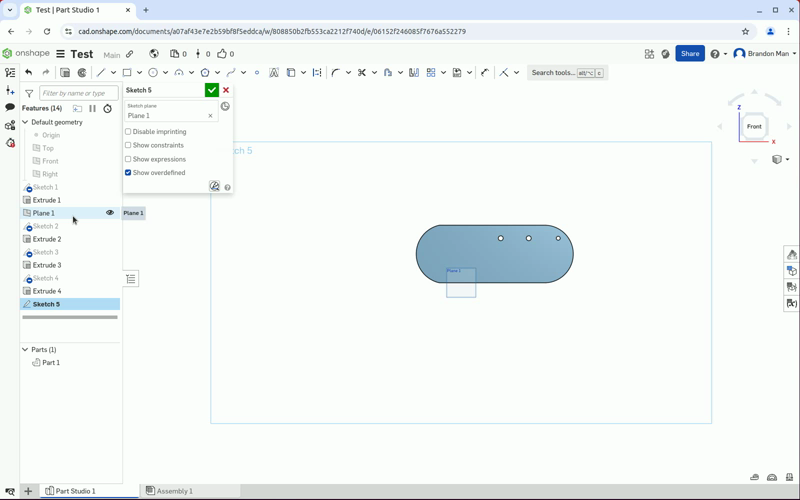
mouse_move(73, 352)
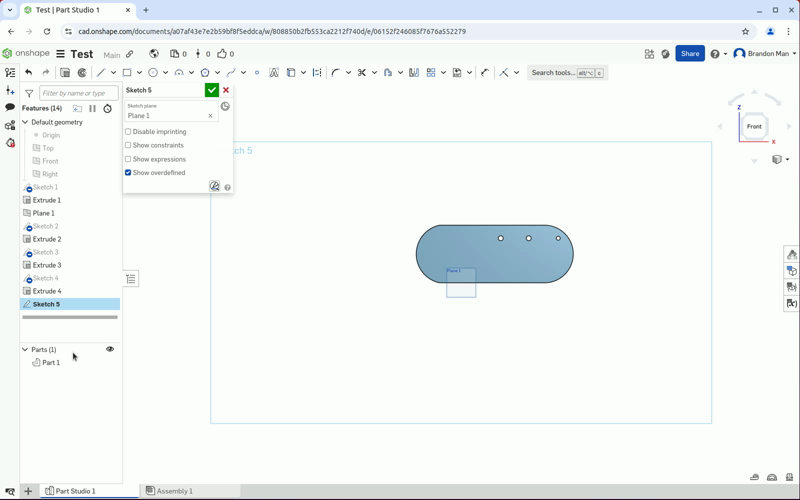
key(y)
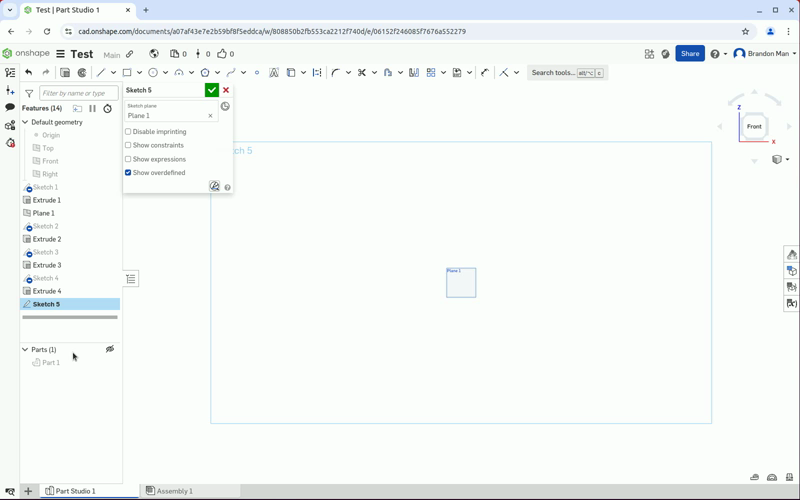
key(c)
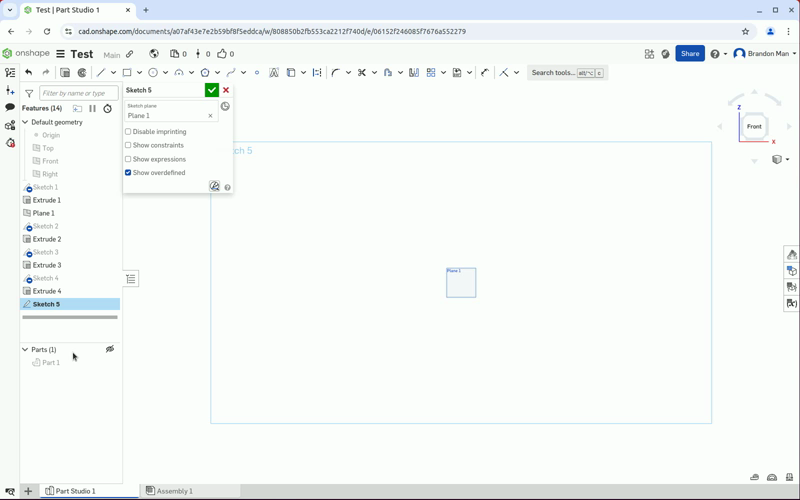
key_down(shift)
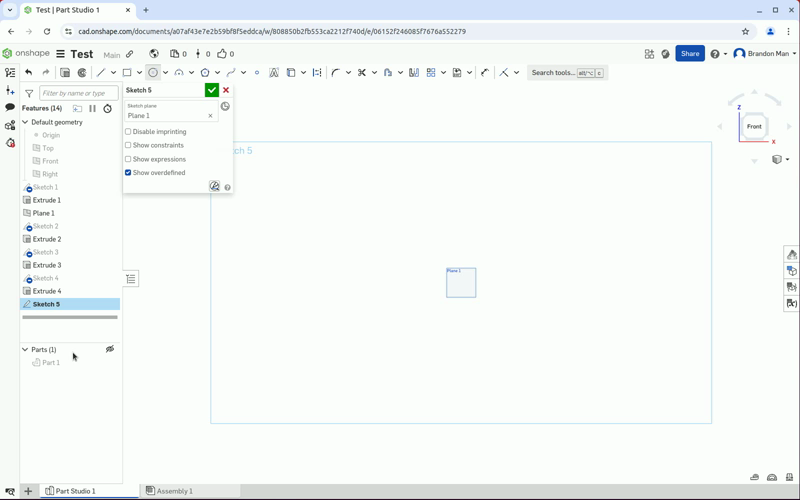
mouse_move(470, 238)
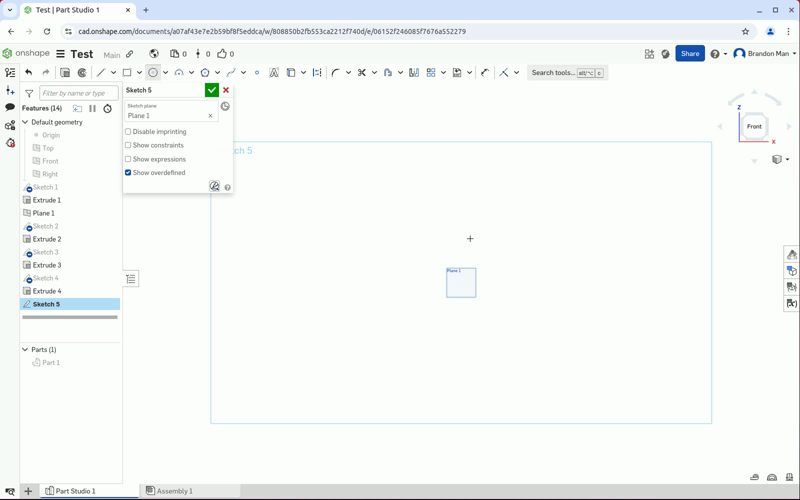
click(470, 238)
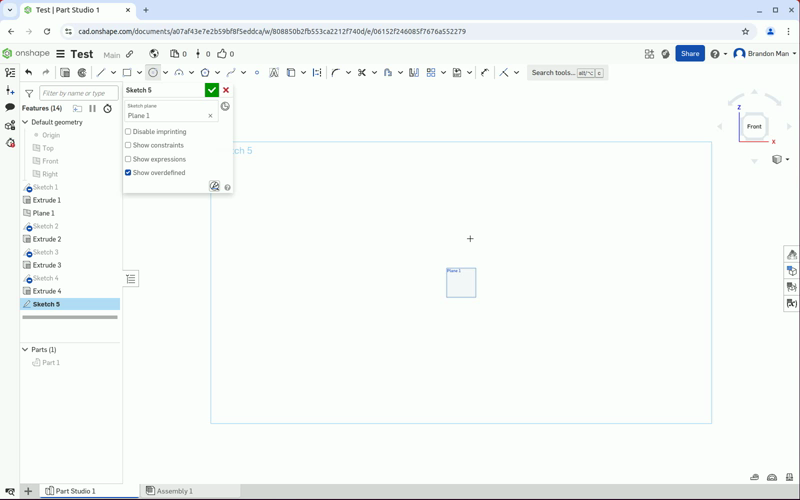
key_up(shift)
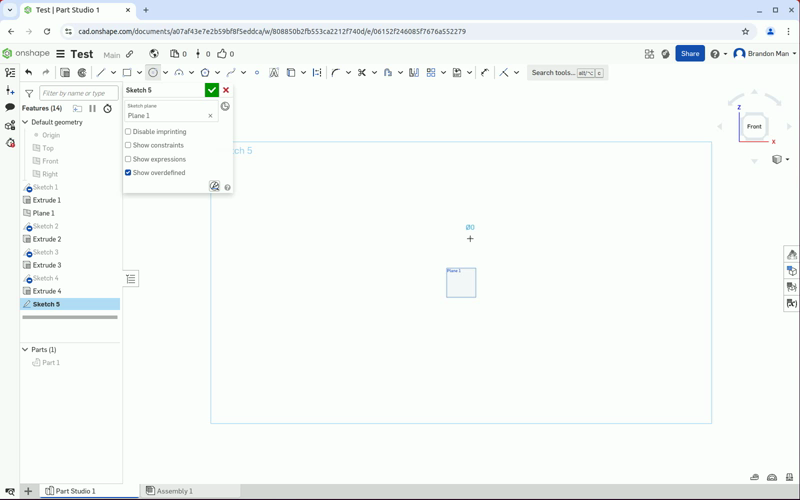
mouse_move(472, 238)
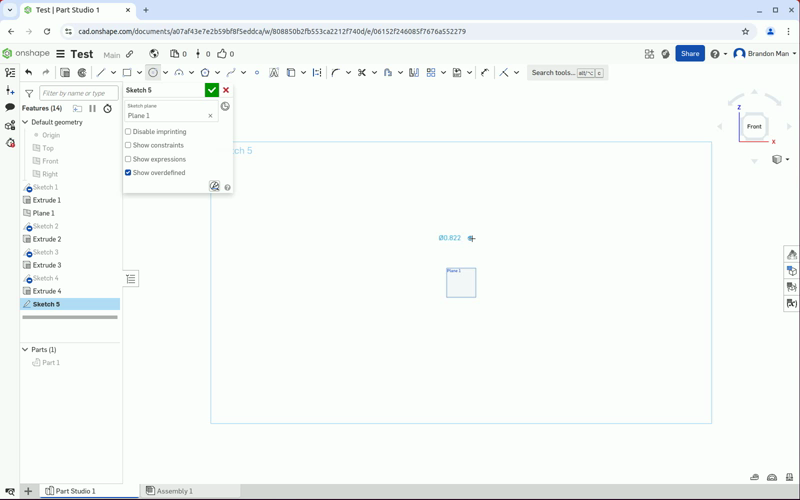
scroll(6)
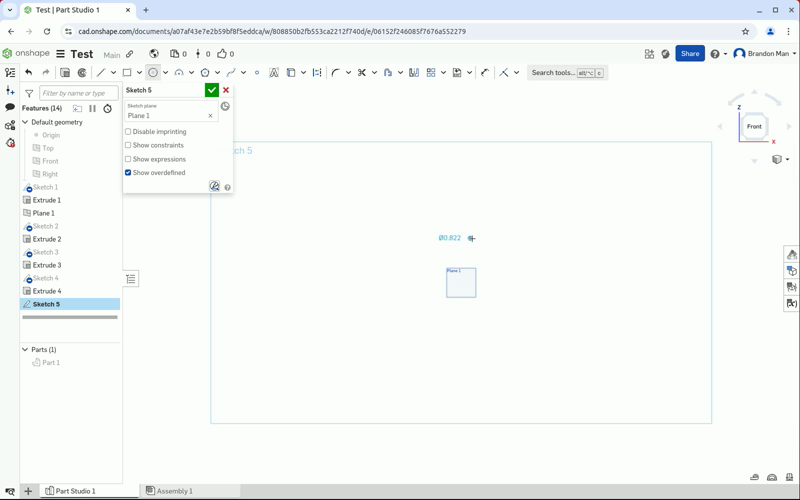
scroll(6)
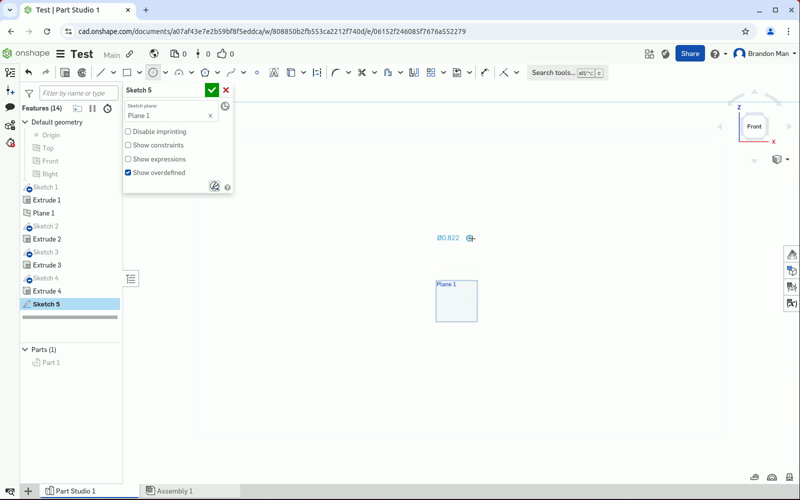
scroll(6)
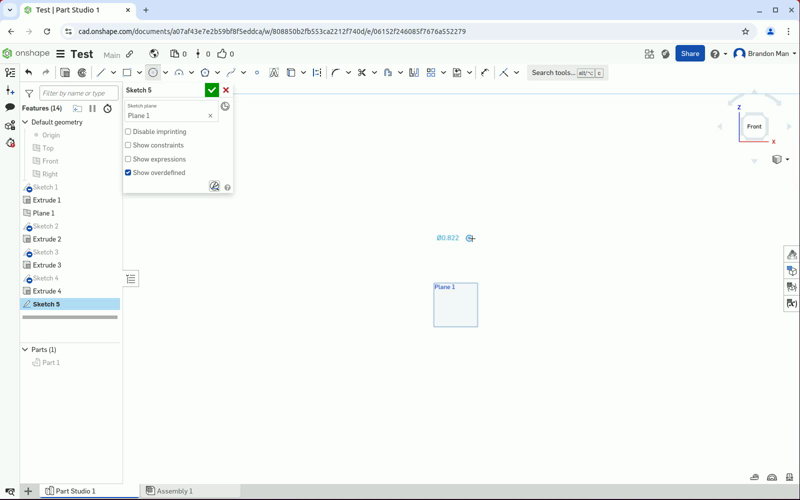
scroll(6)
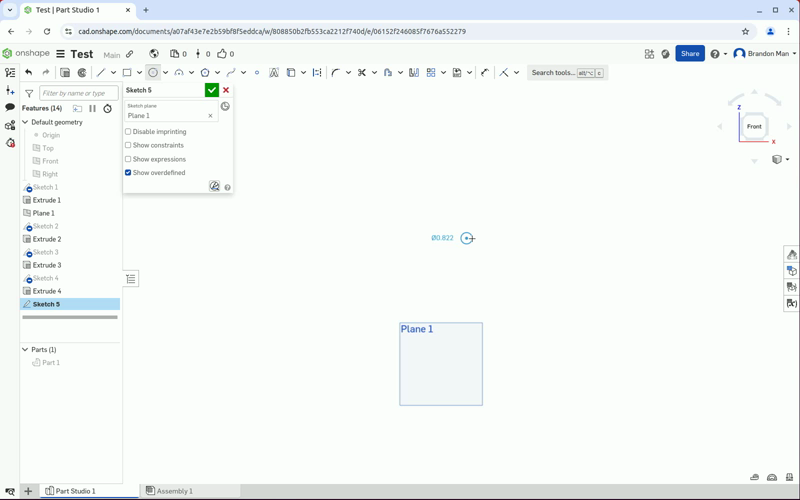
scroll(6)
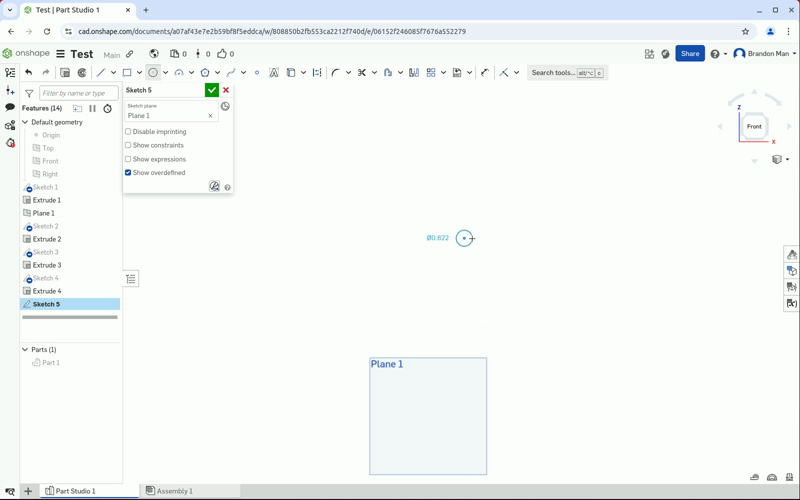
scroll(6)
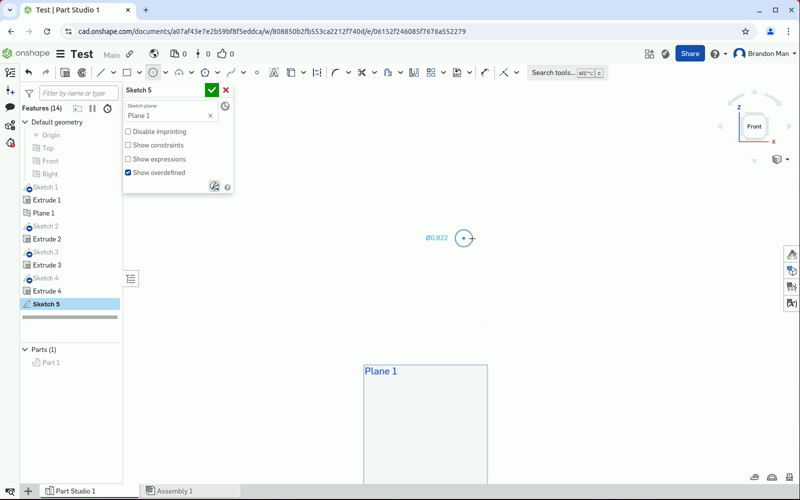
scroll(6)
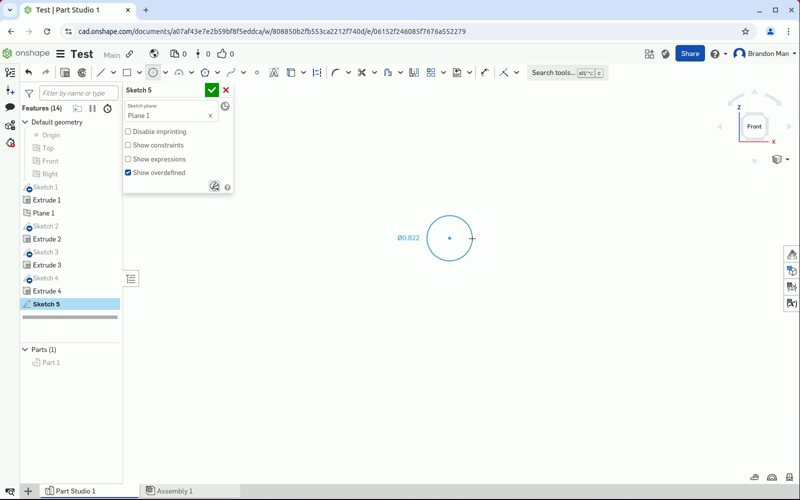
click(472, 238)
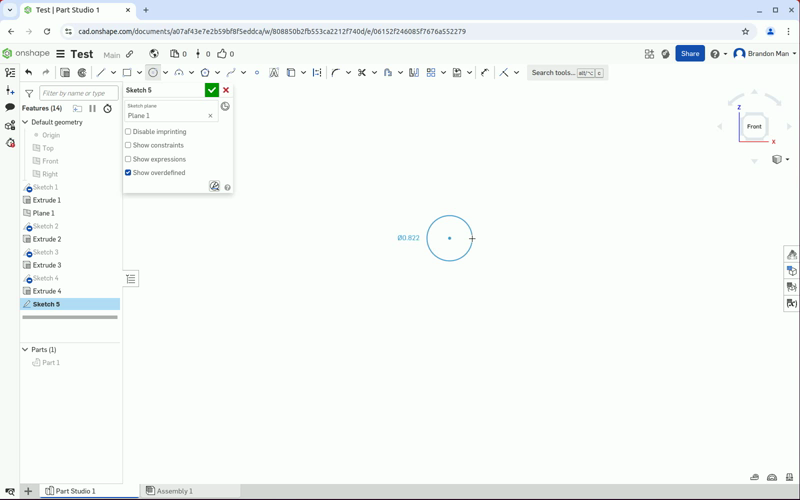
scroll(-6)
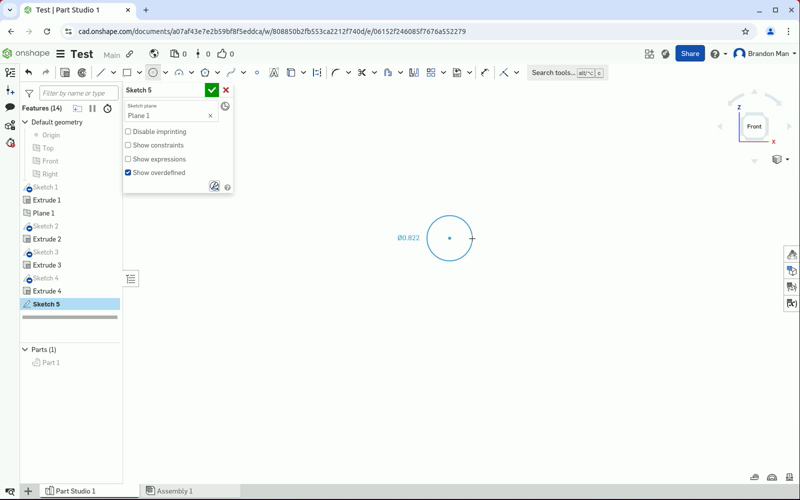
scroll(-6)
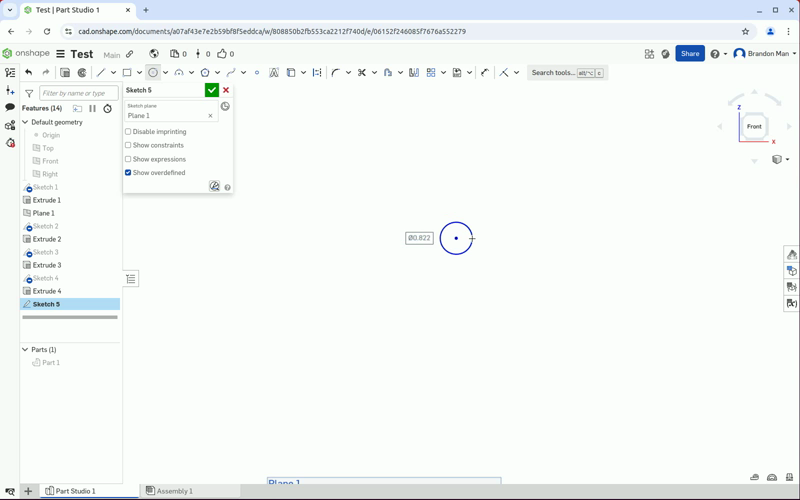
scroll(-6)
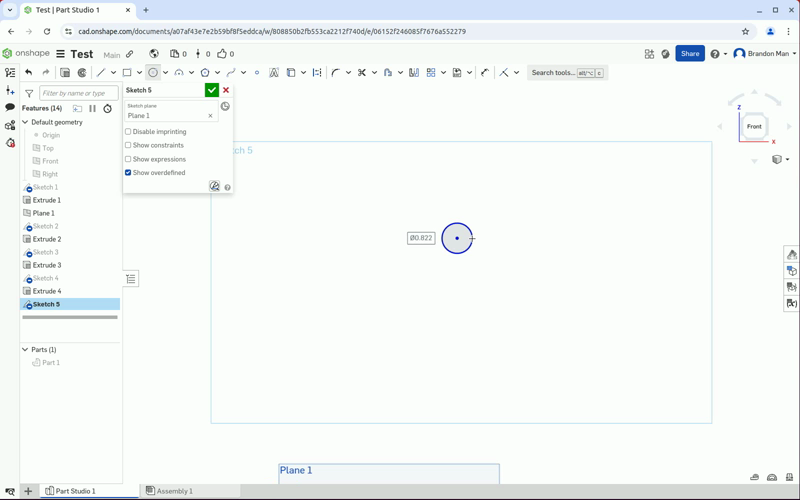
scroll(-6)
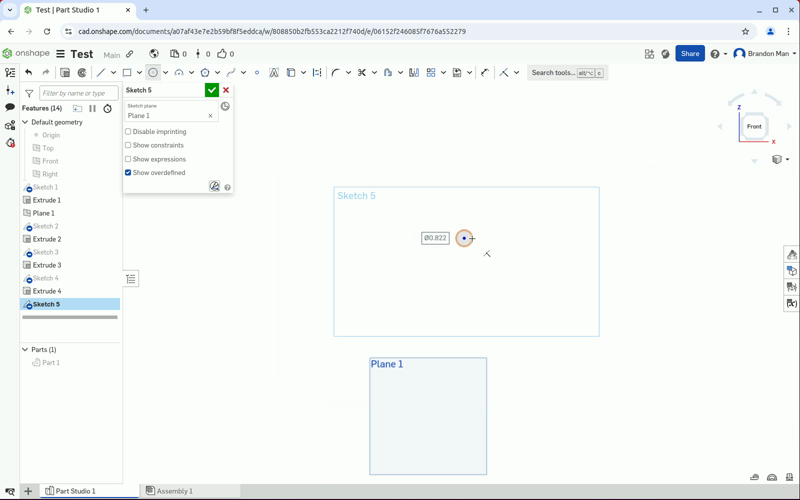
scroll(-6)
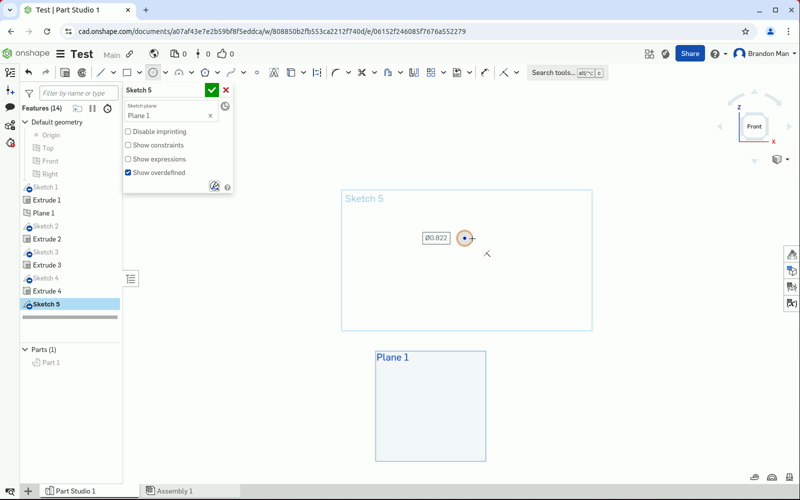
scroll(-6)
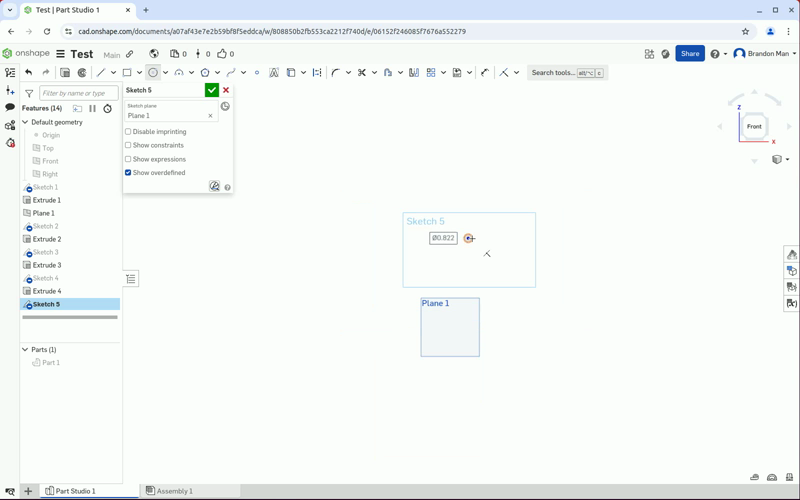
scroll(-6)
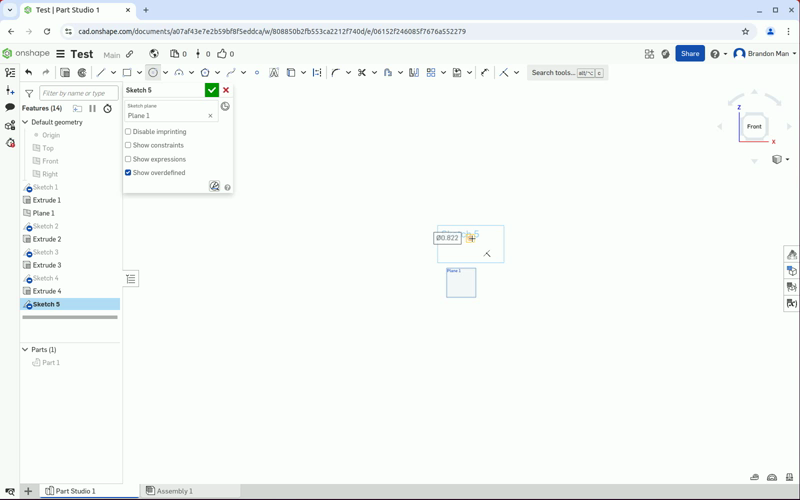
key(esc)
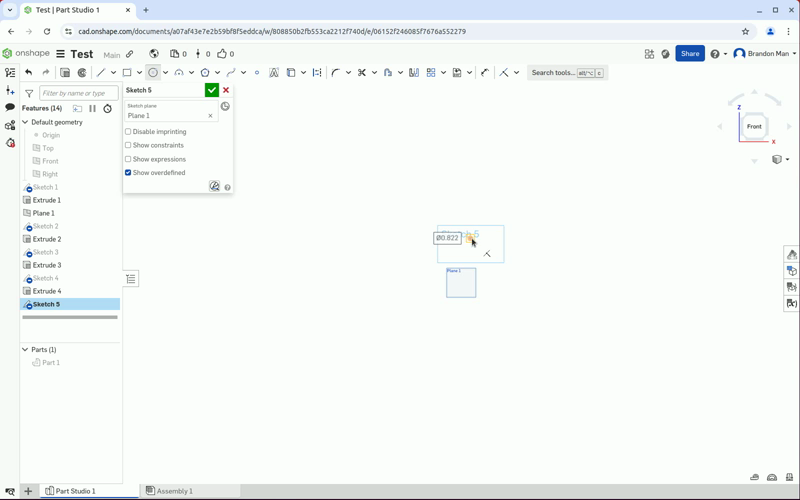
mouse_move(468, 236)
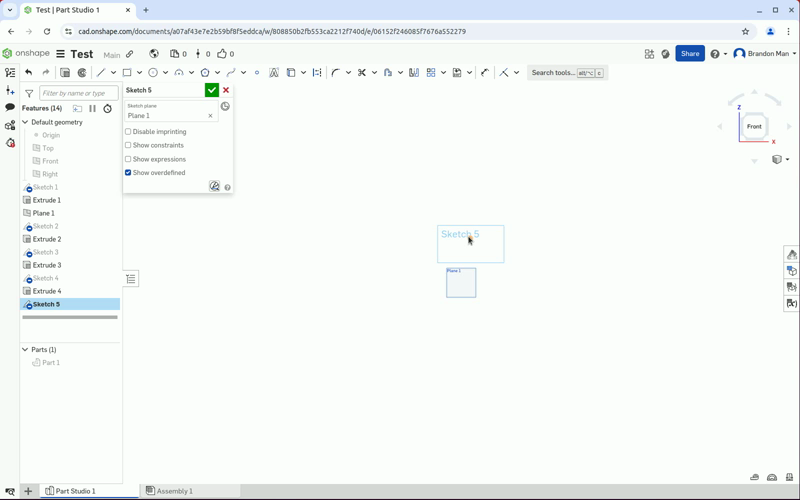
scroll(6)
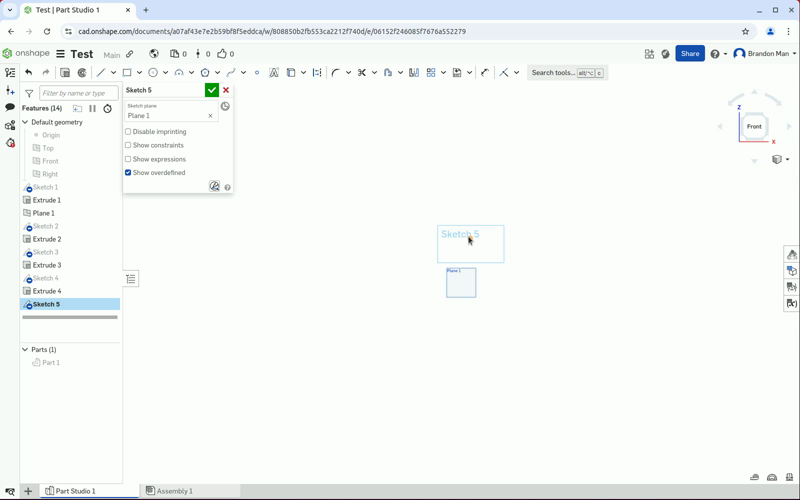
scroll(6)
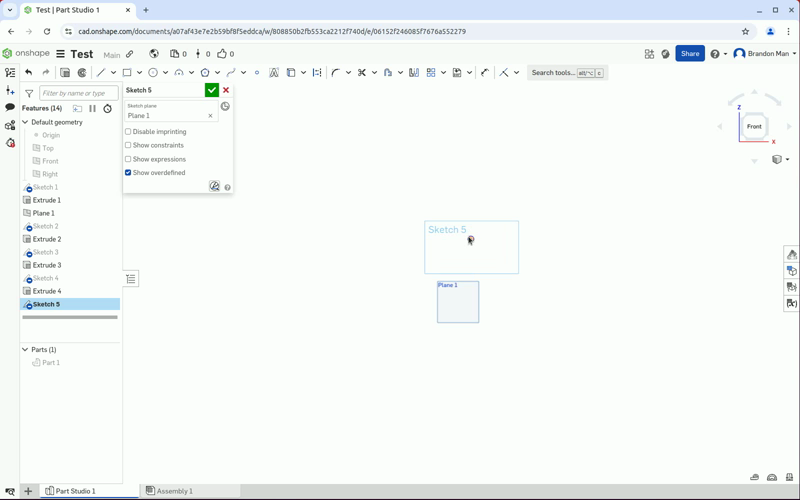
scroll(6)
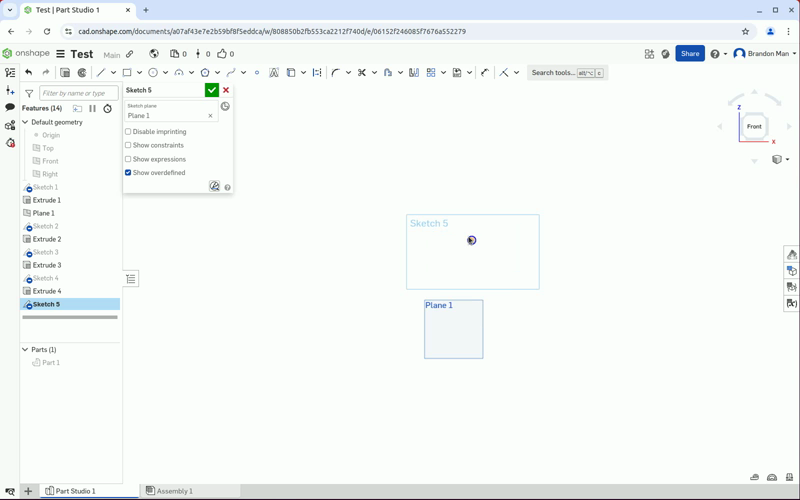
scroll(6)
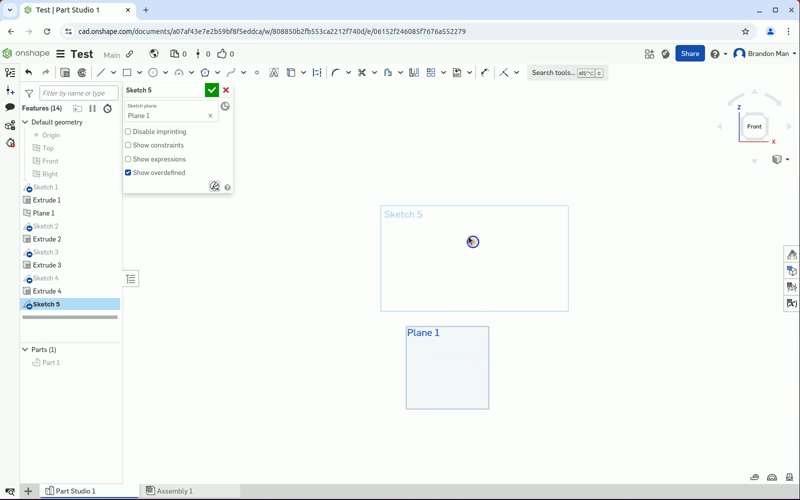
scroll(6)
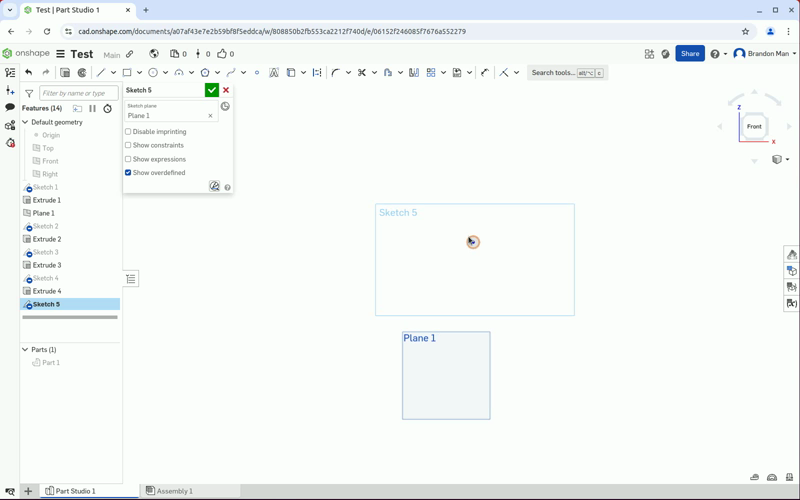
scroll(6)
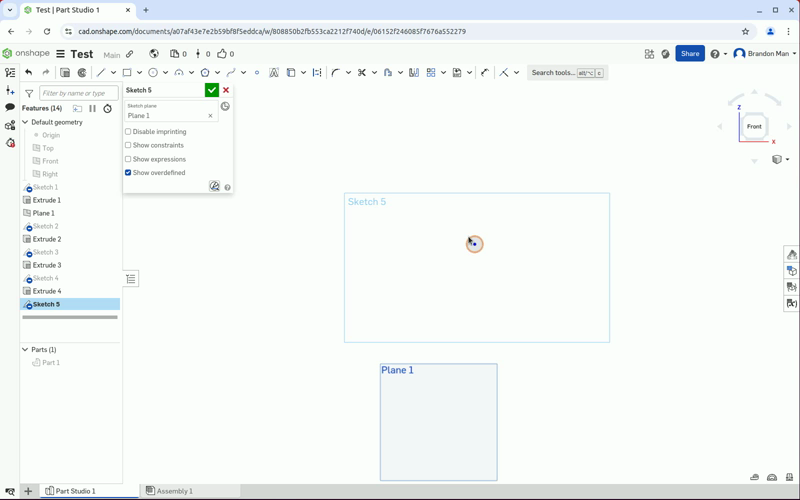
scroll(6)
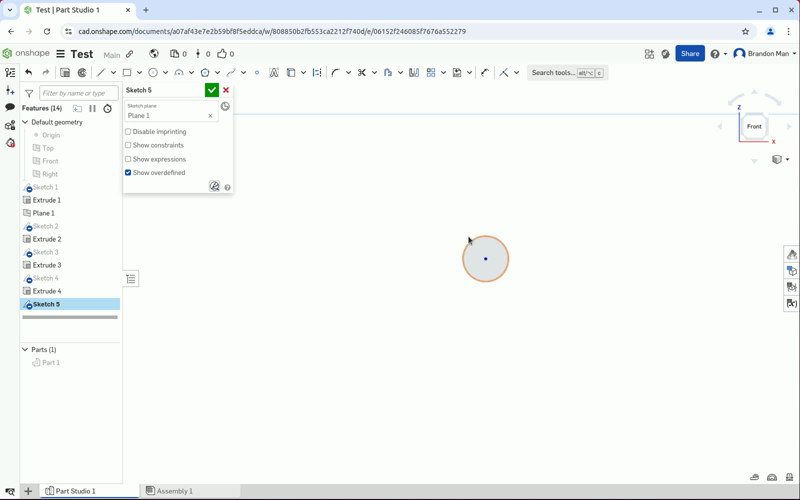
click(468, 236)
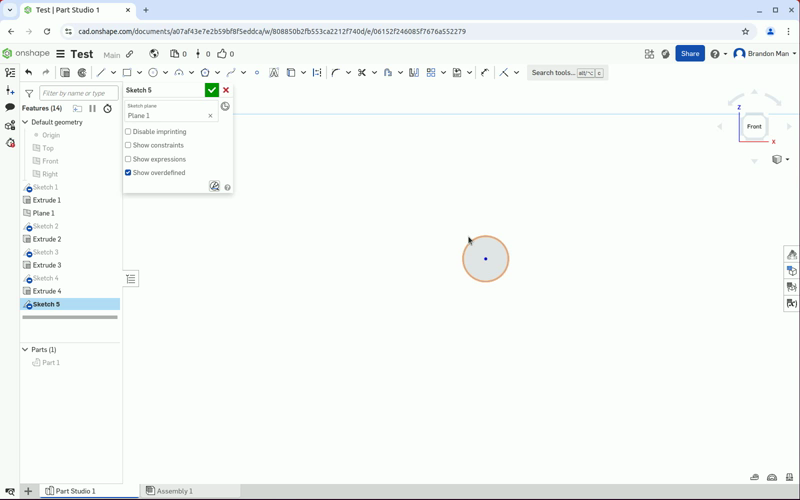
scroll(-6)
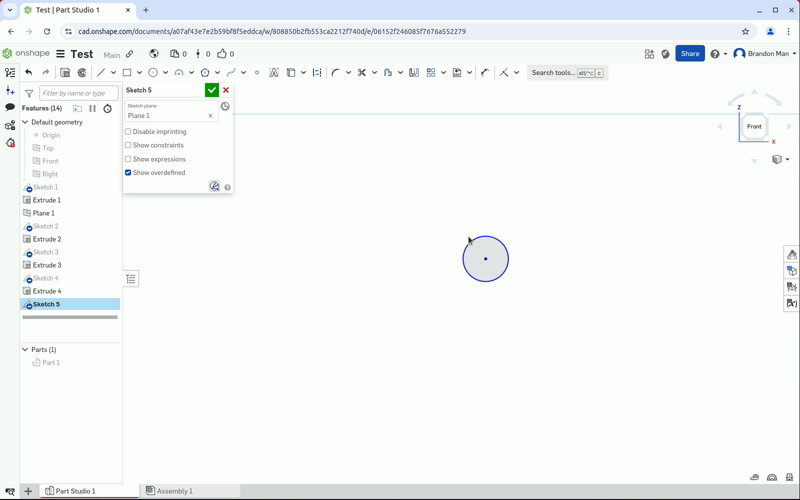
scroll(-6)
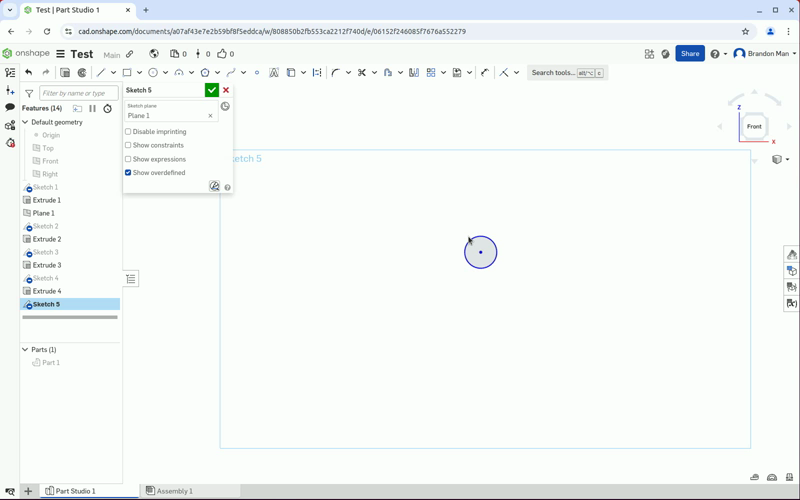
scroll(-6)
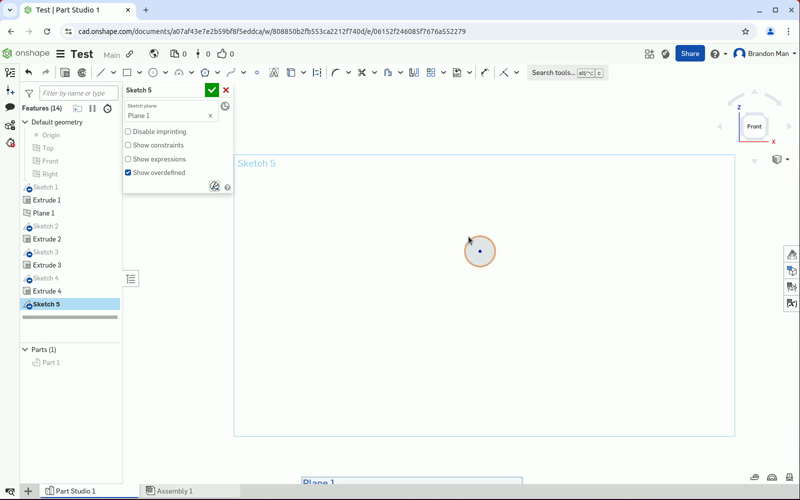
scroll(-6)
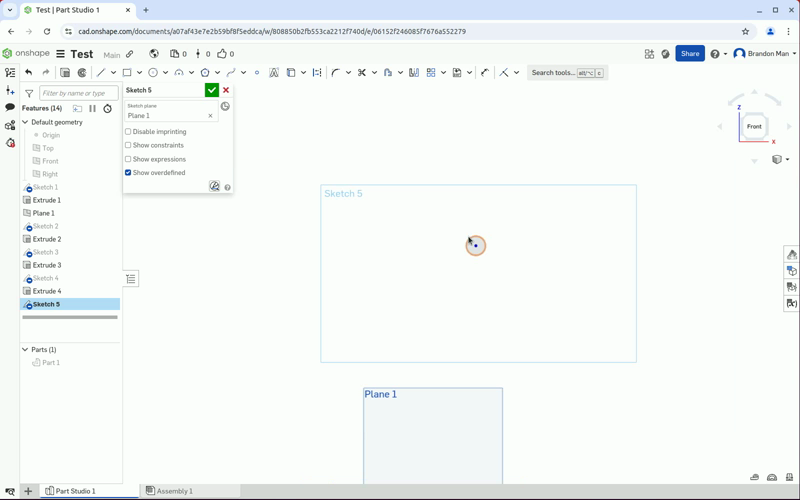
scroll(-6)
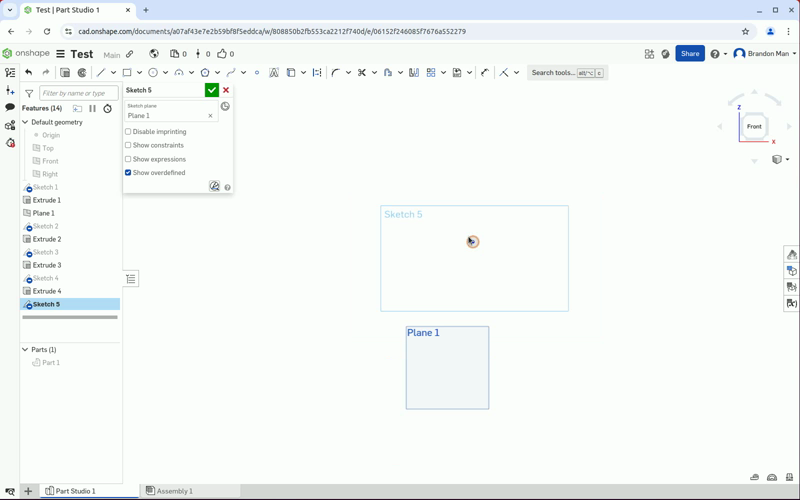
scroll(-6)
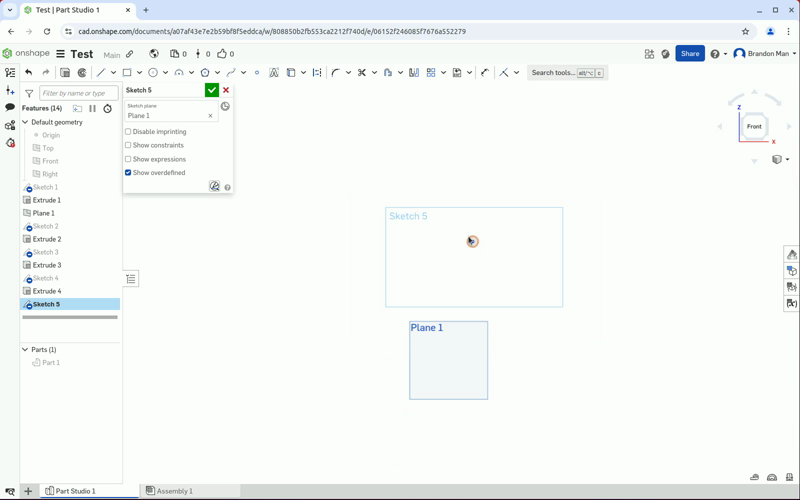
scroll(-6)
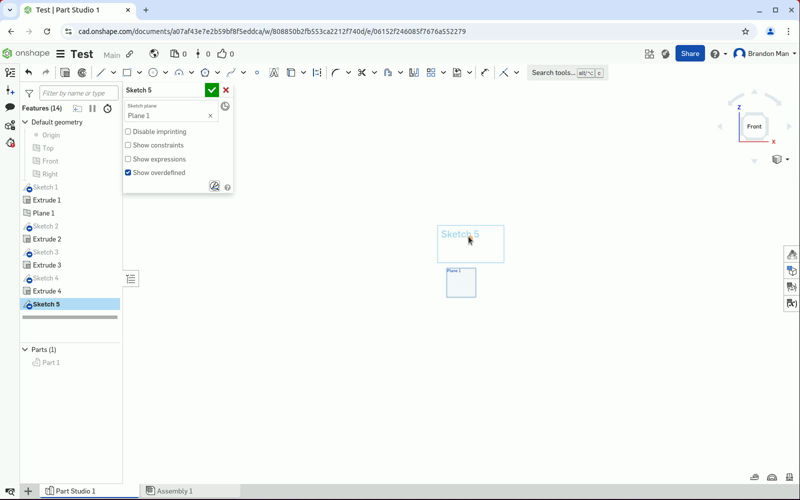
mouse_move(73, 352)
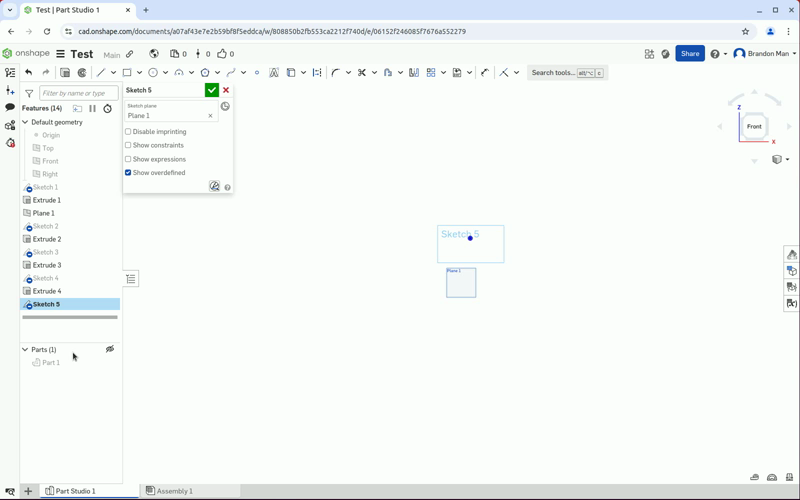
key(shift+y)
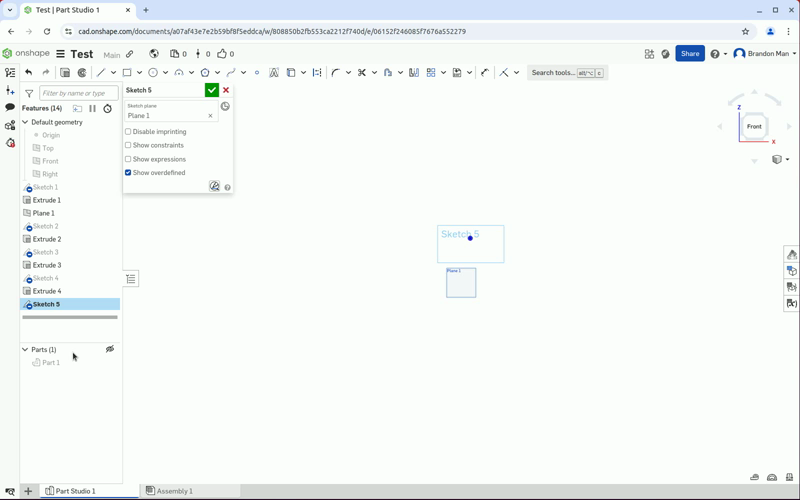
key(shift+e)
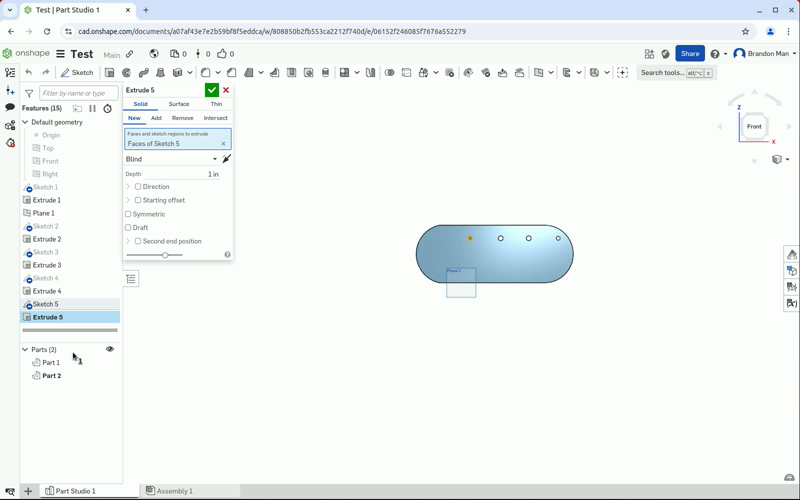
mouse_move(143, 106)
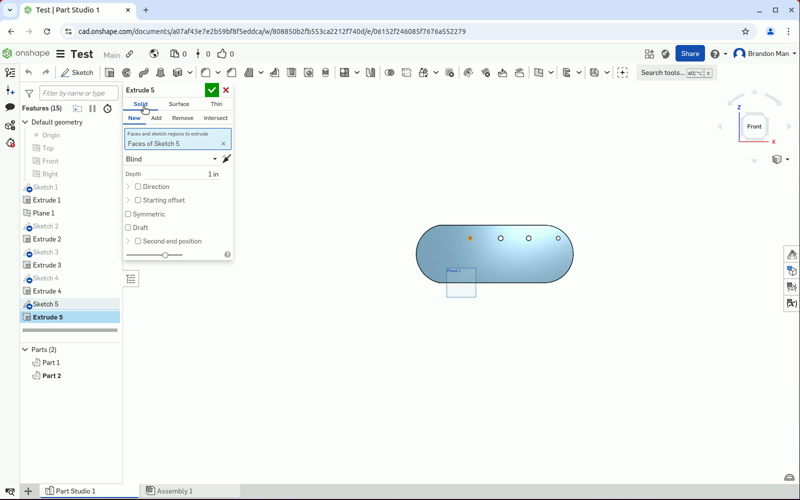
click(143, 106)
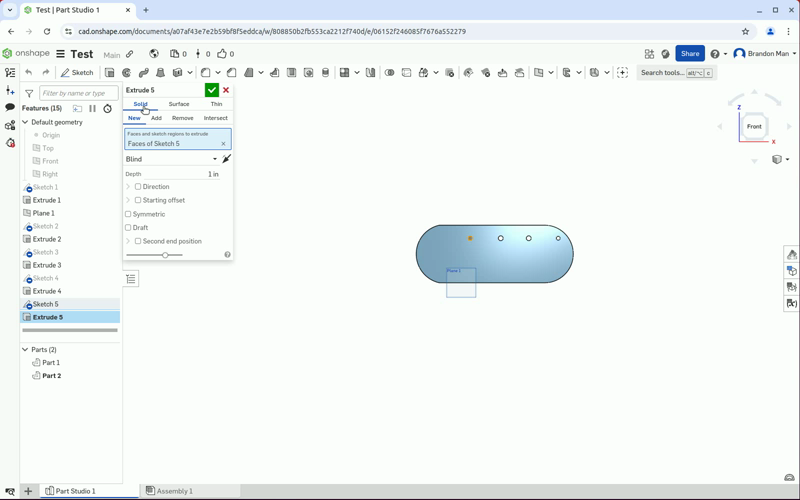
mouse_move(186, 120)
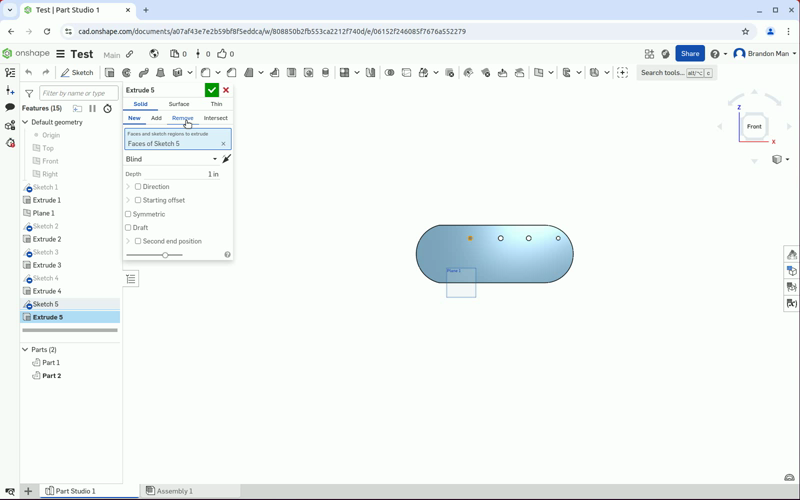
click(186, 120)
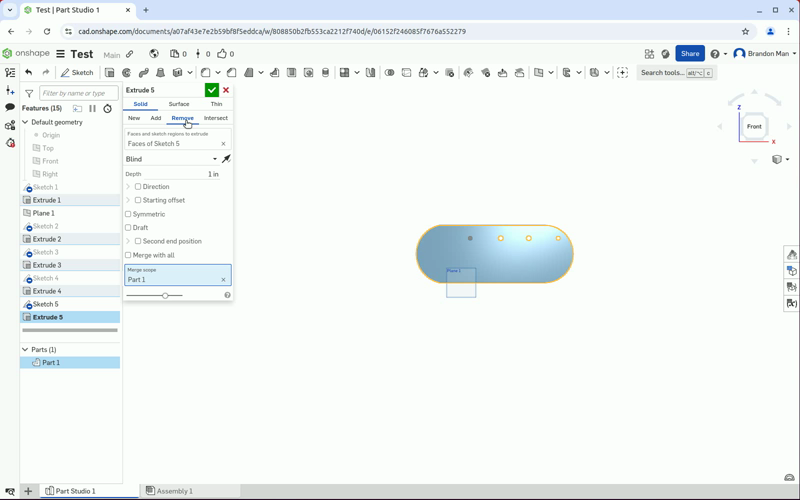
key(tab, 4)
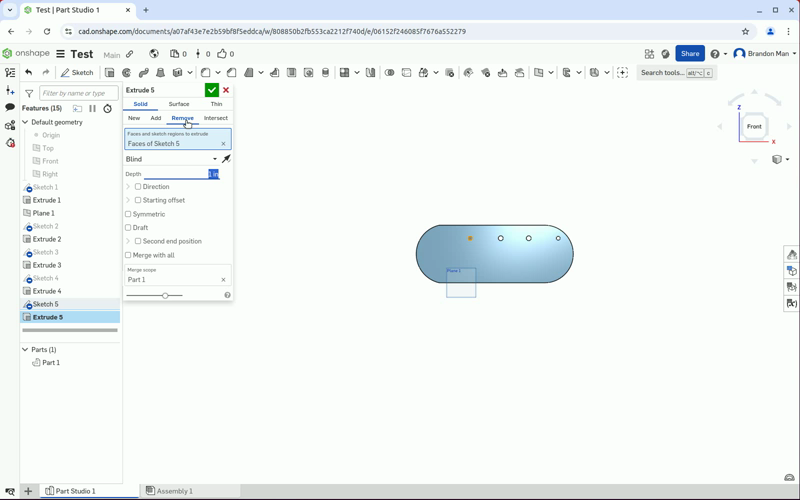
text(5.777)
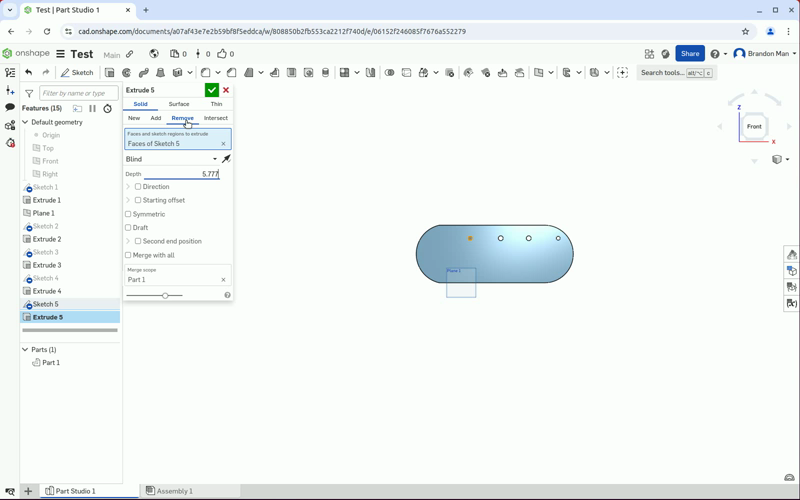
key(tab, 6)
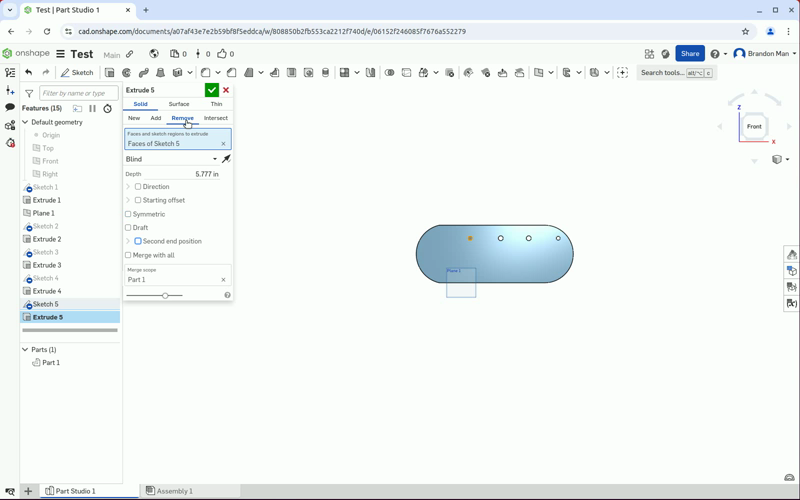
key(space)
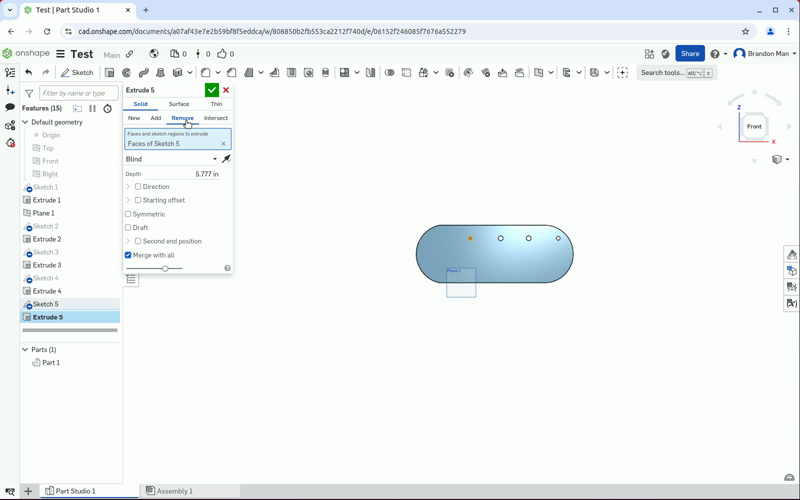
key(enter)
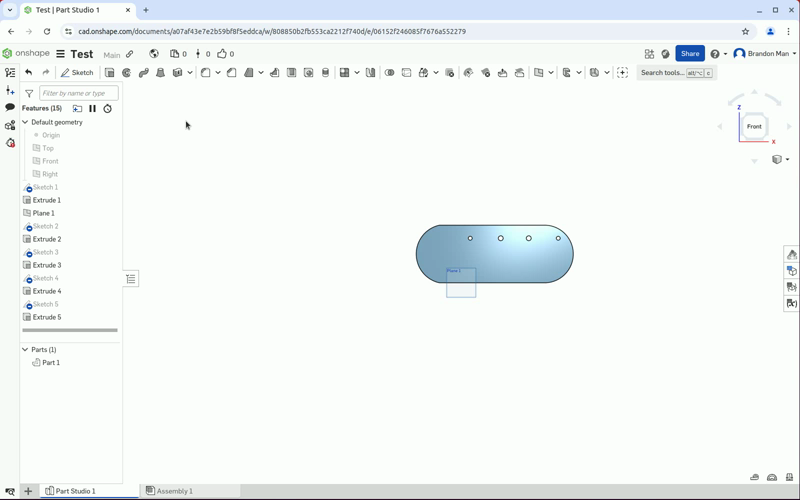
key(shift+h)
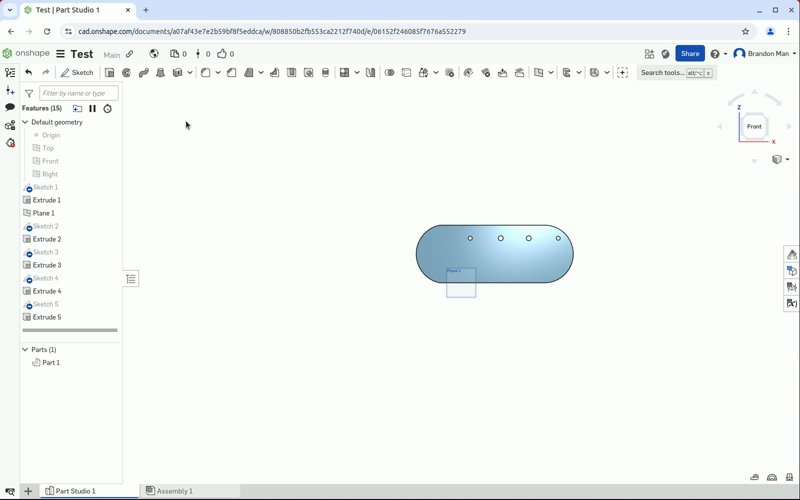
key(shift+h)
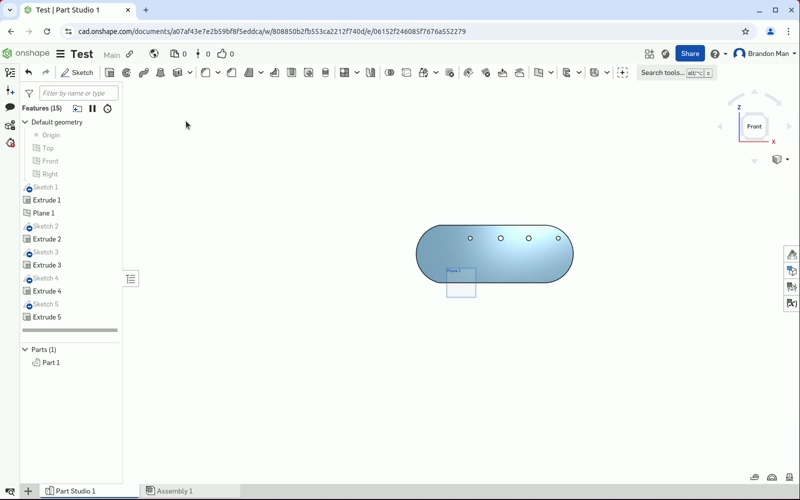
mouse_move(73, 189)
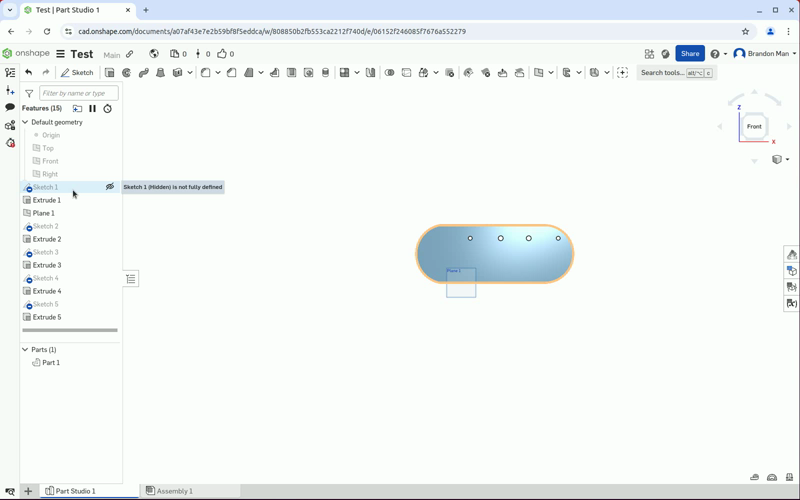
click(73, 189)
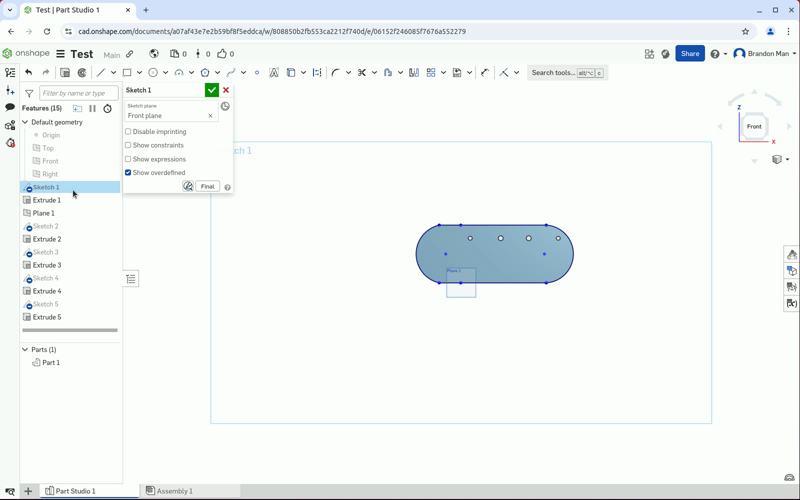
mouse_move(229, 92)
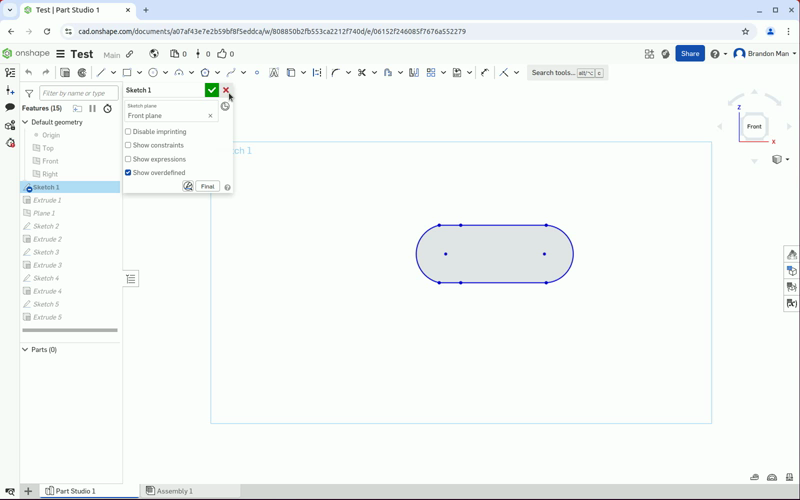
click(229, 92)
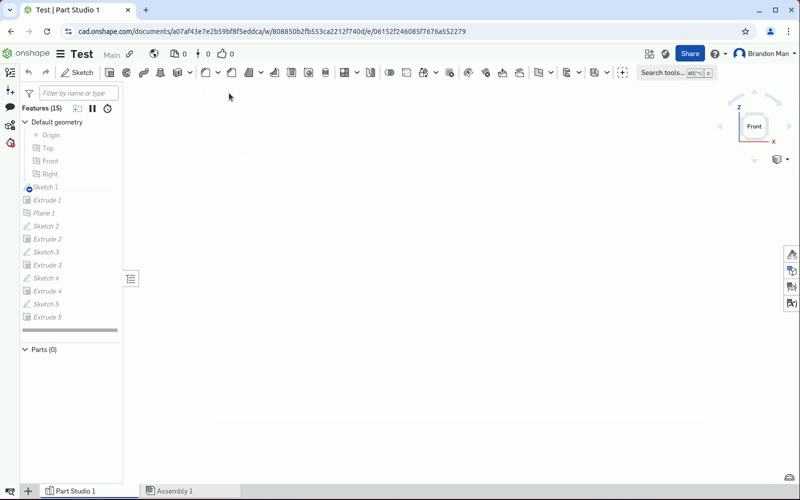
key(shift+s)
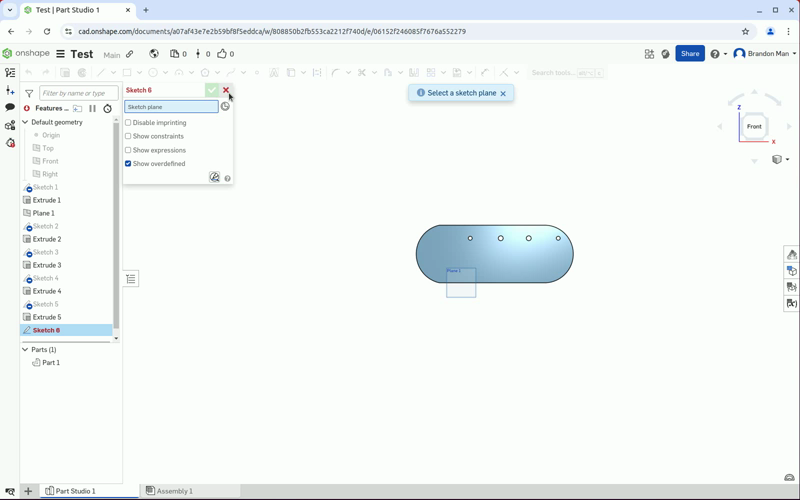
mouse_move(69, 215)
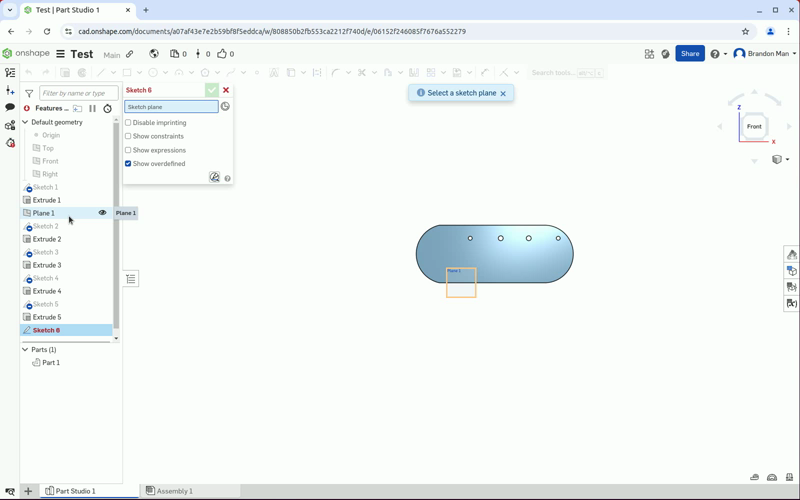
click(69, 215)
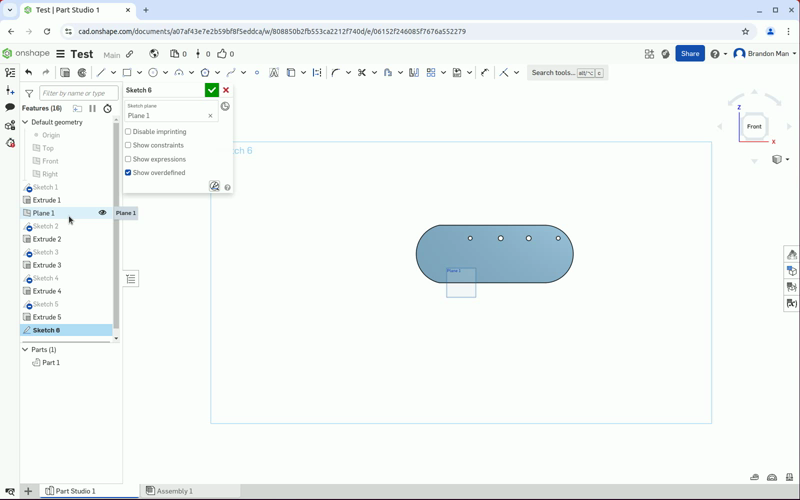
mouse_move(73, 352)
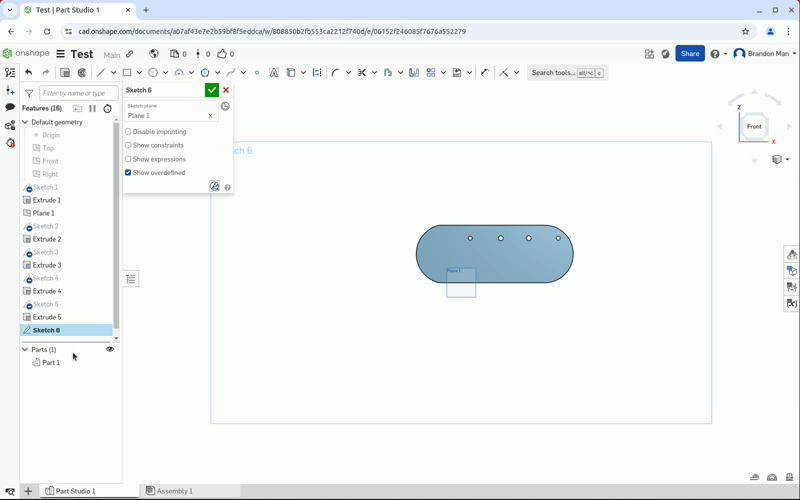
key(y)
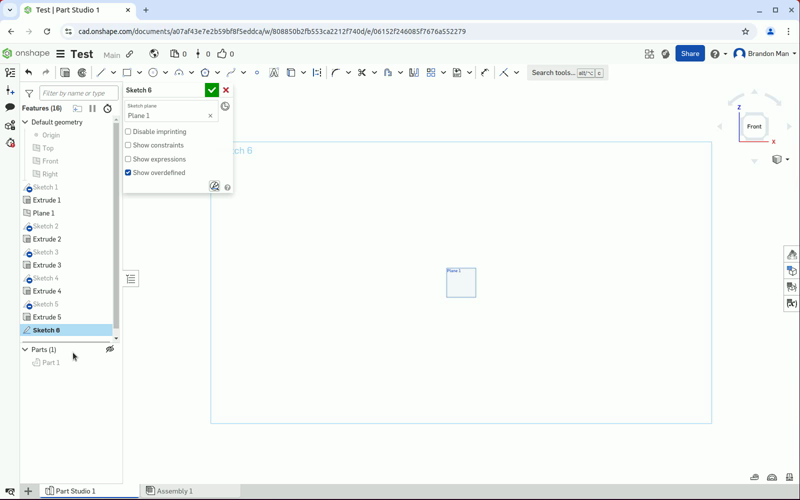
key(c)
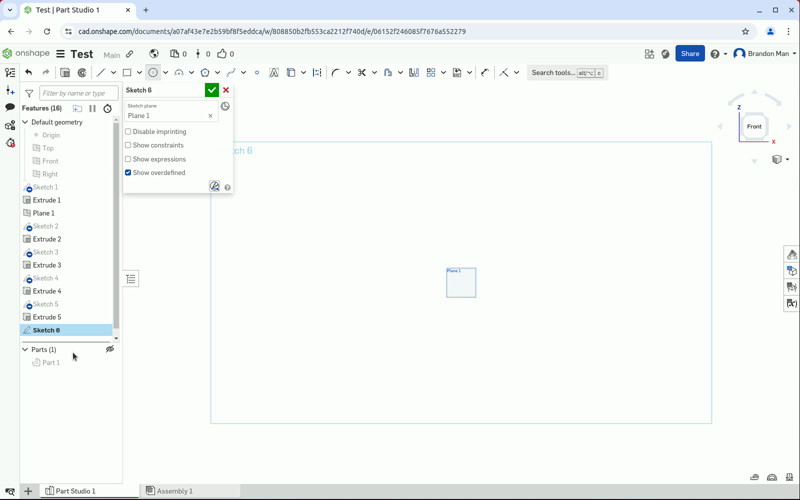
key_down(shift)
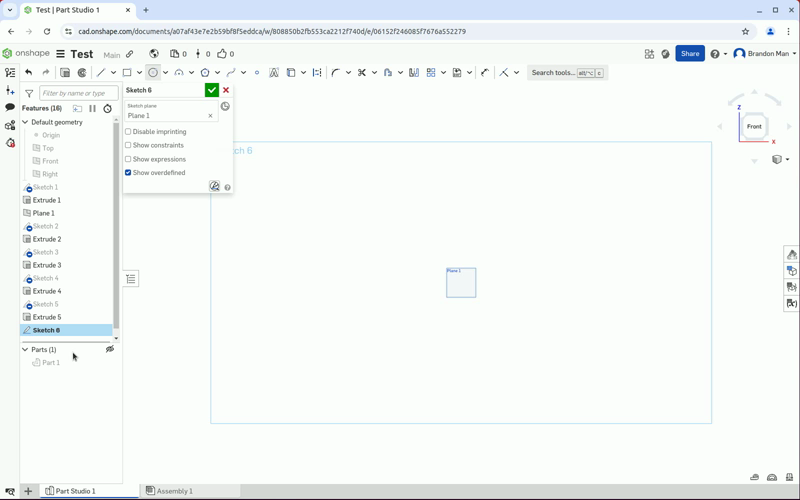
mouse_move(445, 238)
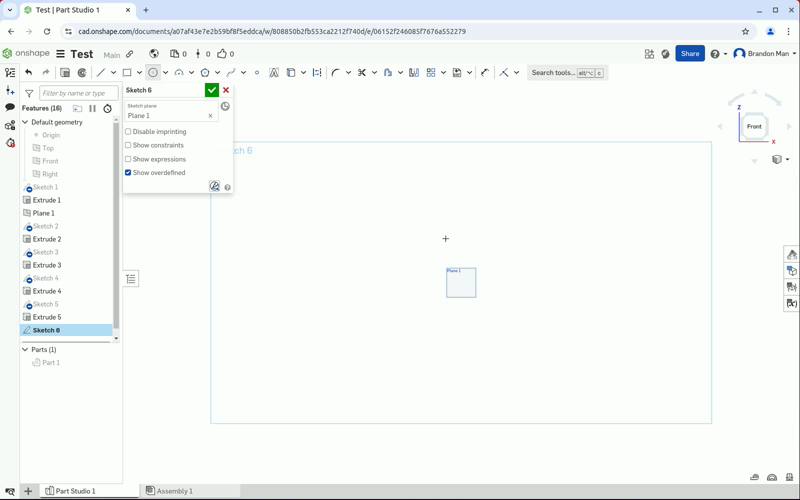
click(445, 238)
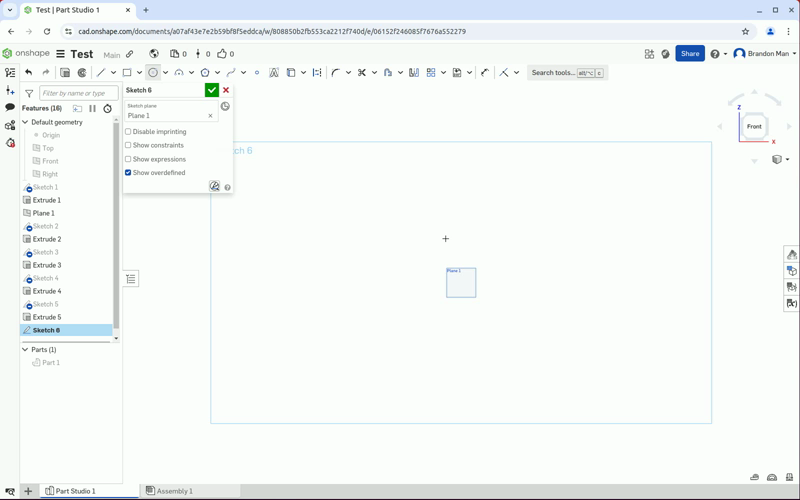
key_up(shift)
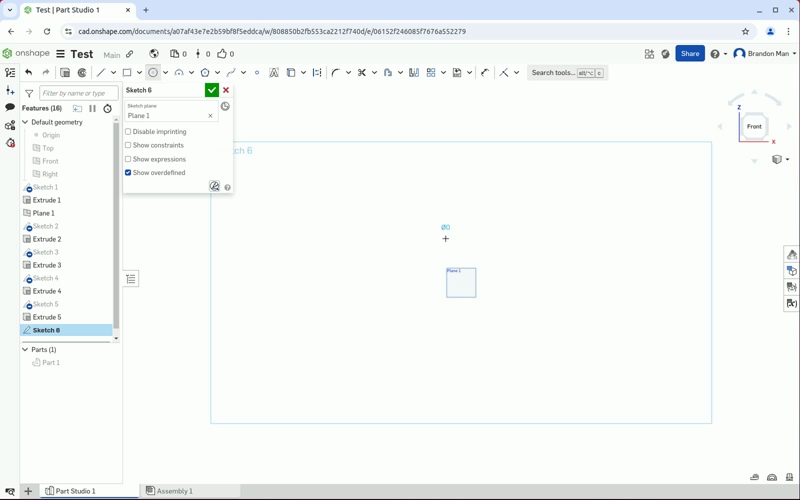
mouse_move(447, 238)
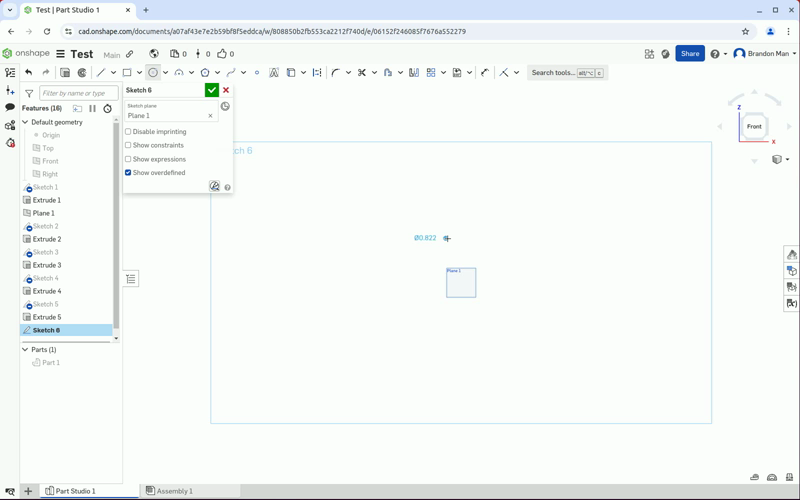
scroll(6)
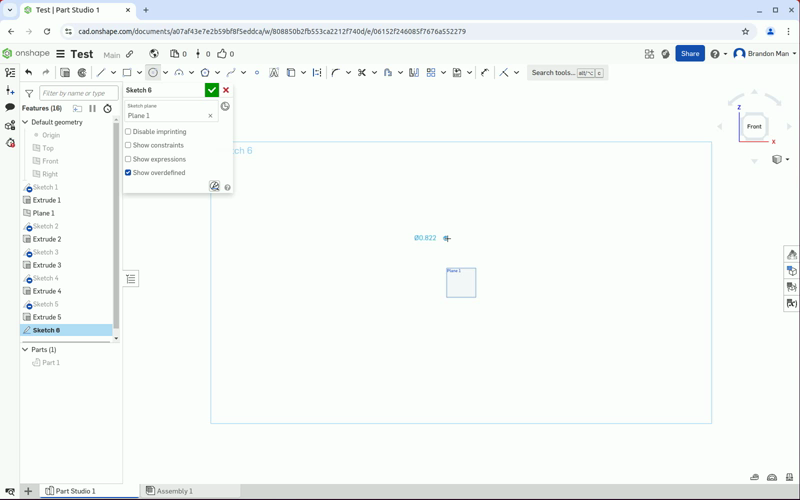
scroll(6)
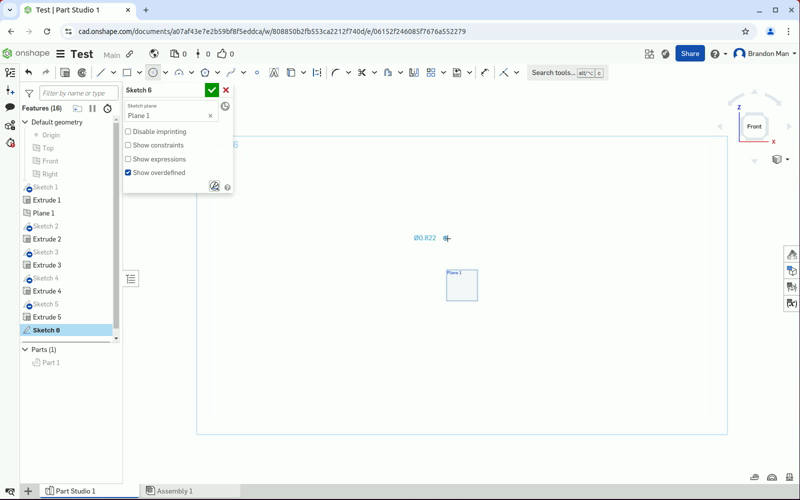
scroll(6)
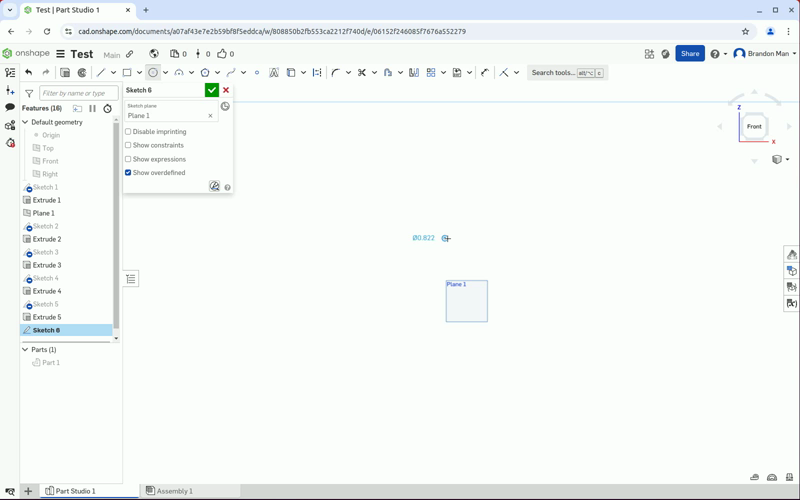
scroll(6)
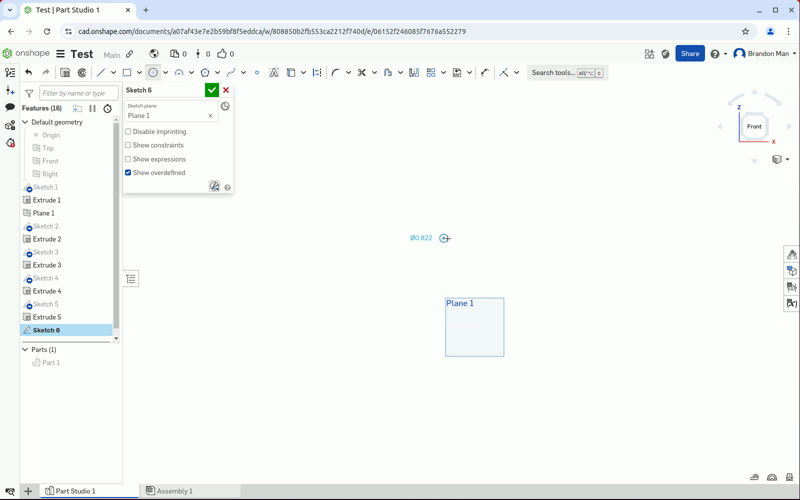
scroll(6)
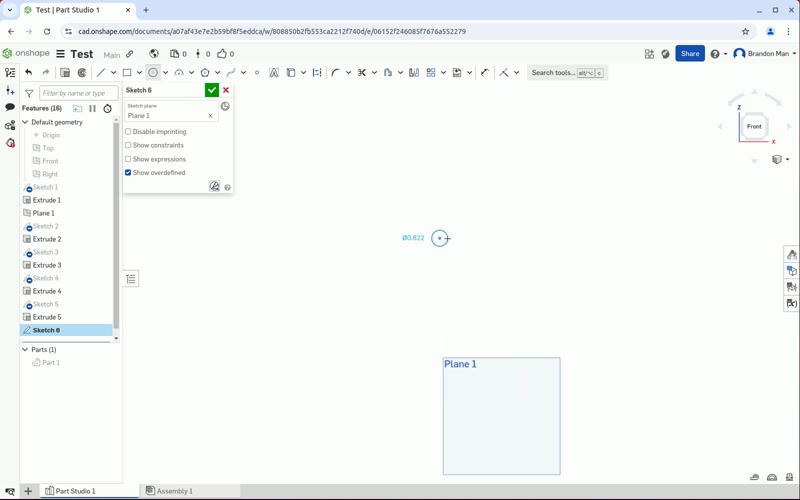
scroll(6)
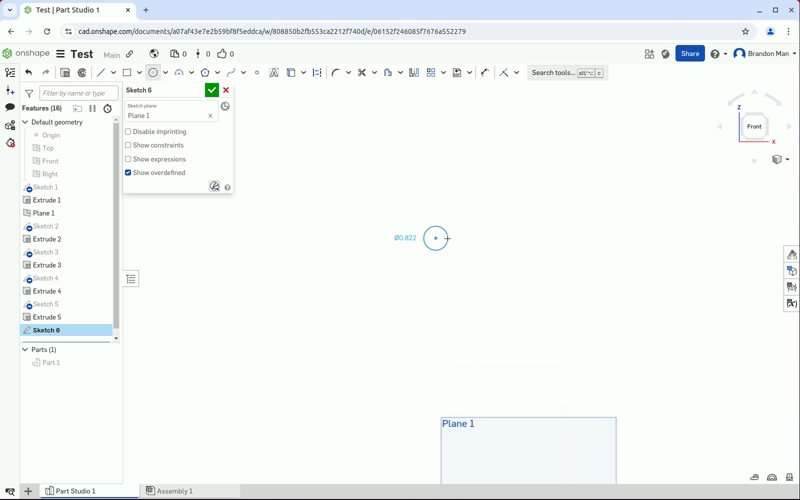
scroll(6)
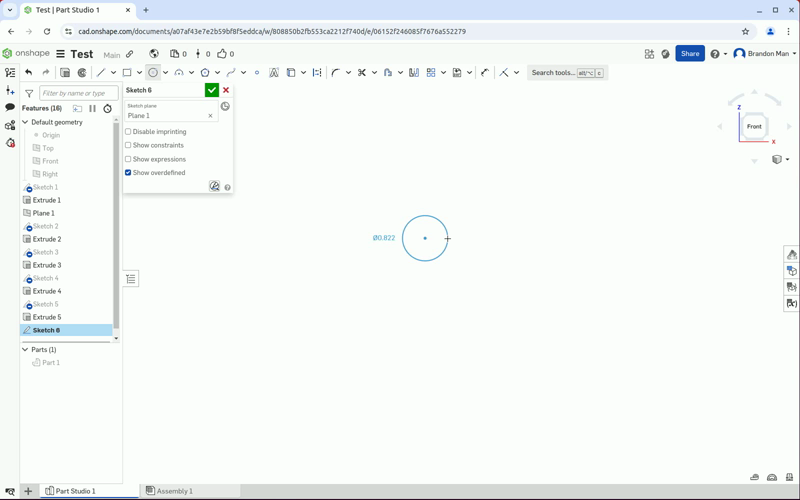
click(447, 238)
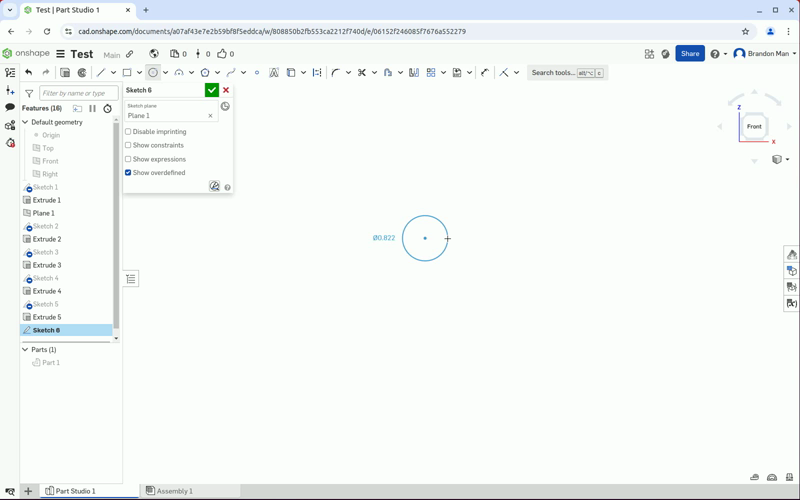
scroll(-6)
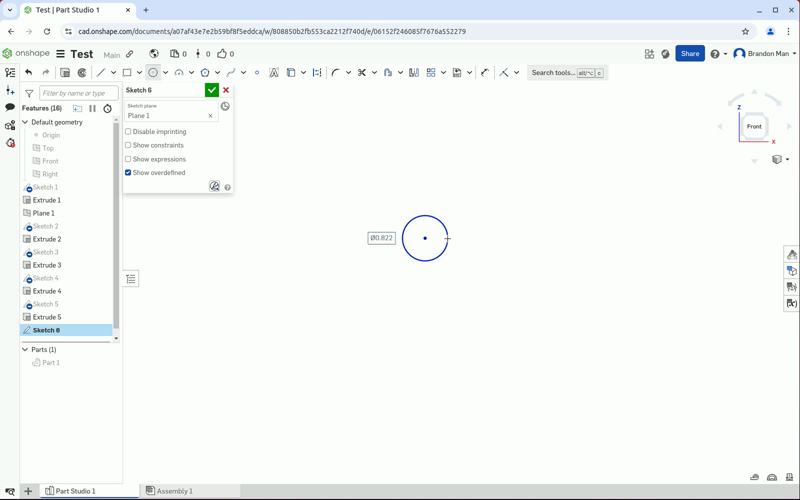
scroll(-6)
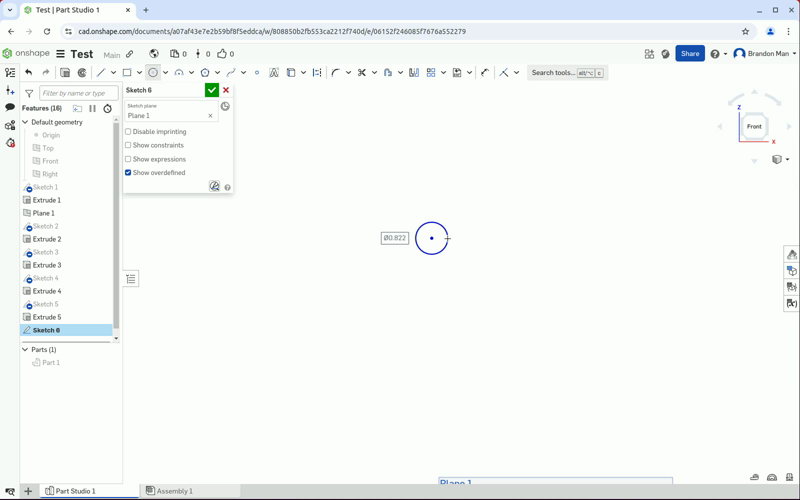
scroll(-6)
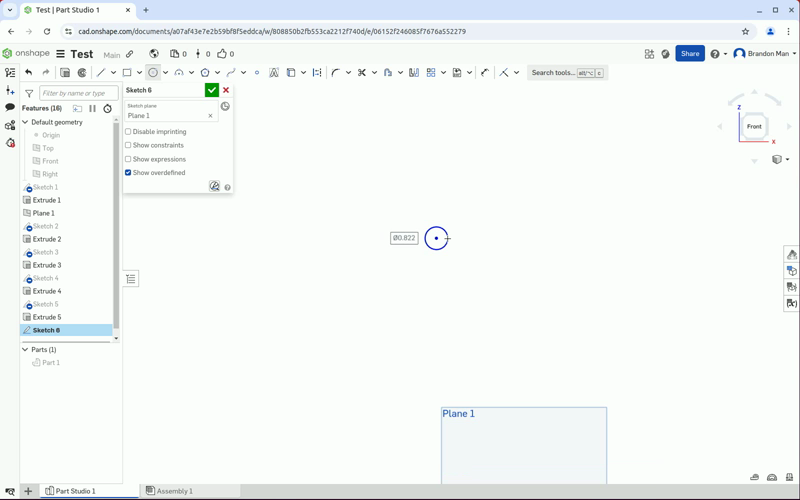
scroll(-6)
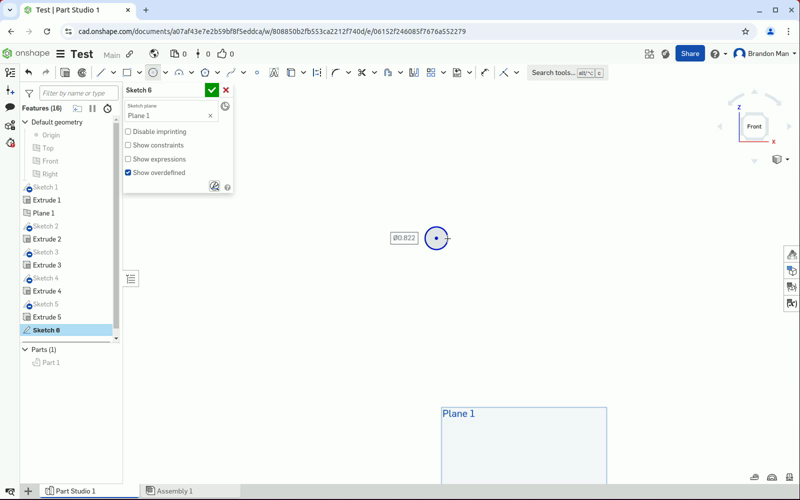
scroll(-6)
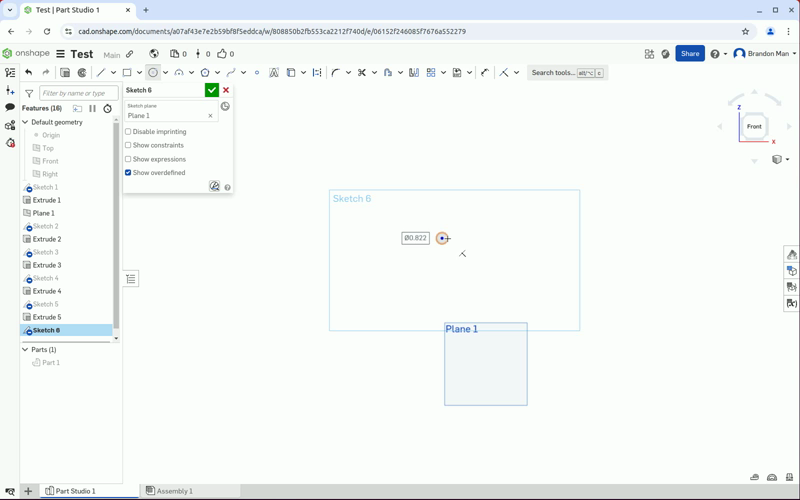
scroll(-6)
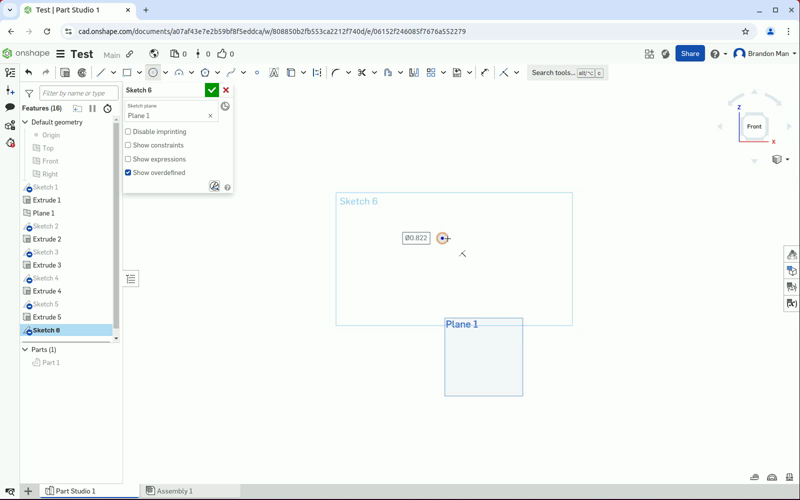
scroll(-6)
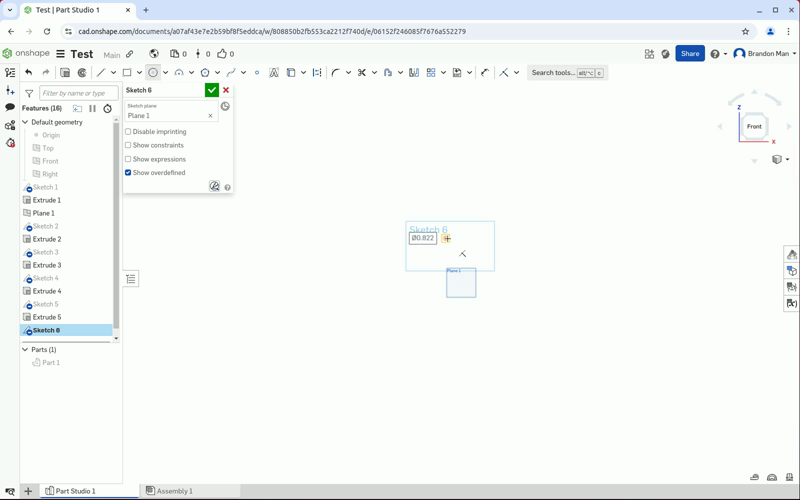
key(esc)
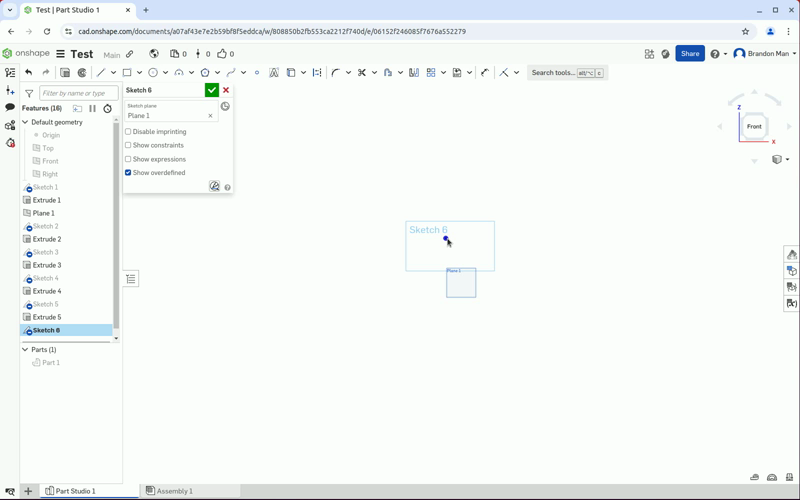
mouse_move(444, 237)
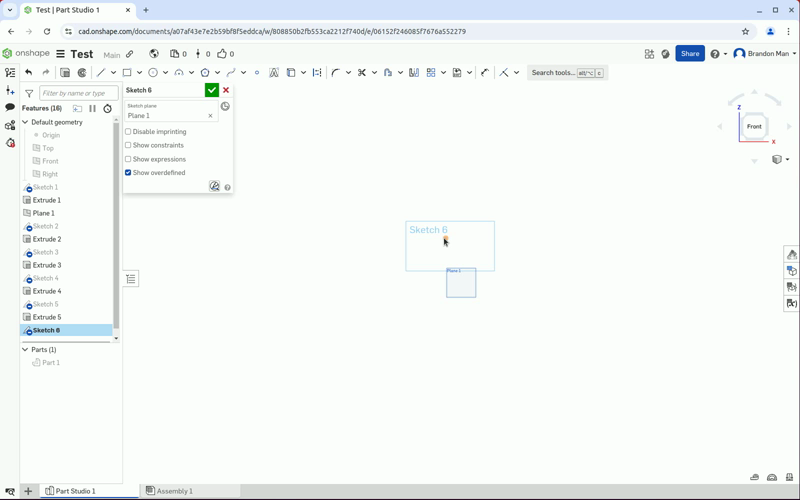
scroll(6)
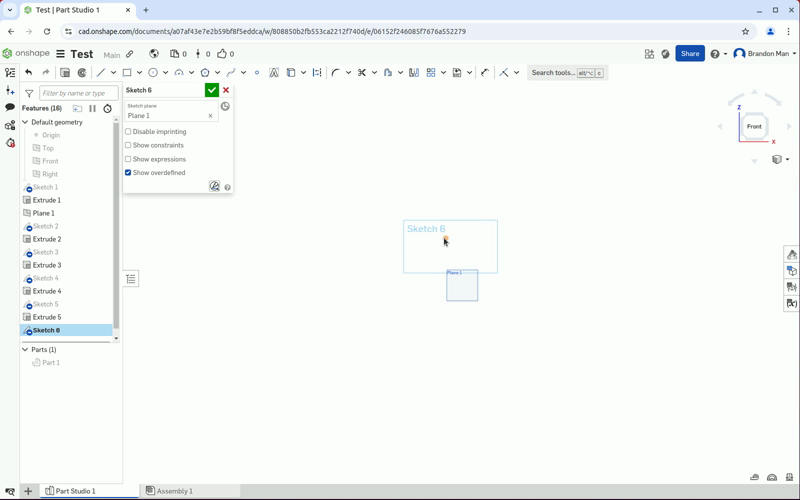
scroll(6)
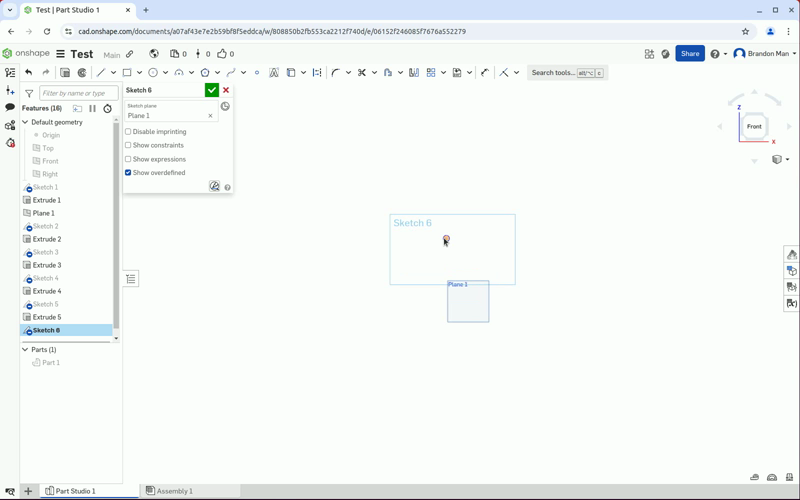
scroll(6)
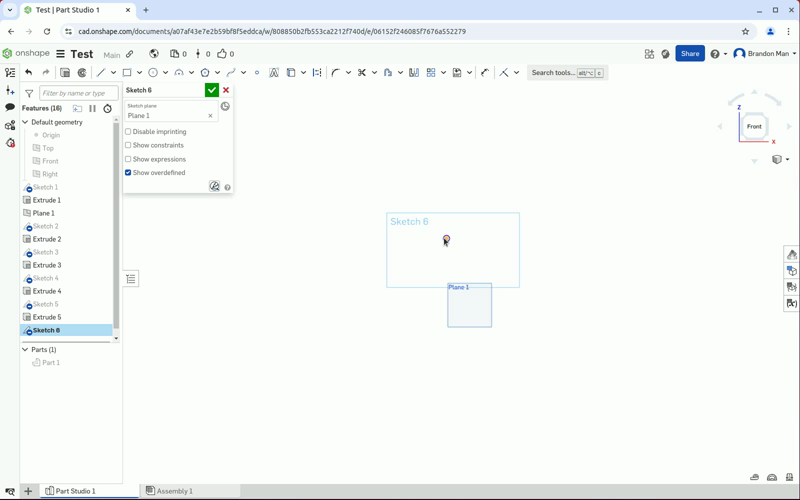
scroll(6)
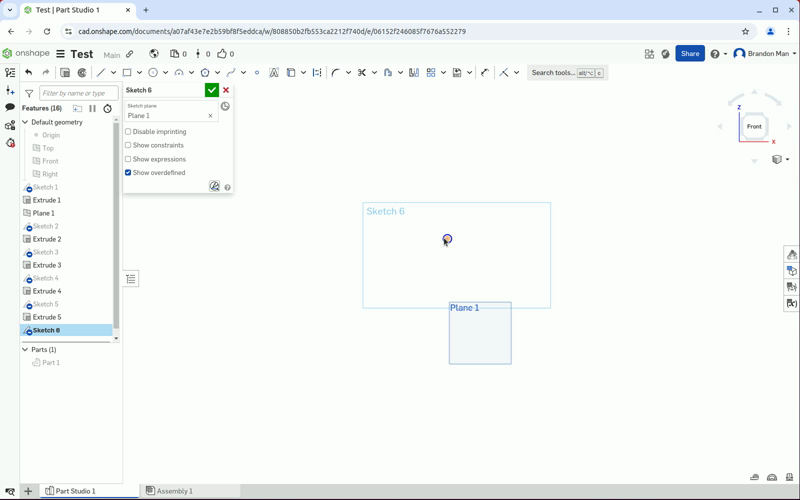
scroll(6)
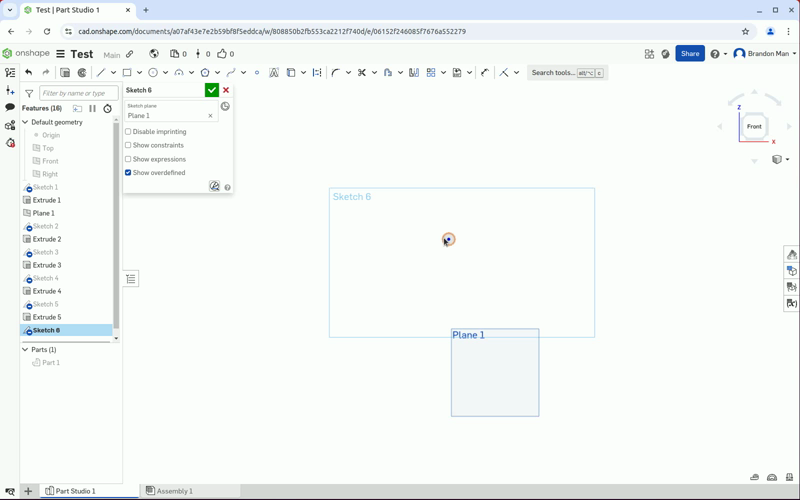
scroll(6)
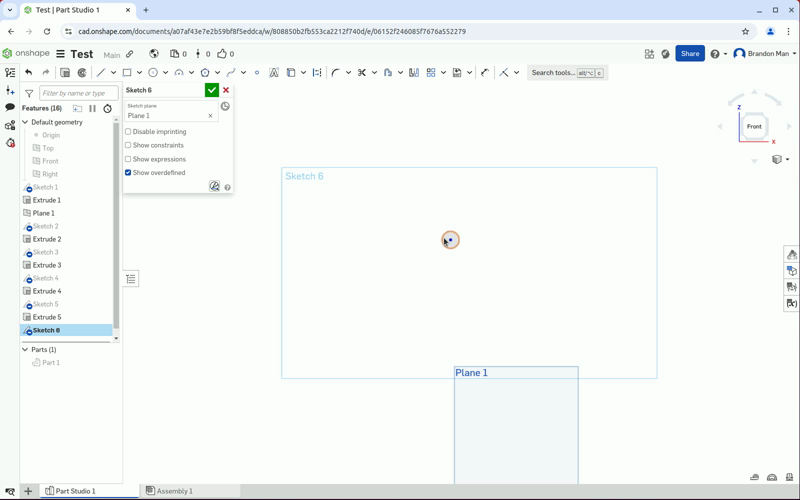
scroll(6)
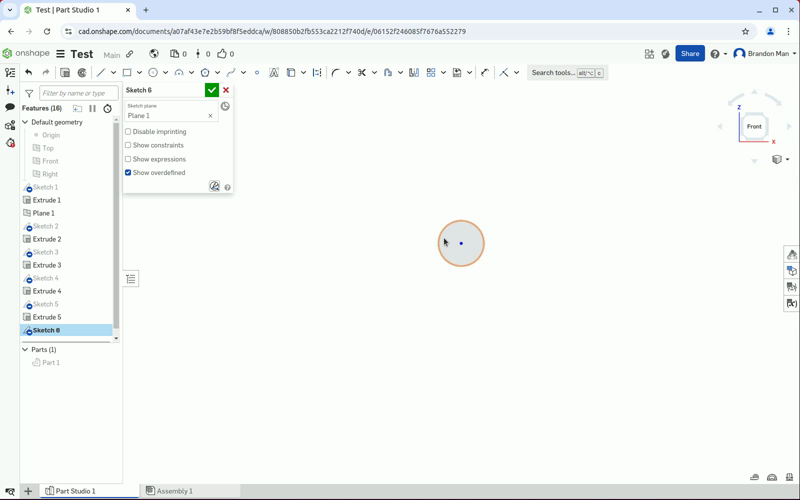
click(444, 237)
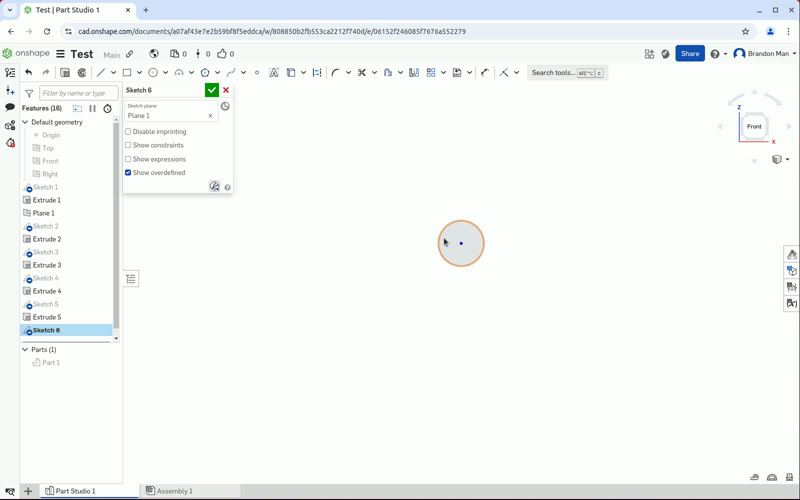
scroll(-6)
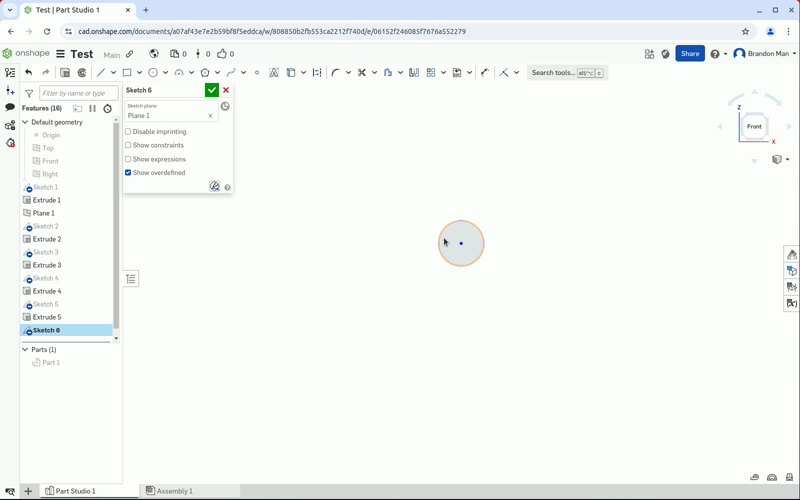
scroll(-6)
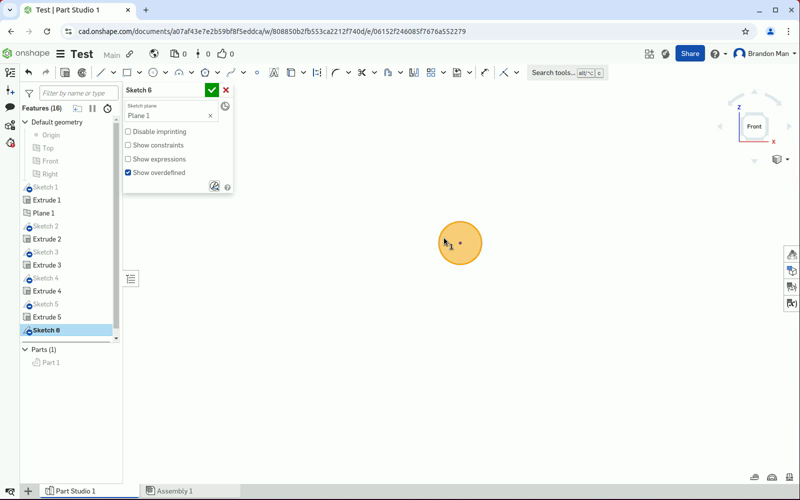
scroll(-6)
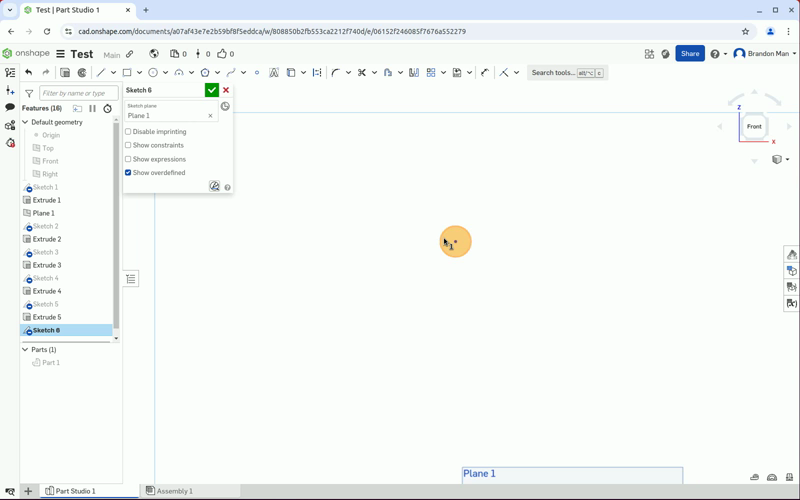
scroll(-6)
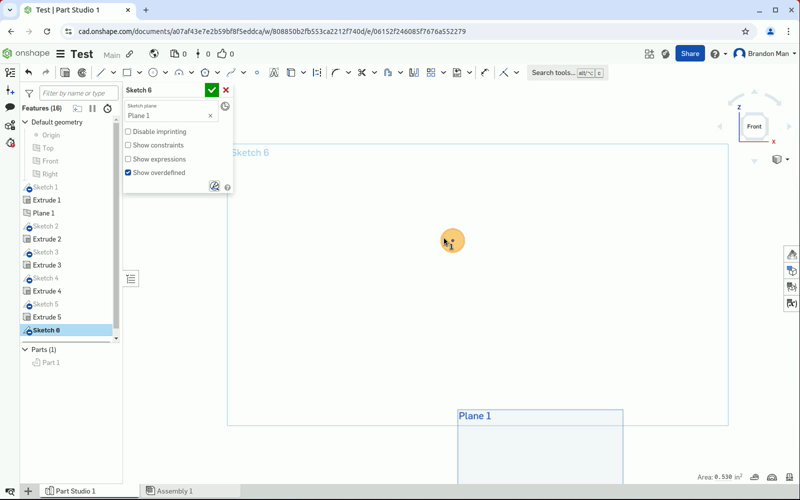
scroll(-6)
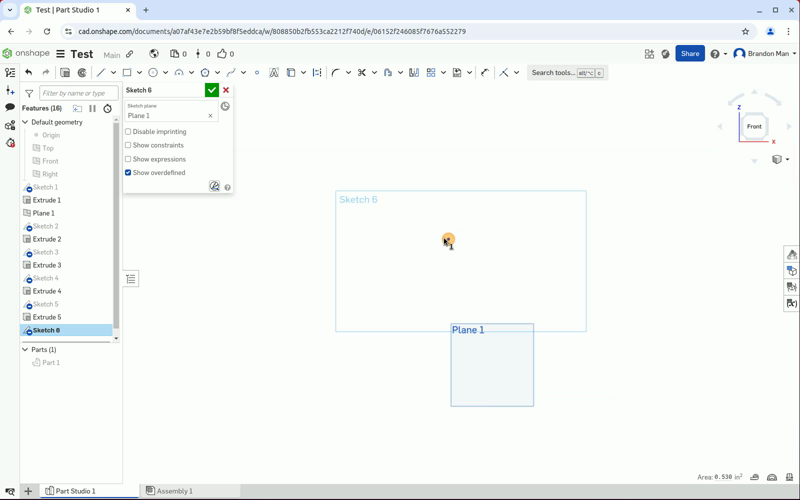
scroll(-6)
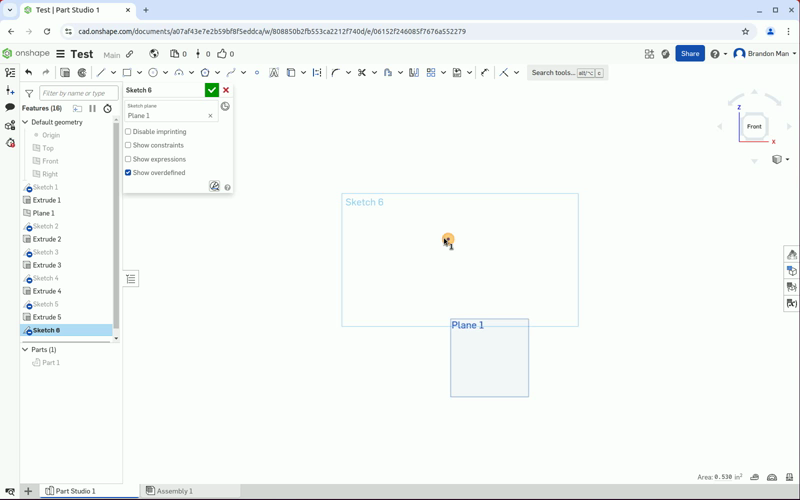
scroll(-6)
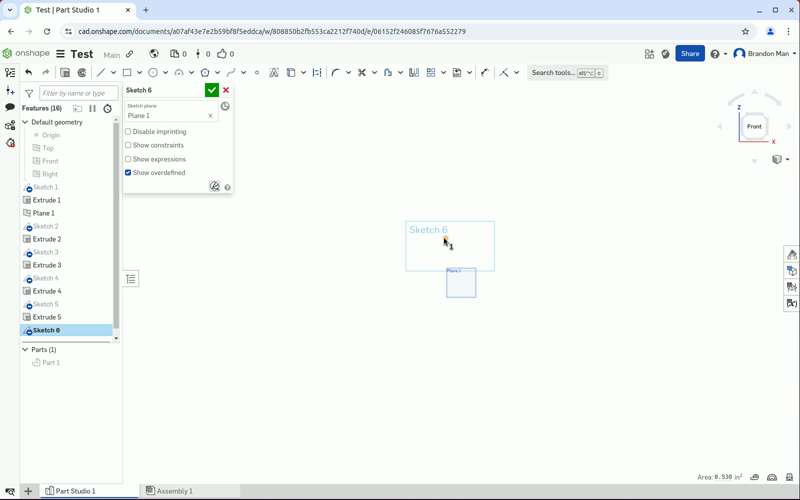
mouse_move(73, 352)
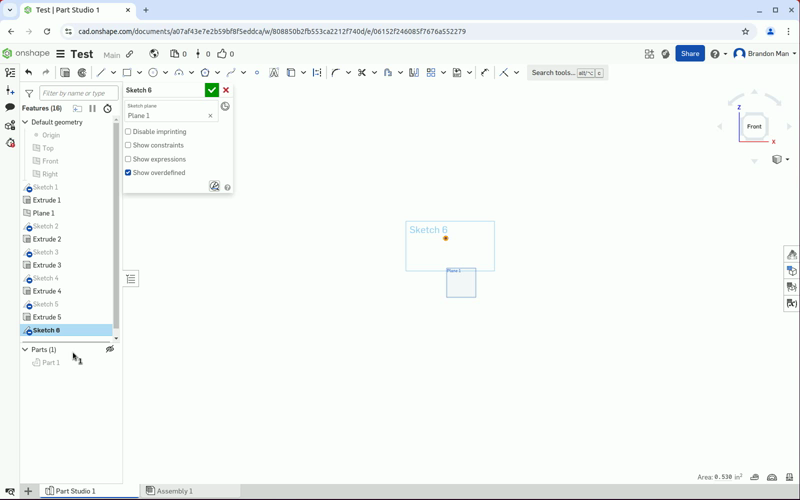
key(shift+y)
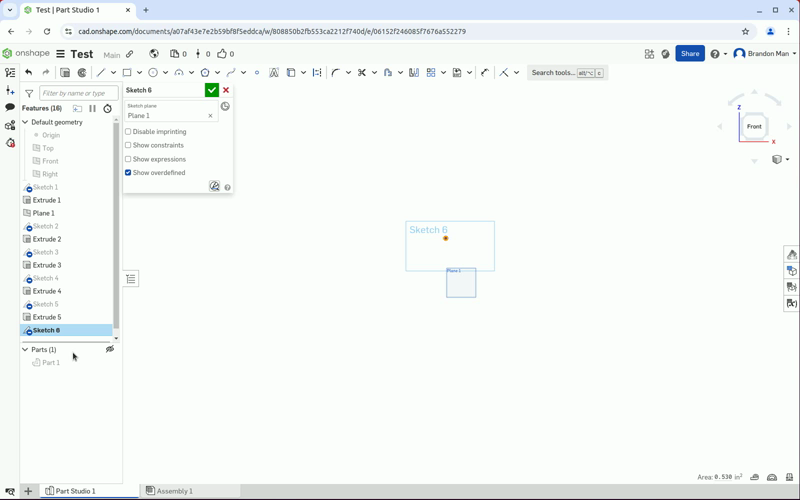
key(shift+e)
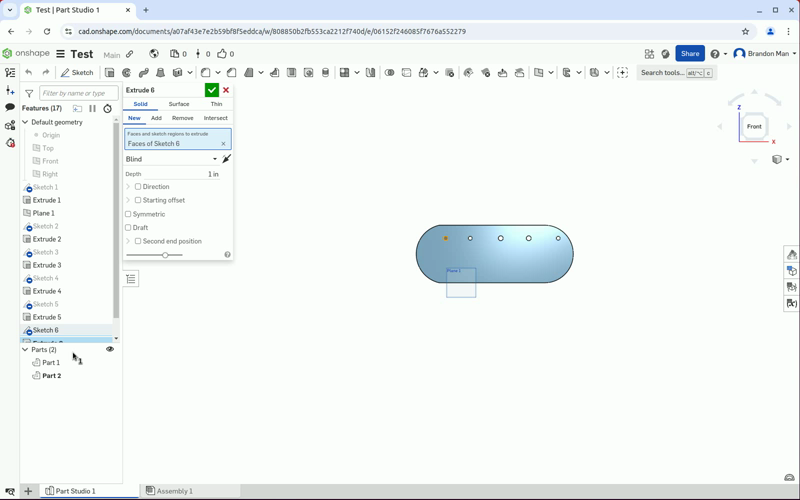
mouse_move(143, 106)
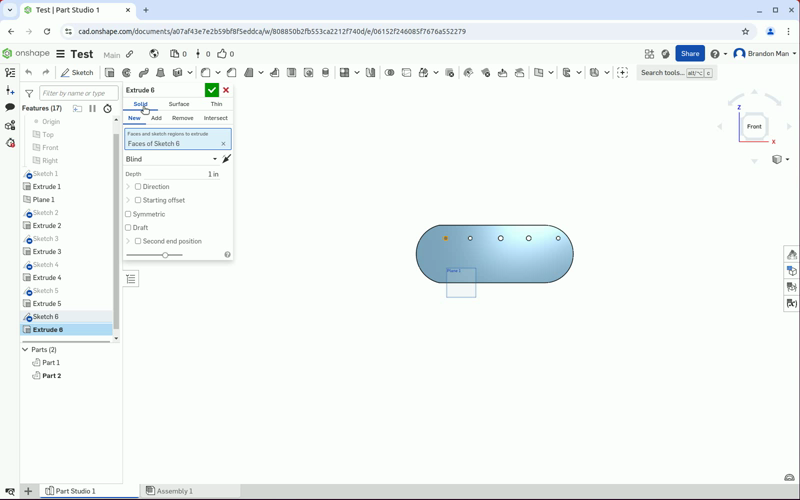
click(143, 106)
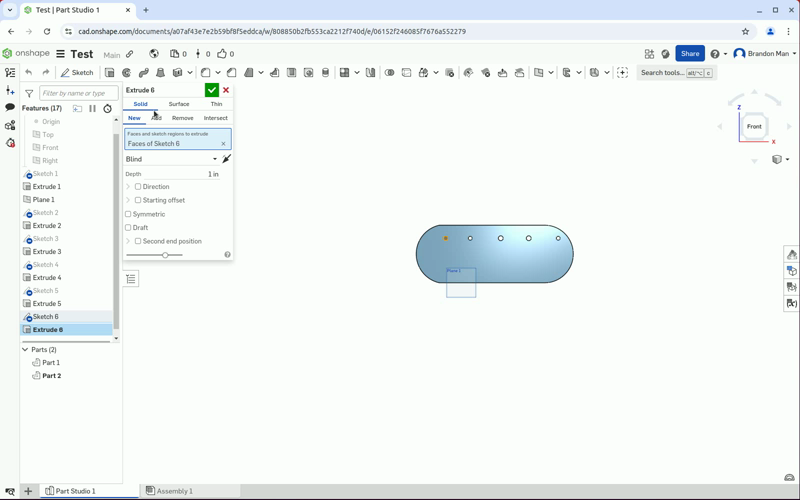
mouse_move(186, 120)
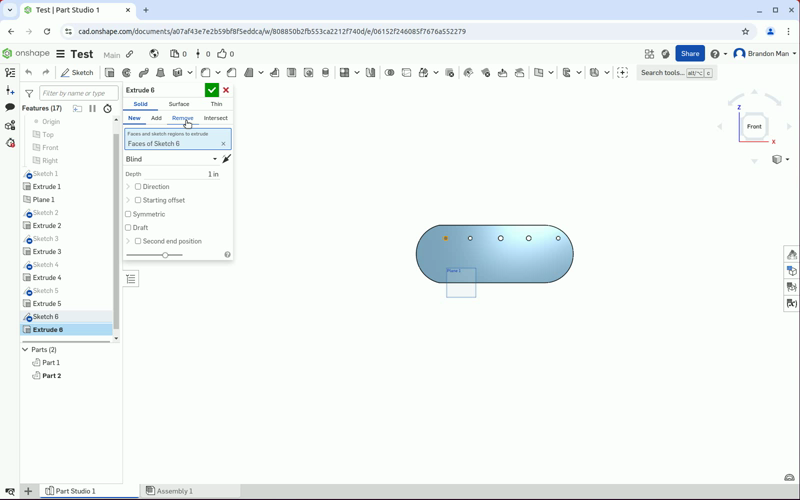
click(186, 120)
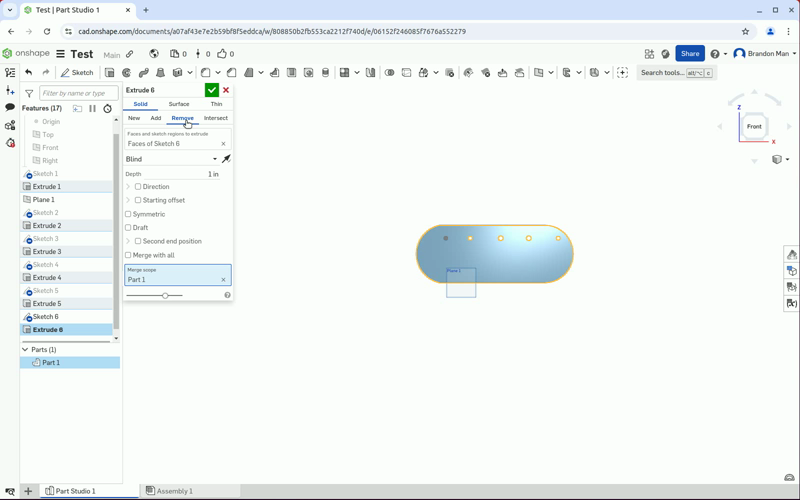
key(tab, 4)
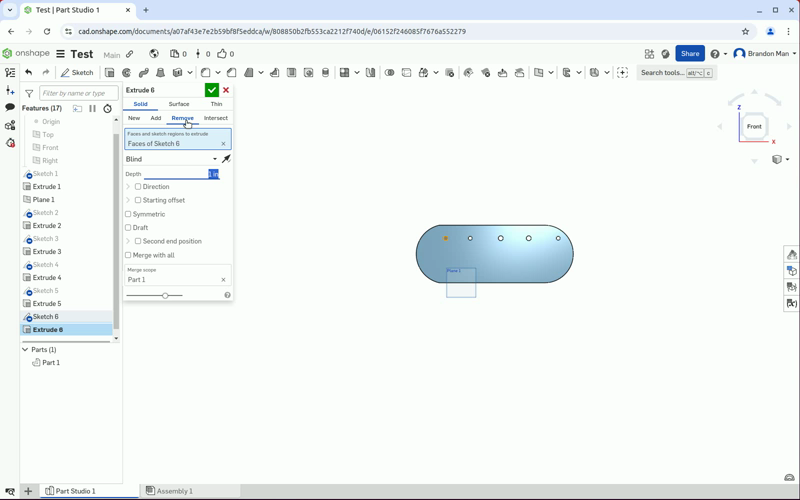
text(5.777)
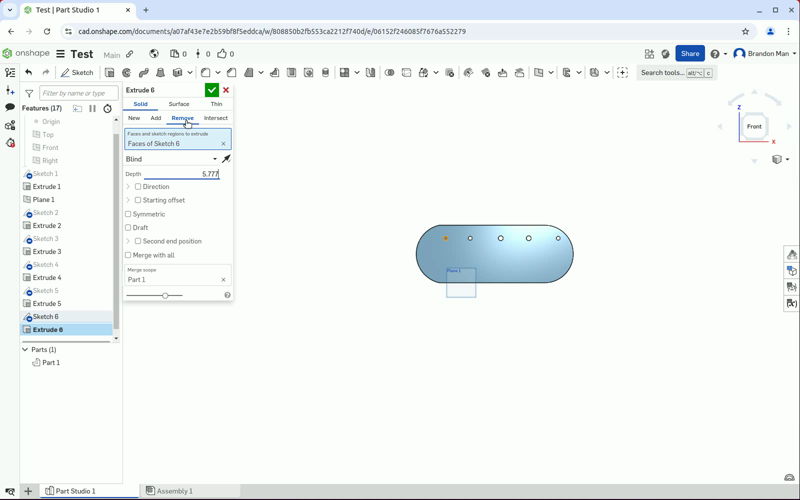
key(tab, 6)
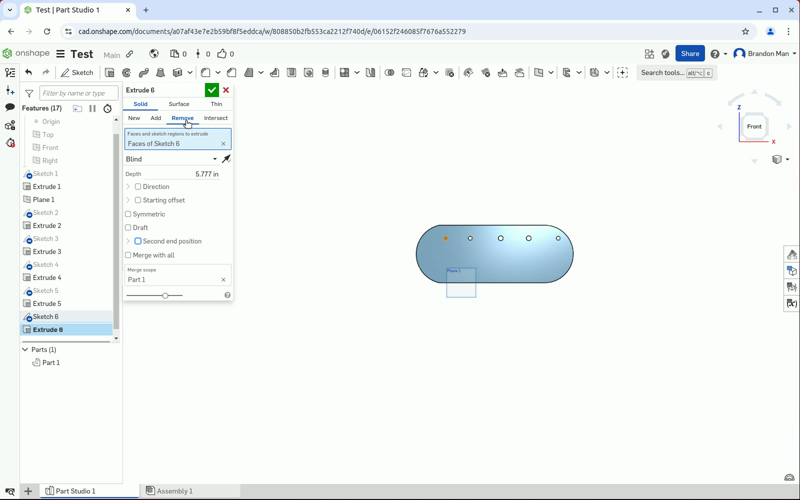
key(space)
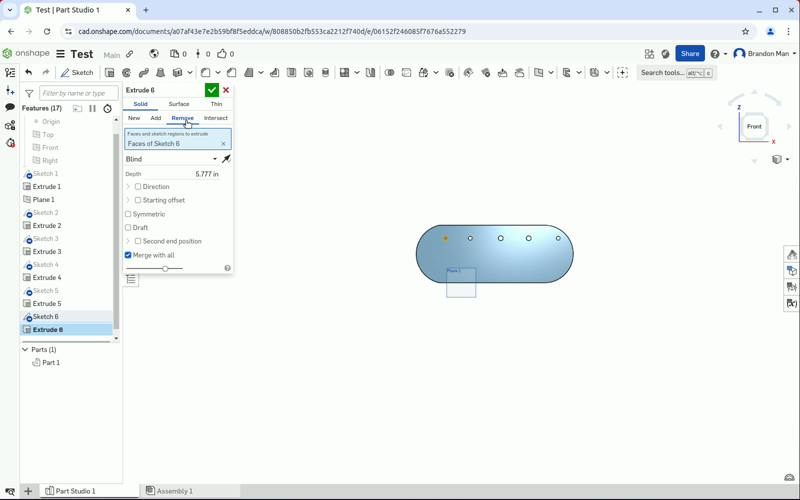
key(enter)
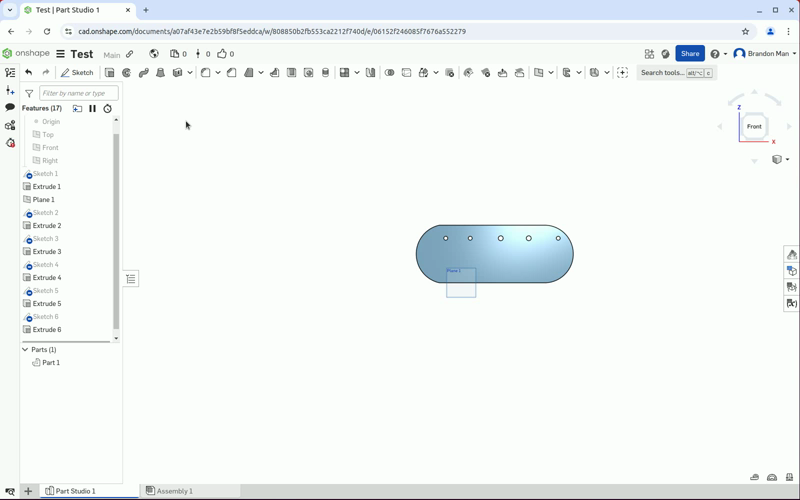
key(shift+h)
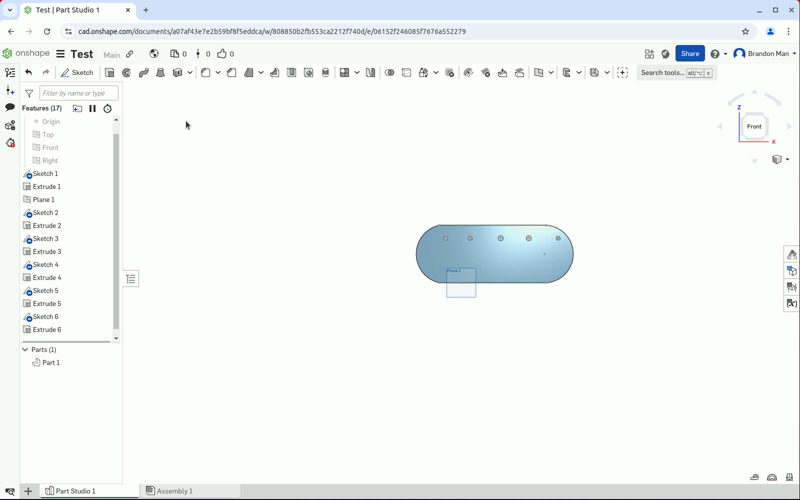
key(shift+h)
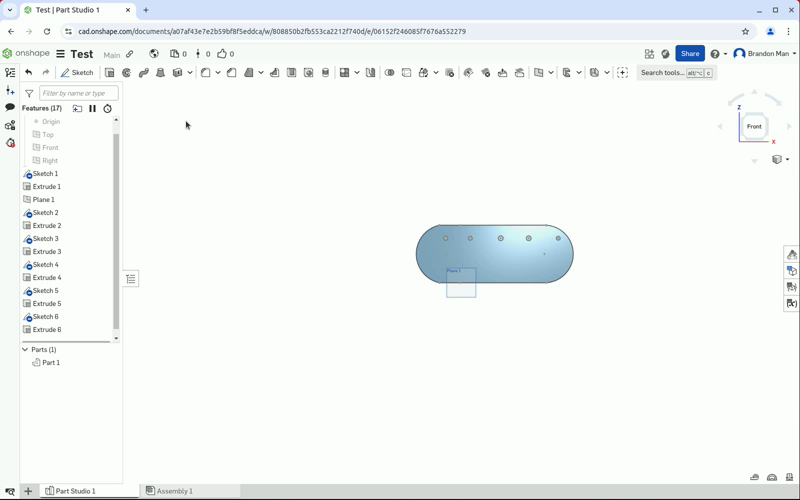
key(shift+7)
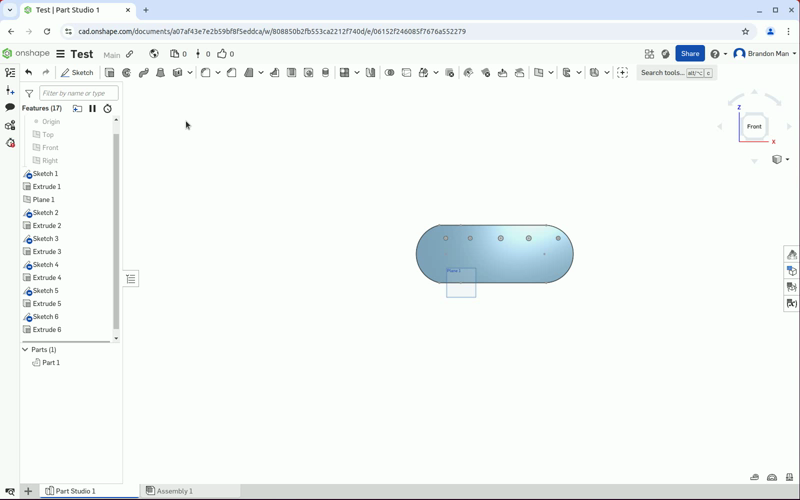
key(left, 2)
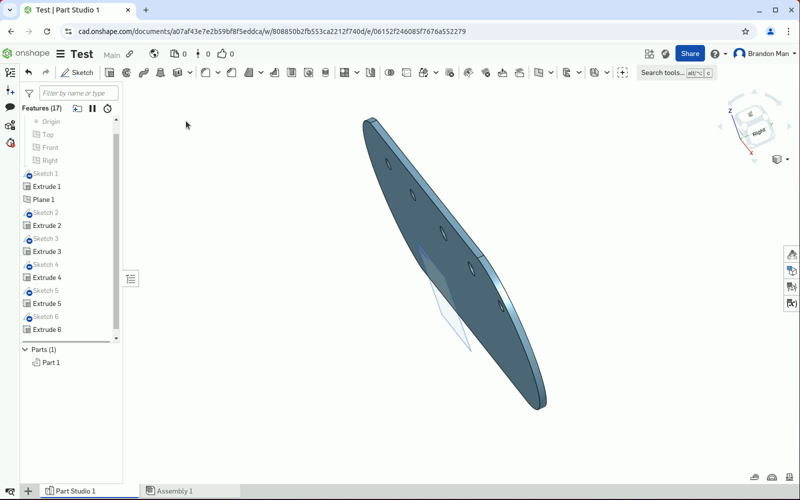
key(down, 2)
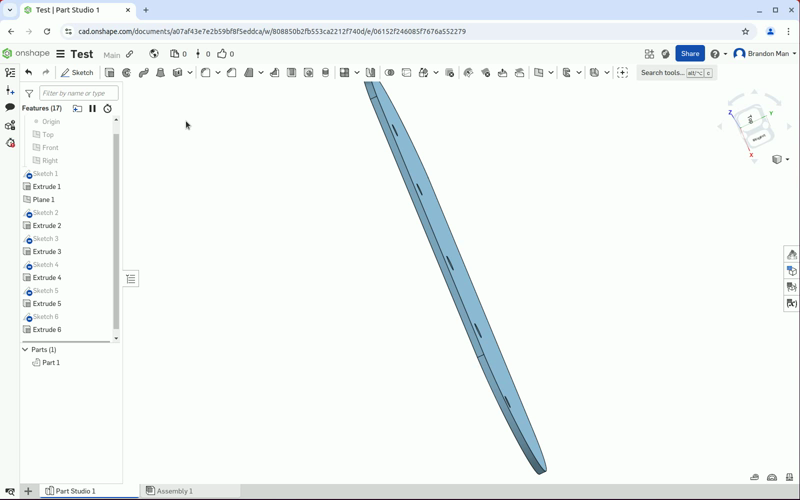
key(up, 2)
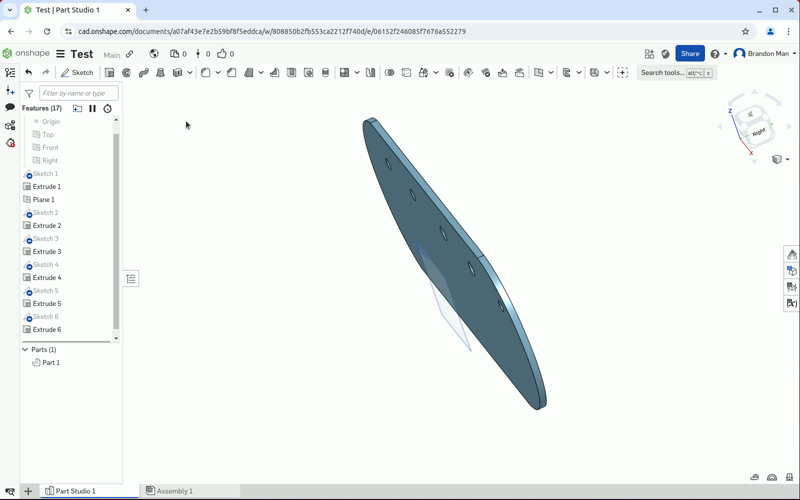
key(right, 2)
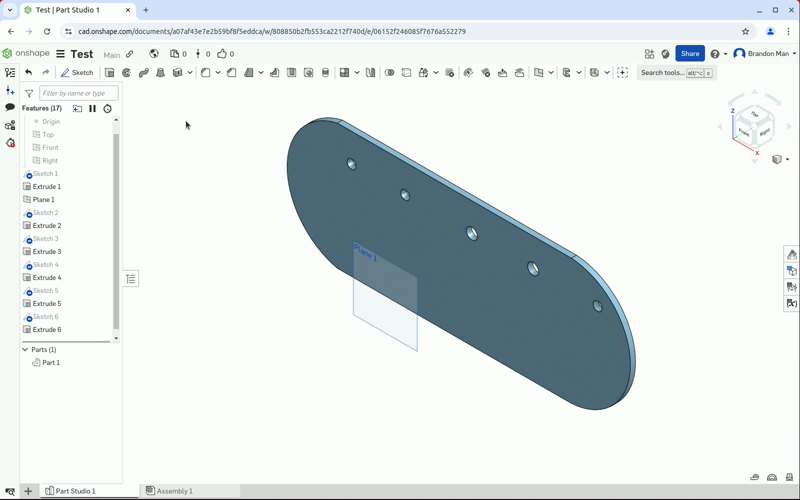
mouse_move(69, 176)
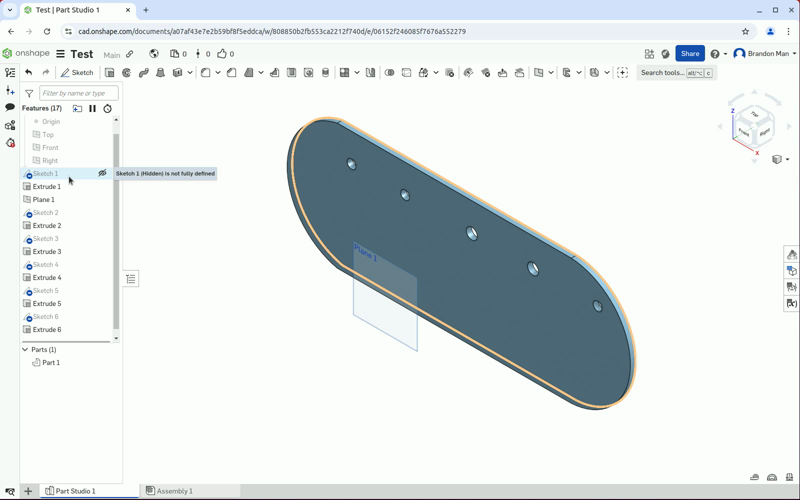
click(69, 176)